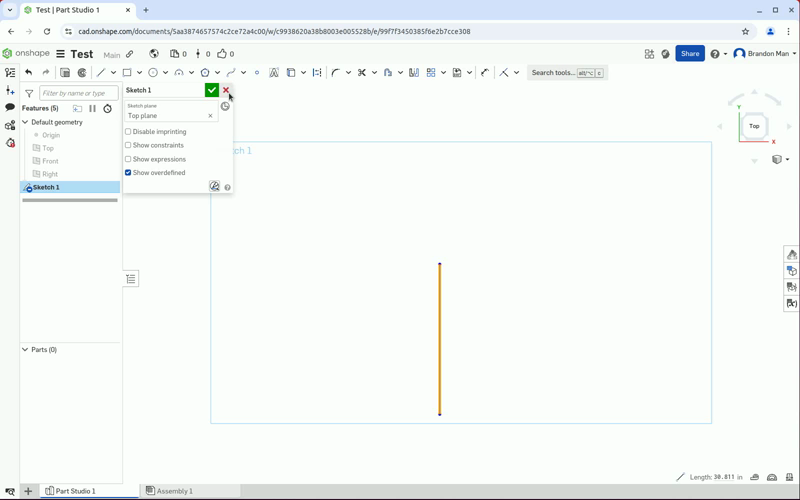
key(shift+h)
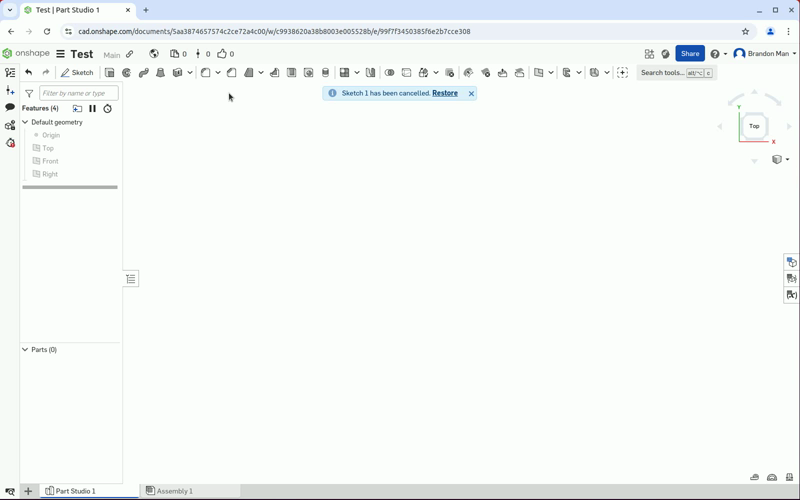
mouse_move(73, 352)
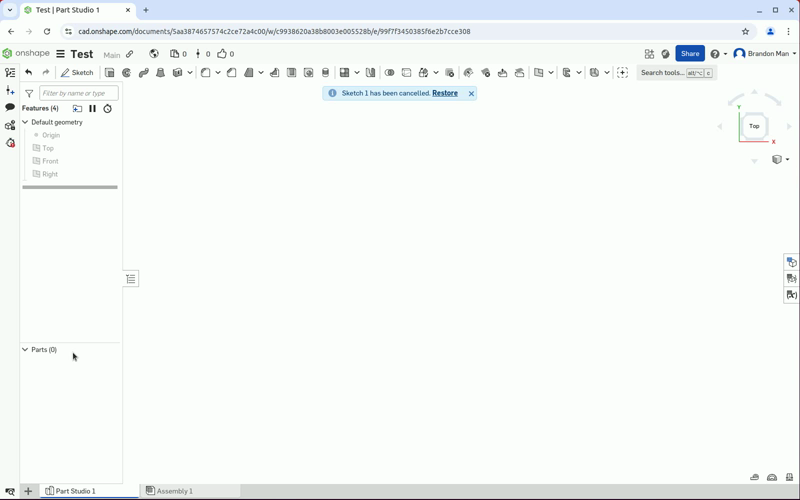
key(y)
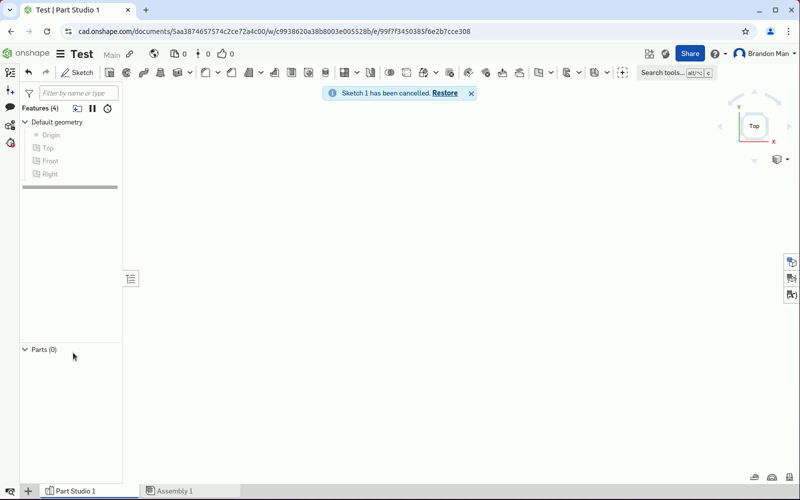
key(shift+p)
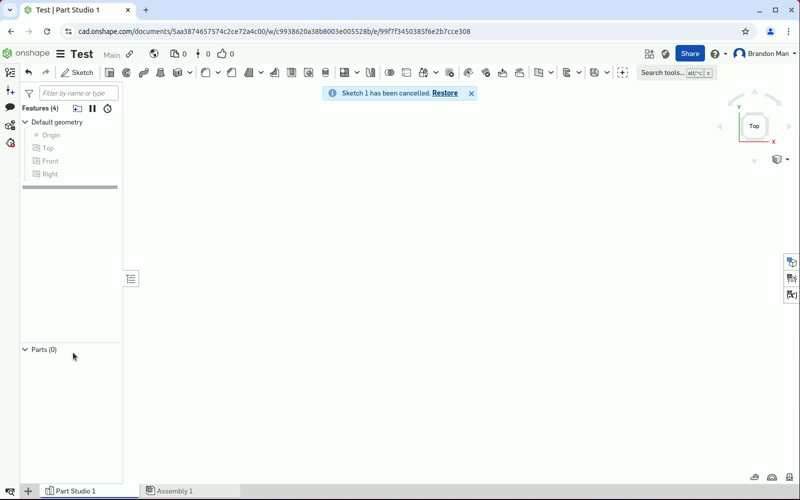
key(space)
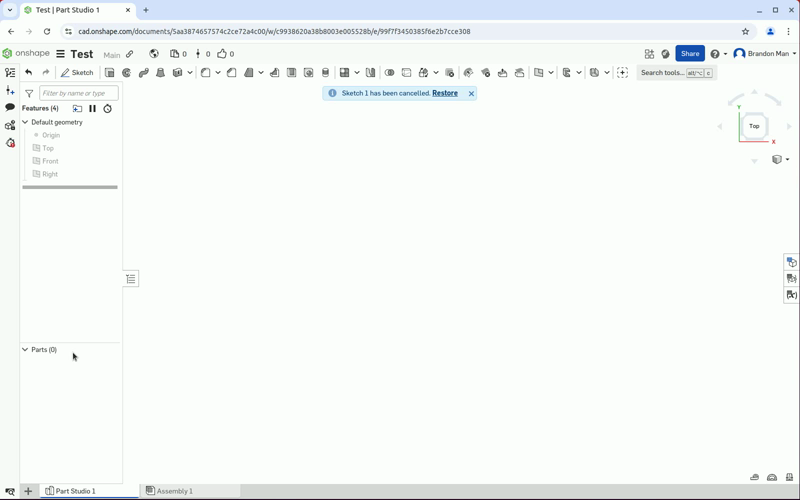
key_down(shift)
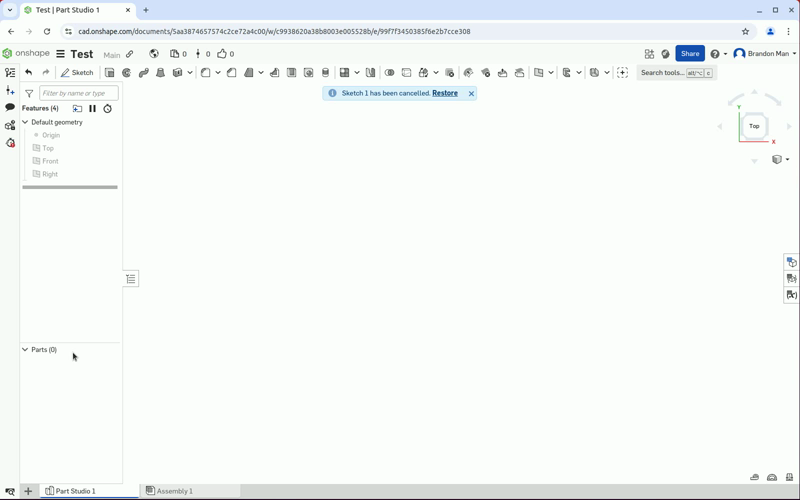
key(up)
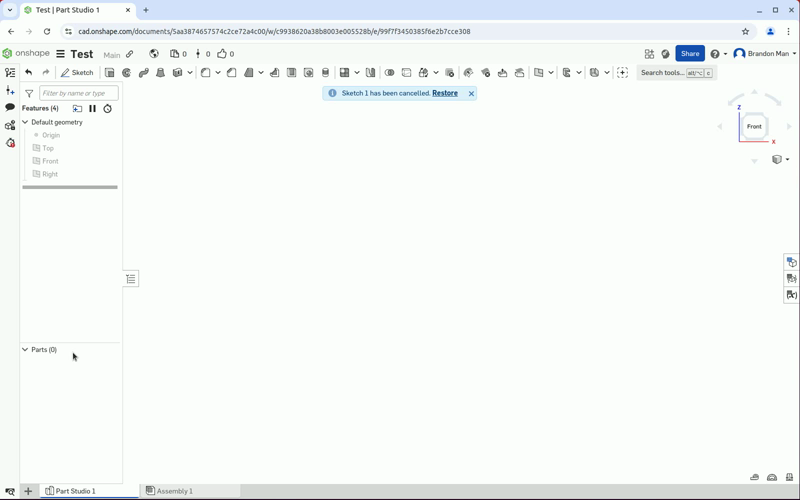
key_up(shift)
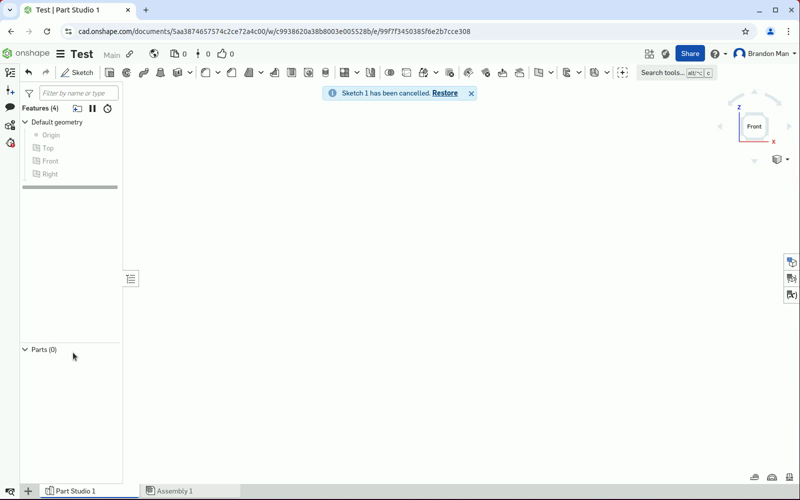
mouse_move(73, 352)
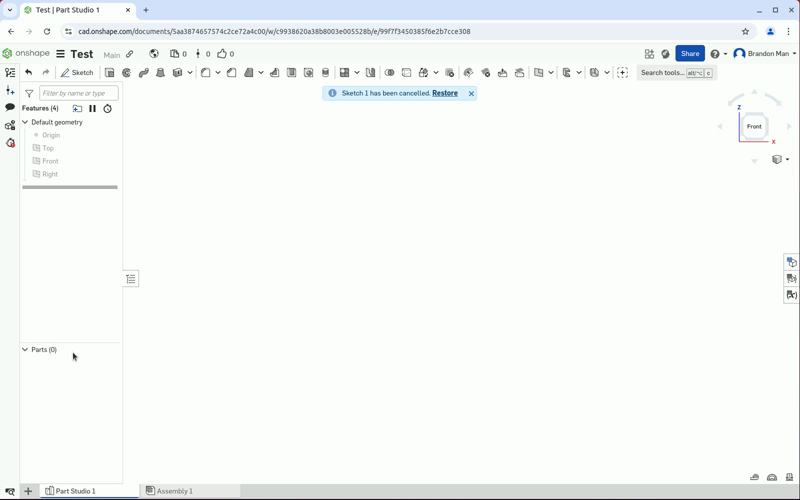
key(shift+y)
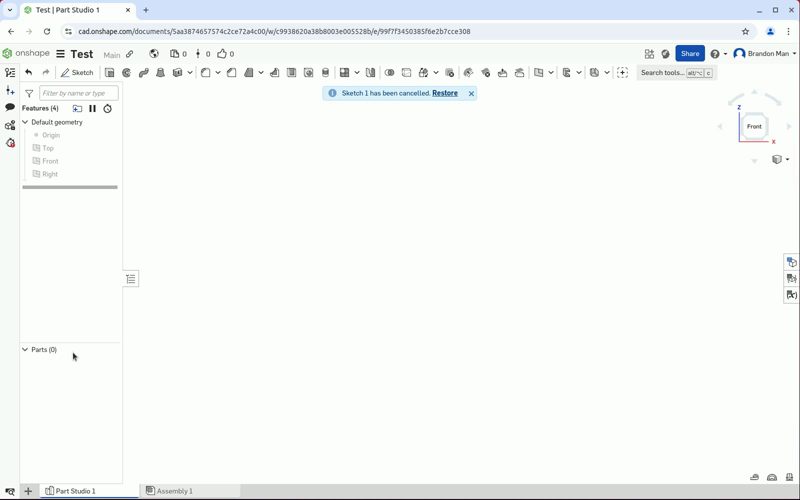
key(shift+s)
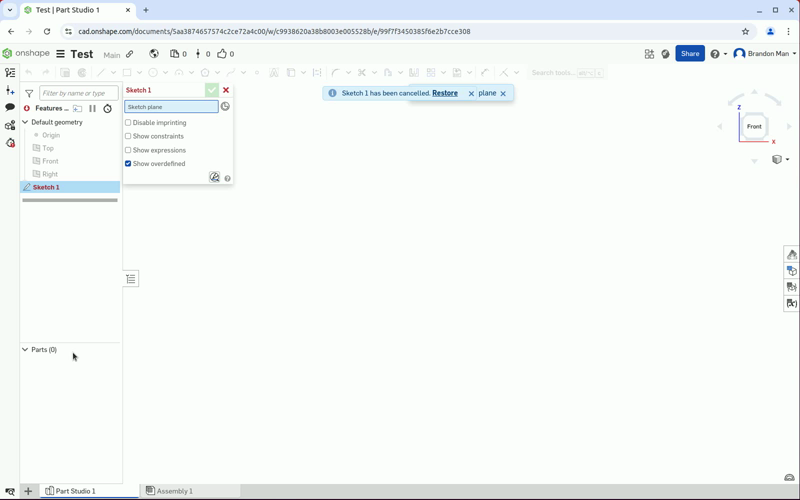
mouse_move(73, 163)
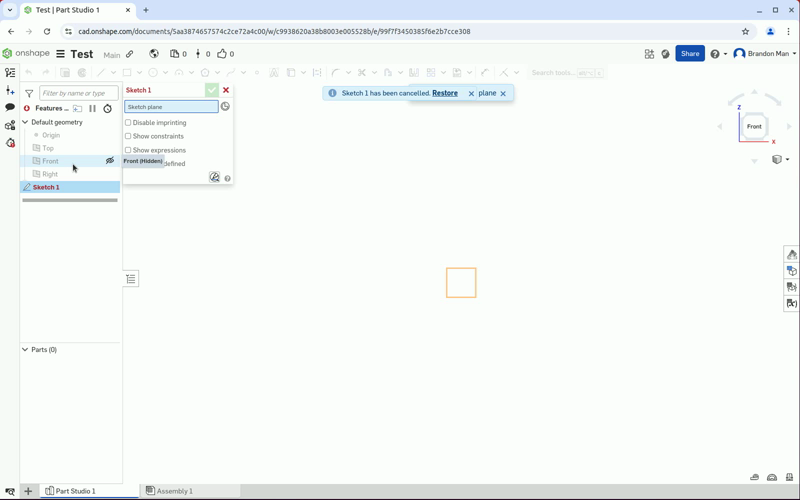
click(73, 163)
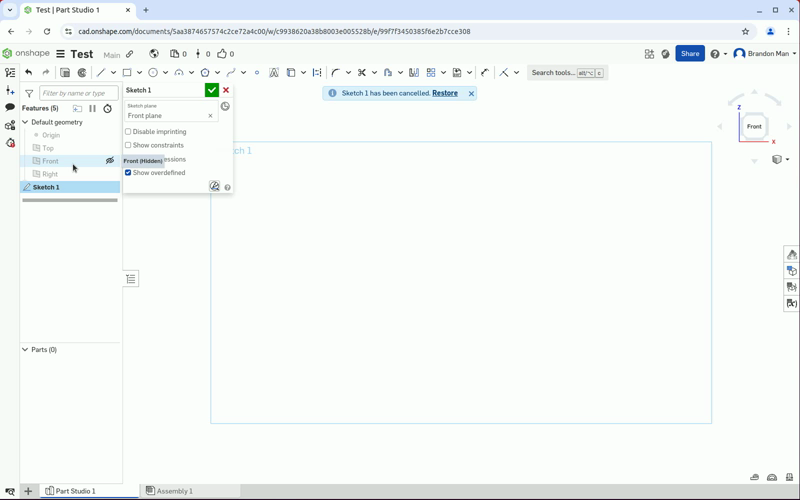
mouse_move(73, 352)
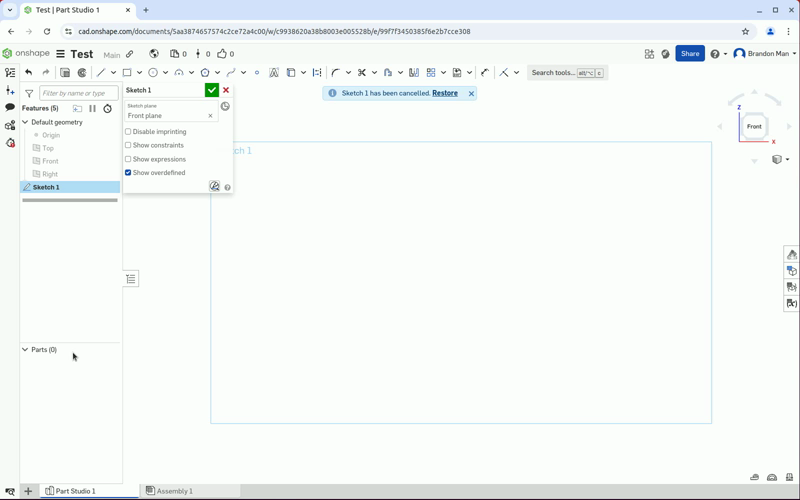
key(y)
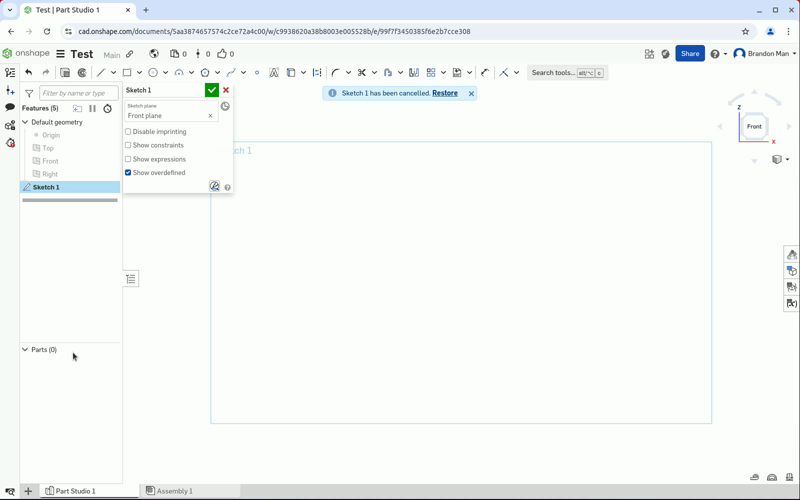
key(l)
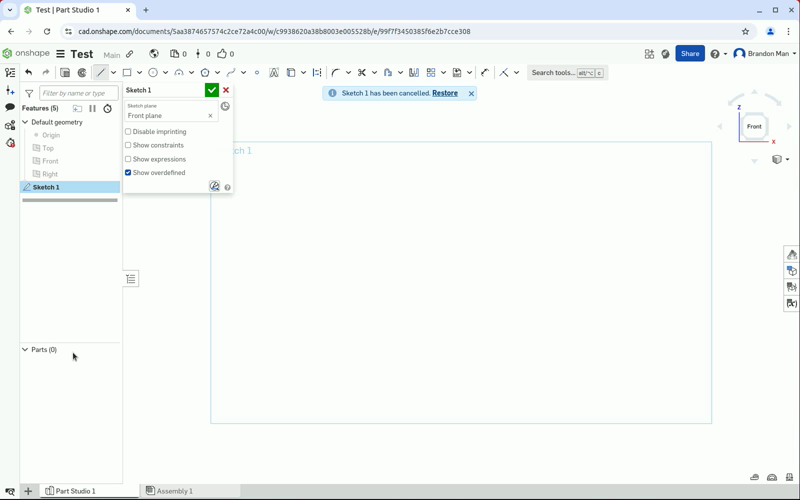
key_down(shift)
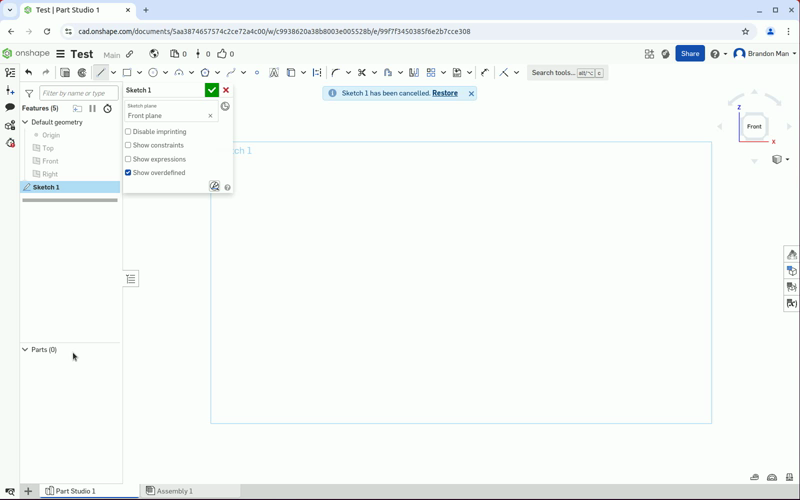
mouse_move(460, 282)
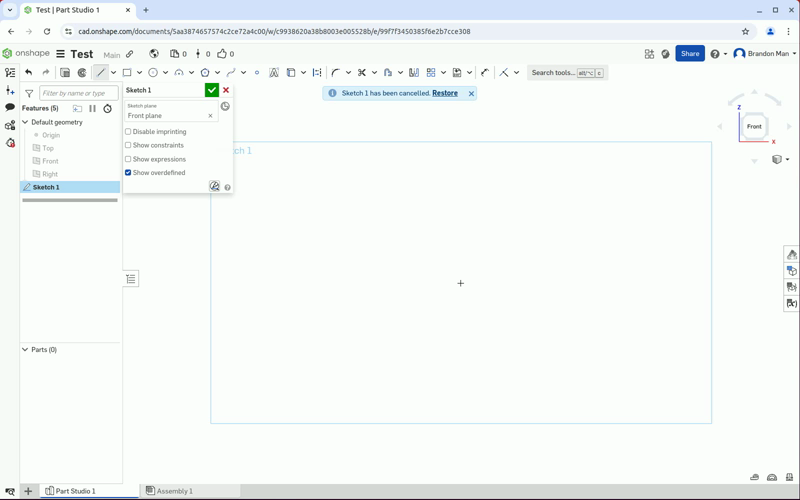
click(460, 282)
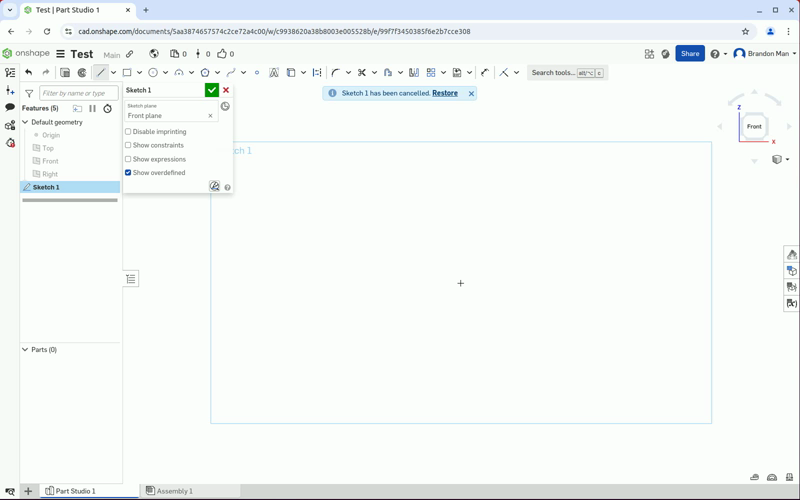
key_up(shift)
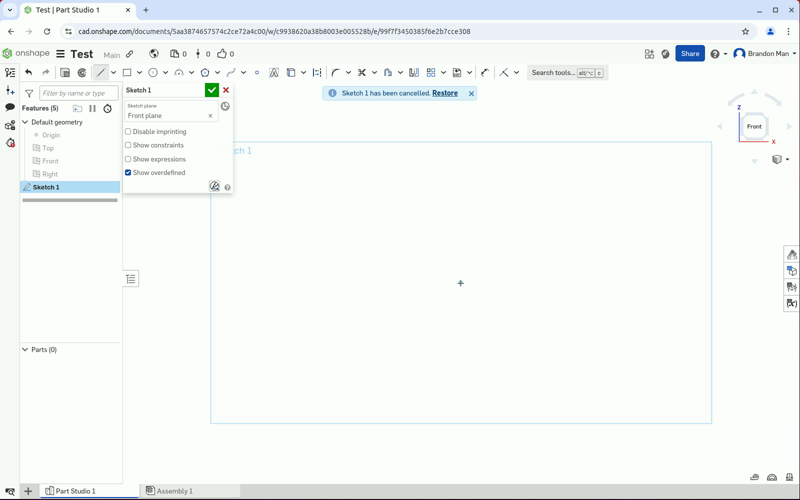
key_down(shift)
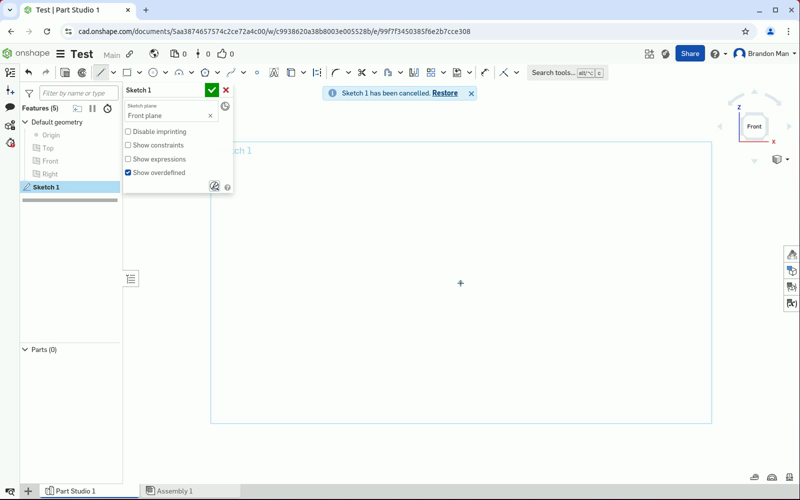
mouse_move(490, 282)
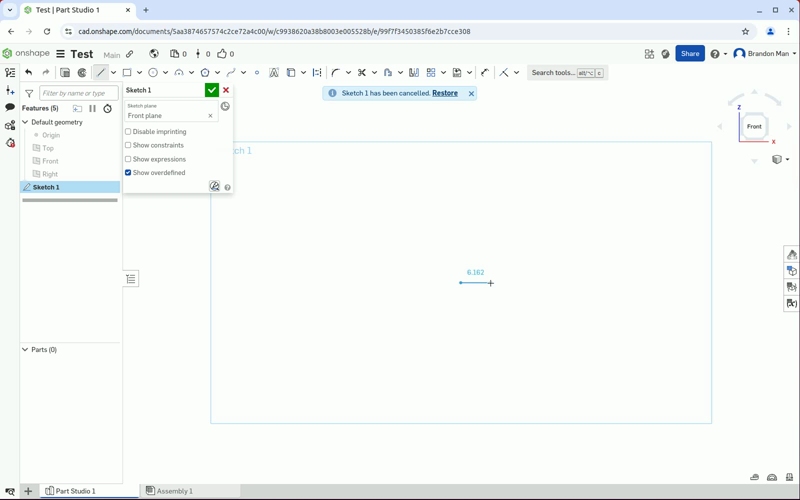
mouse_move(470, 282)
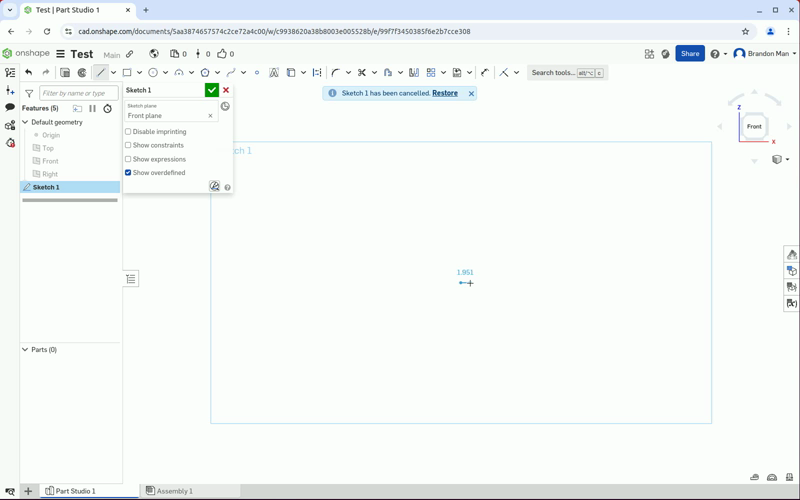
click(470, 282)
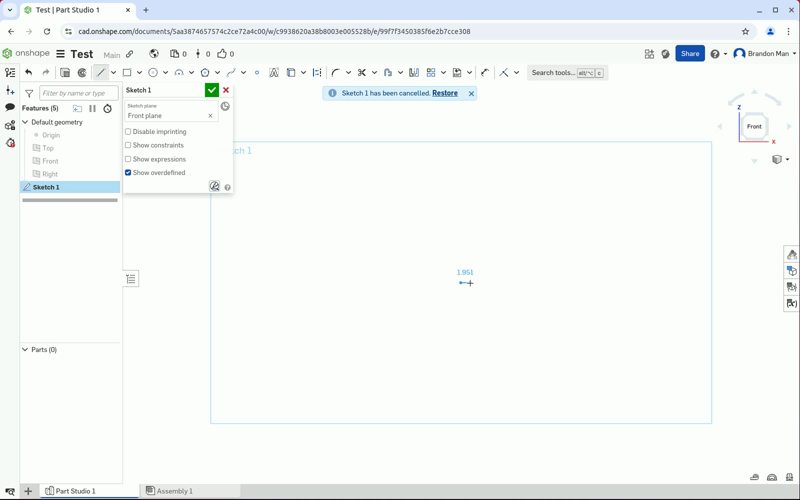
key_up(shift)
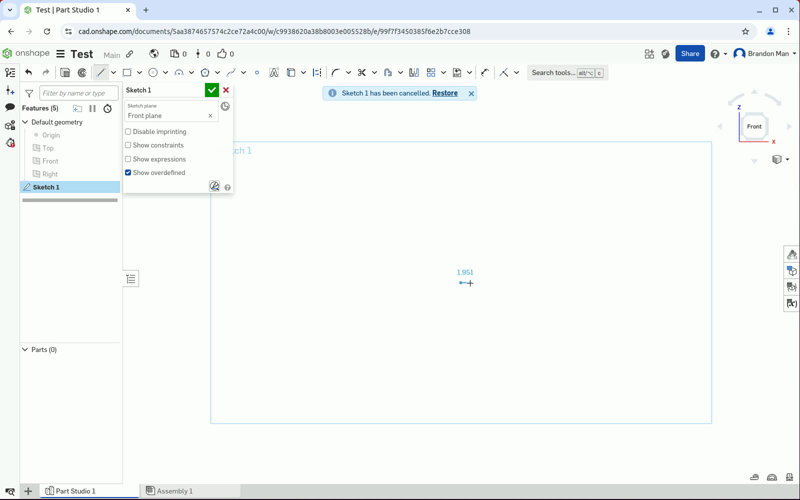
key_down(shift)
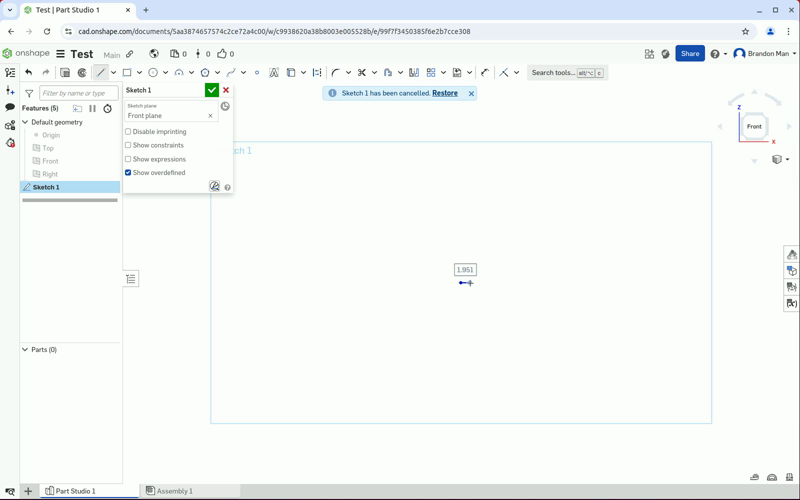
mouse_move(500, 282)
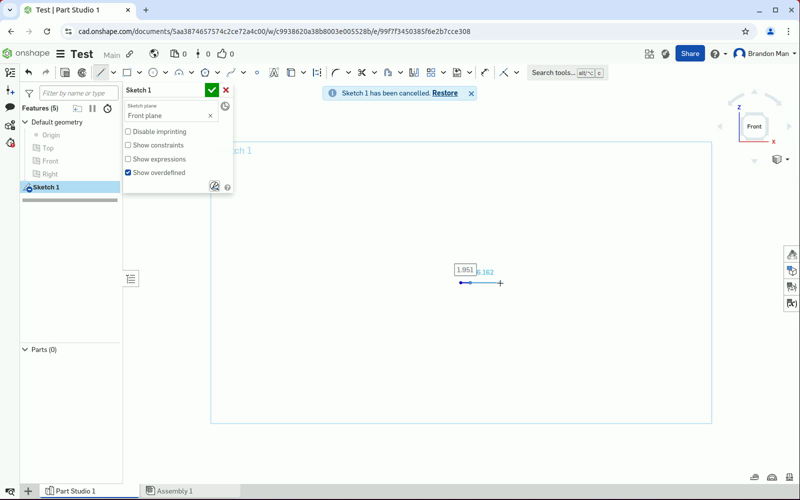
mouse_move(473, 282)
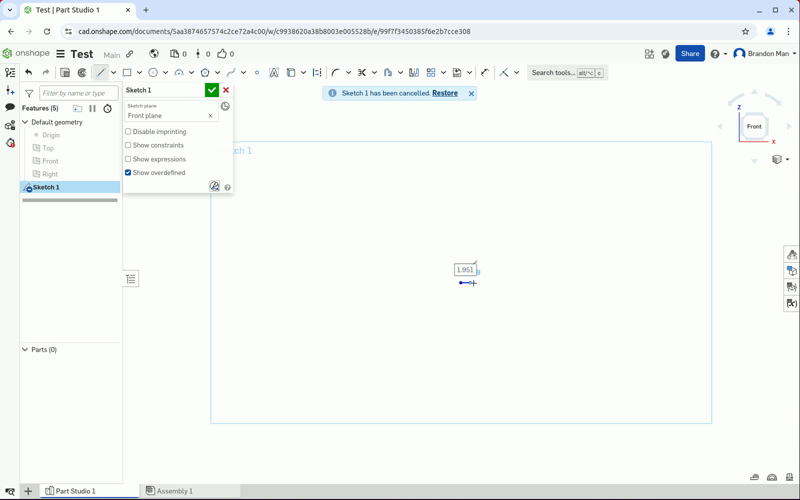
scroll(6)
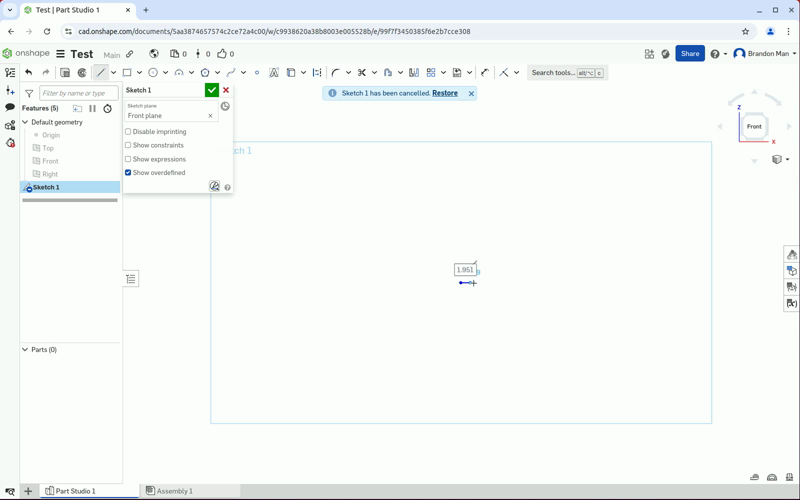
scroll(6)
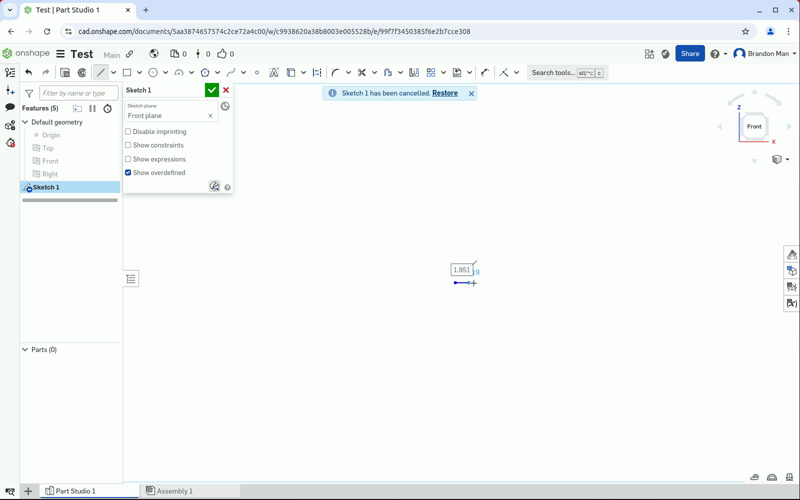
scroll(6)
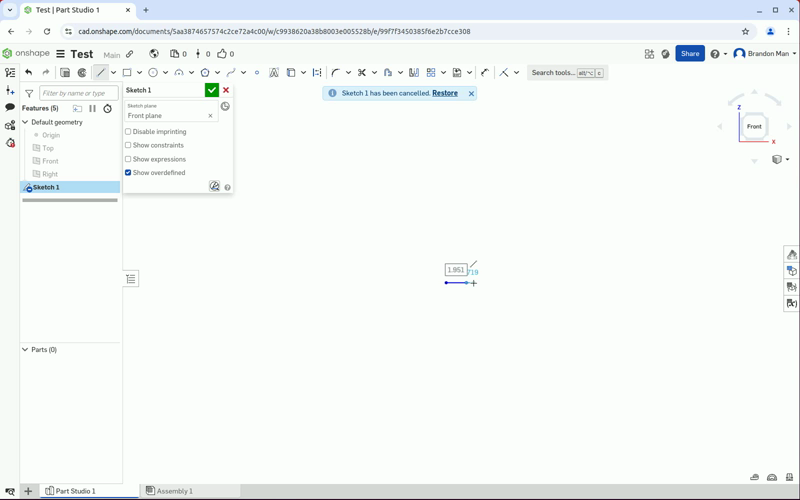
scroll(6)
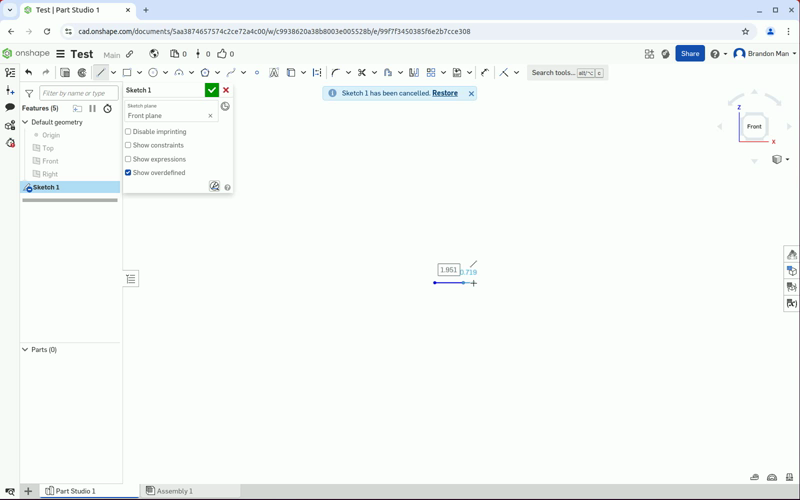
scroll(6)
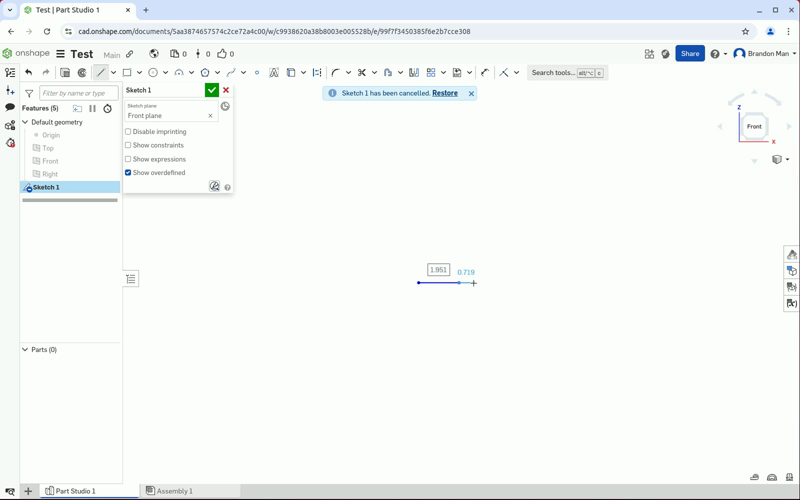
scroll(6)
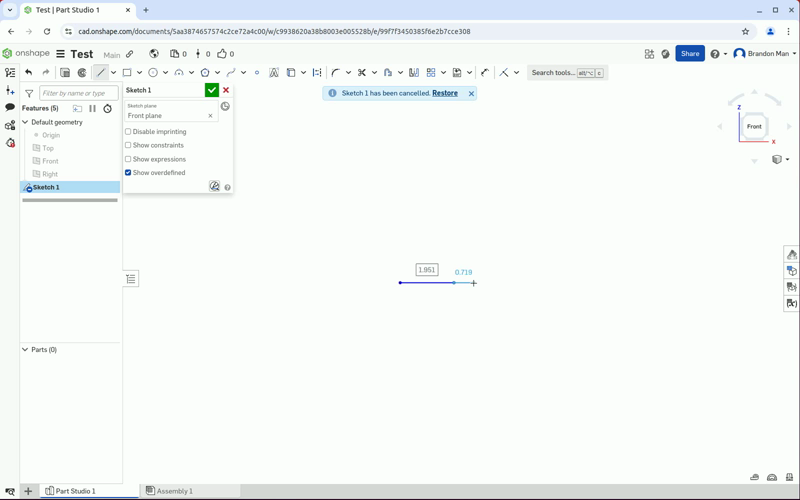
scroll(6)
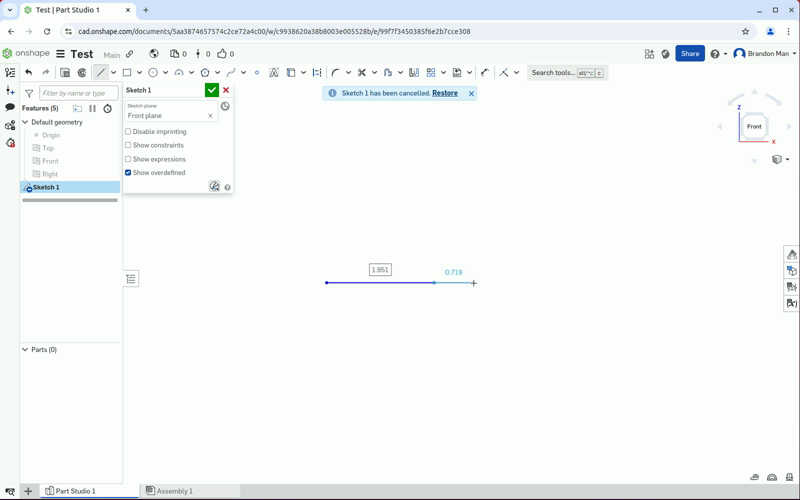
click(473, 282)
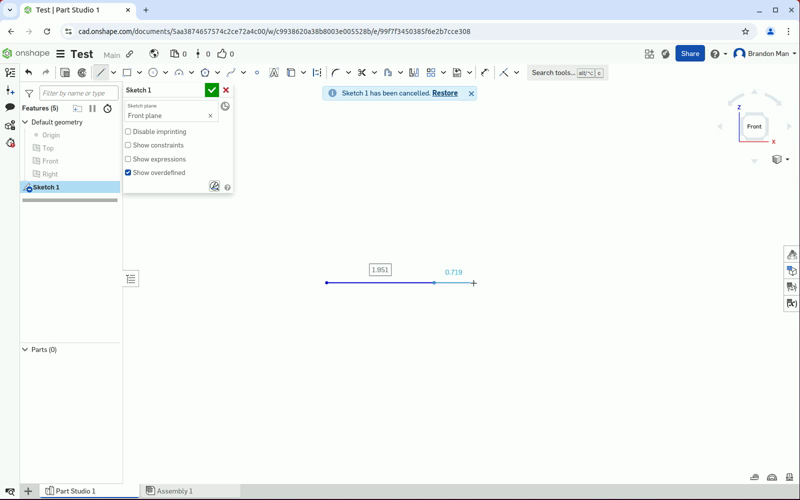
scroll(-6)
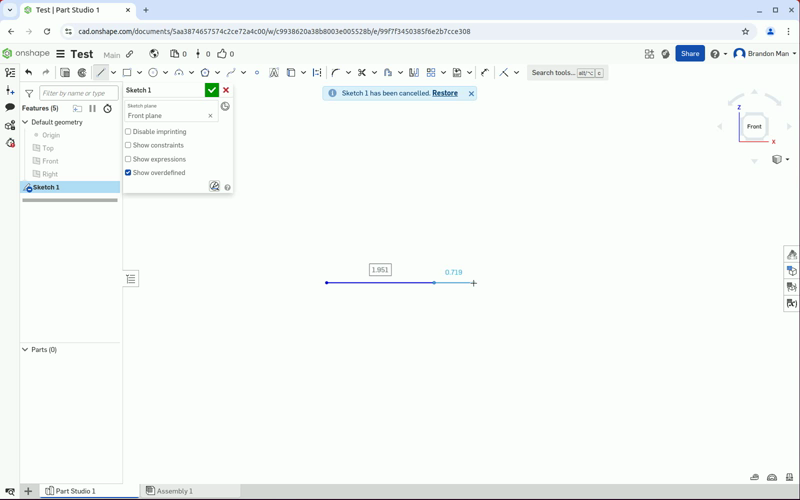
scroll(-6)
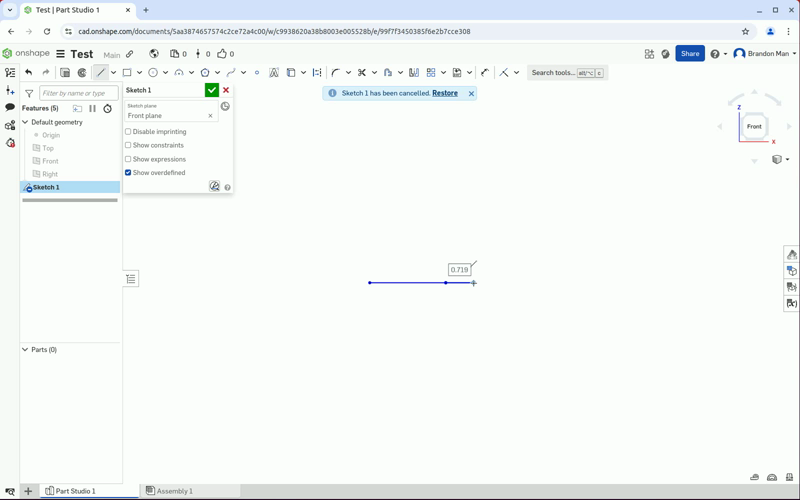
scroll(-6)
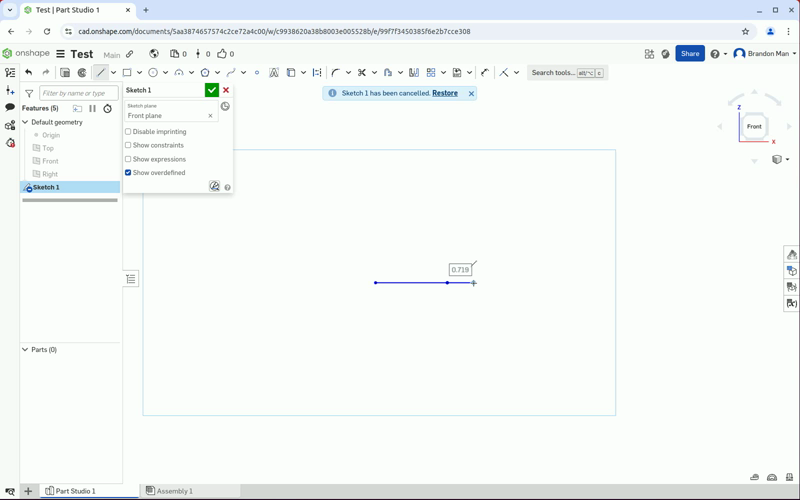
scroll(-6)
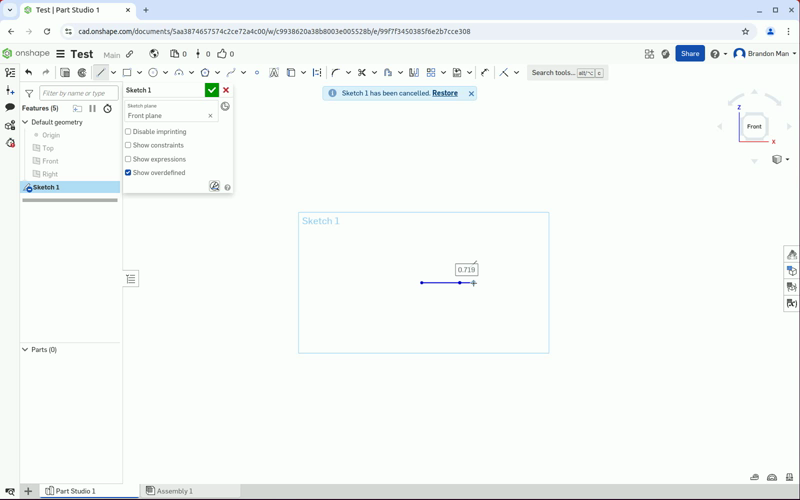
scroll(-6)
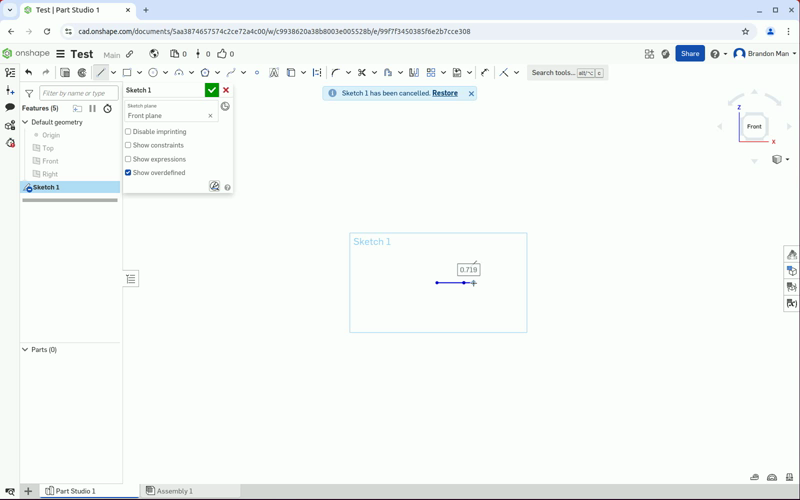
scroll(-6)
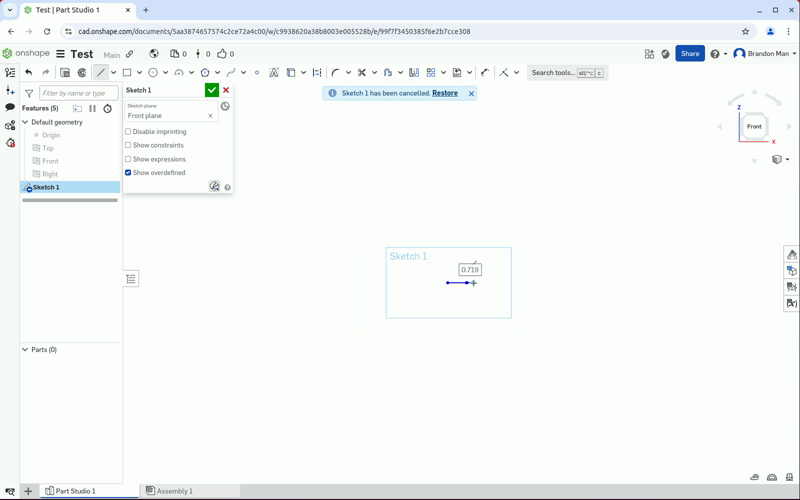
scroll(-6)
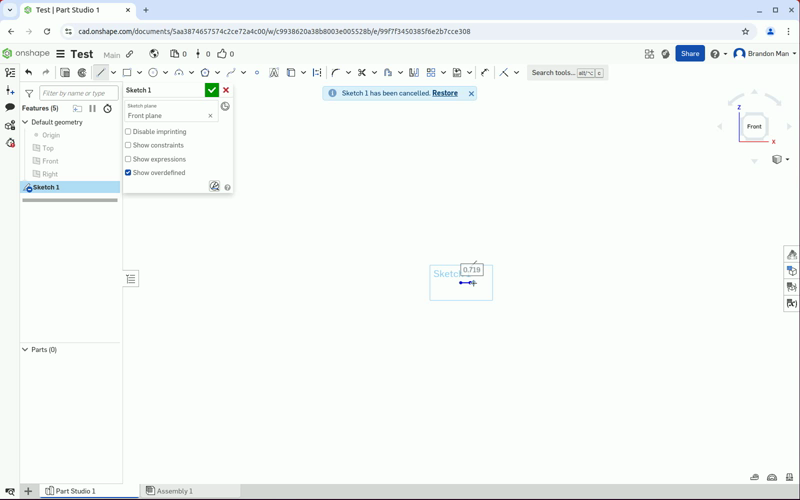
key_up(shift)
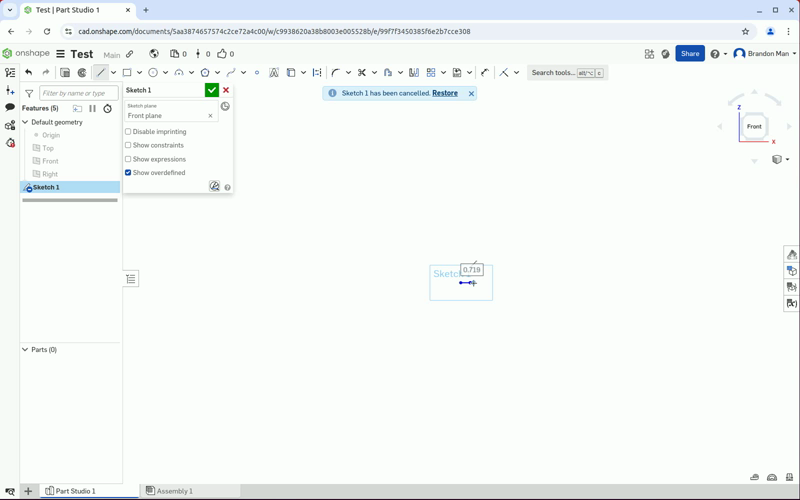
key_down(shift)
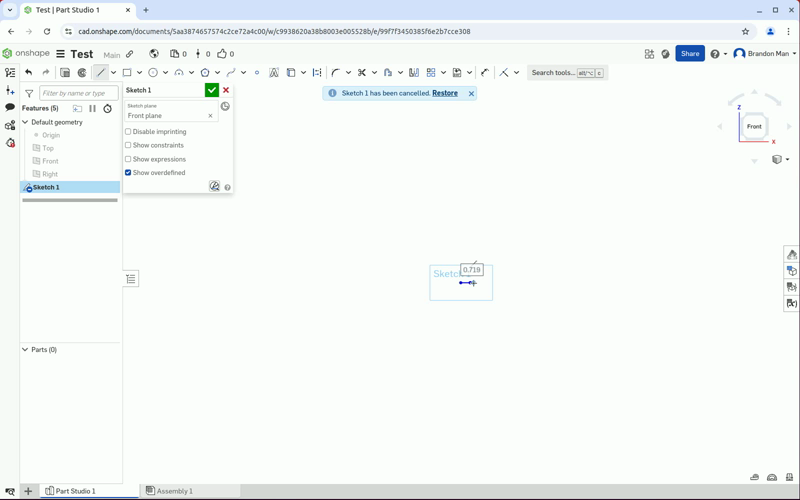
mouse_move(503, 282)
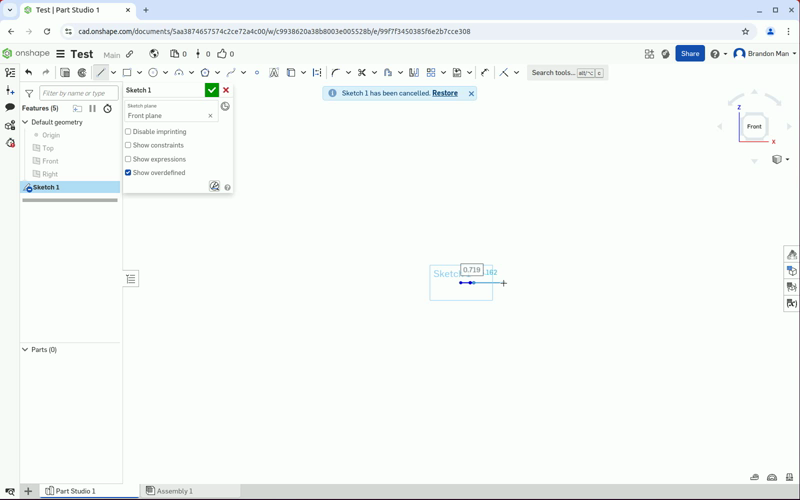
mouse_move(473, 280)
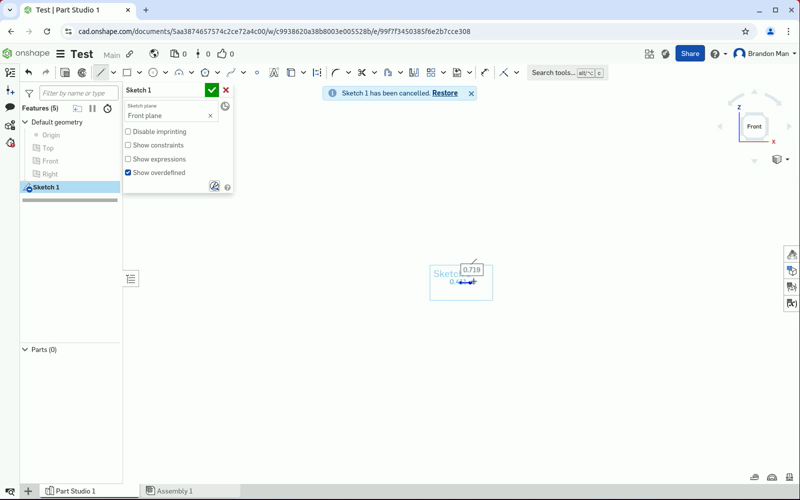
scroll(6)
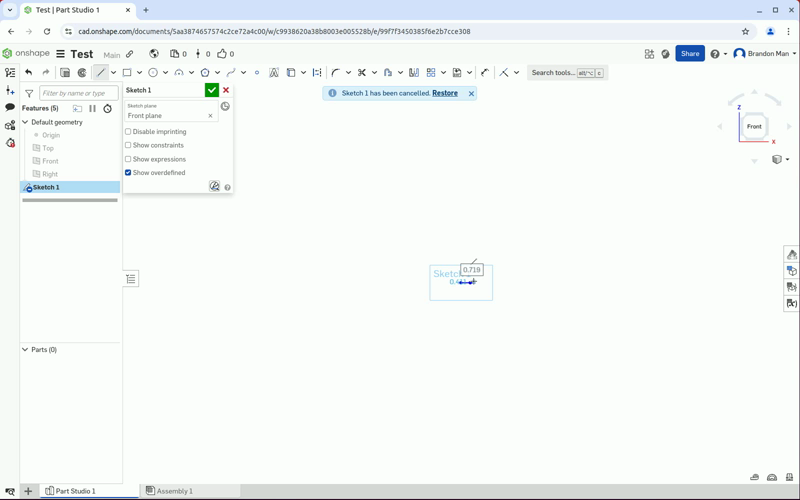
scroll(6)
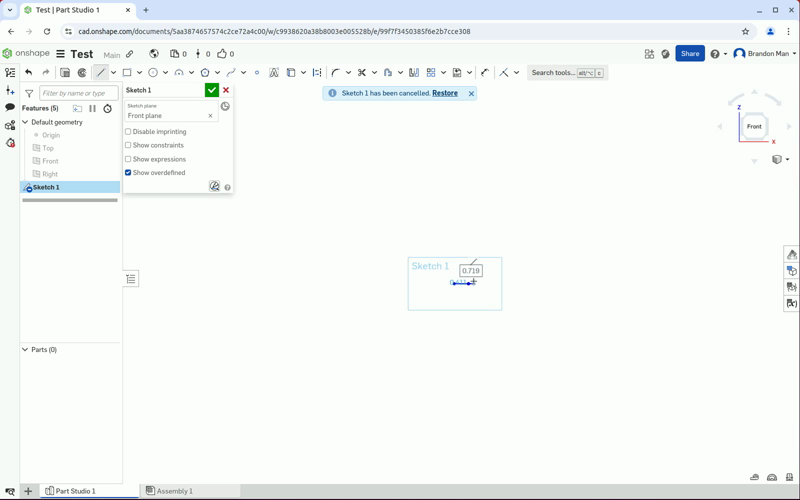
scroll(6)
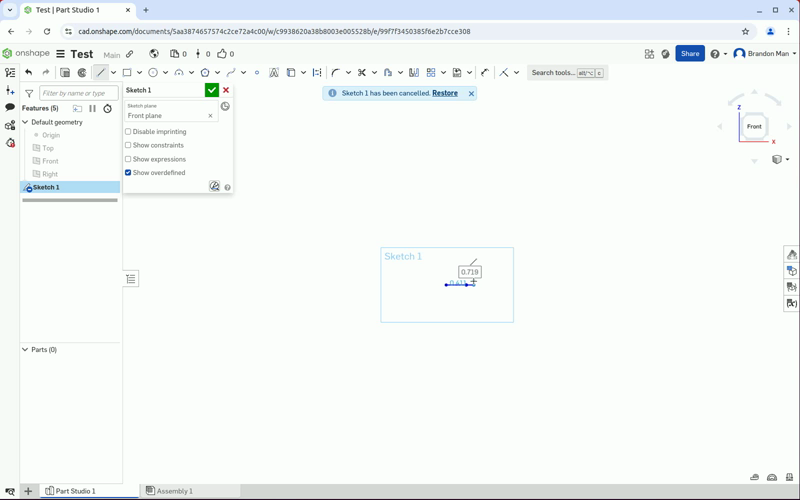
scroll(6)
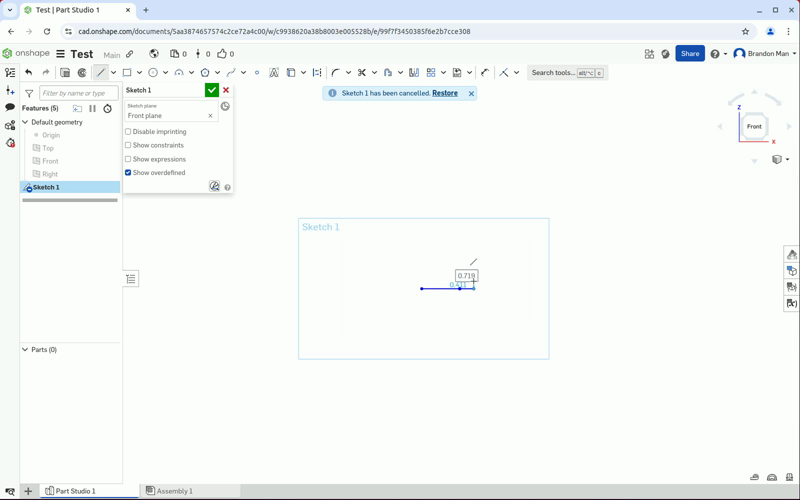
scroll(6)
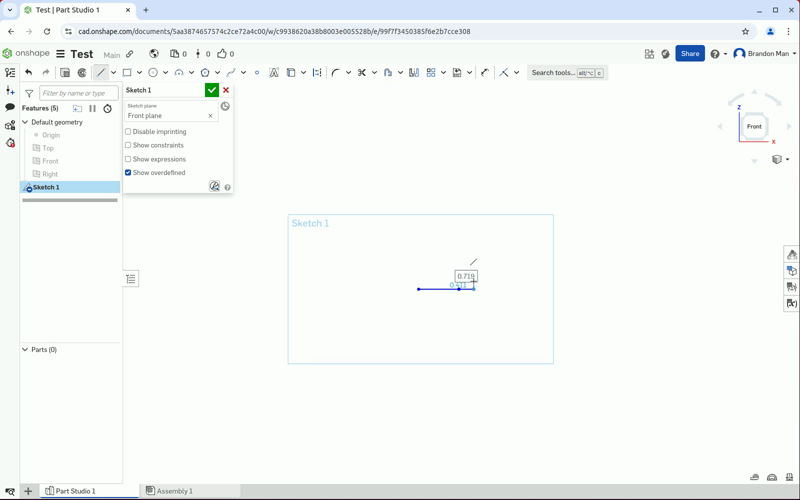
scroll(6)
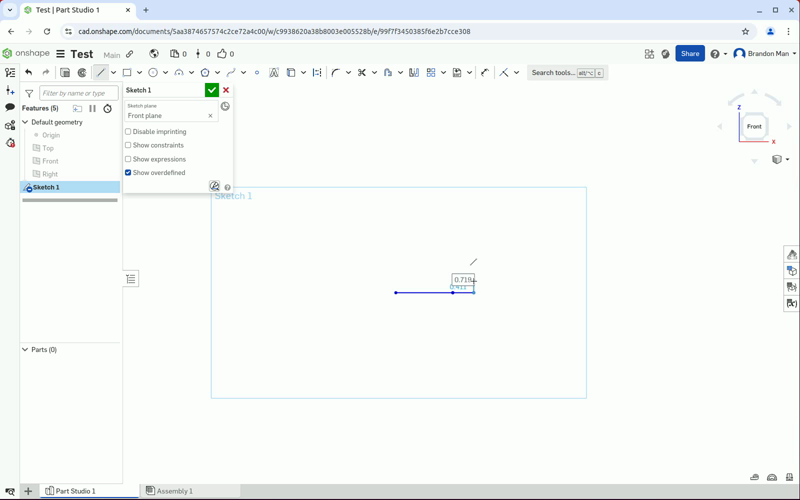
scroll(6)
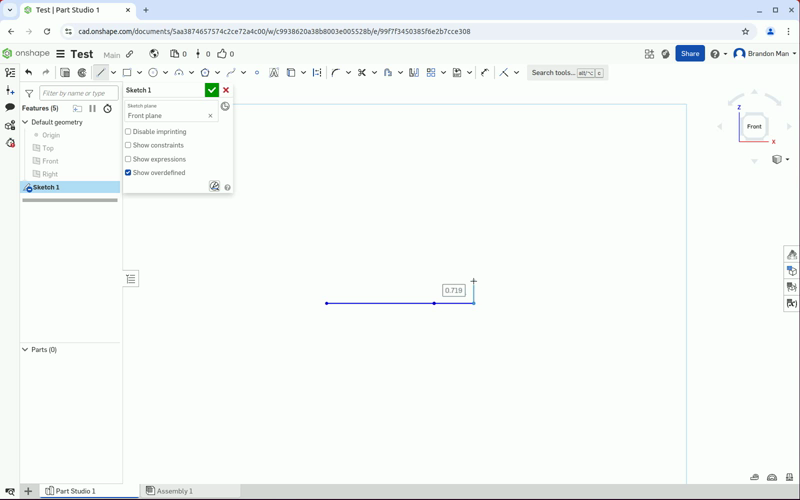
click(473, 280)
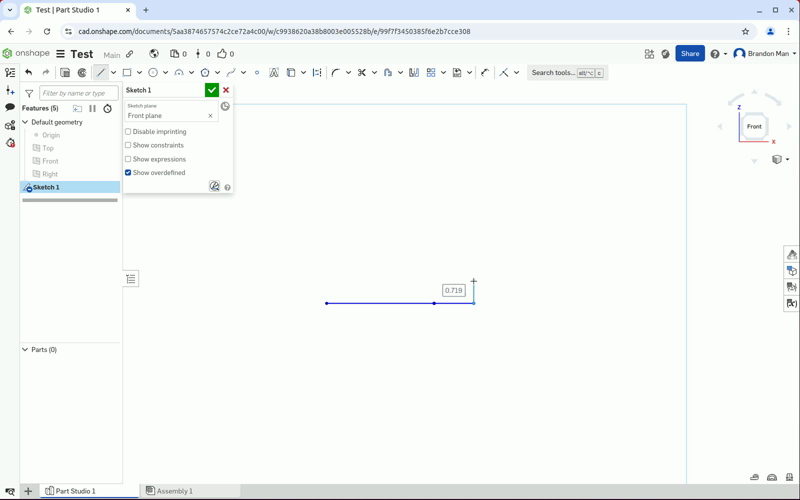
scroll(-6)
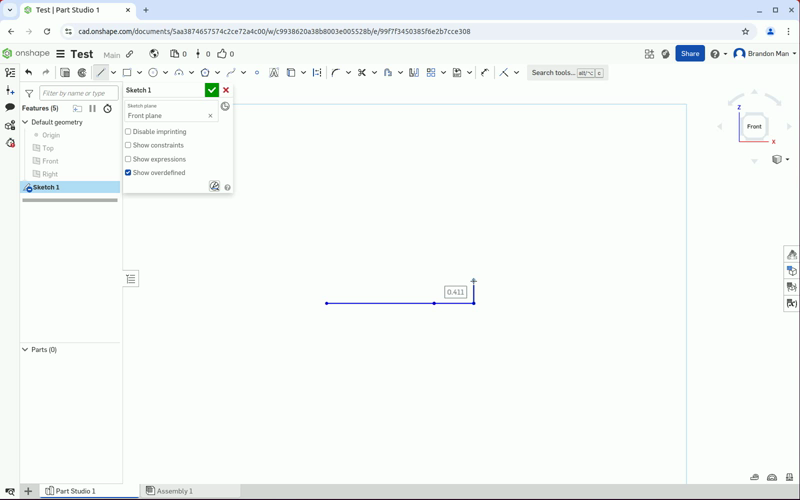
scroll(-6)
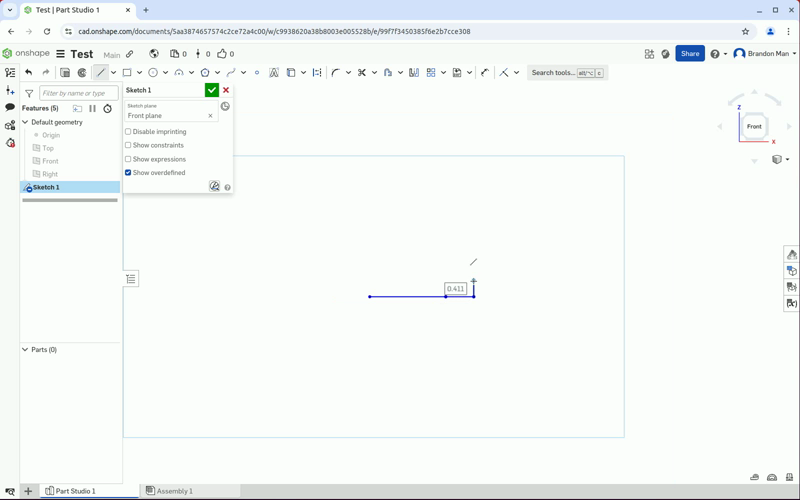
scroll(-6)
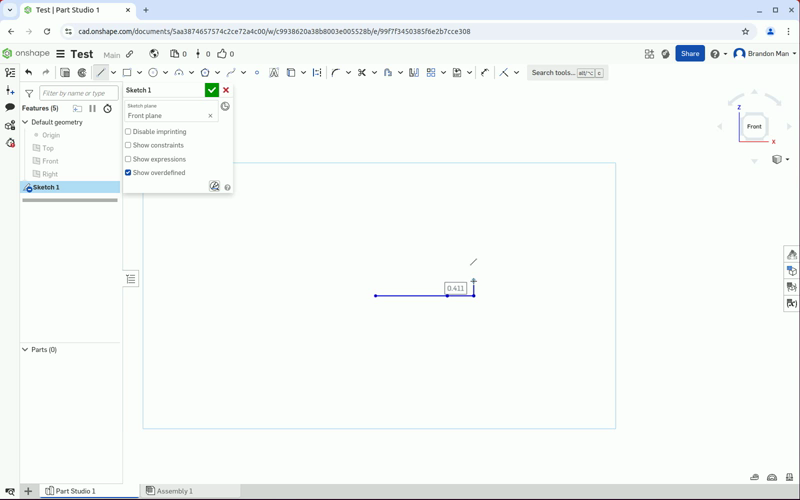
scroll(-6)
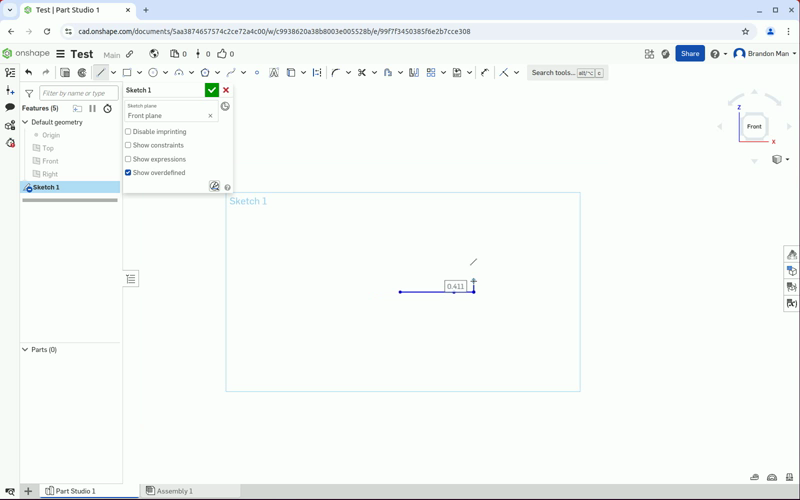
scroll(-6)
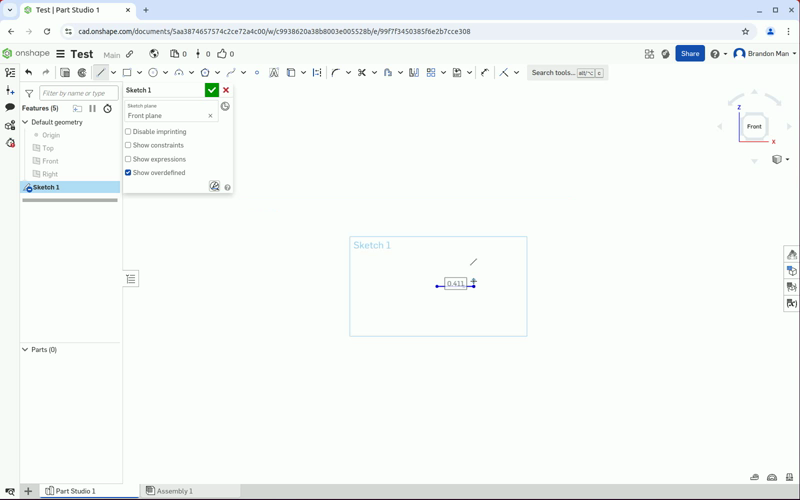
scroll(-6)
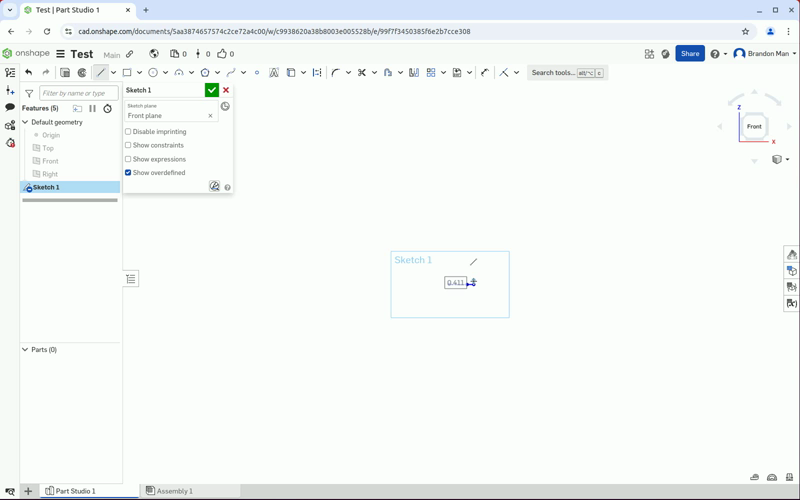
scroll(-6)
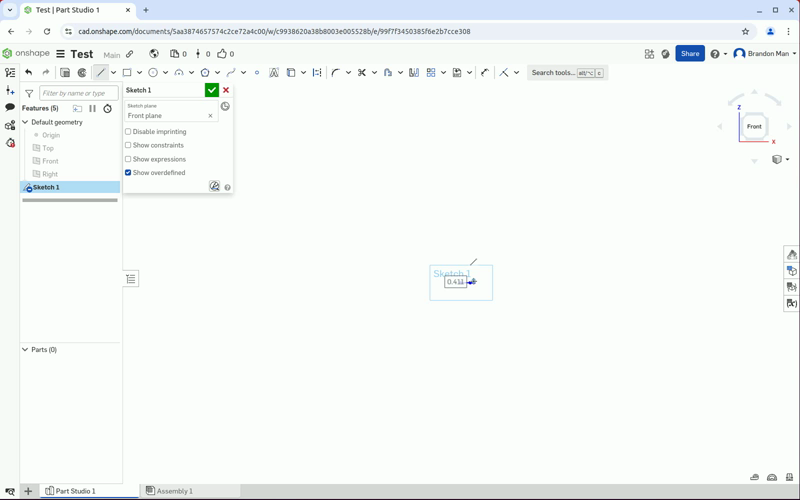
key_up(shift)
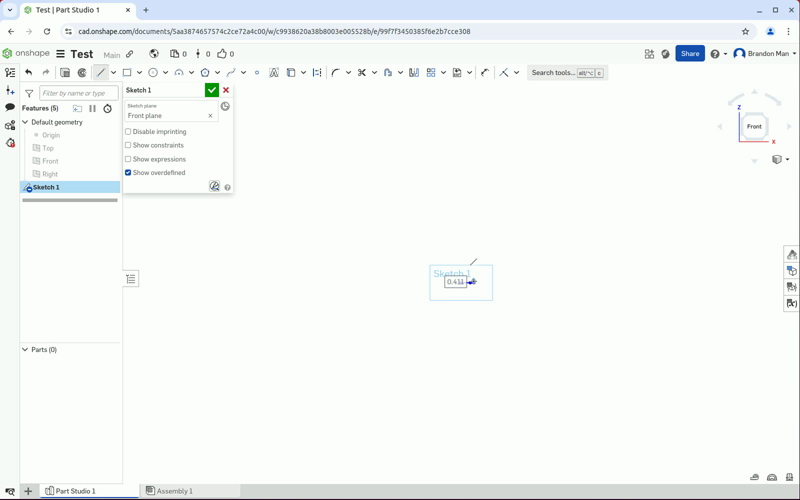
key_down(shift)
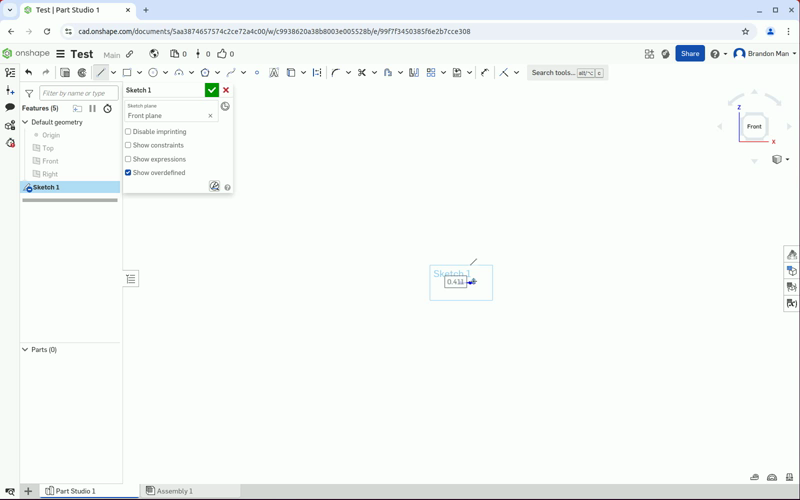
mouse_move(534, 280)
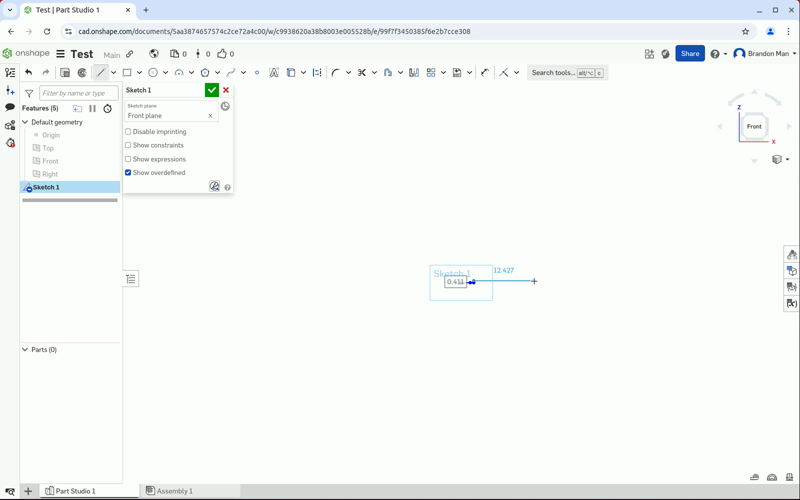
click(534, 280)
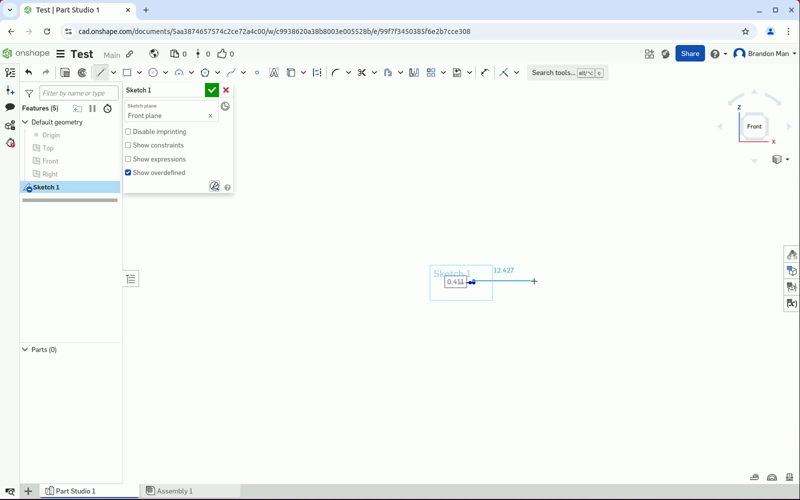
key_up(shift)
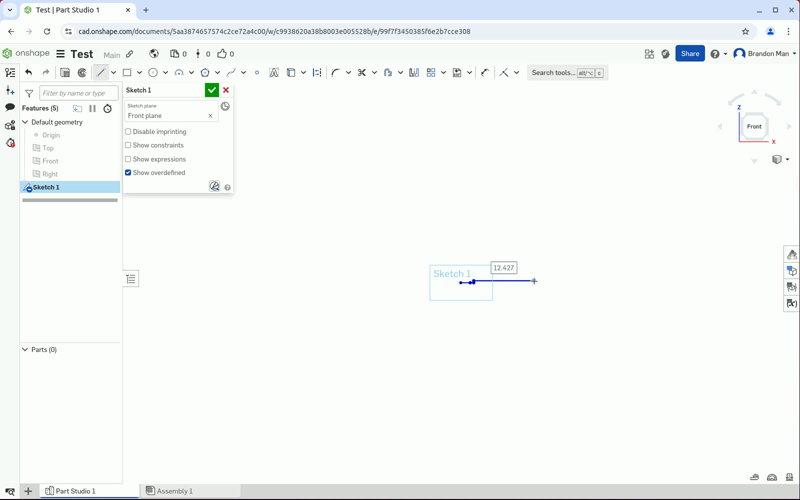
key_down(shift)
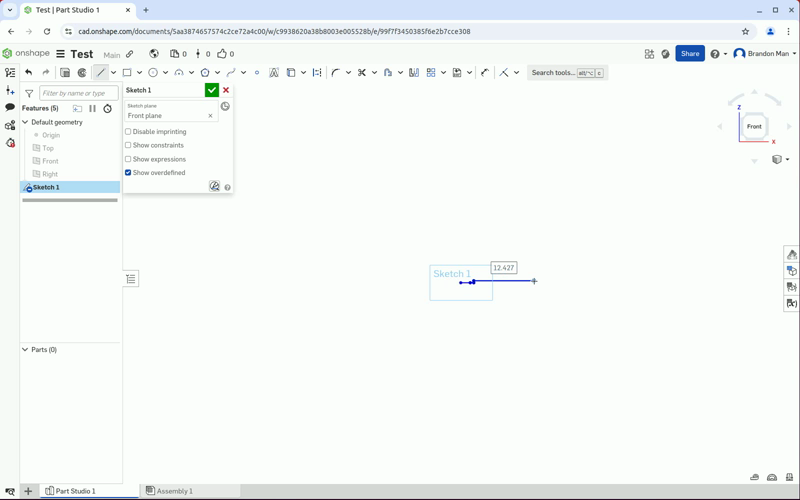
mouse_move(564, 280)
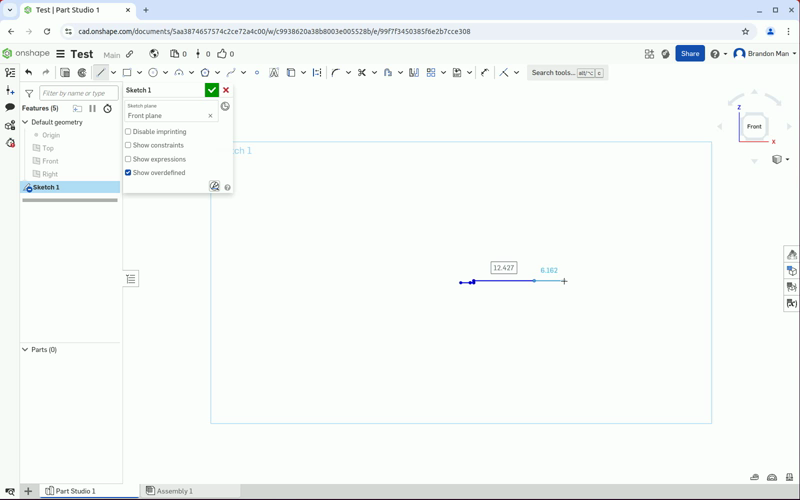
mouse_move(559, 280)
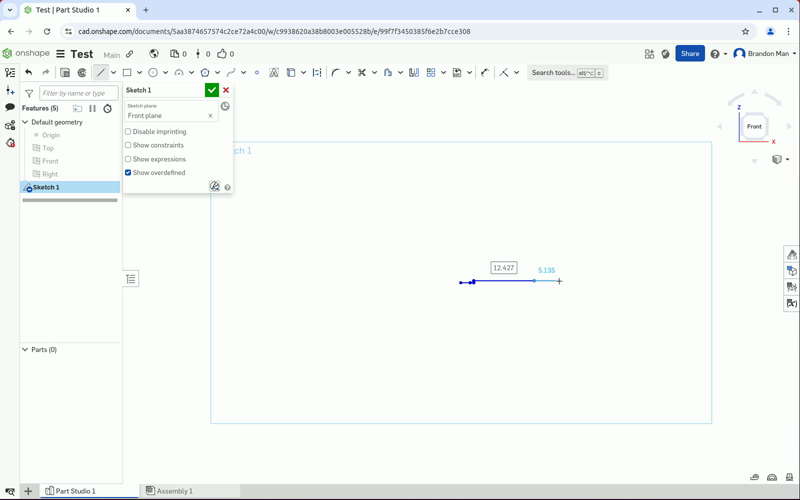
click(559, 280)
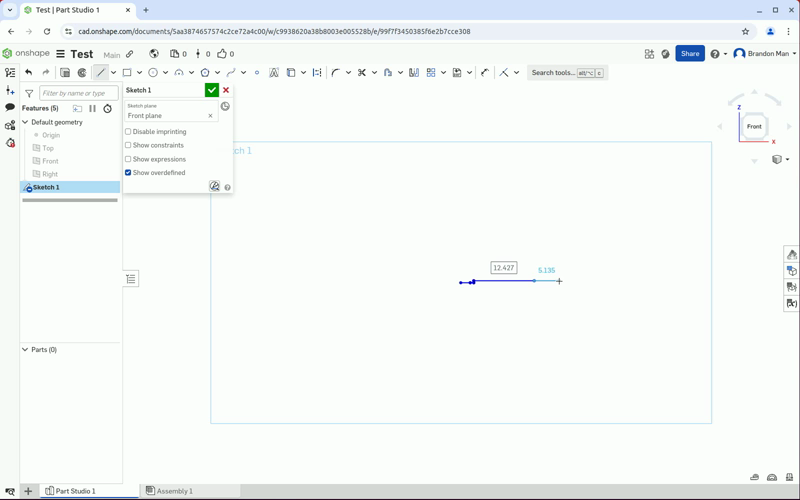
key_up(shift)
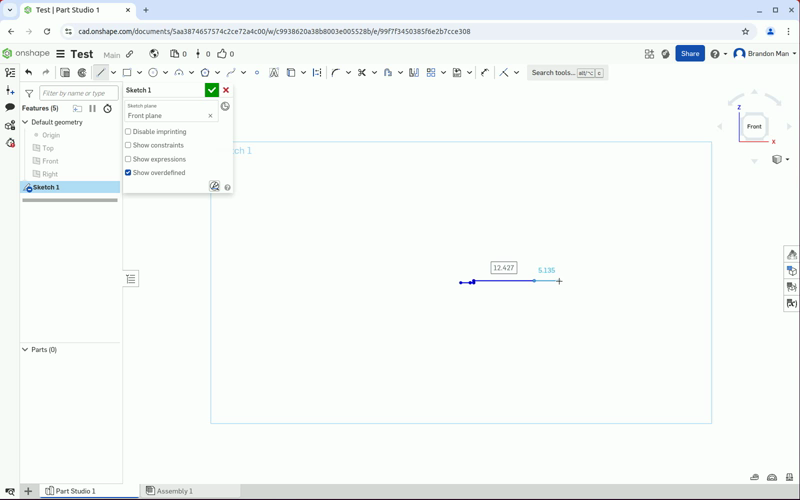
key_down(shift)
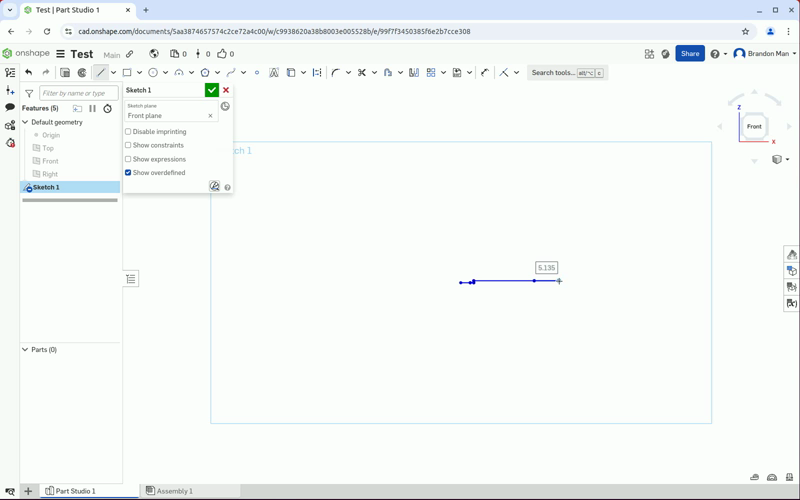
mouse_move(589, 280)
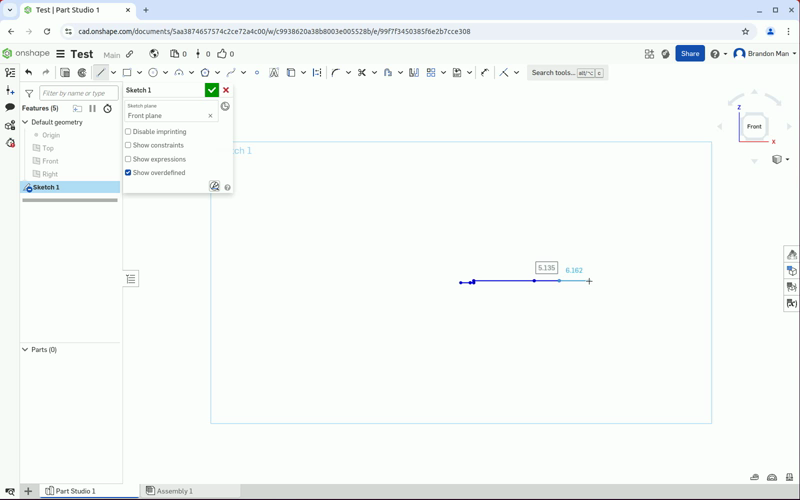
mouse_move(559, 282)
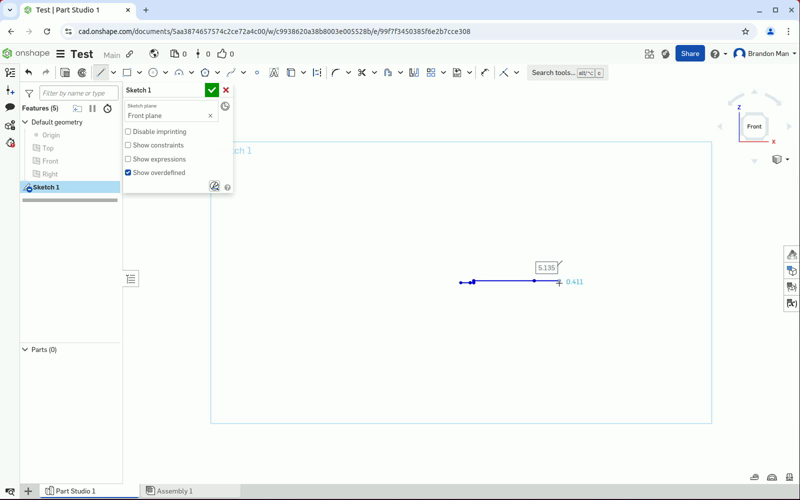
scroll(6)
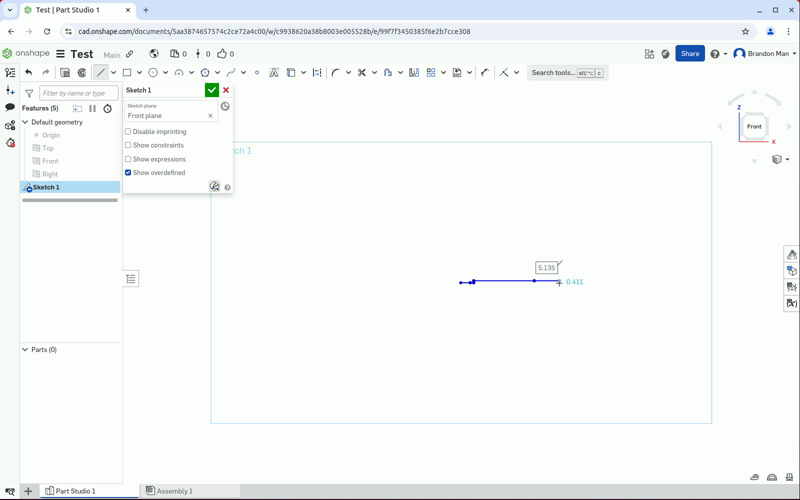
scroll(6)
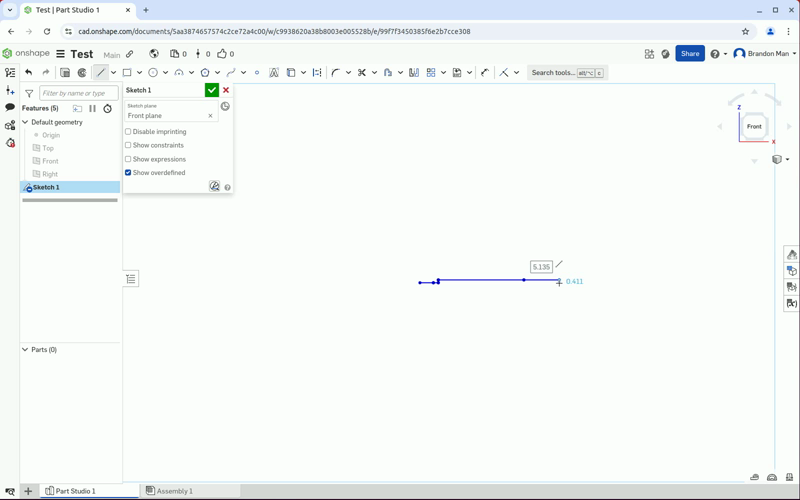
scroll(6)
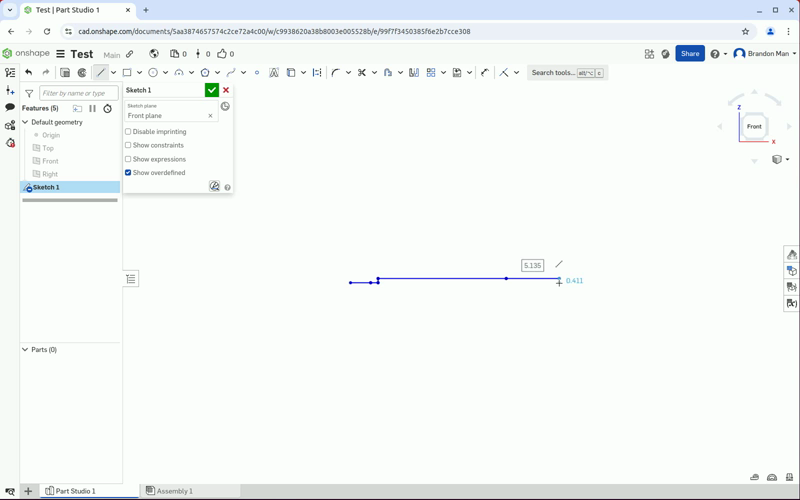
scroll(6)
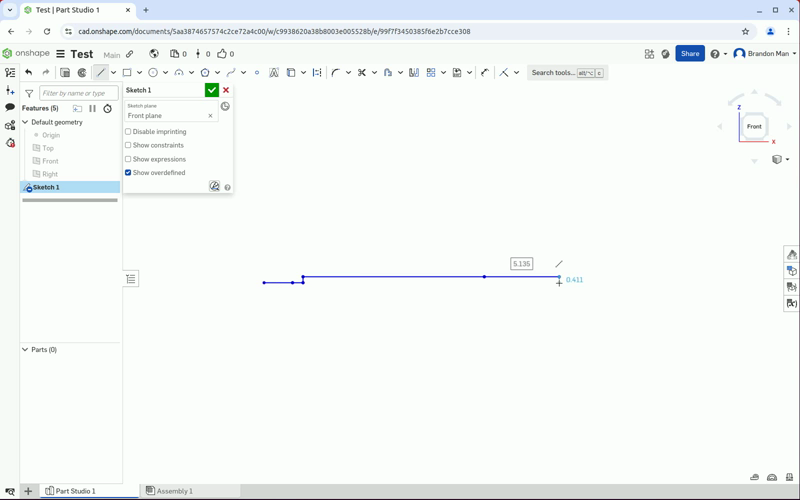
scroll(6)
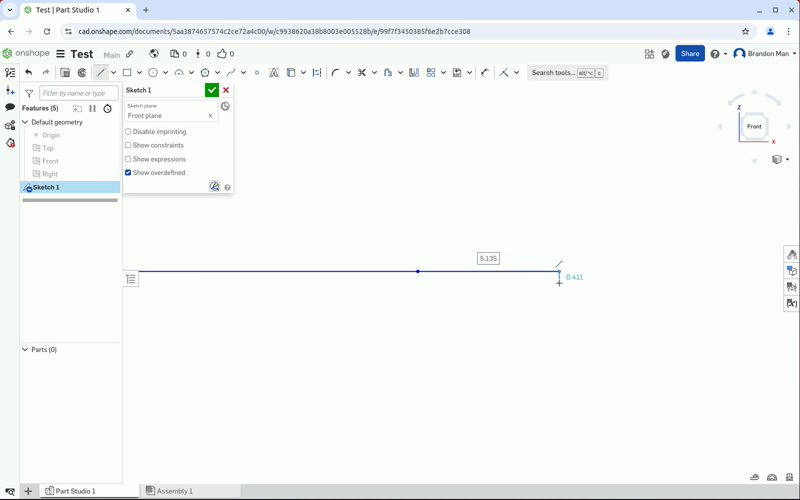
scroll(6)
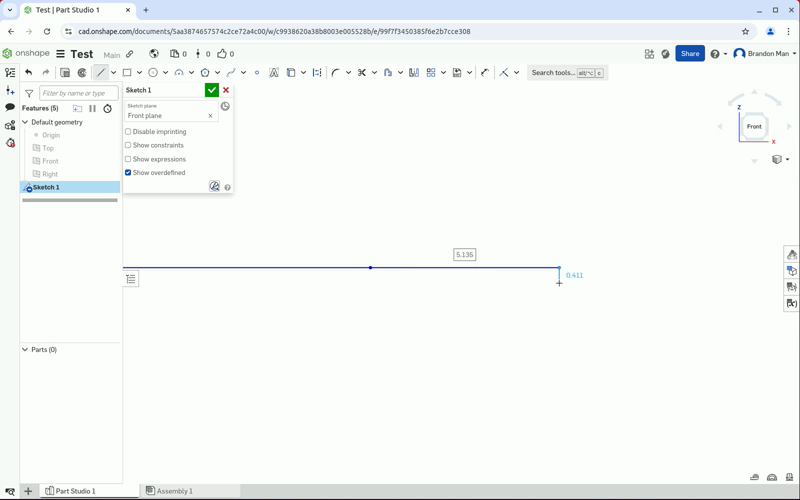
scroll(6)
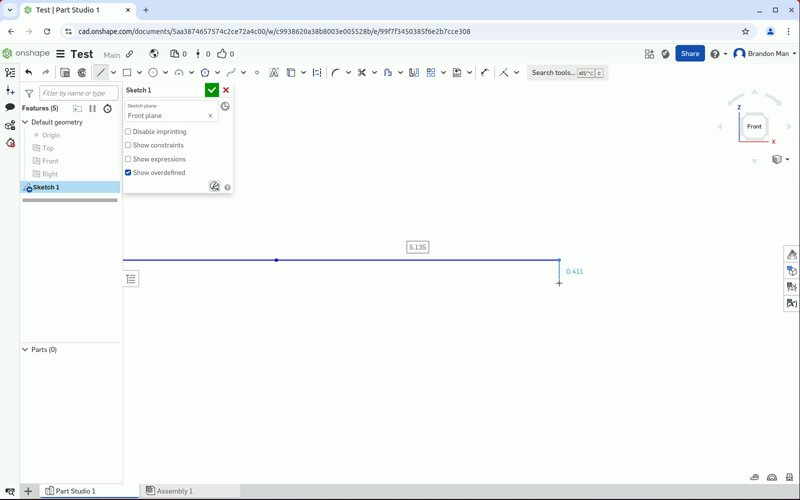
click(559, 282)
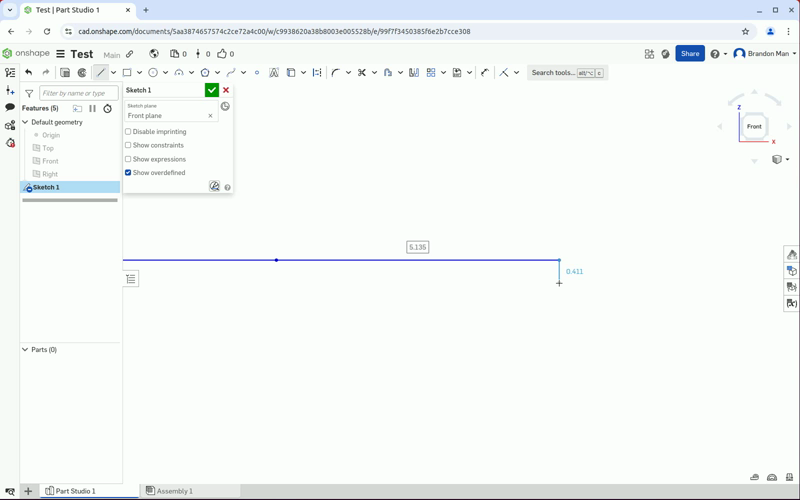
scroll(-6)
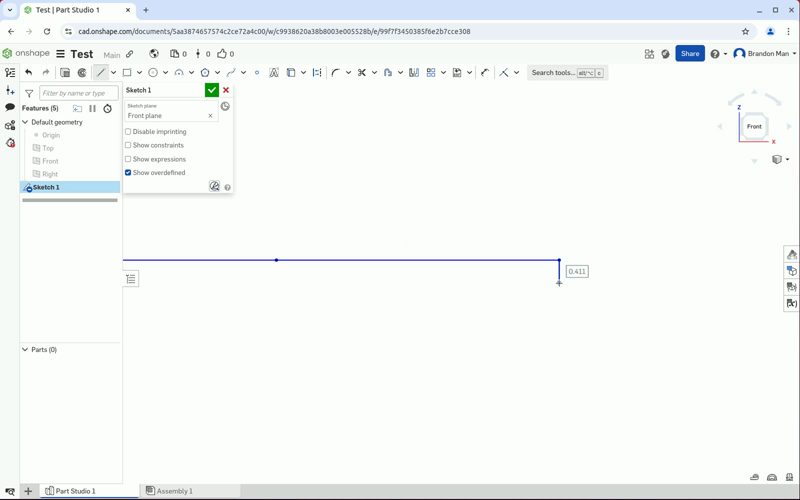
scroll(-6)
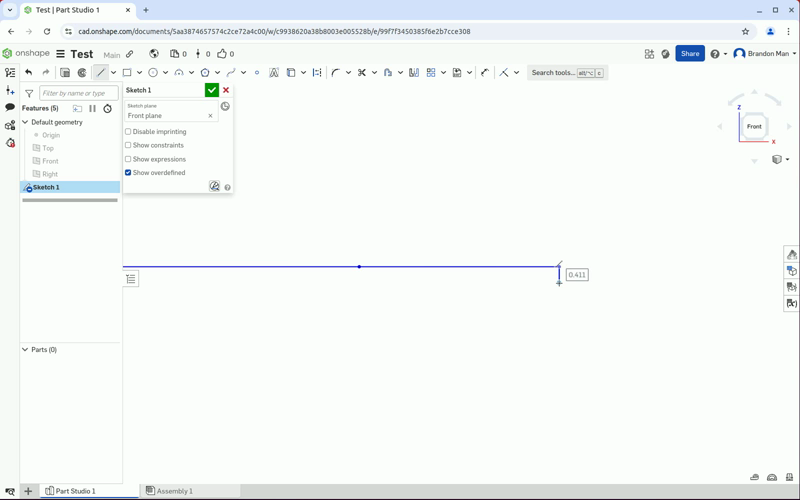
scroll(-6)
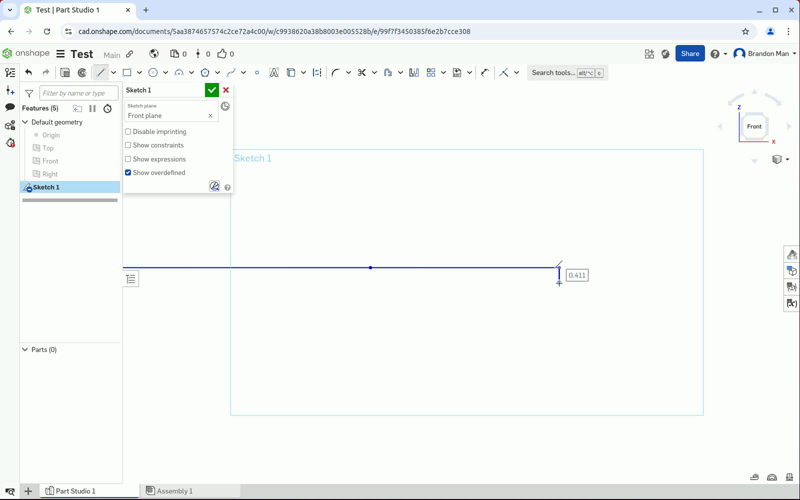
scroll(-6)
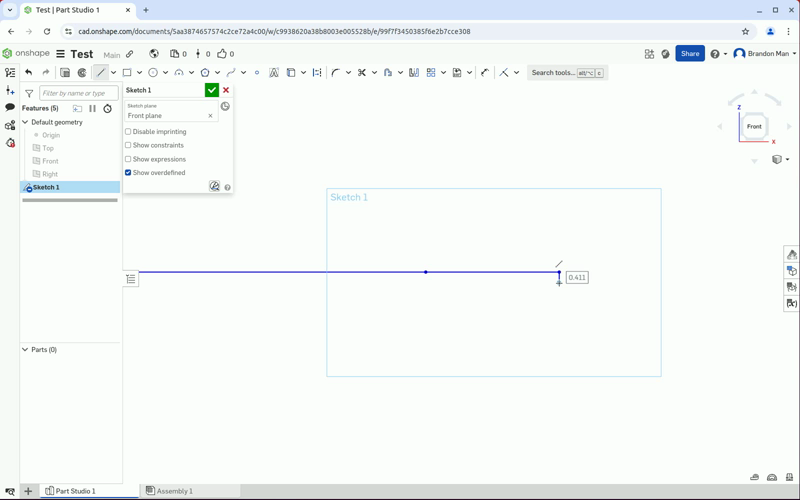
scroll(-6)
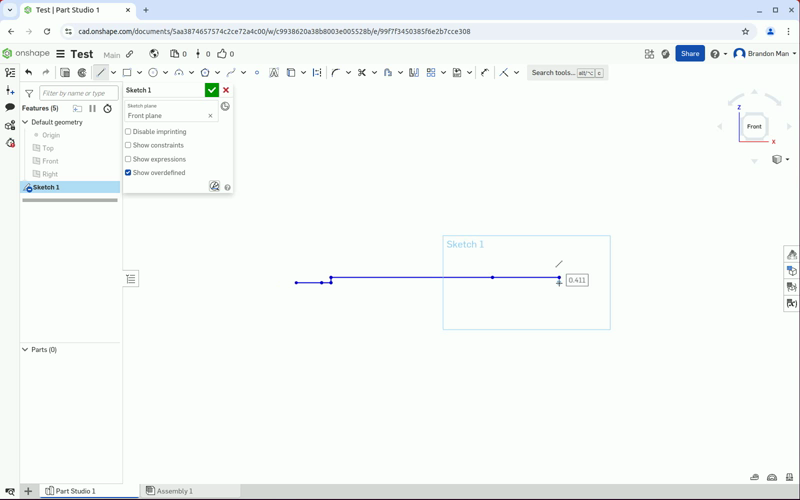
scroll(-6)
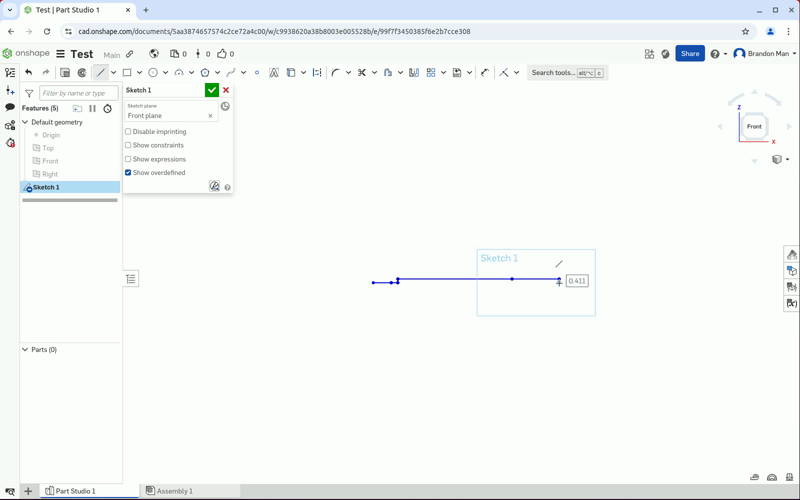
scroll(-6)
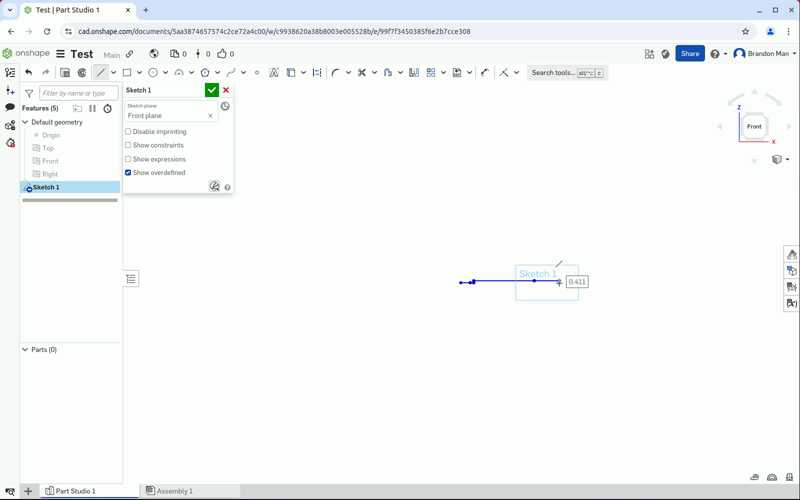
key_up(shift)
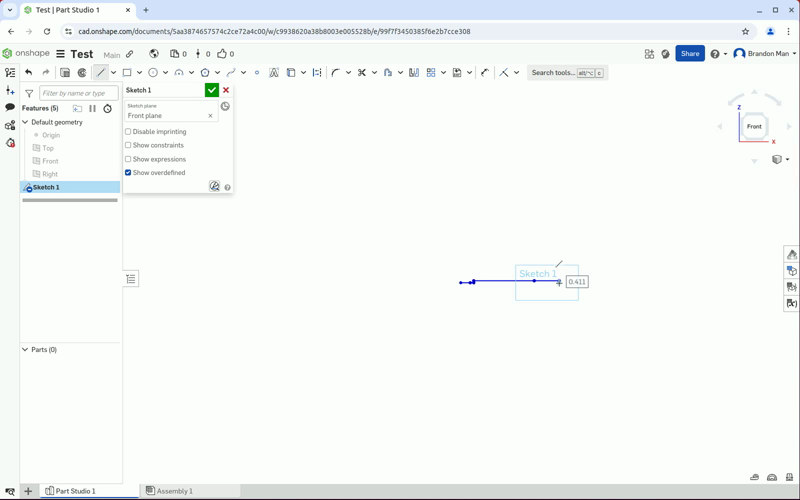
key_down(shift)
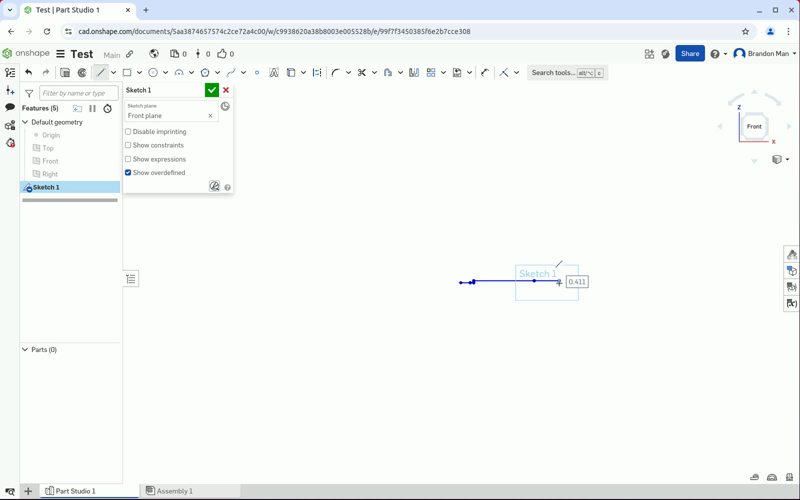
mouse_move(589, 282)
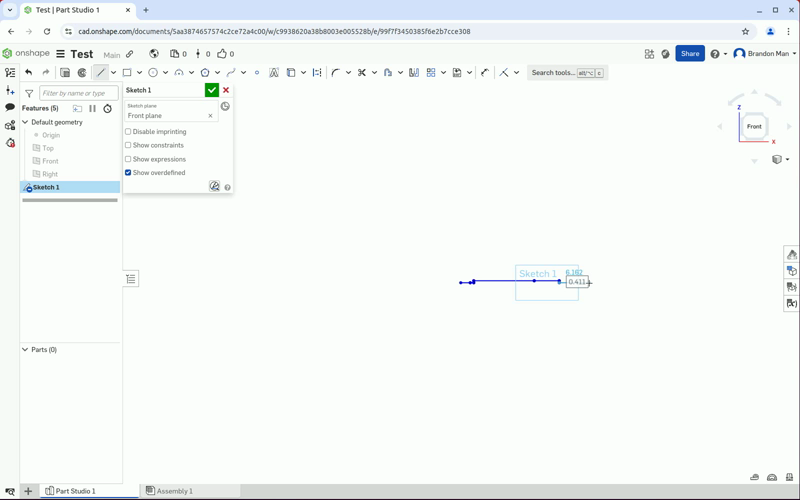
mouse_move(573, 282)
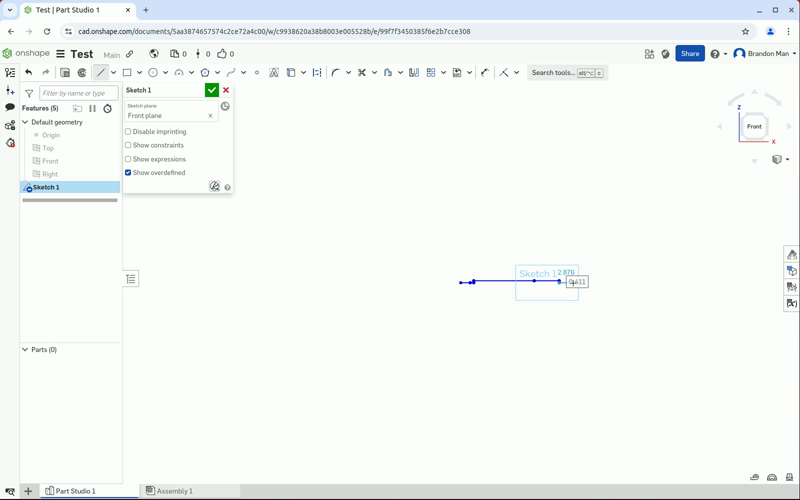
click(573, 282)
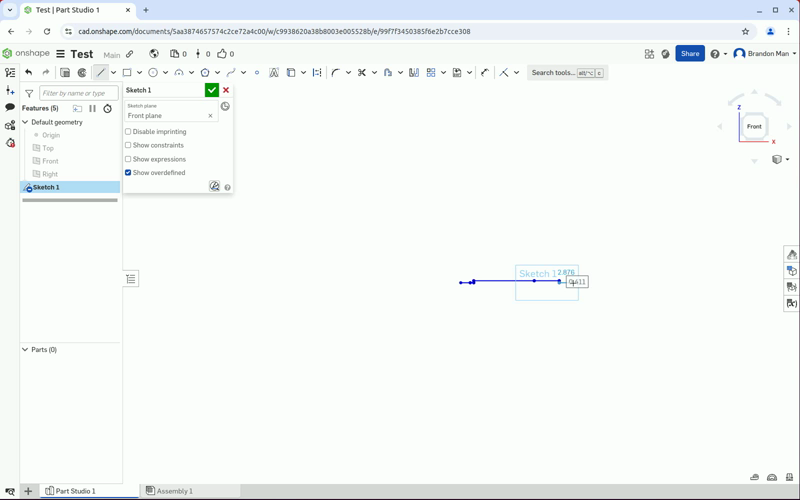
key_up(shift)
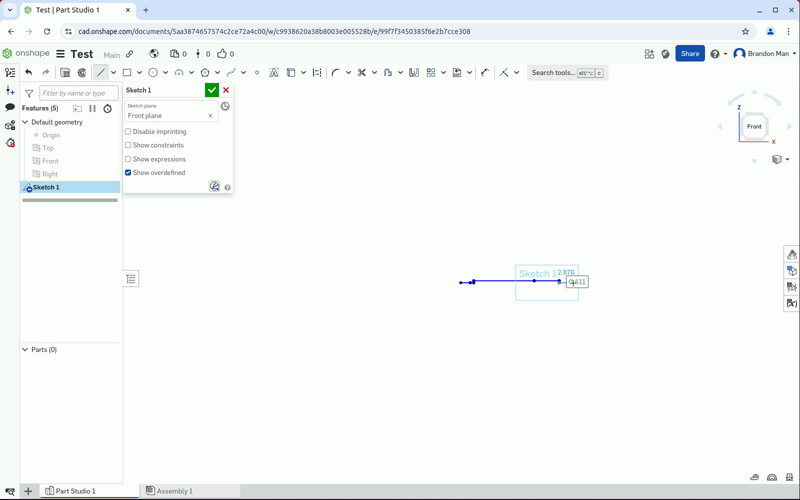
key_down(shift)
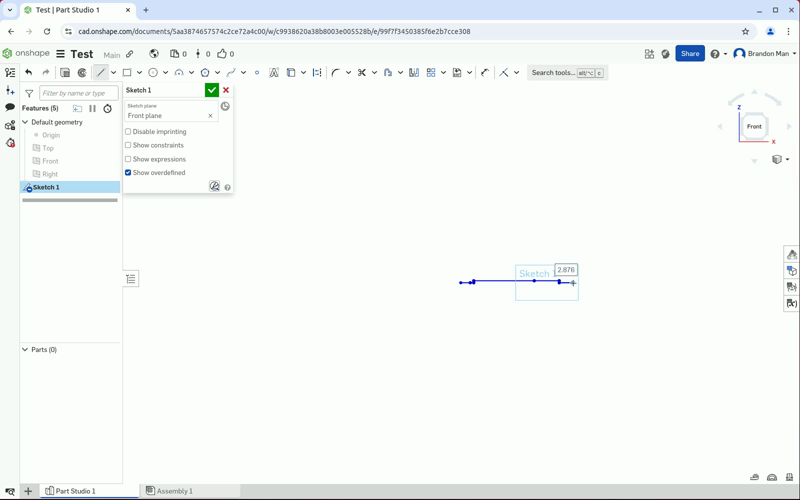
mouse_move(589, 282)
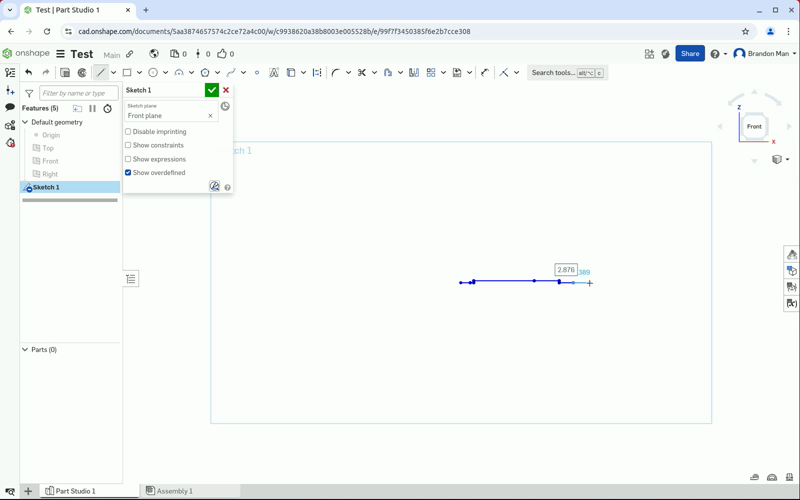
mouse_move(573, 253)
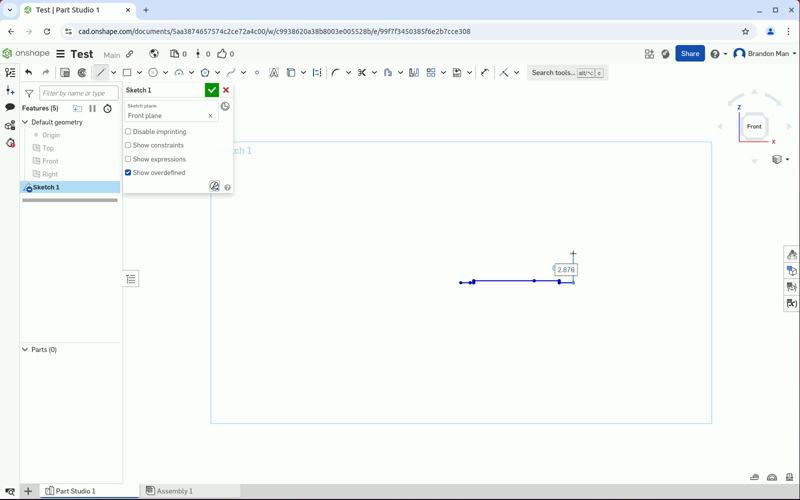
click(573, 253)
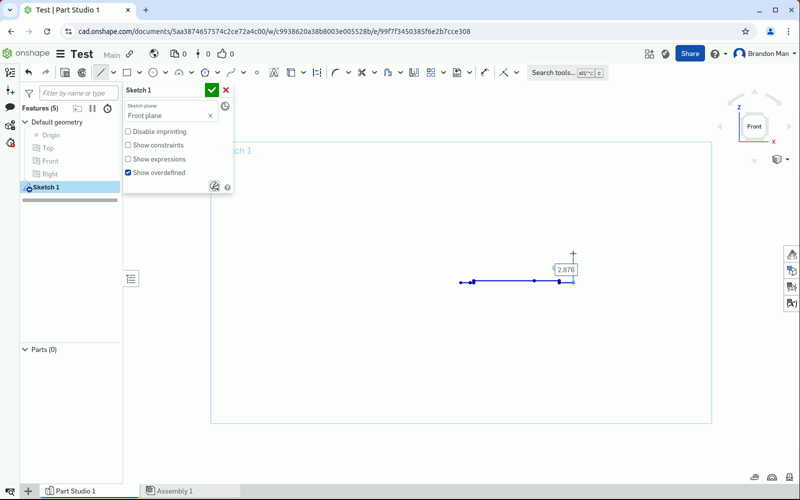
key_up(shift)
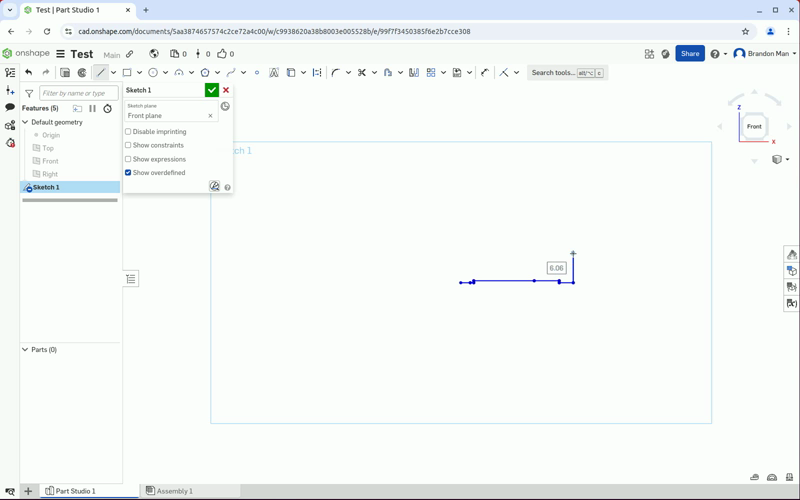
key_down(shift)
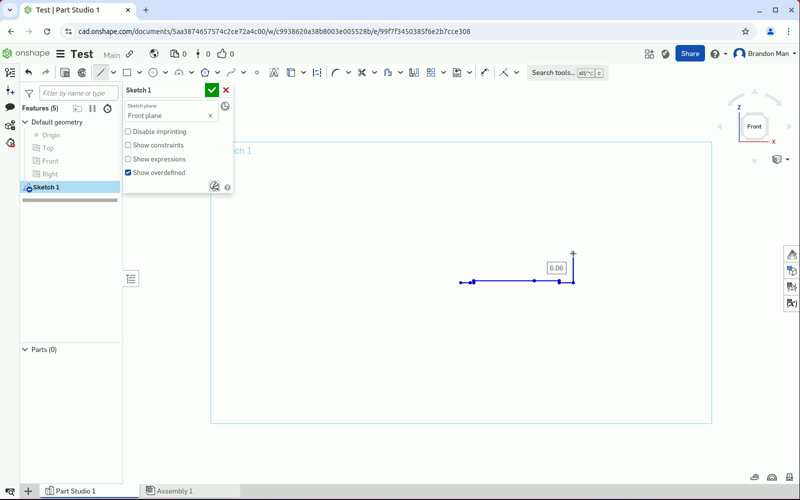
mouse_move(460, 253)
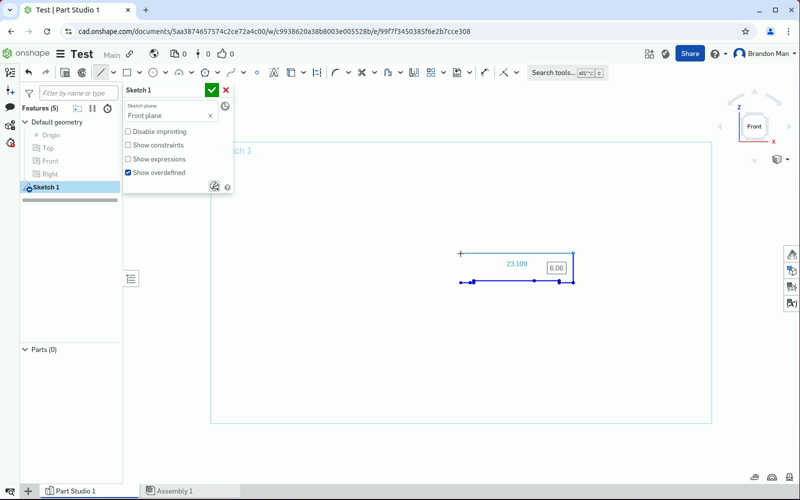
click(460, 253)
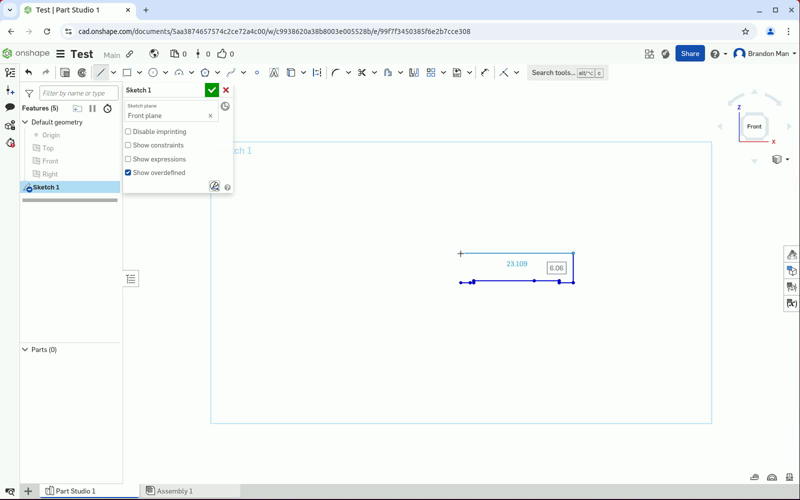
key_up(shift)
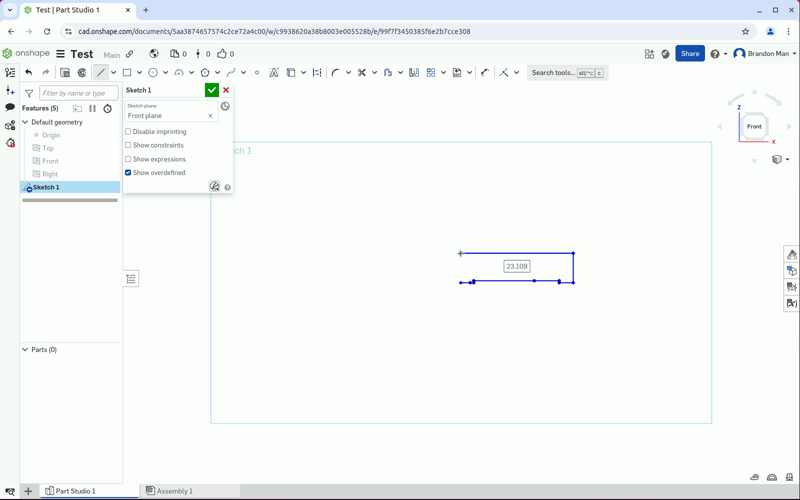
mouse_move(490, 253)
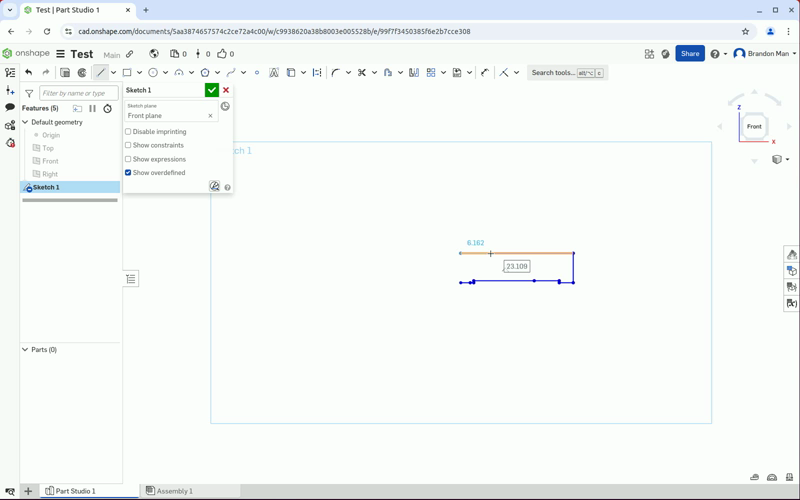
key_down(shift)
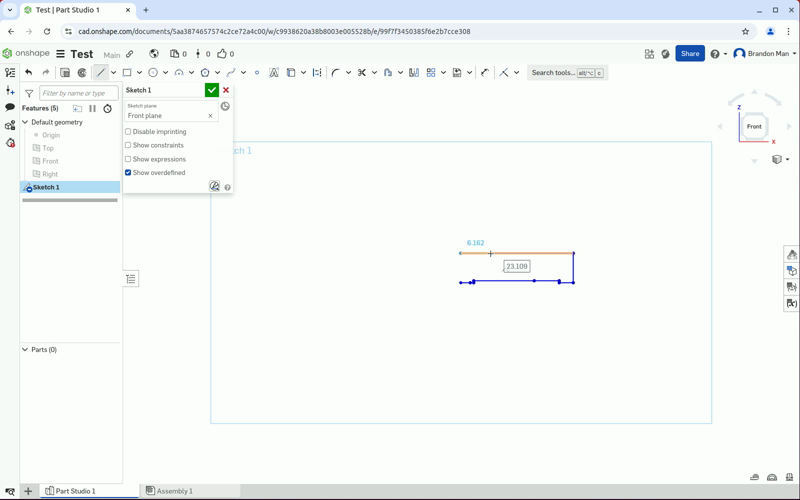
mouse_move(460, 282)
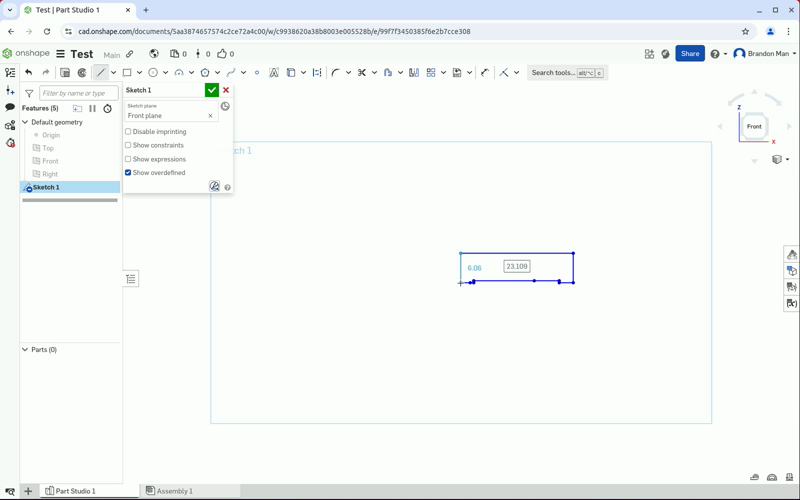
key_up(shift)
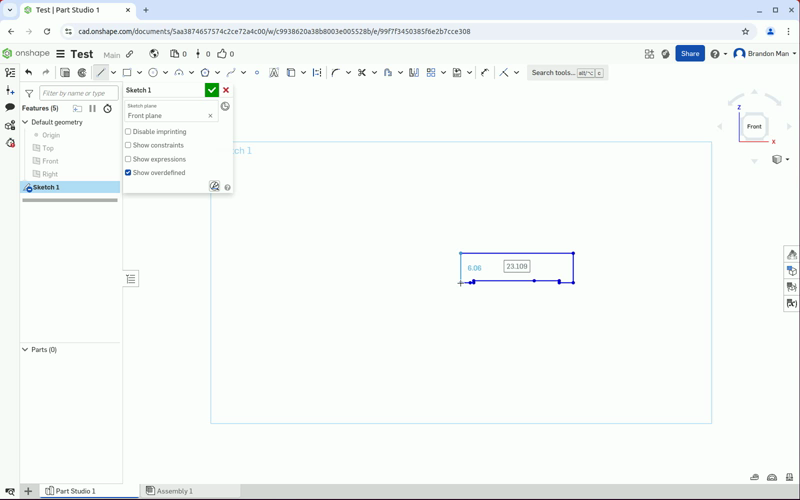
click(460, 282)
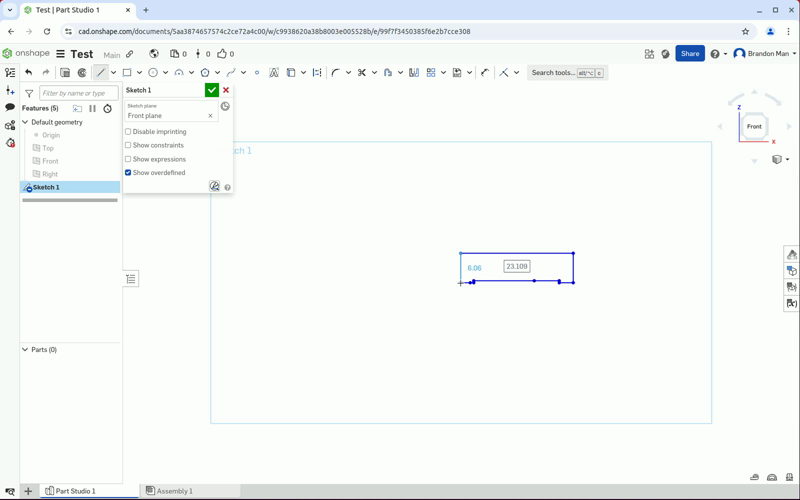
key(esc)
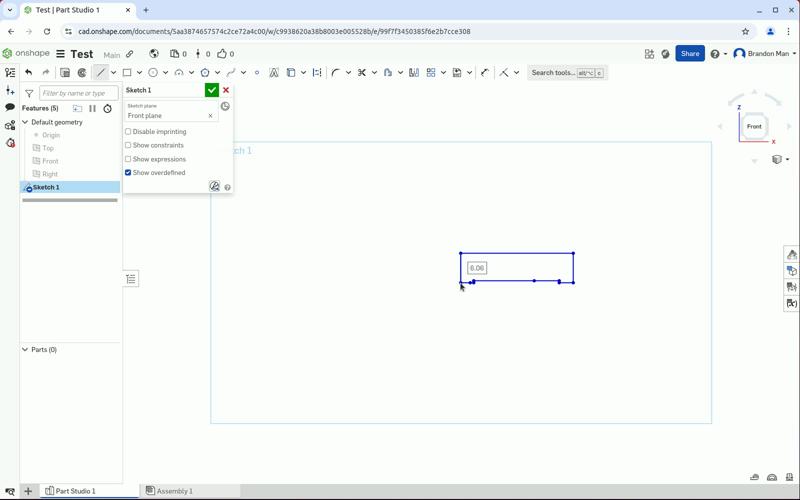
key(l)
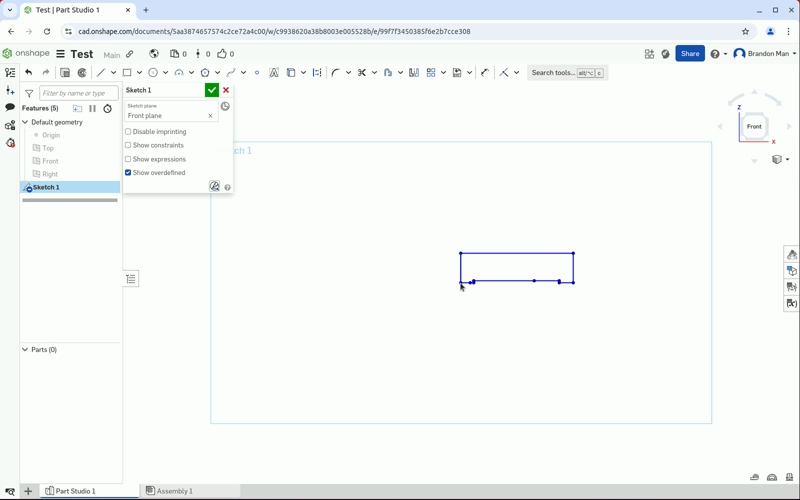
key_down(shift)
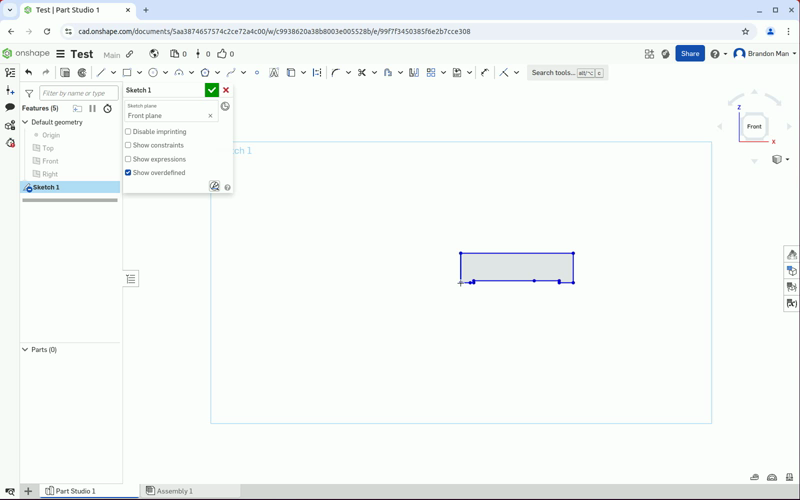
mouse_move(473, 280)
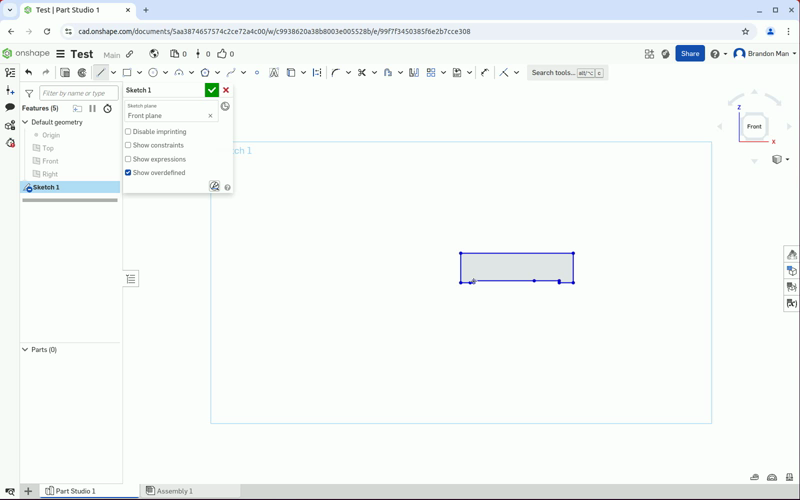
scroll(6)
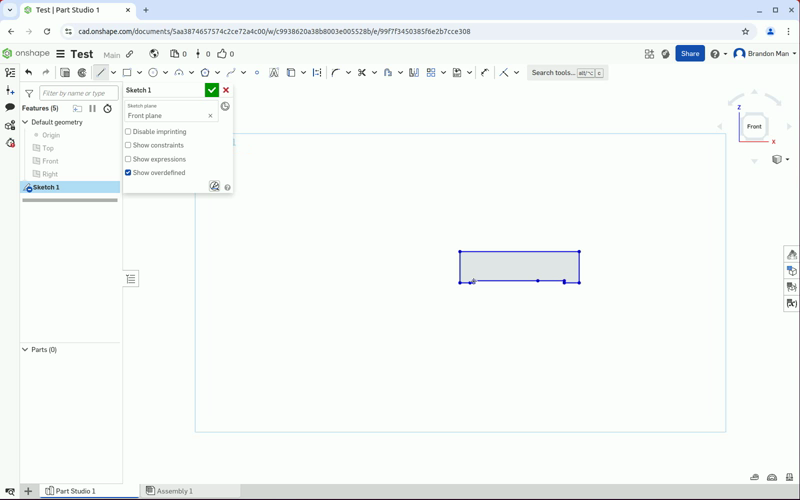
scroll(6)
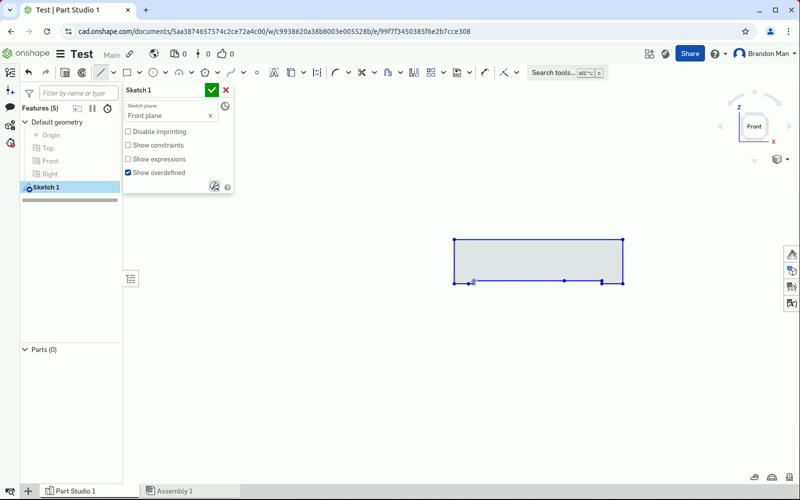
scroll(6)
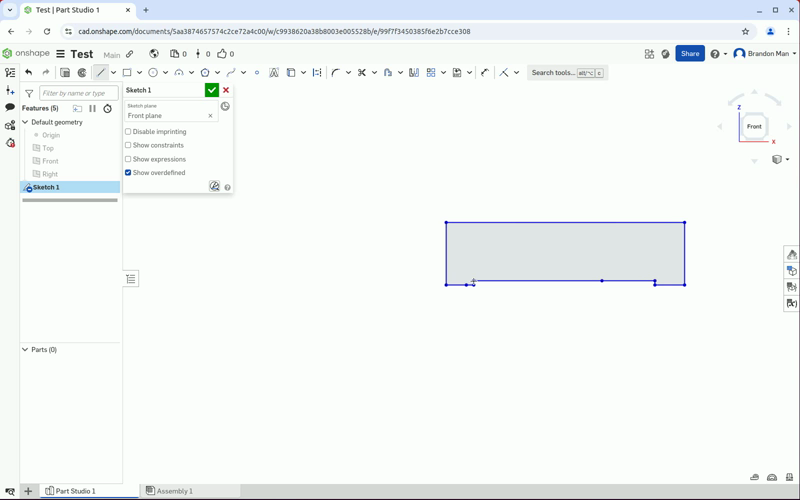
scroll(6)
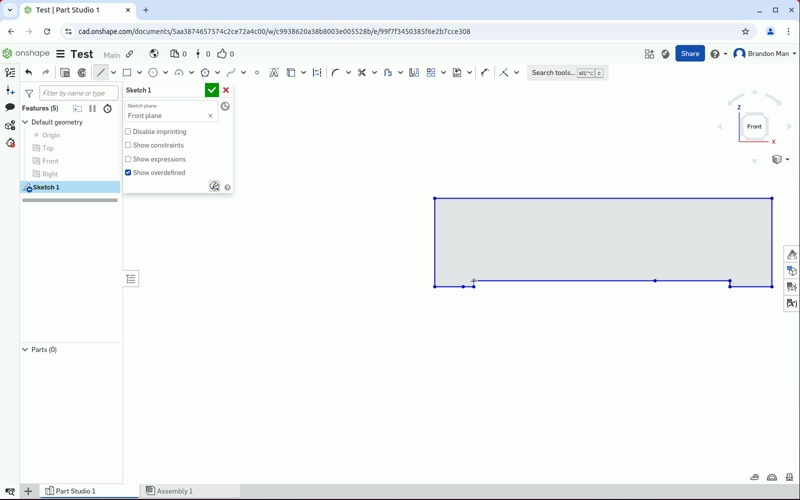
scroll(6)
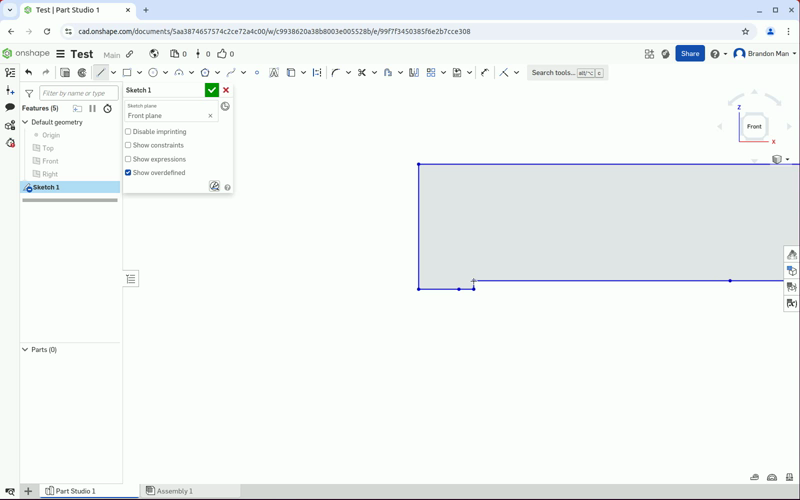
scroll(6)
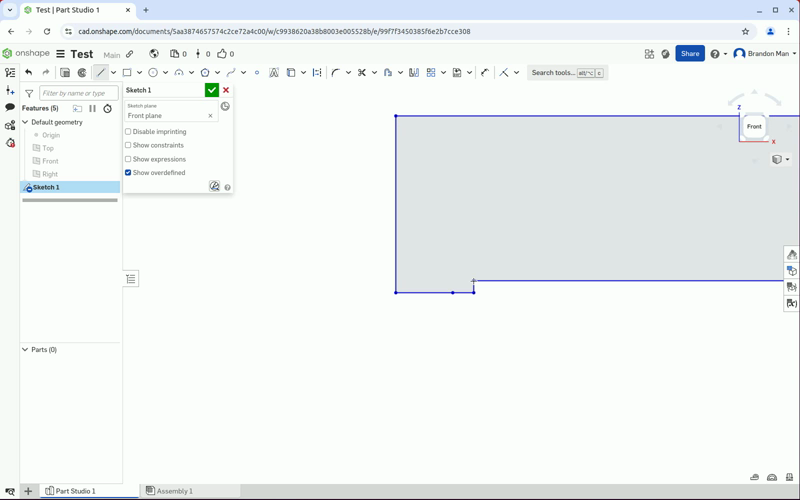
scroll(6)
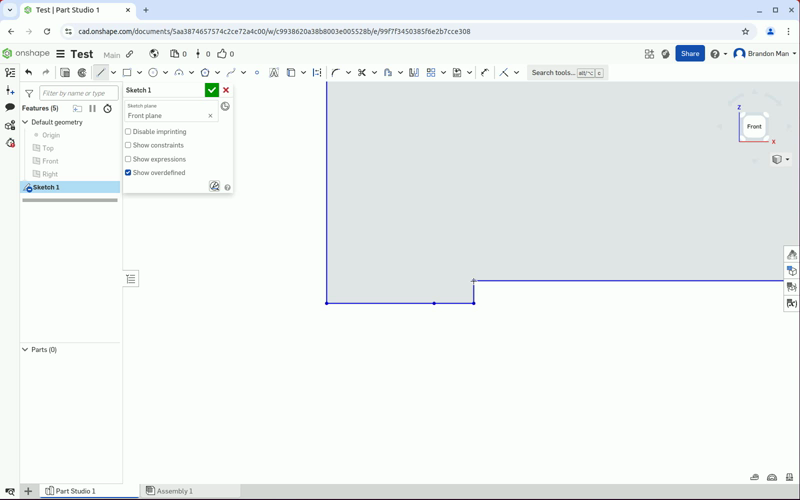
click(473, 280)
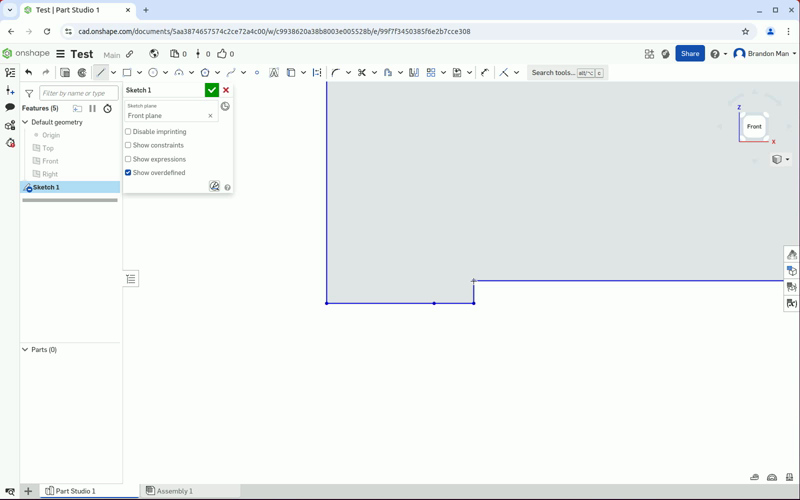
scroll(-6)
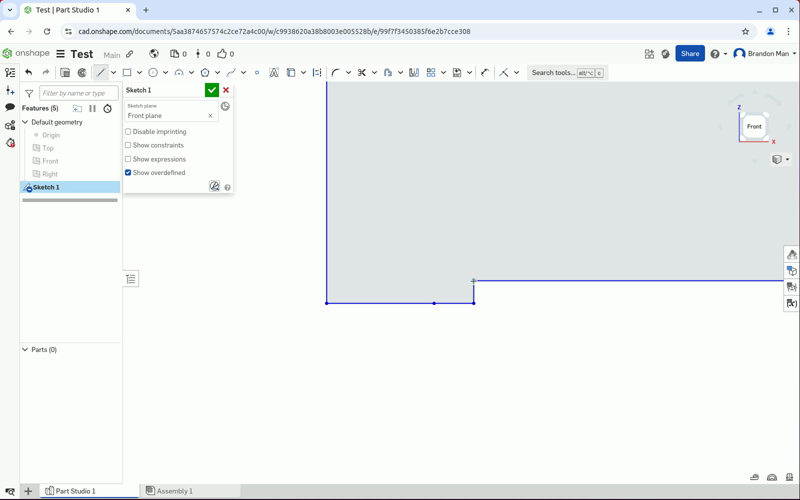
scroll(-6)
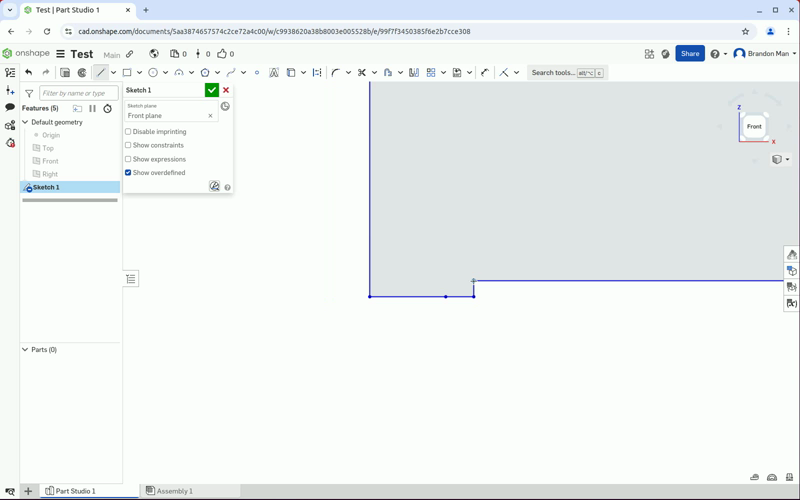
scroll(-6)
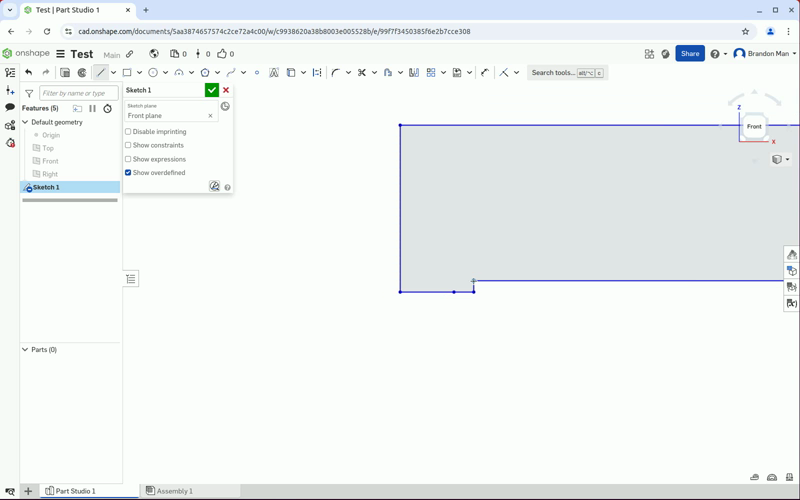
scroll(-6)
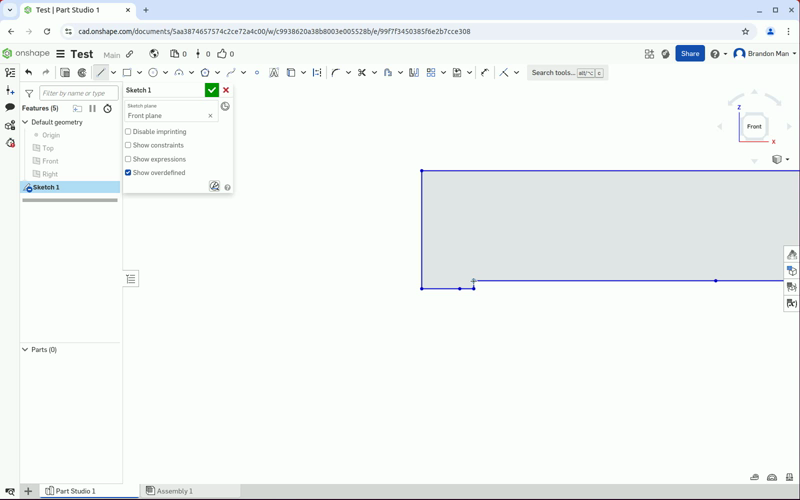
scroll(-6)
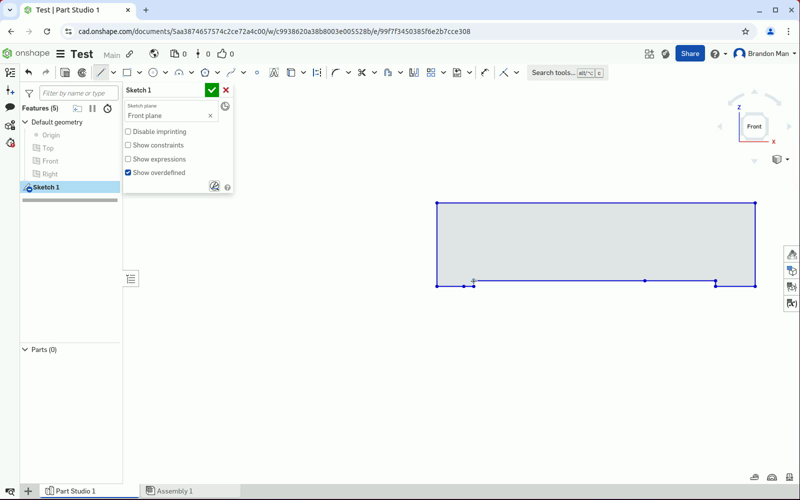
scroll(-6)
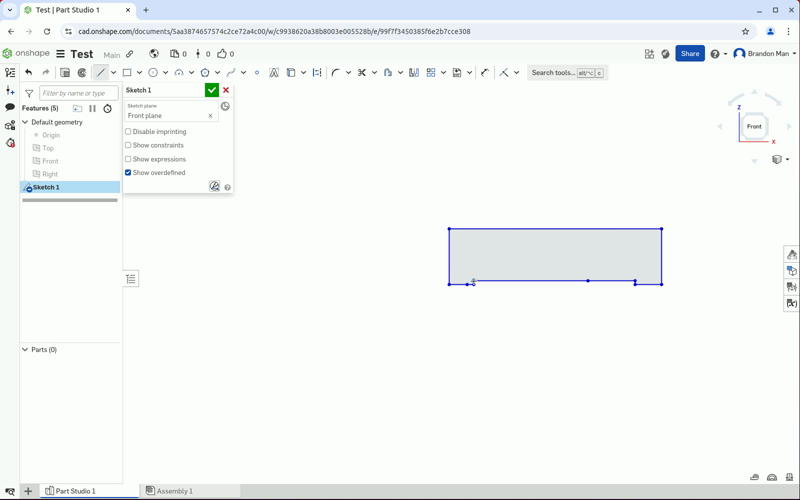
scroll(-6)
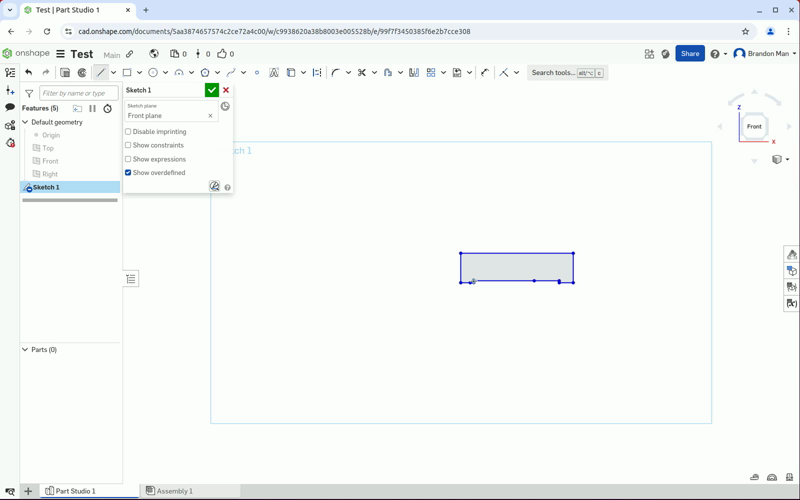
key_up(shift)
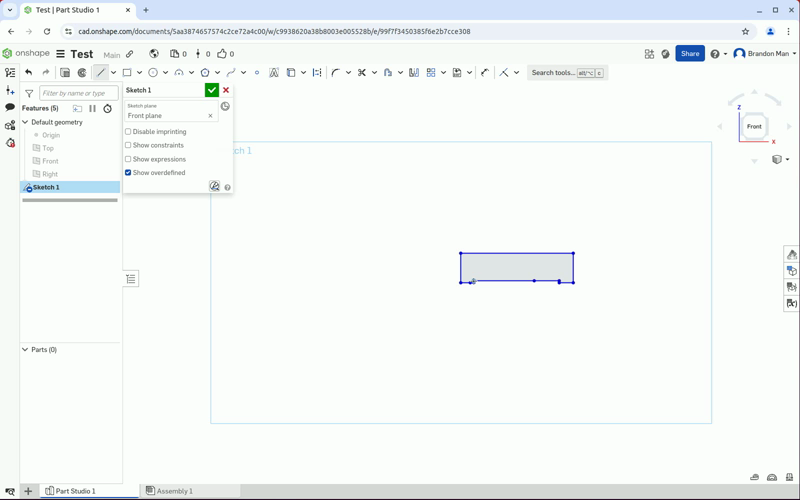
key_down(shift)
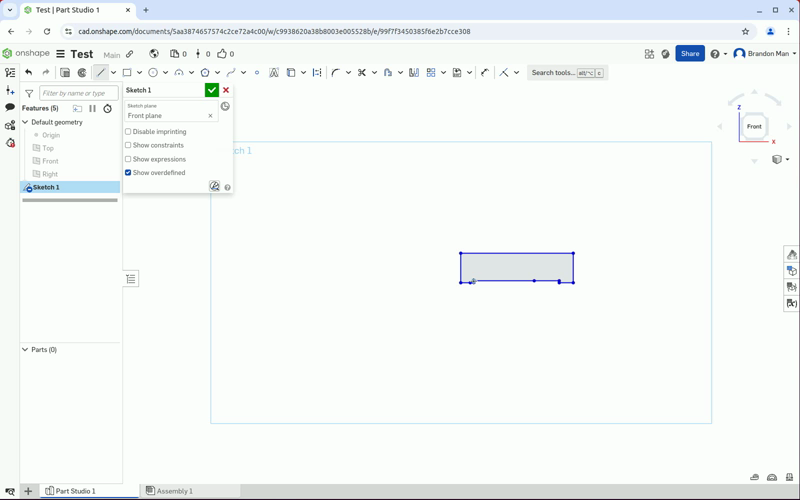
mouse_move(559, 280)
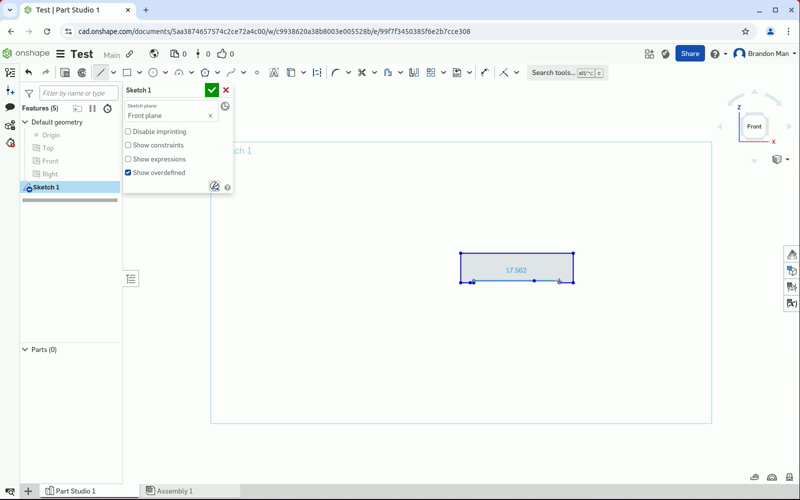
scroll(6)
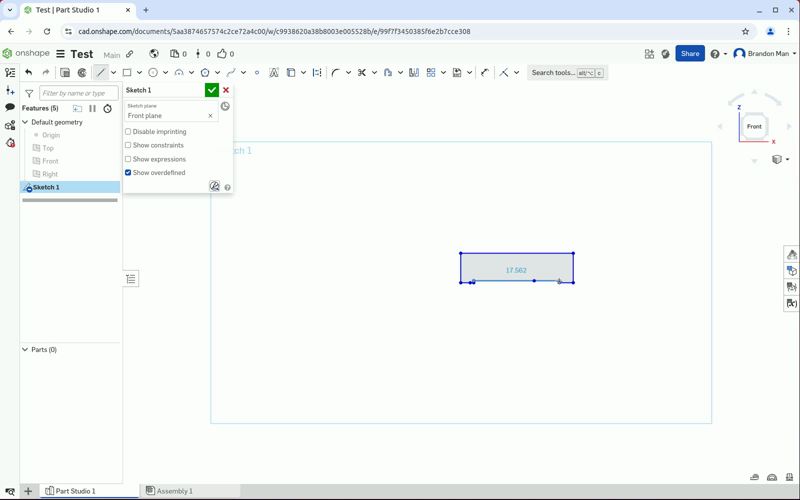
scroll(6)
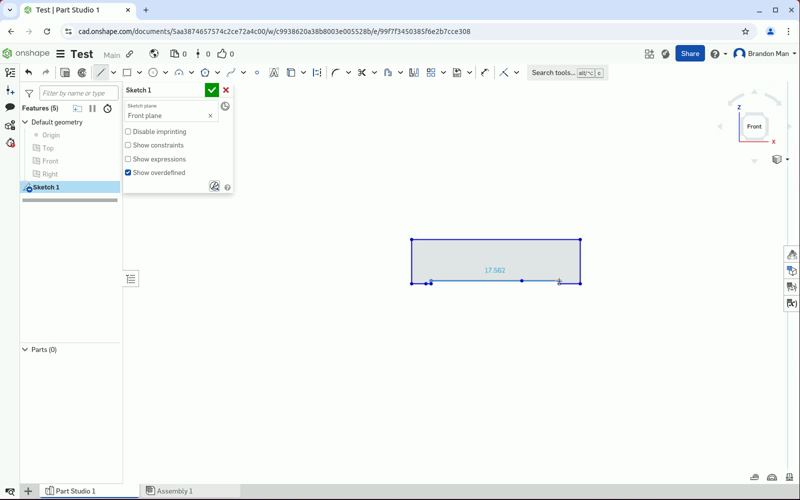
scroll(6)
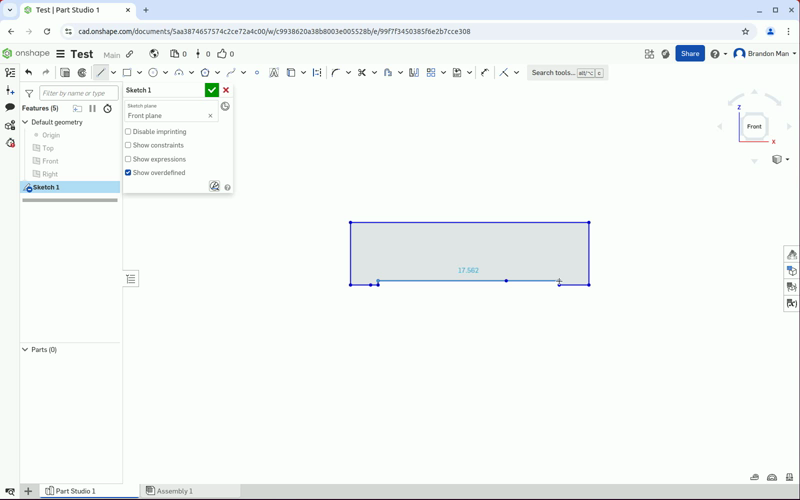
scroll(6)
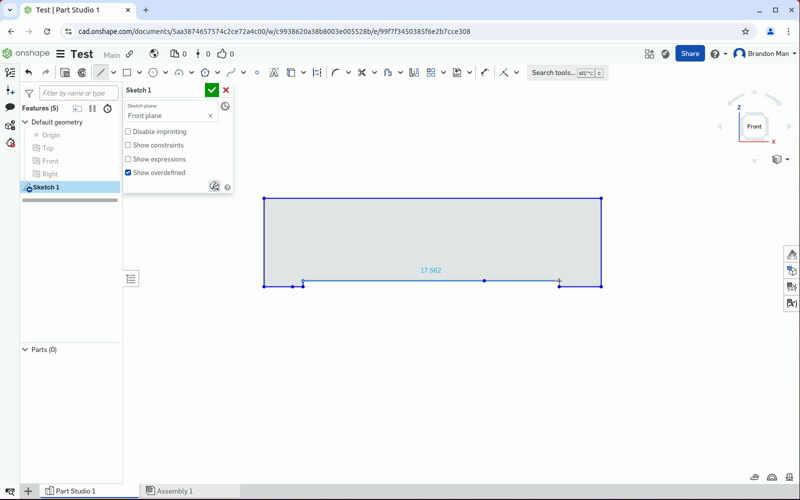
scroll(6)
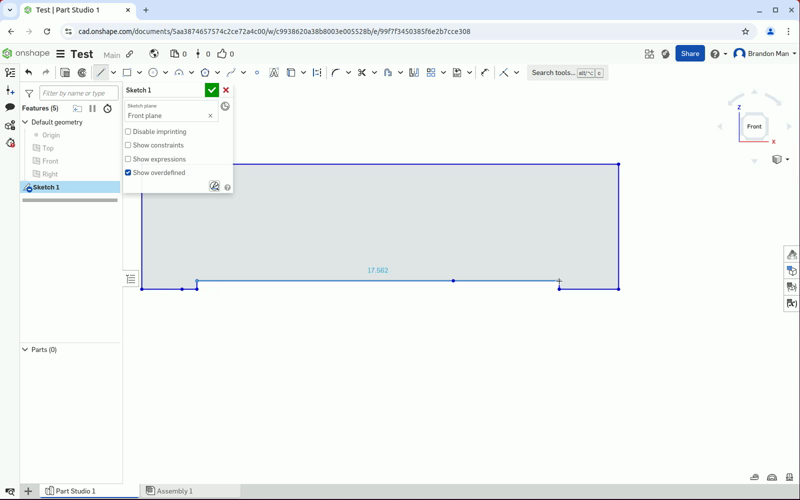
scroll(6)
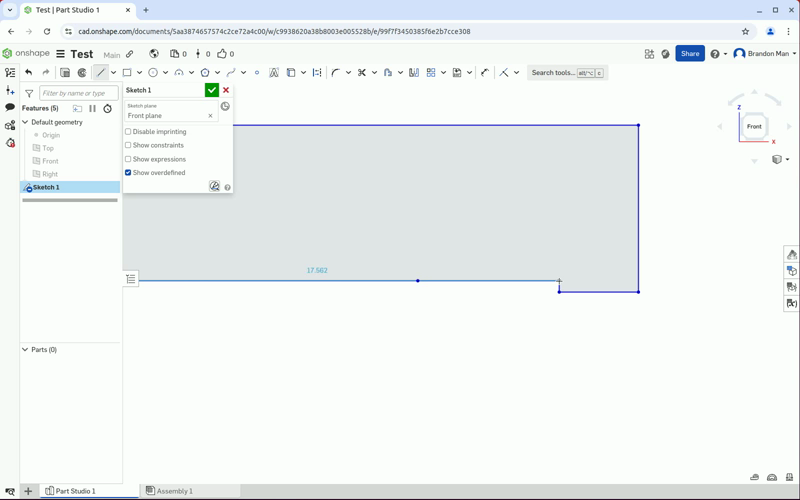
scroll(6)
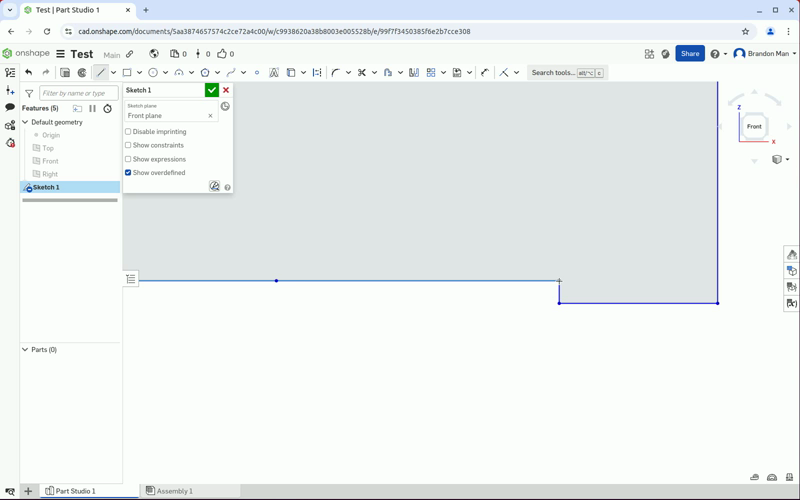
click(559, 280)
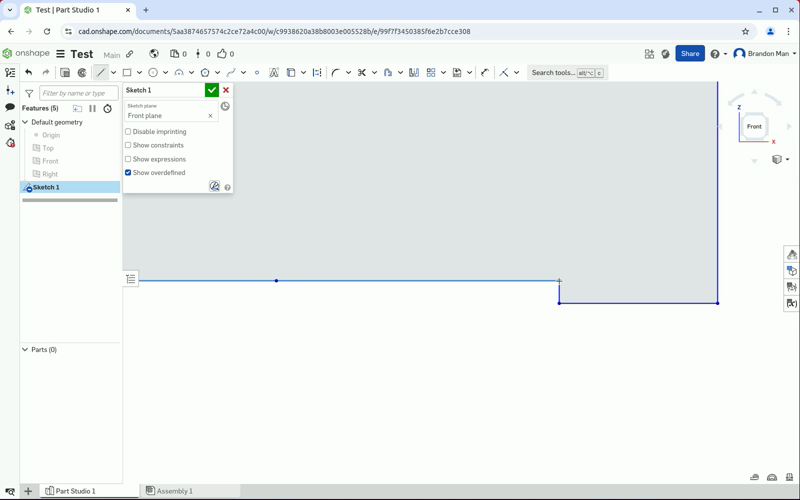
scroll(-6)
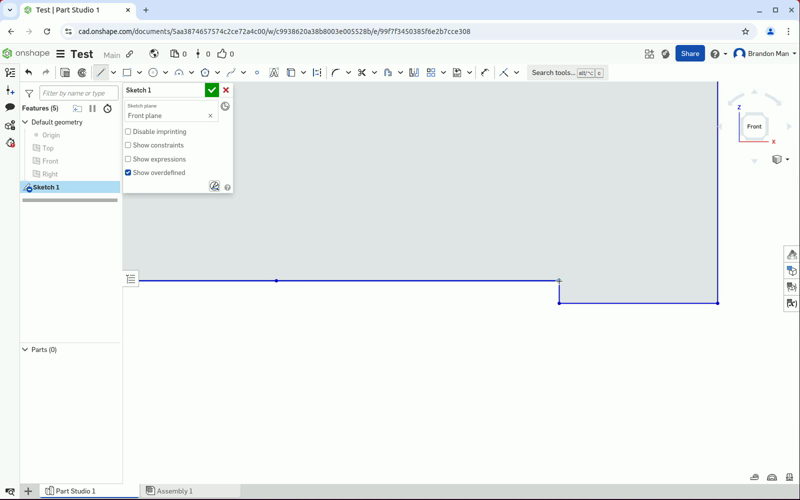
scroll(-6)
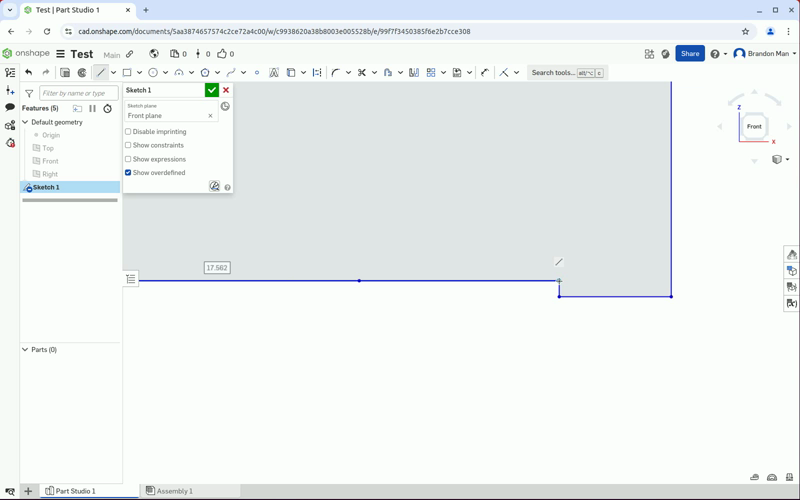
scroll(-6)
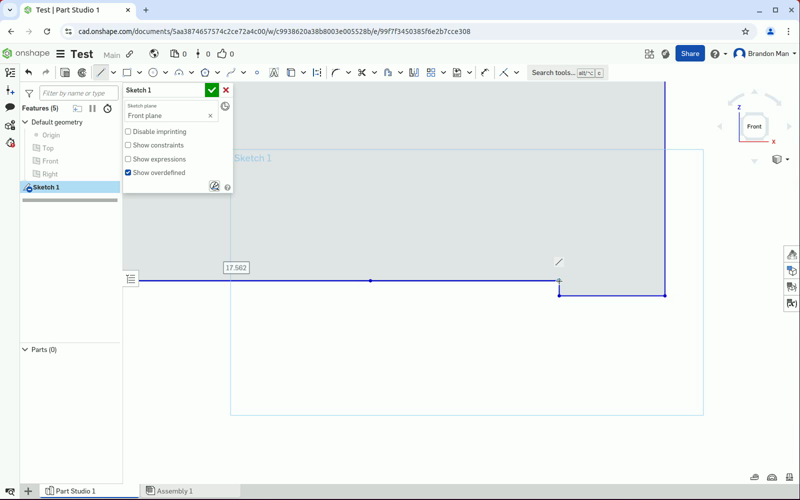
scroll(-6)
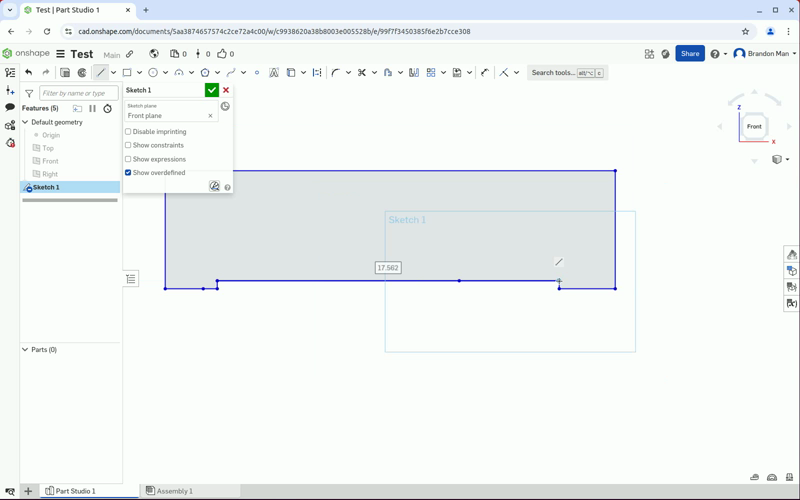
scroll(-6)
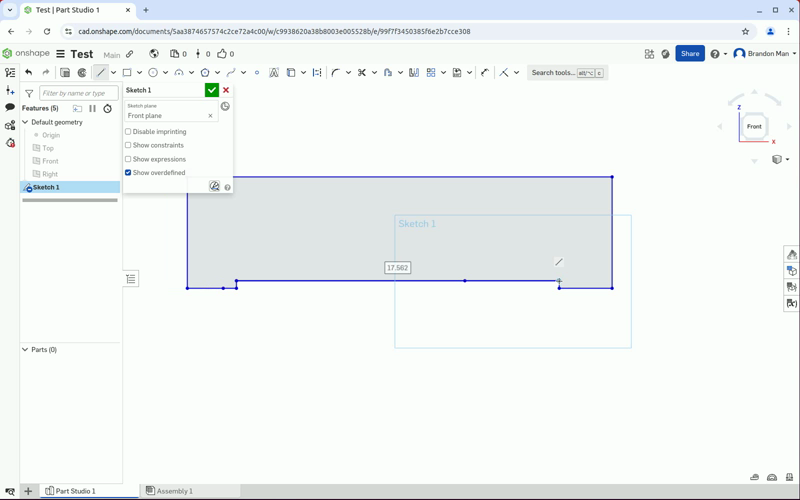
scroll(-6)
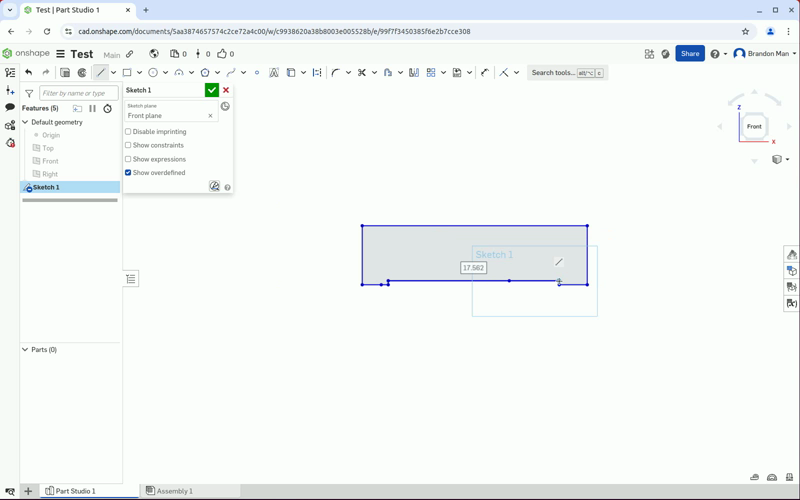
scroll(-6)
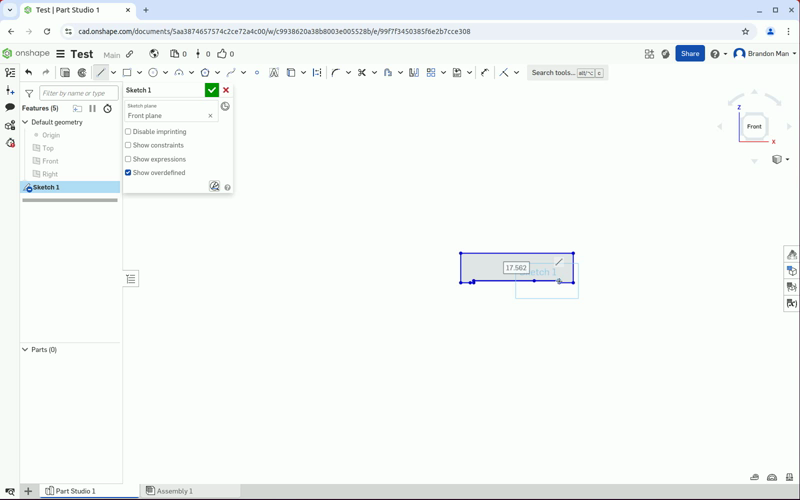
key_up(shift)
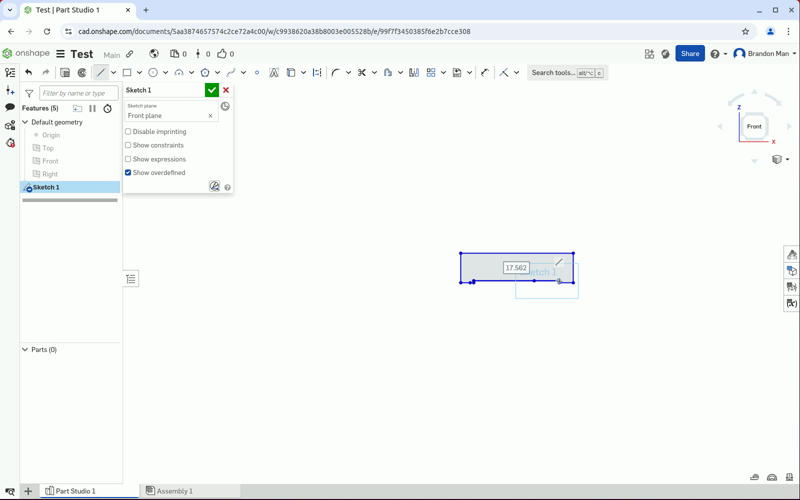
key_down(shift)
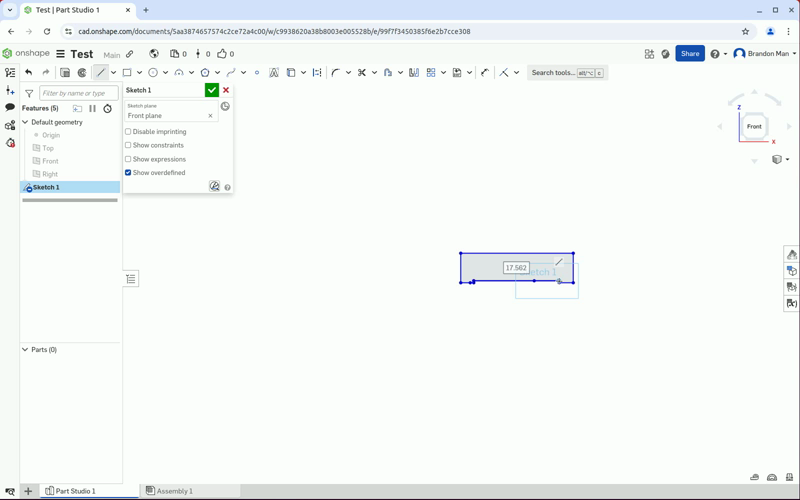
mouse_move(589, 280)
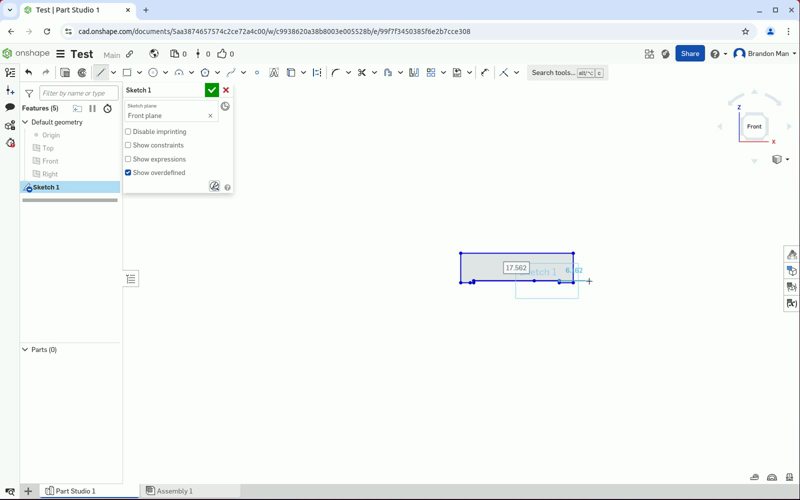
mouse_move(559, 266)
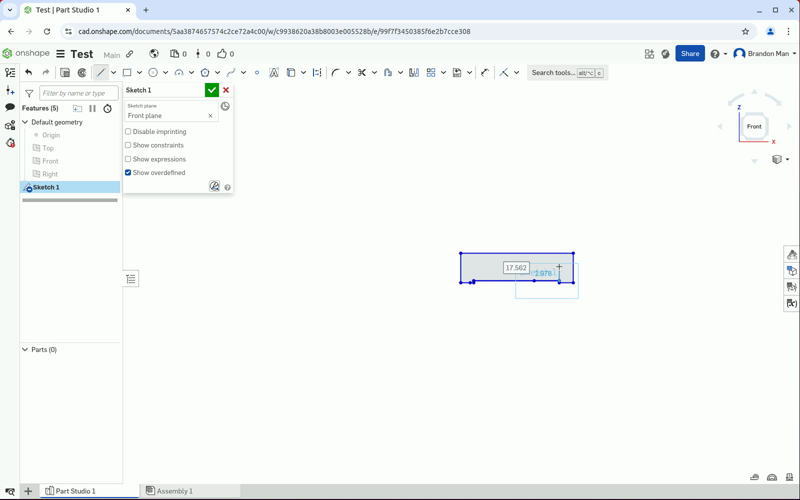
click(559, 266)
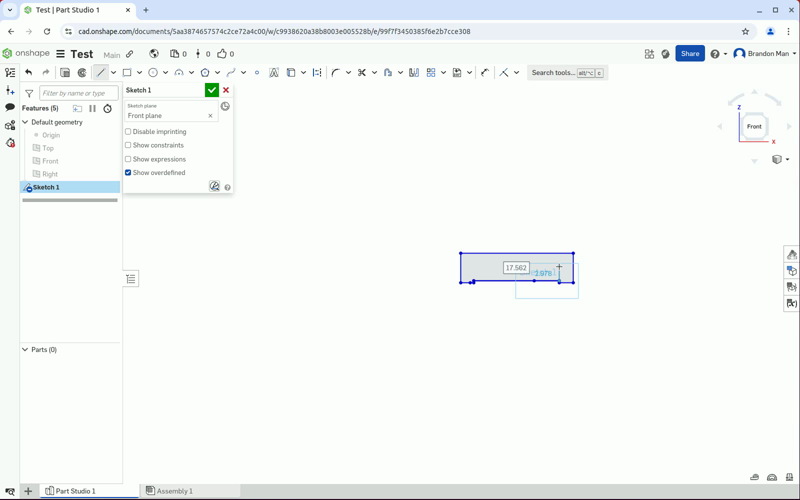
key_up(shift)
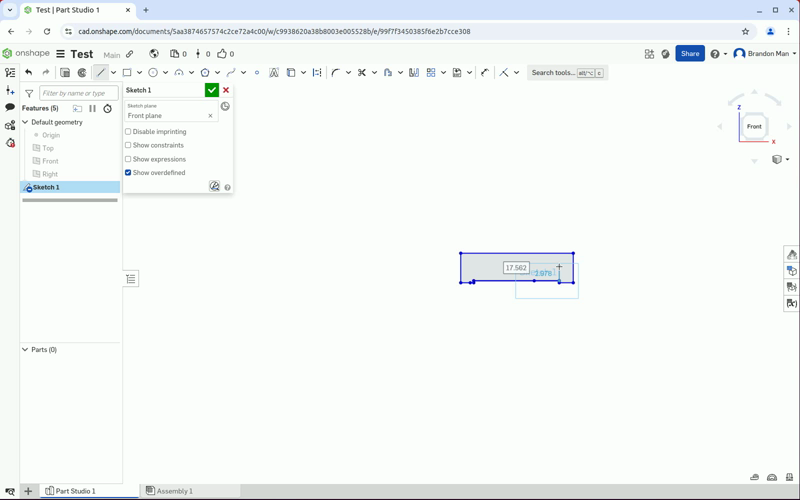
key_down(shift)
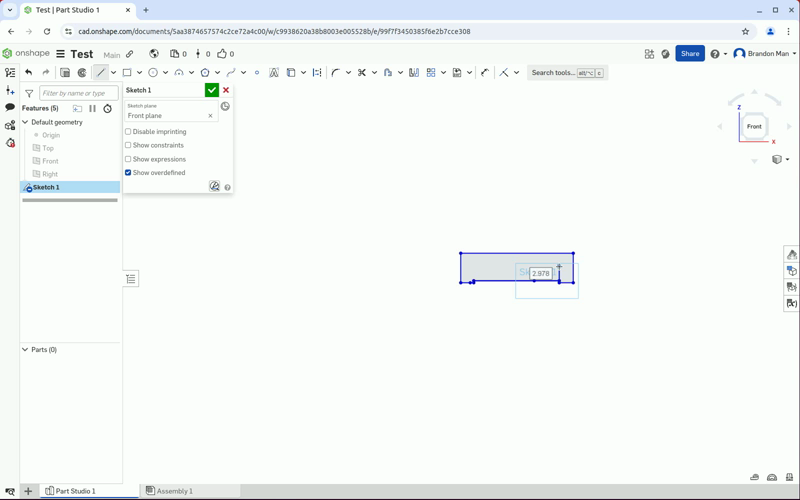
mouse_move(473, 266)
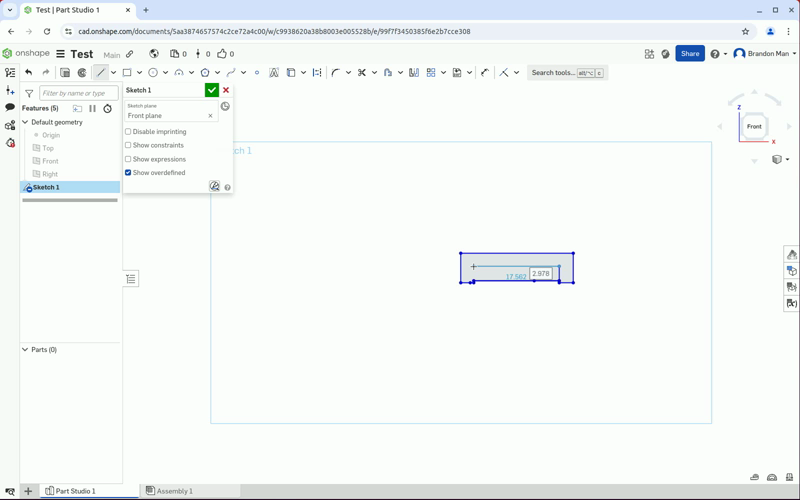
click(473, 266)
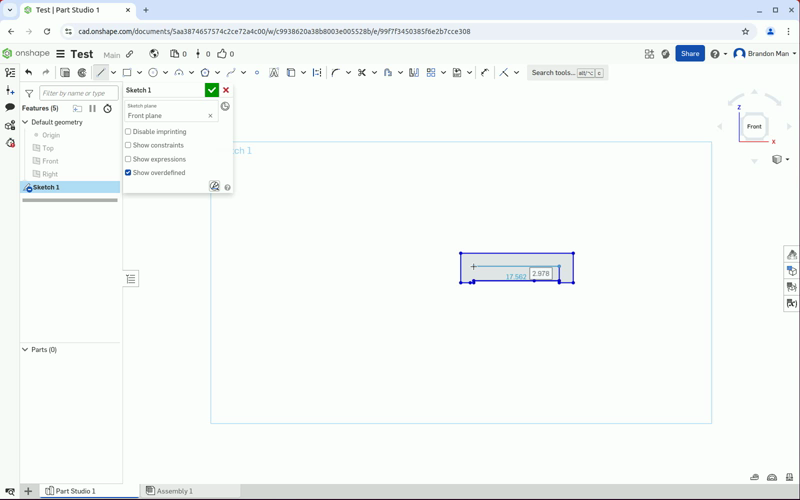
key_up(shift)
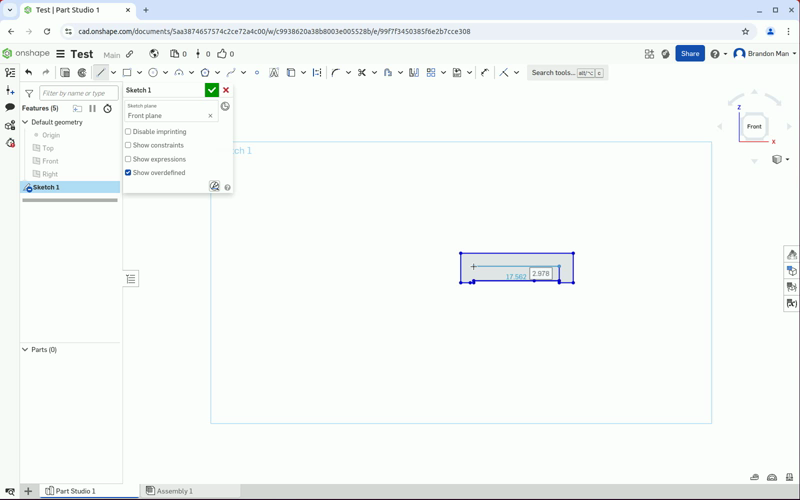
mouse_move(503, 266)
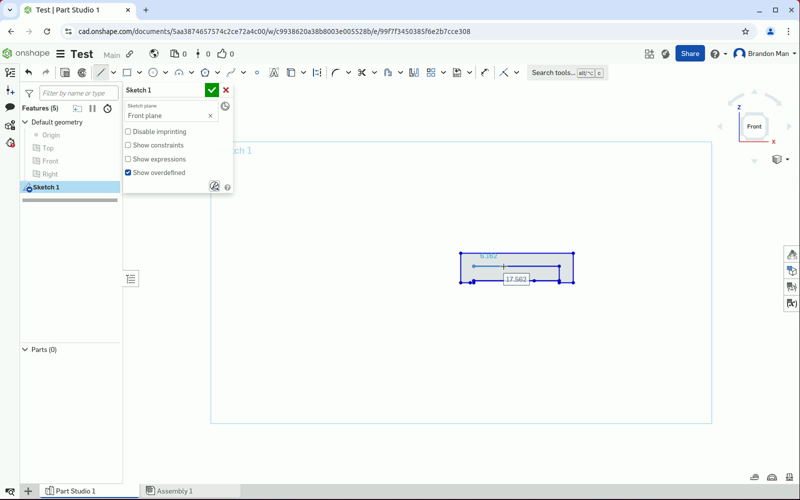
key_down(shift)
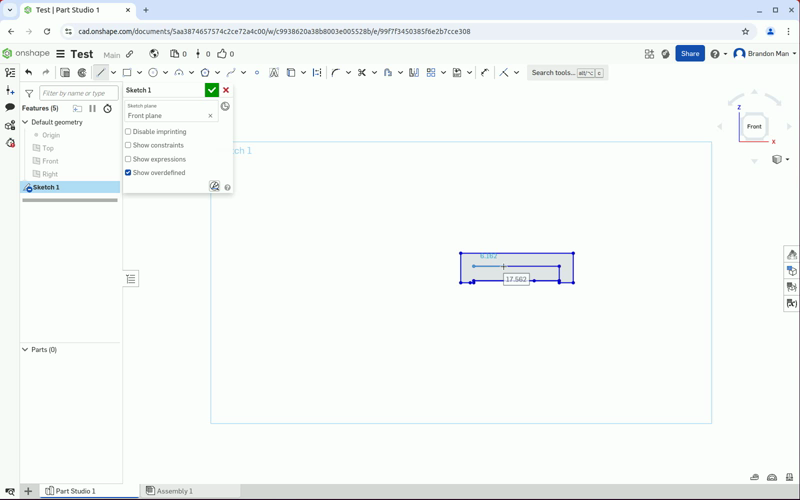
mouse_move(473, 280)
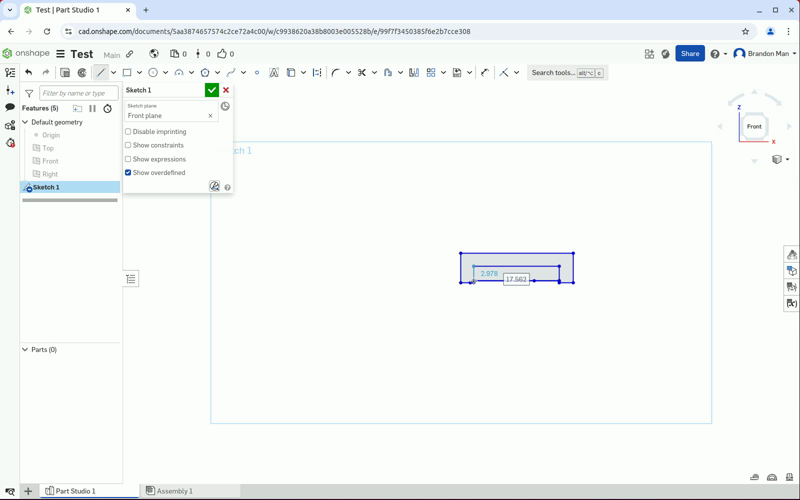
scroll(6)
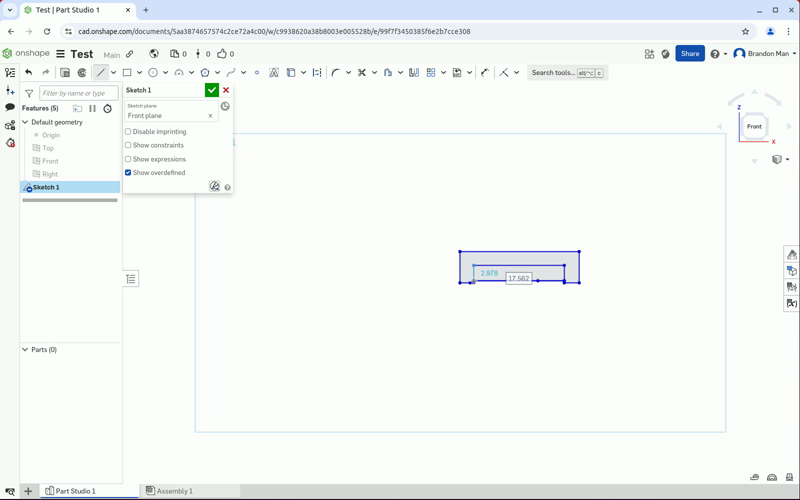
scroll(6)
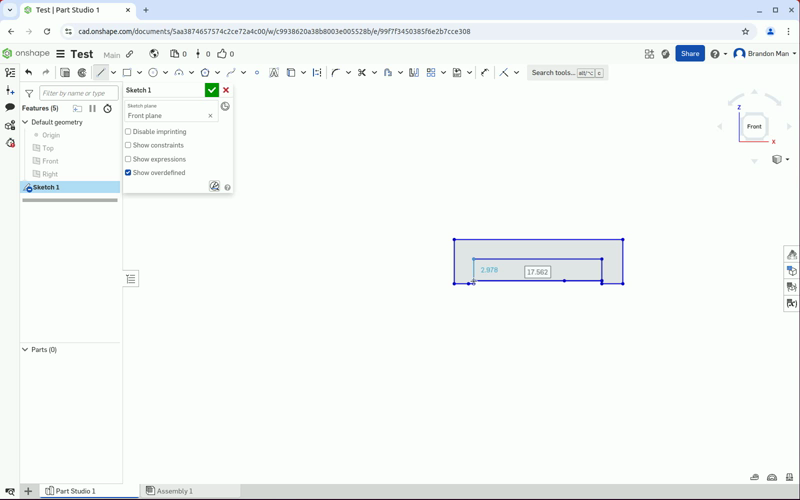
scroll(6)
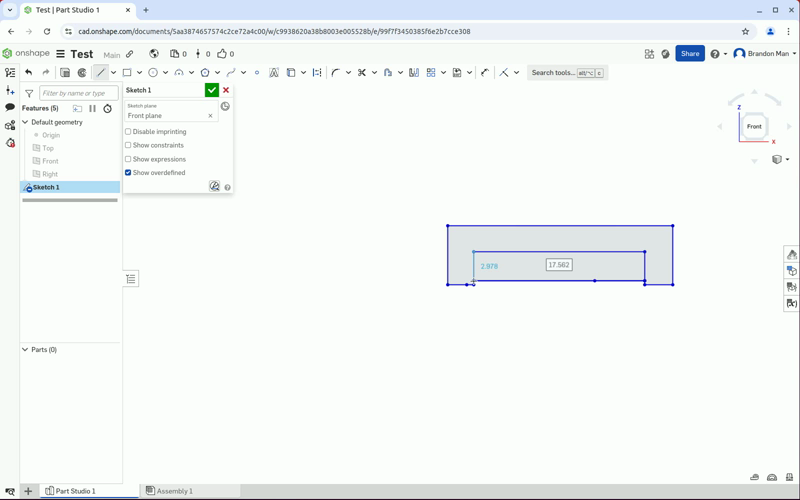
scroll(6)
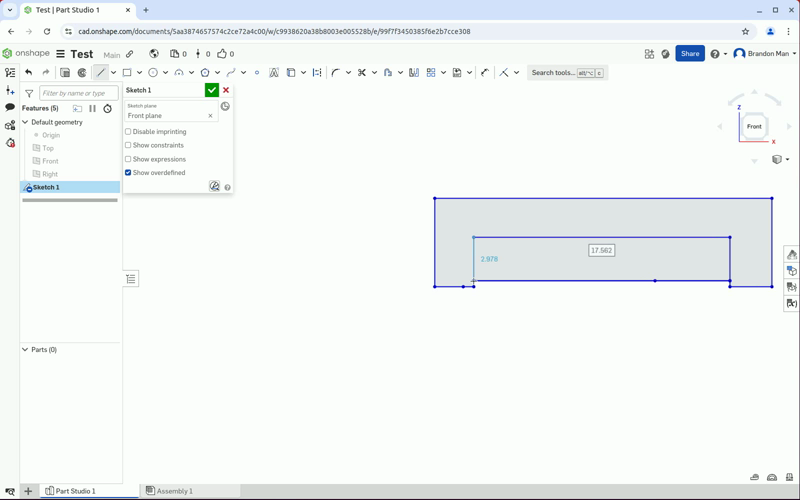
scroll(6)
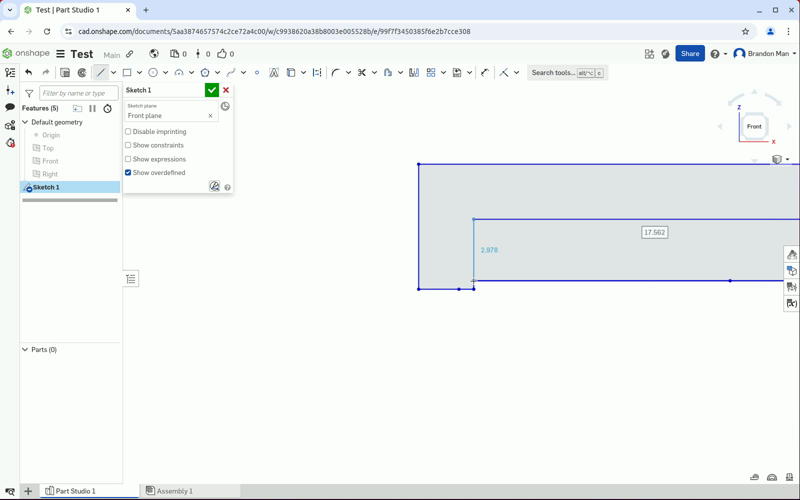
scroll(6)
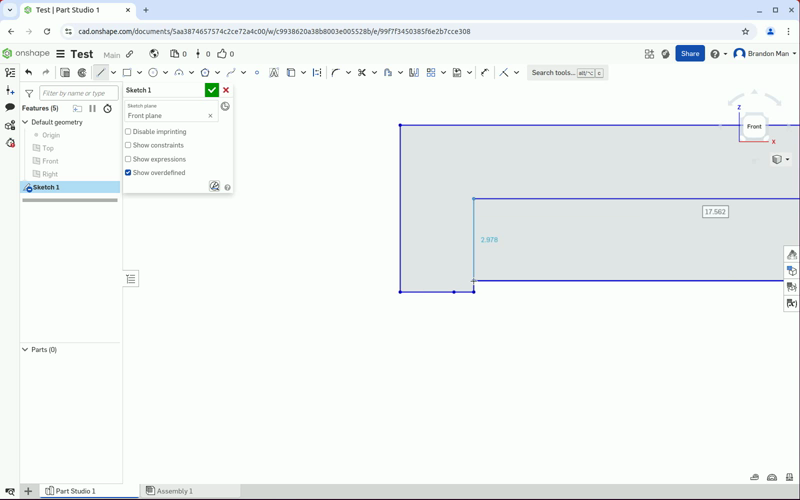
scroll(6)
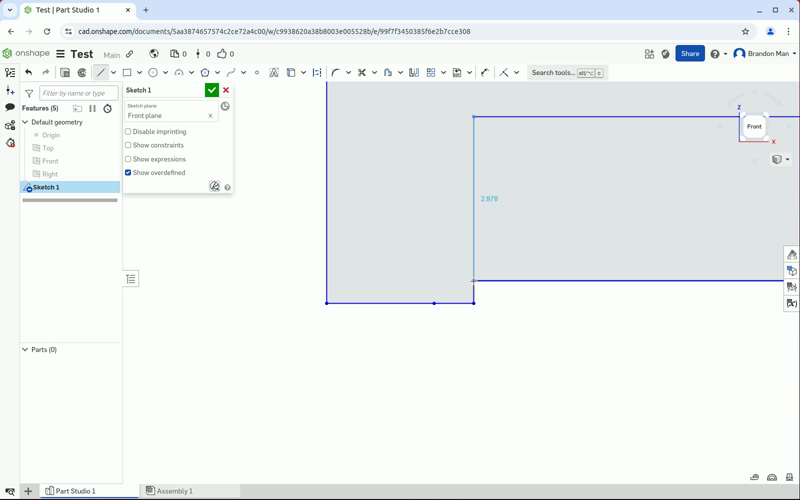
key_up(shift)
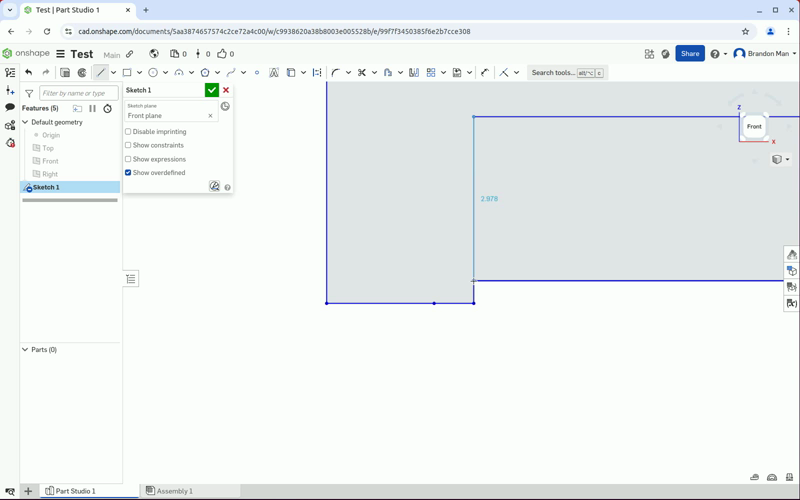
click(473, 280)
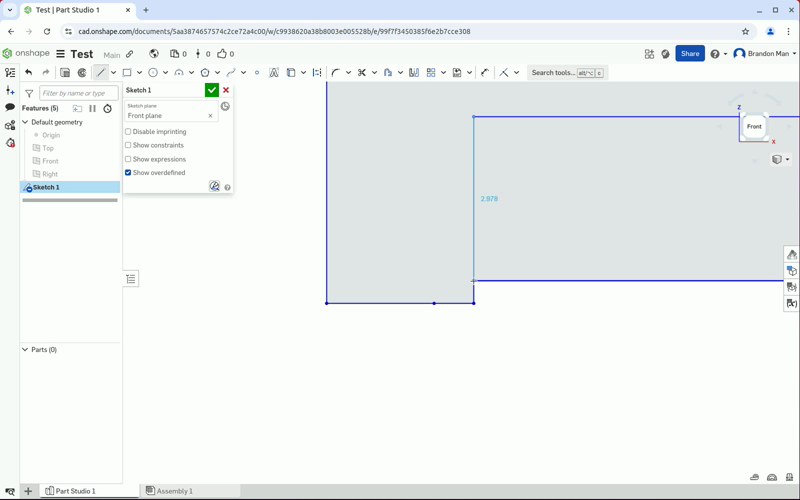
scroll(-6)
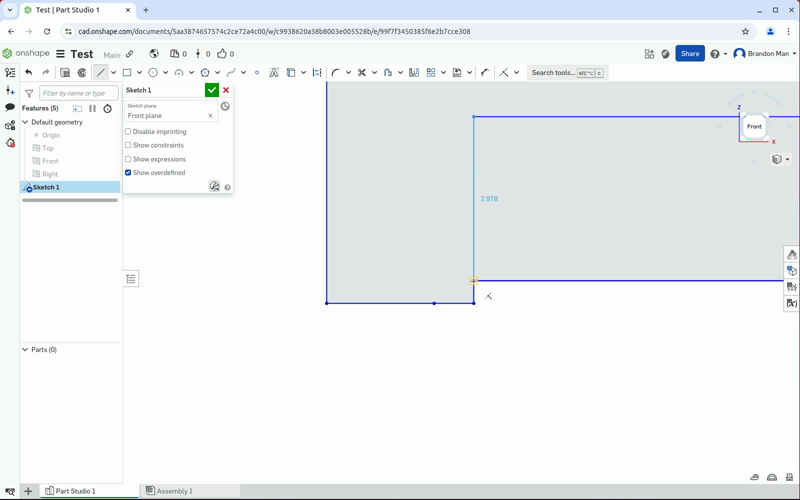
scroll(-6)
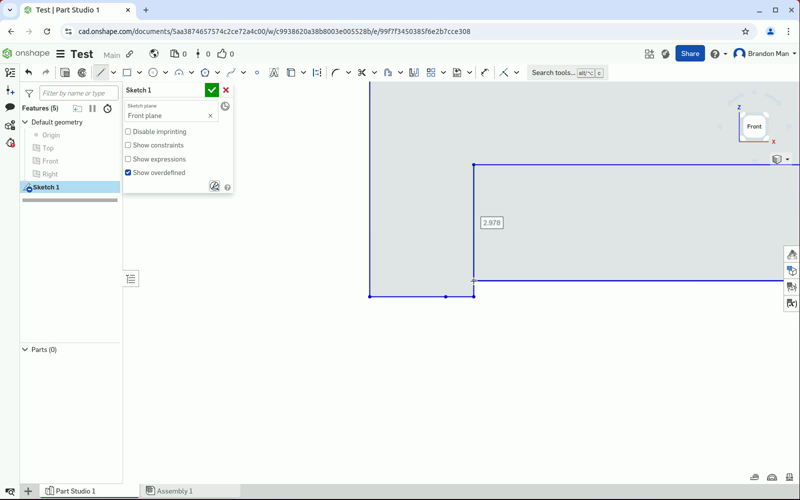
scroll(-6)
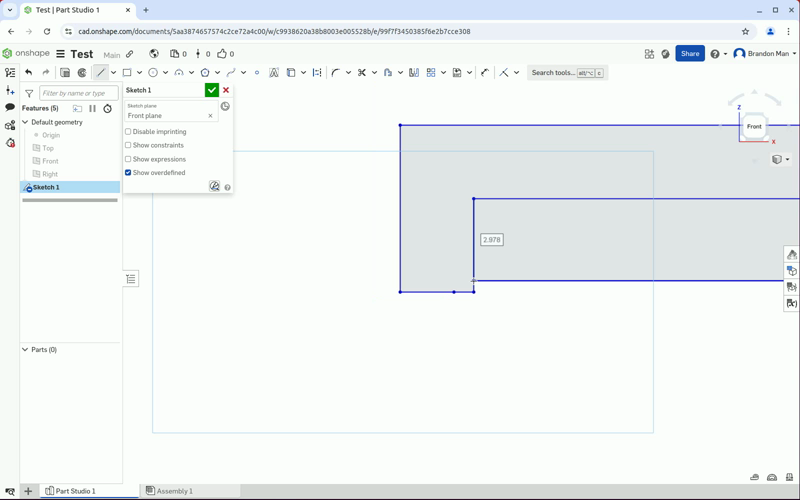
scroll(-6)
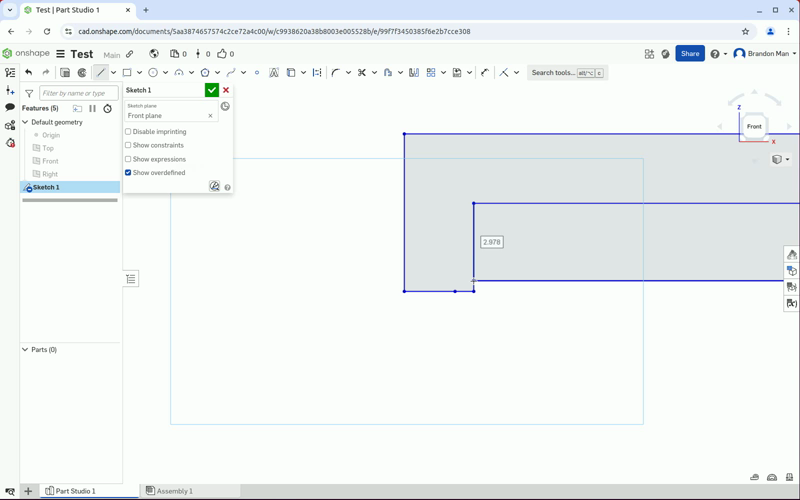
scroll(-6)
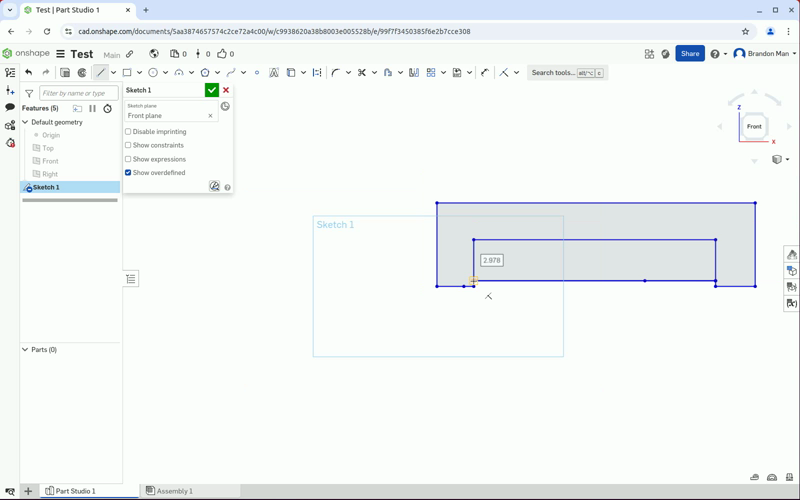
scroll(-6)
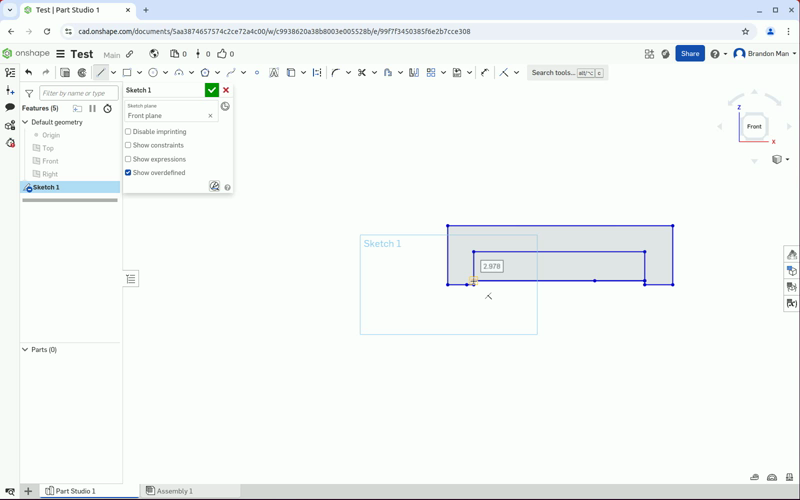
scroll(-6)
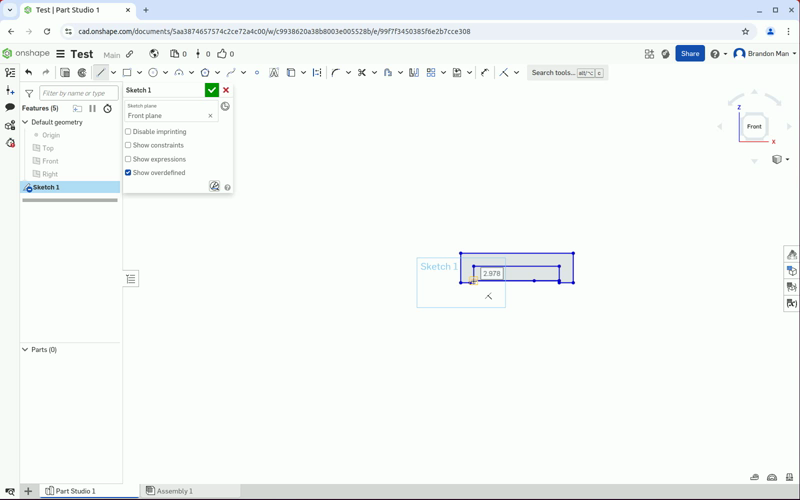
key(esc)
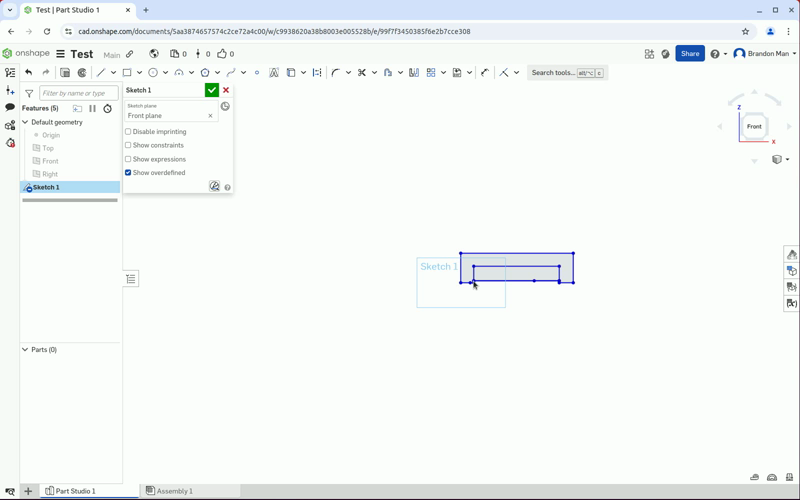
key(c)
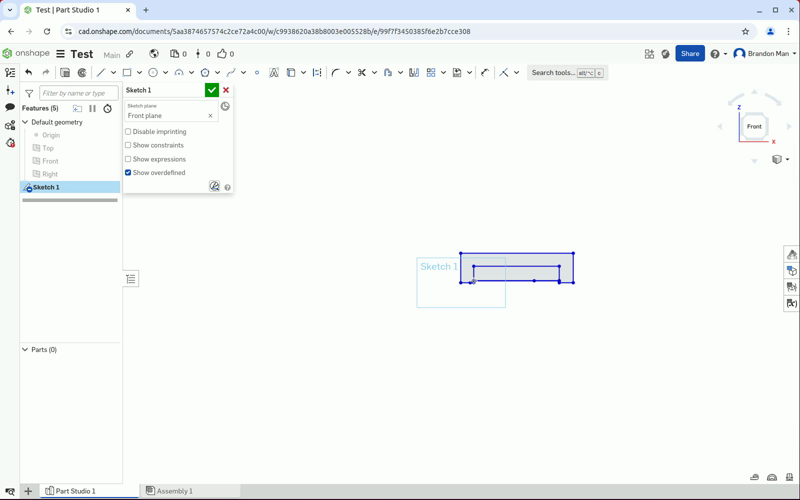
key_down(shift)
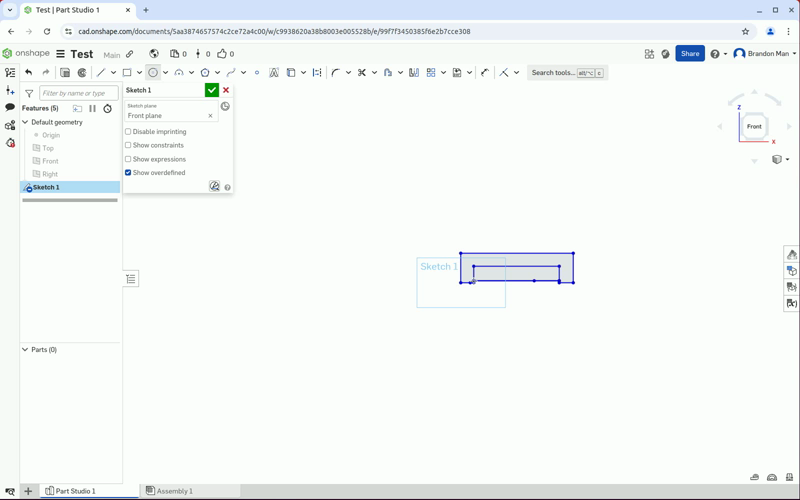
mouse_move(516, 258)
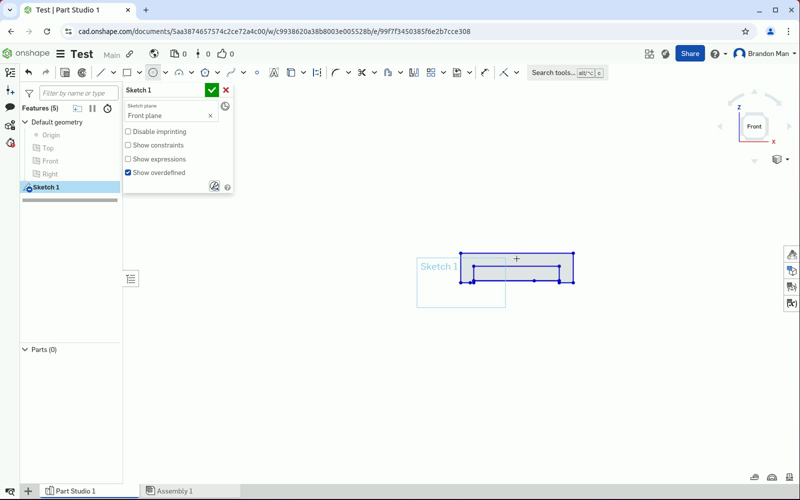
click(516, 258)
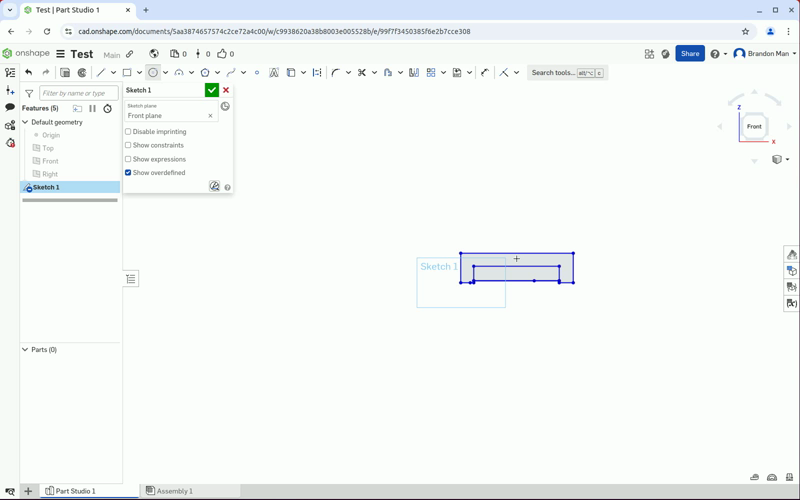
key_up(shift)
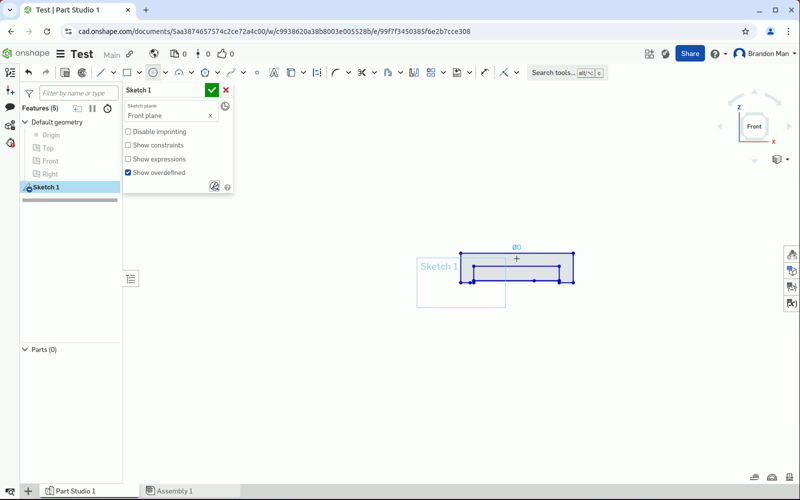
mouse_move(517, 258)
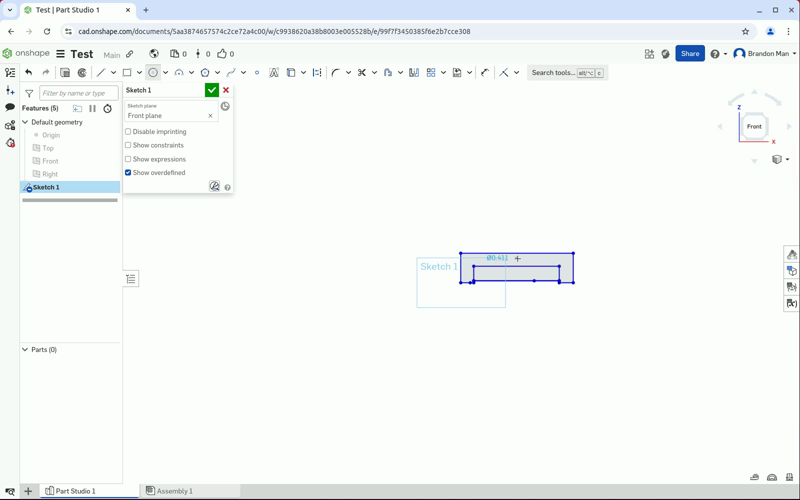
scroll(6)
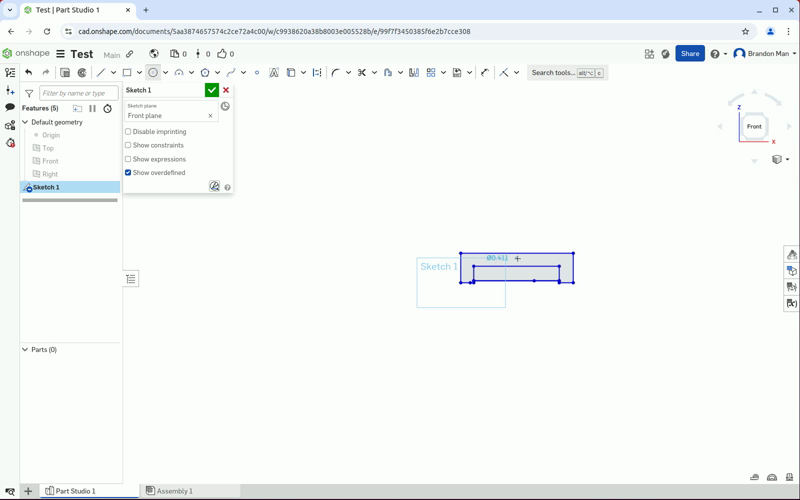
scroll(6)
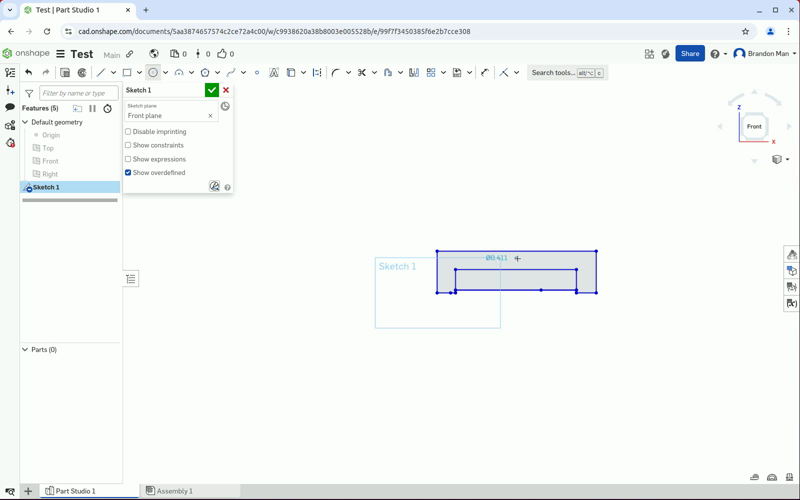
scroll(6)
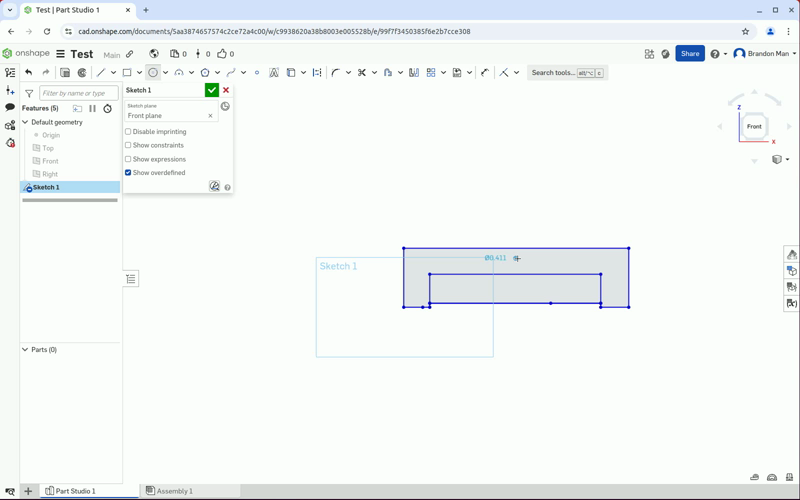
scroll(6)
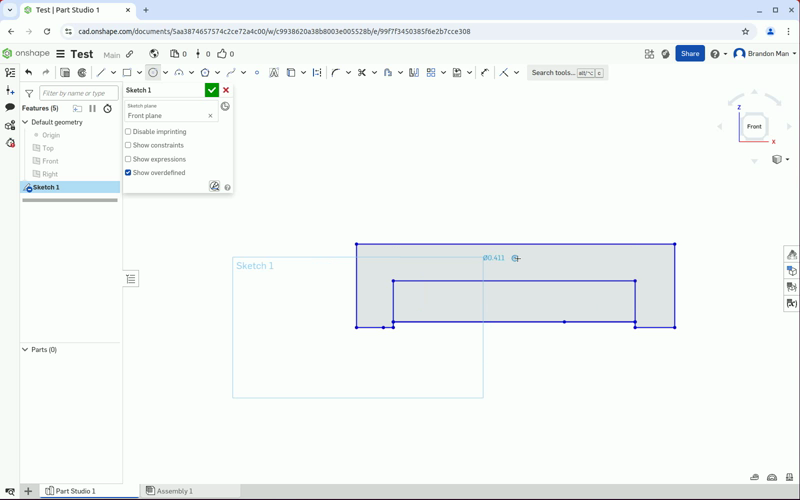
scroll(6)
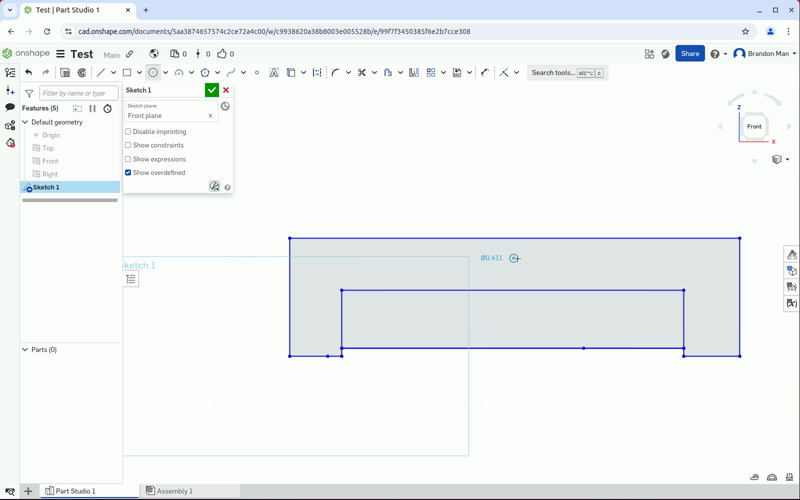
scroll(6)
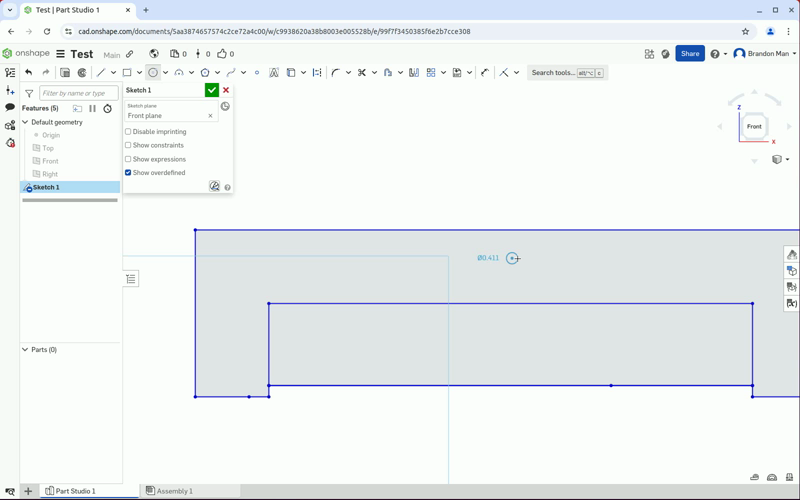
scroll(6)
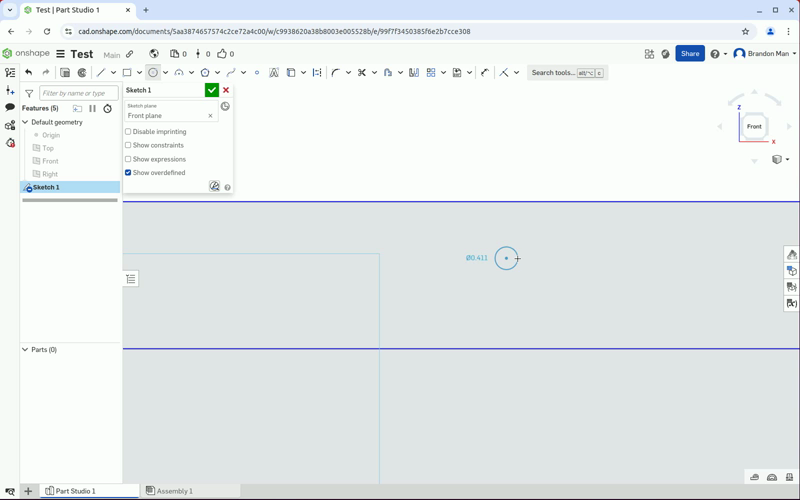
click(517, 258)
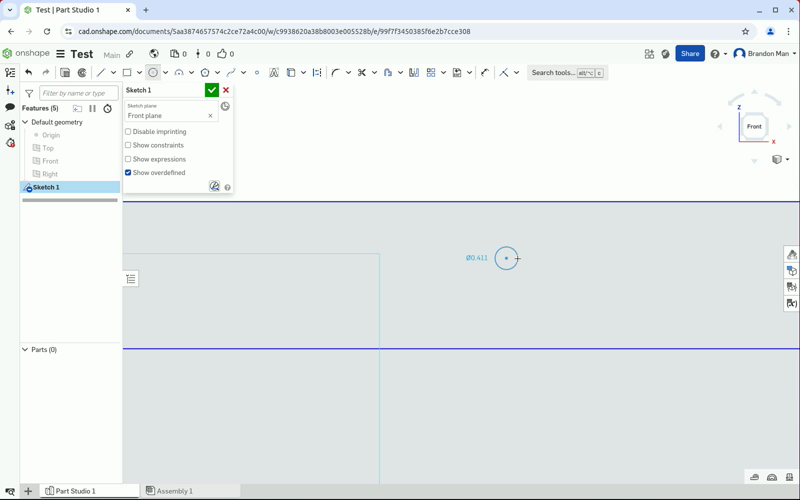
scroll(-6)
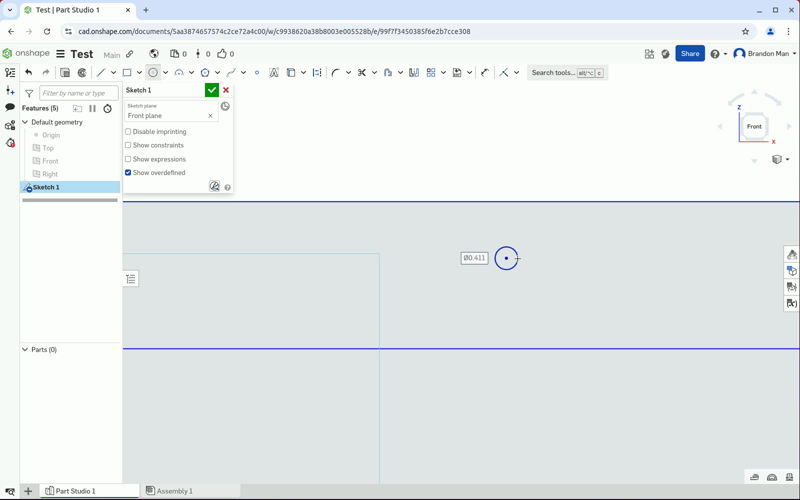
scroll(-6)
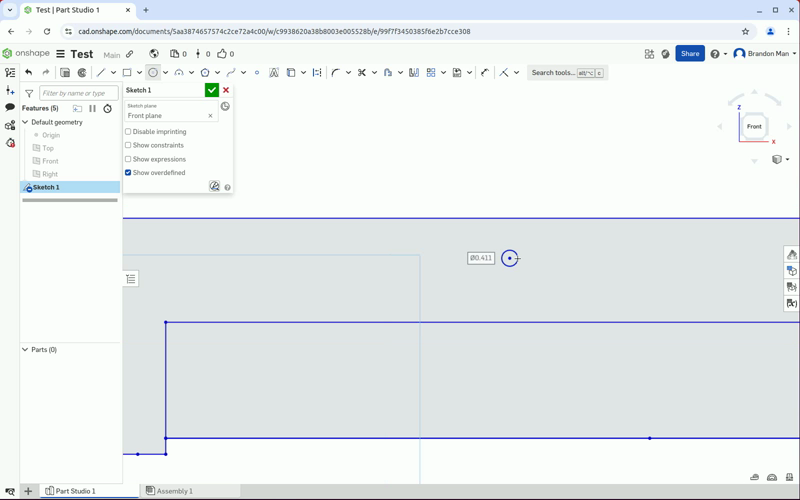
scroll(-6)
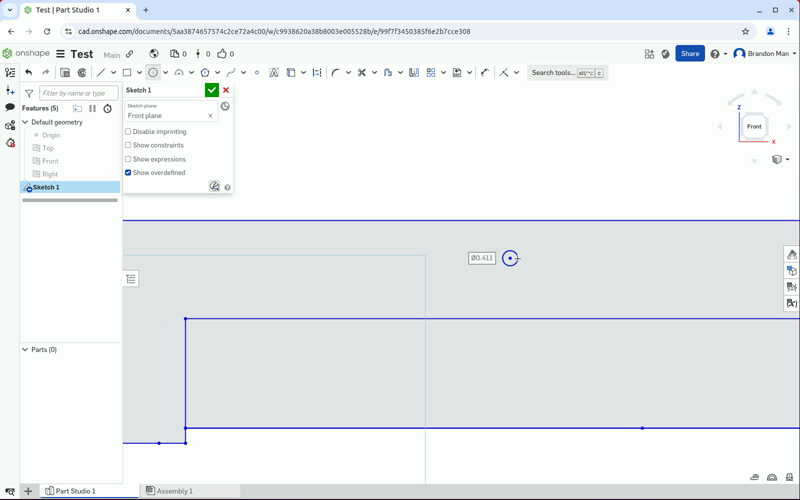
scroll(-6)
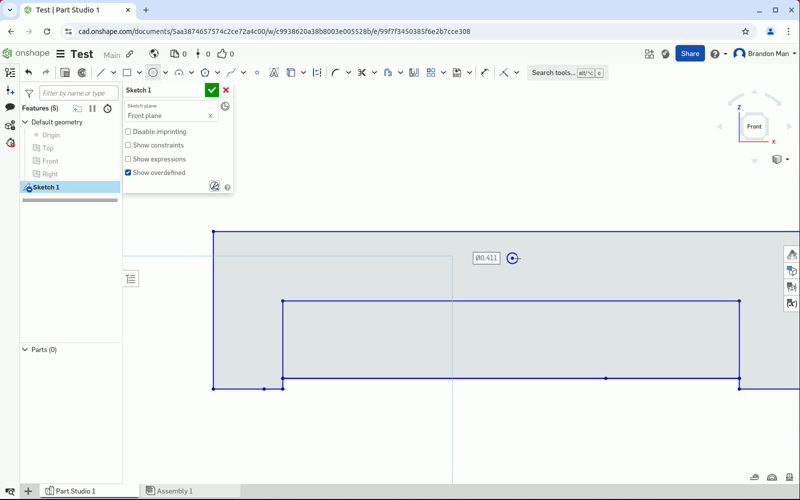
scroll(-6)
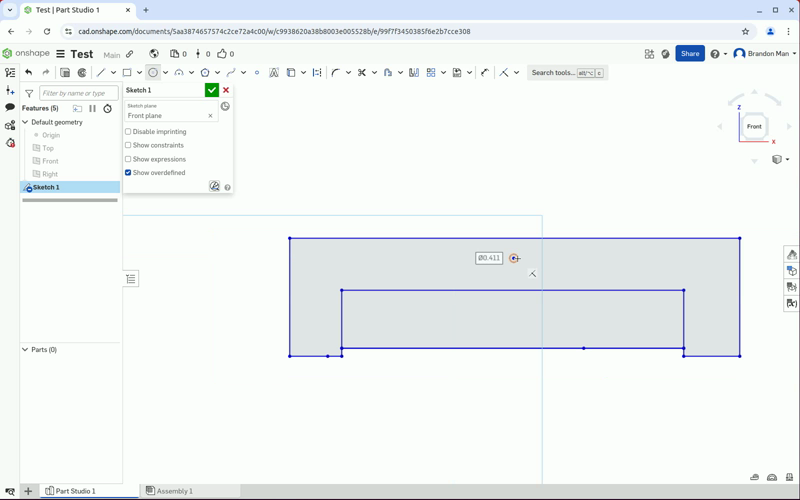
scroll(-6)
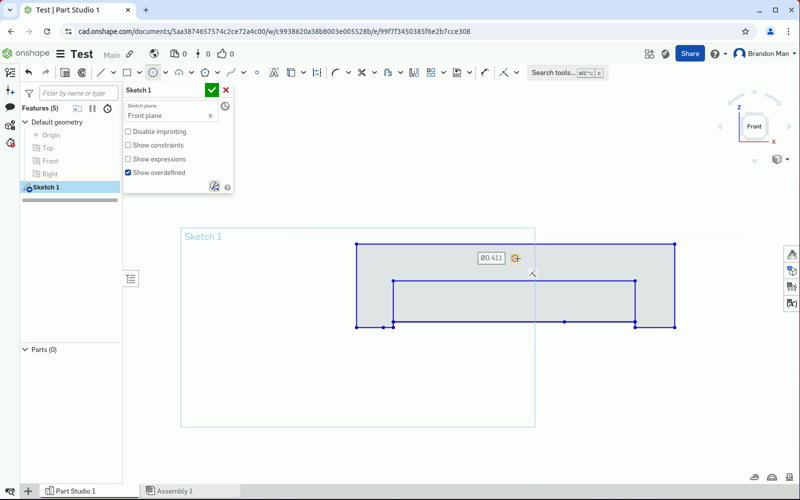
scroll(-6)
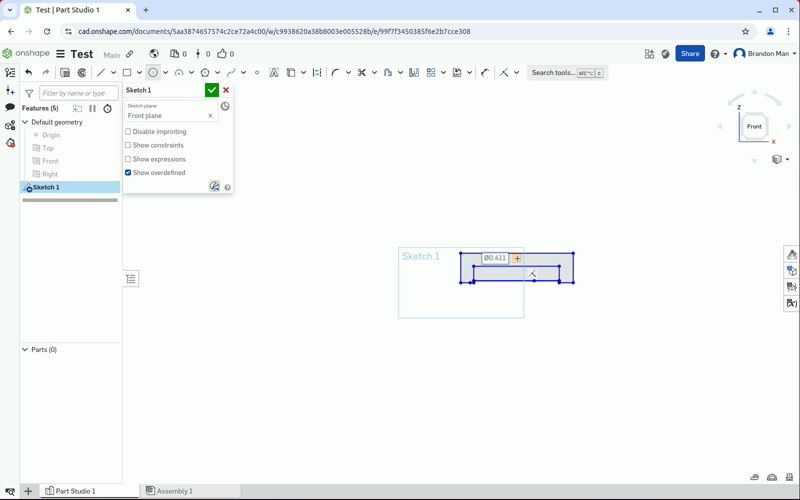
key(esc)
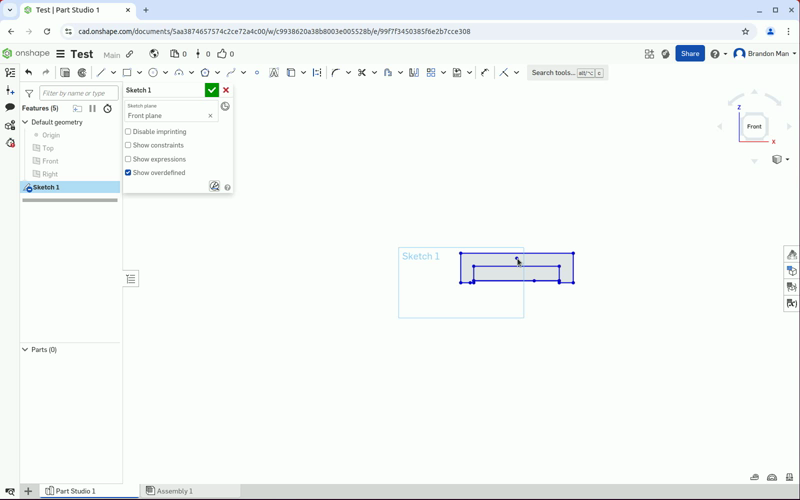
key(c)
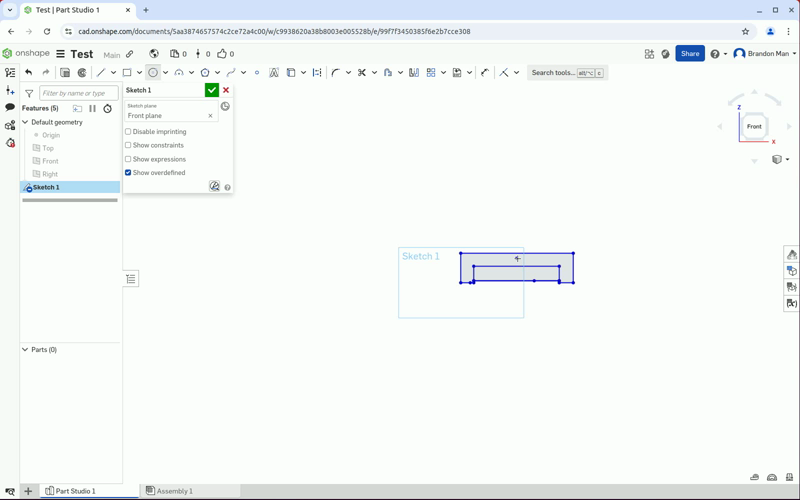
key_down(shift)
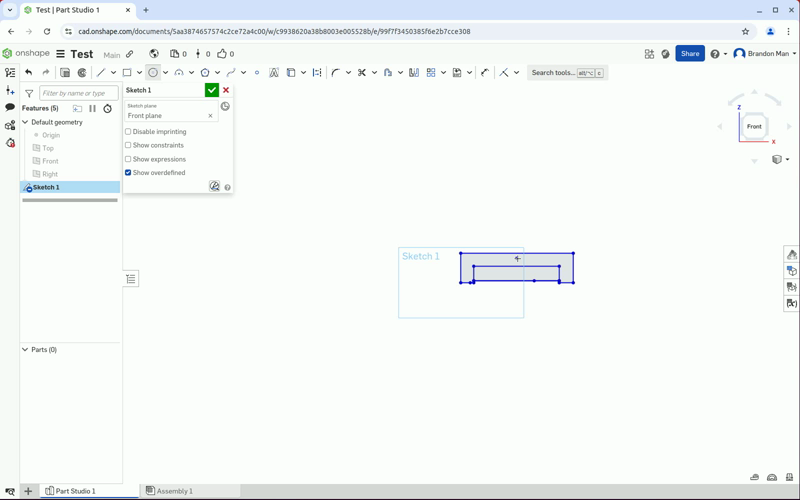
mouse_move(567, 272)
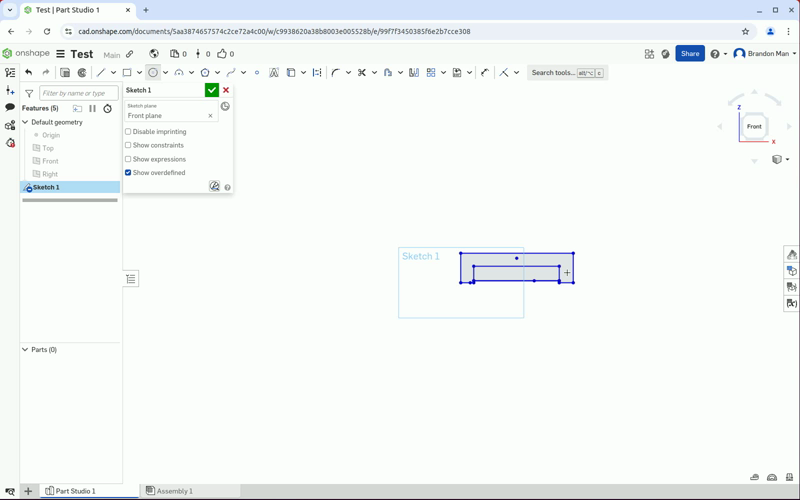
click(567, 272)
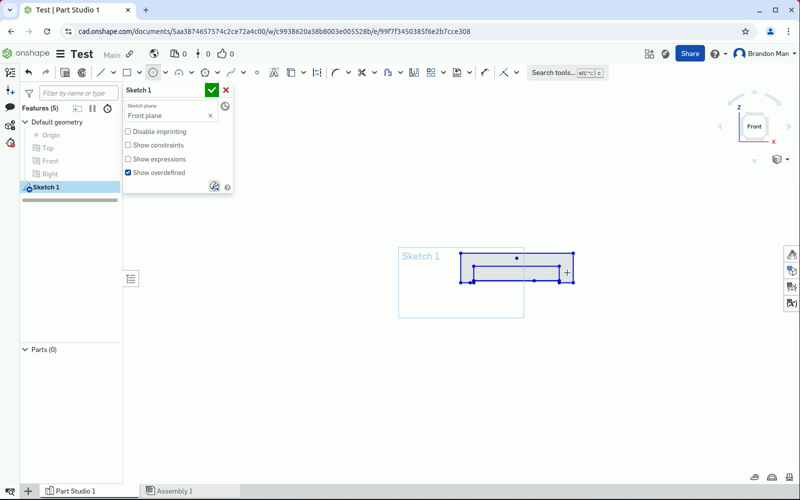
key_up(shift)
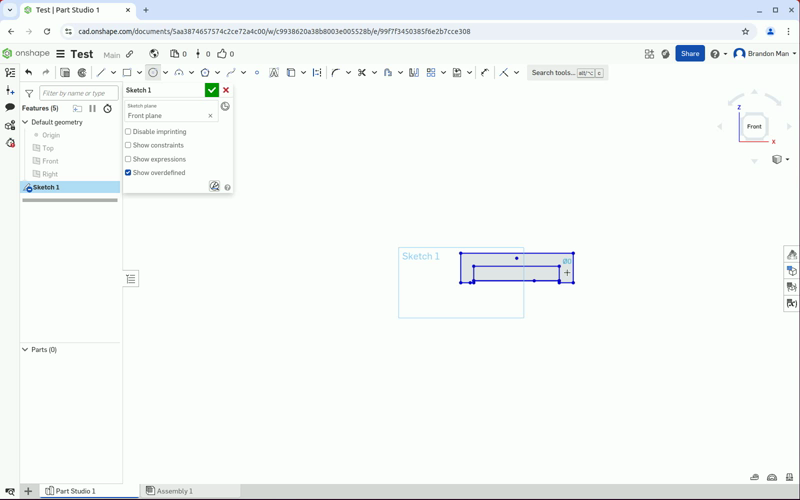
mouse_move(568, 272)
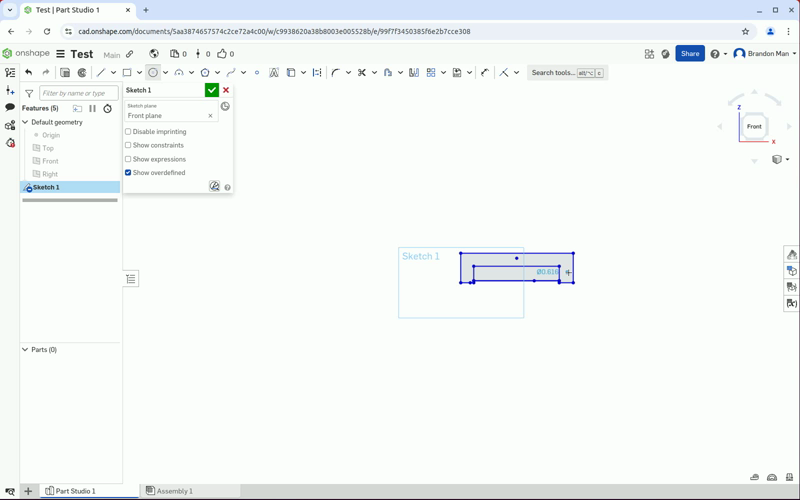
scroll(6)
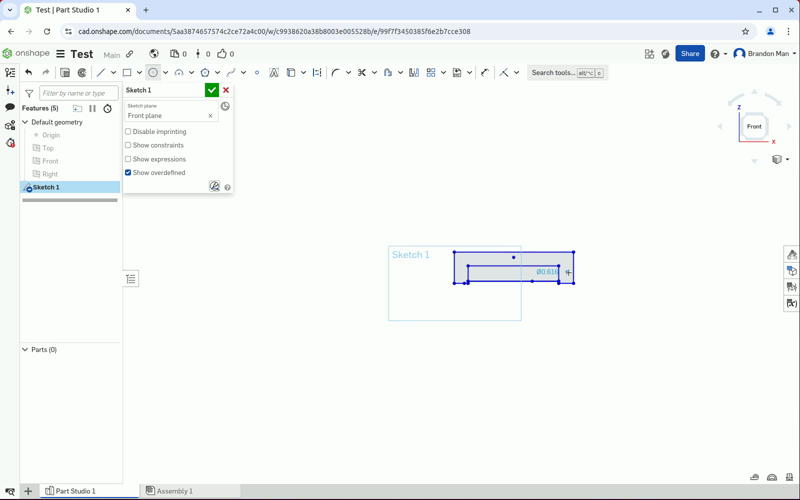
scroll(6)
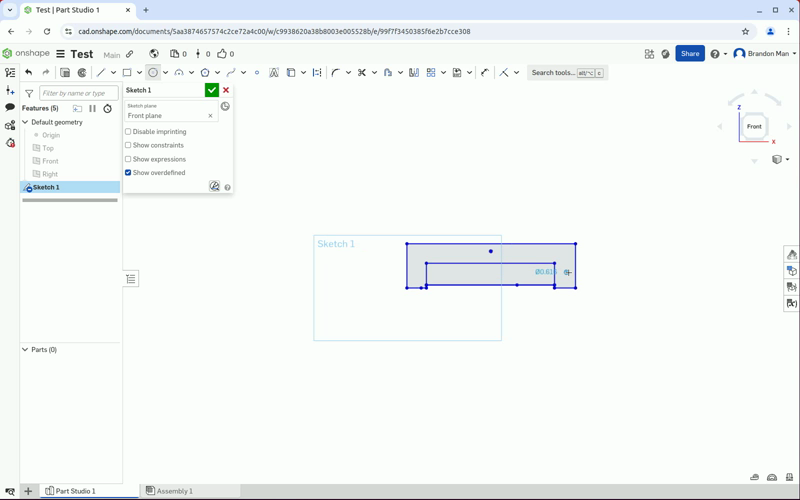
scroll(6)
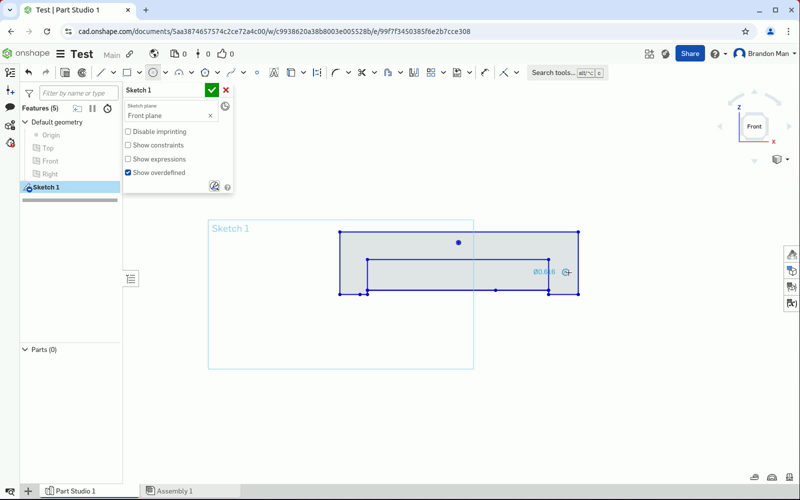
scroll(6)
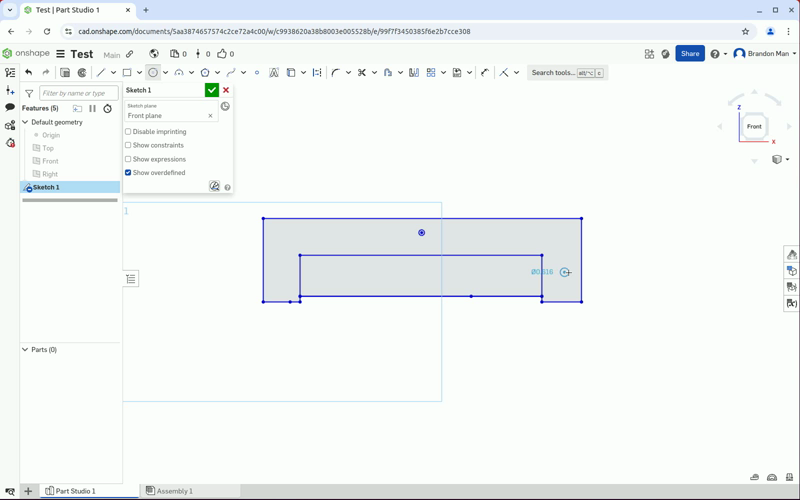
scroll(6)
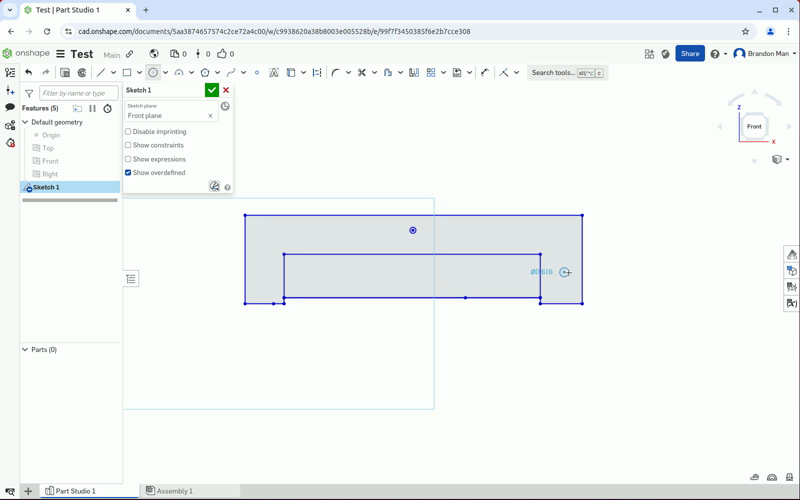
scroll(6)
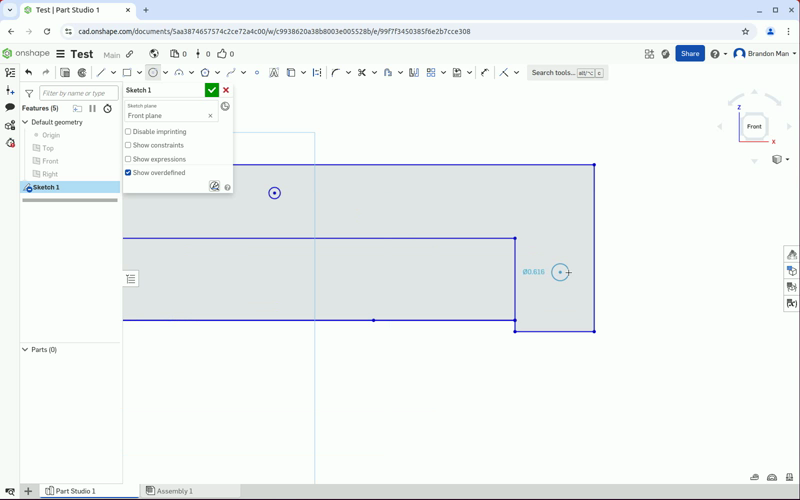
scroll(6)
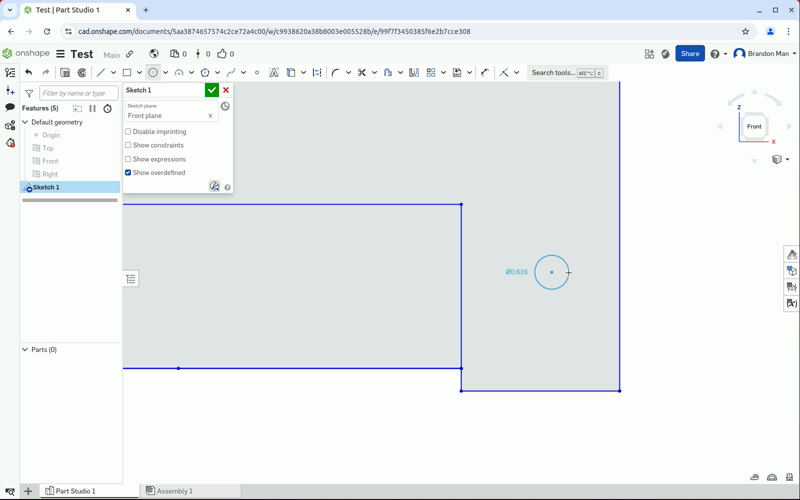
click(568, 272)
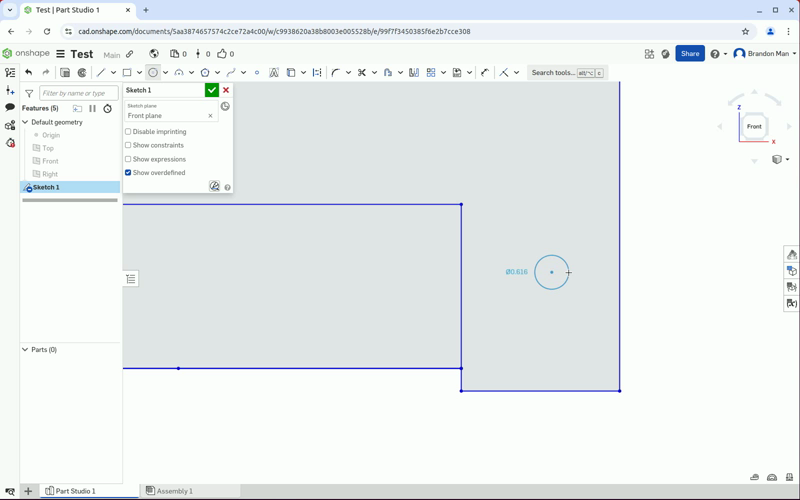
scroll(-6)
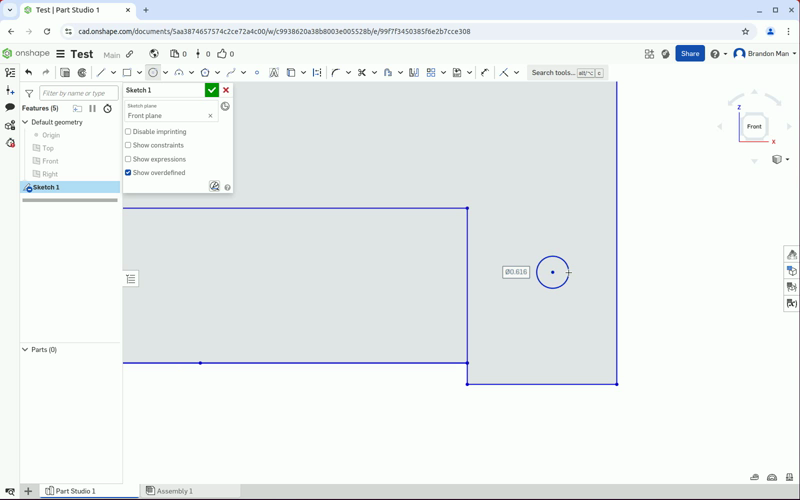
scroll(-6)
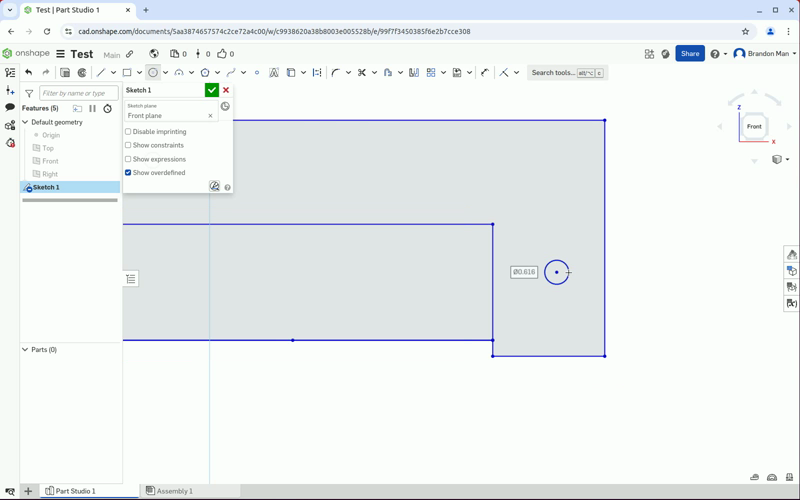
scroll(-6)
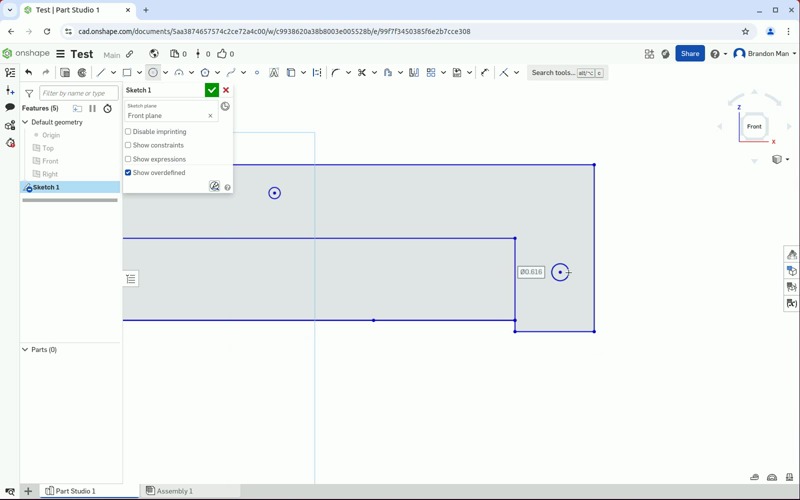
scroll(-6)
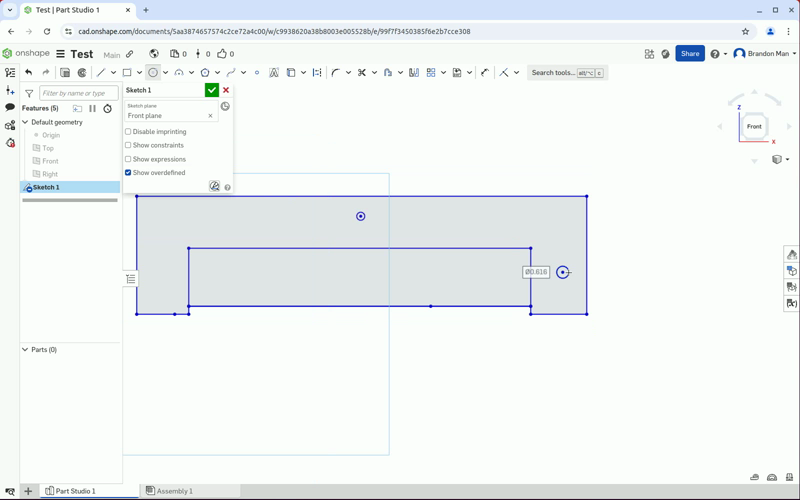
scroll(-6)
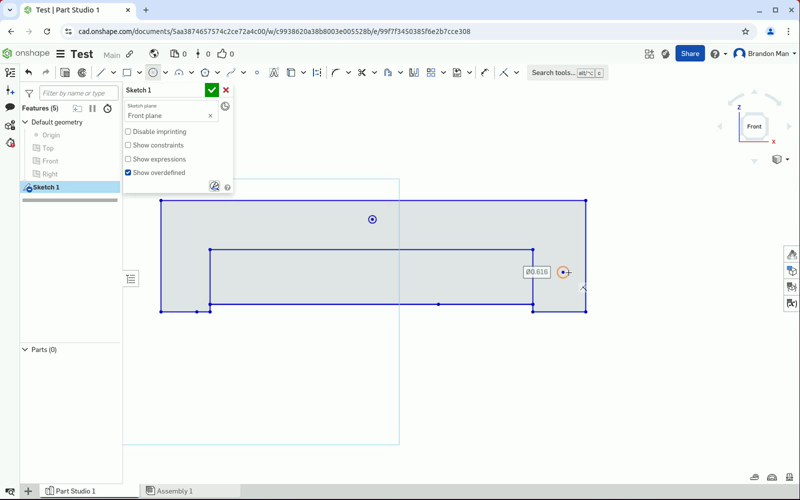
scroll(-6)
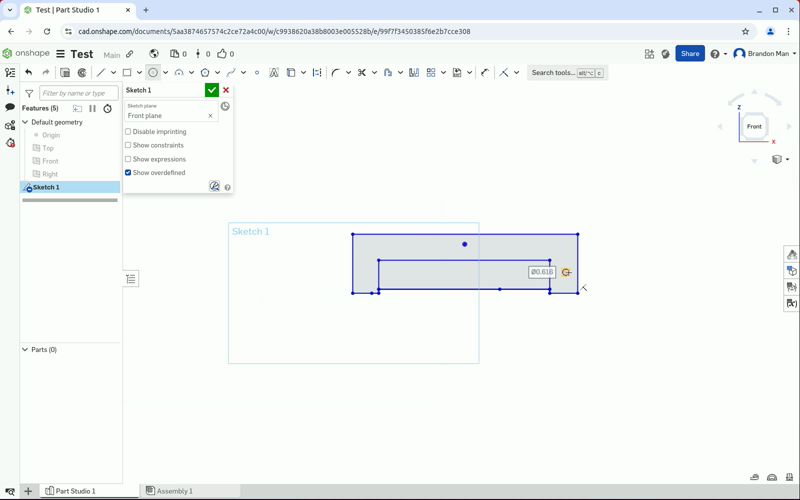
scroll(-6)
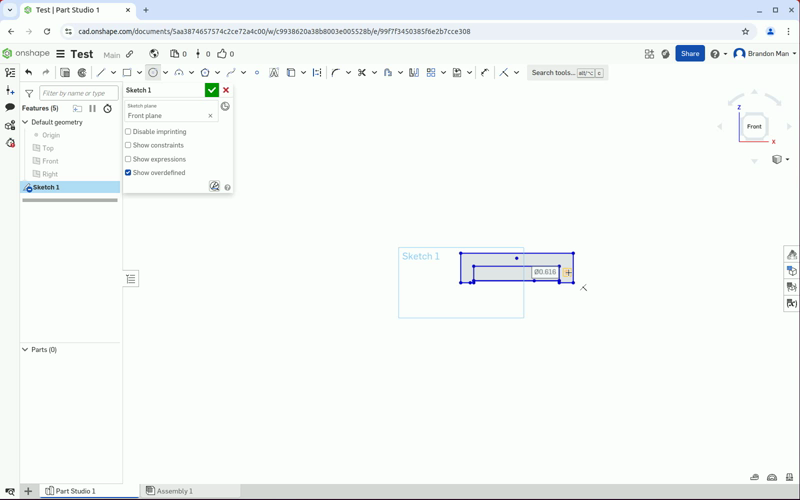
key(esc)
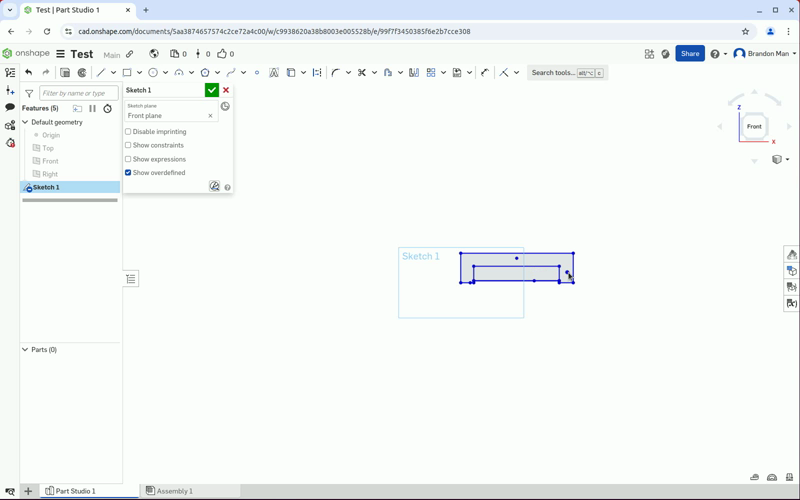
mouse_move(567, 276)
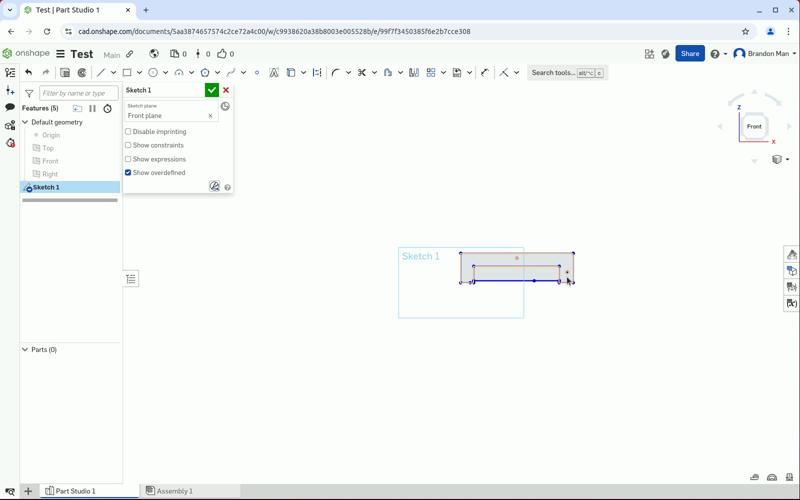
click(567, 276)
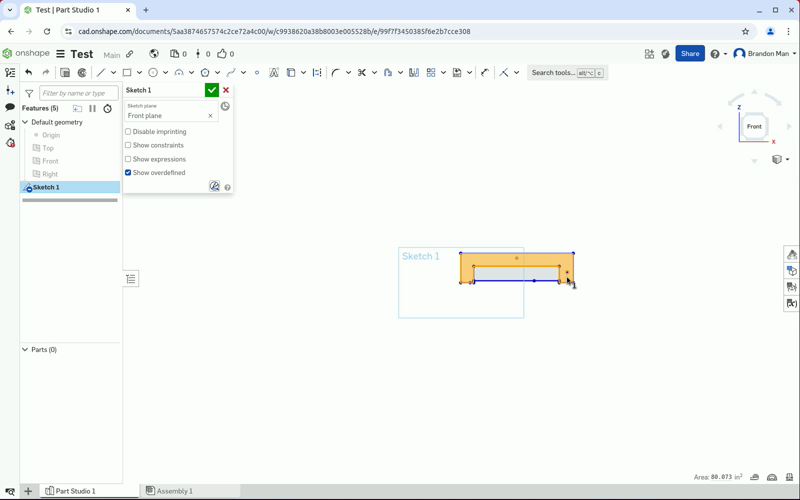
mouse_move(73, 352)
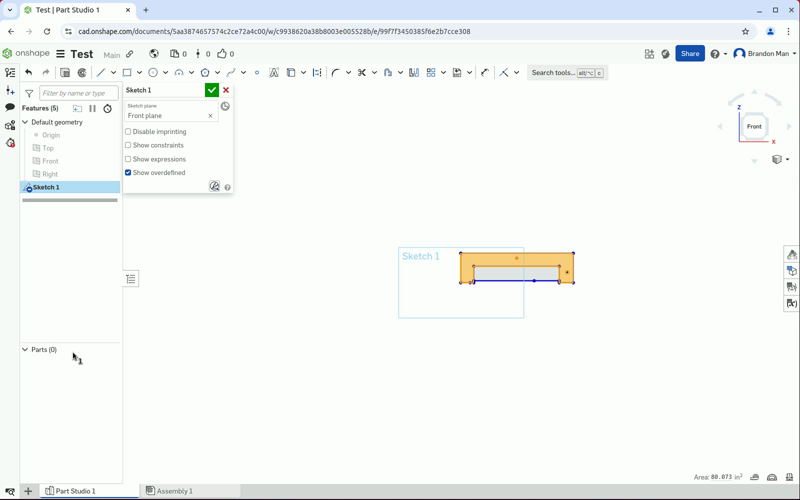
key(shift+y)
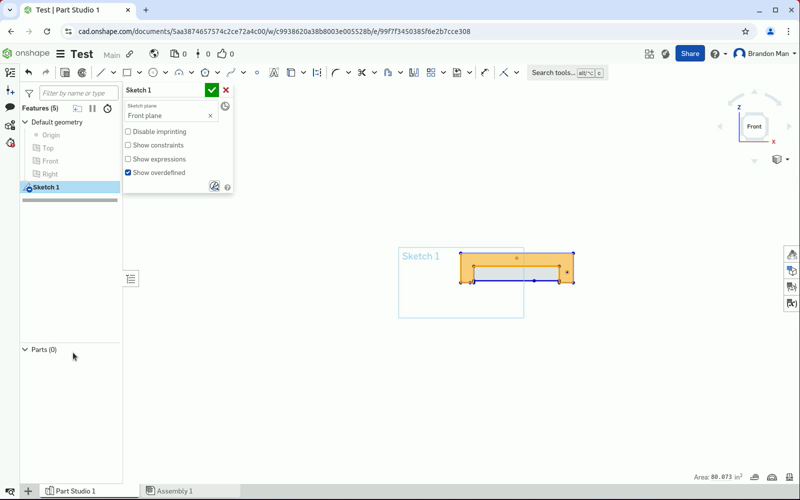
key(shift+e)
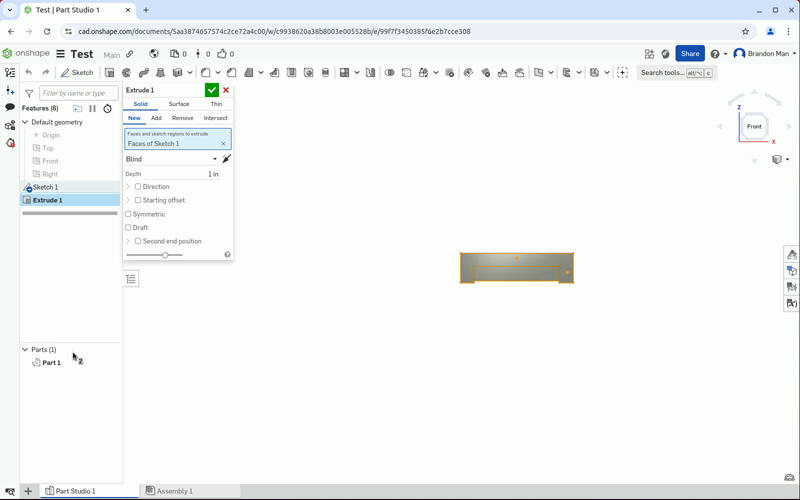
mouse_move(143, 106)
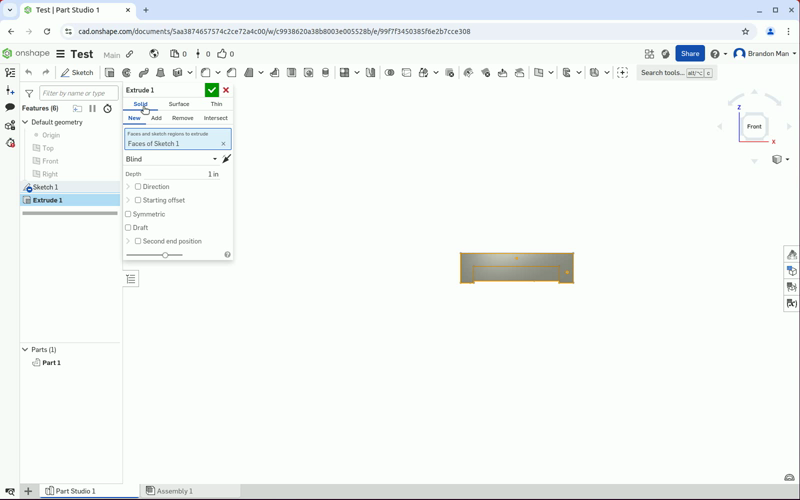
click(143, 106)
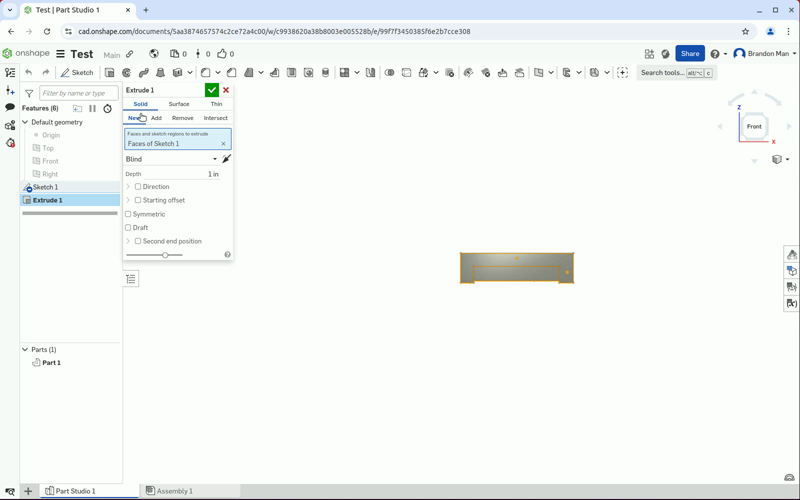
mouse_move(137, 120)
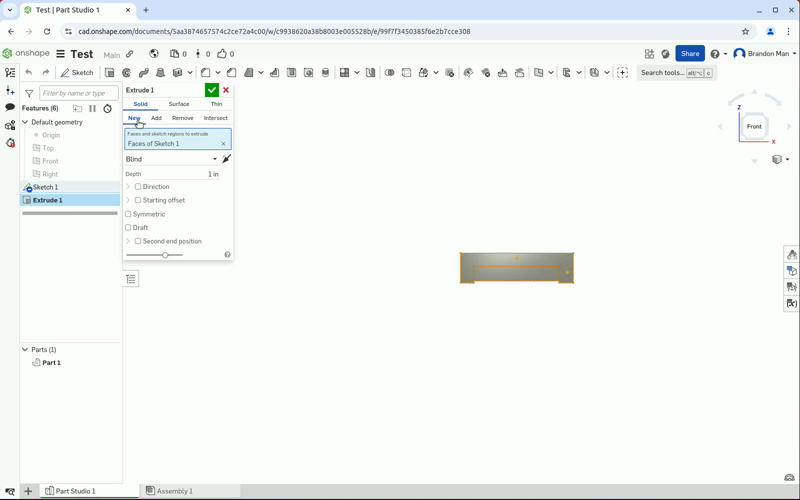
click(137, 120)
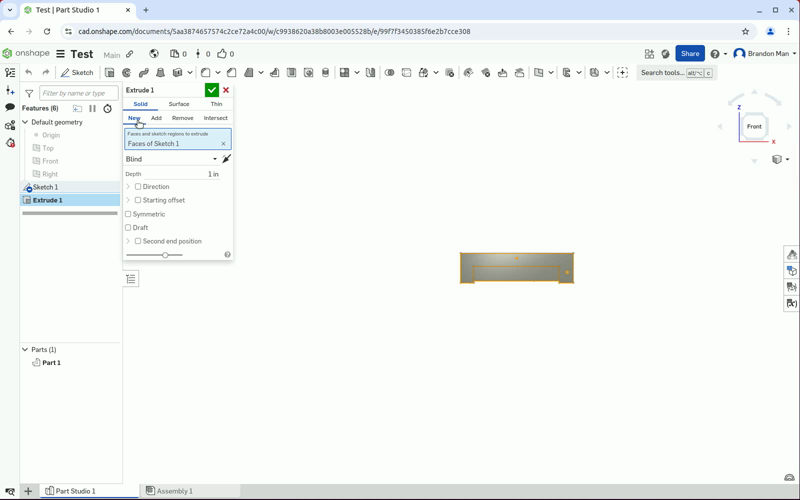
key(tab, 4)
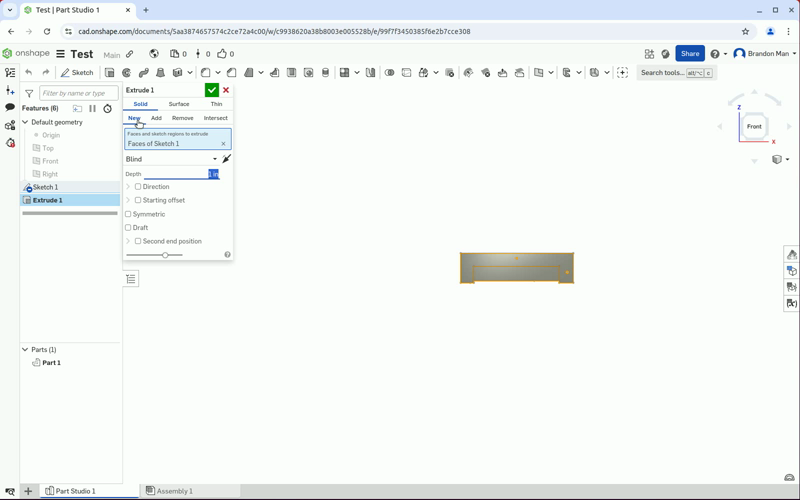
text(0.241)
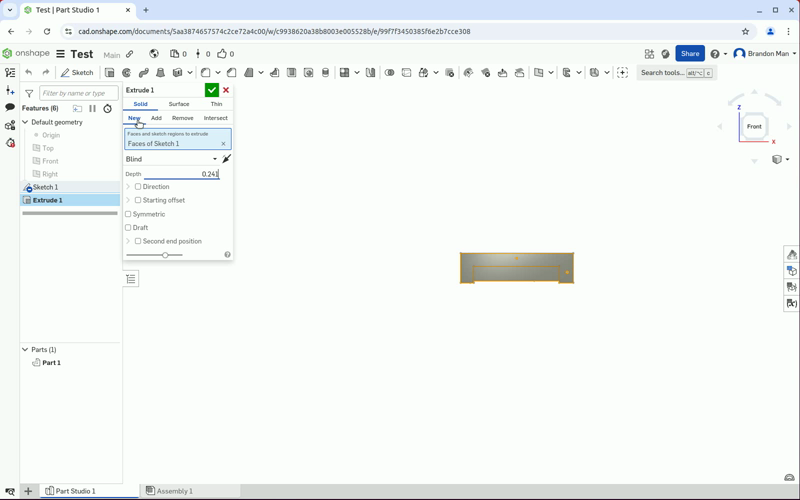
key(enter)
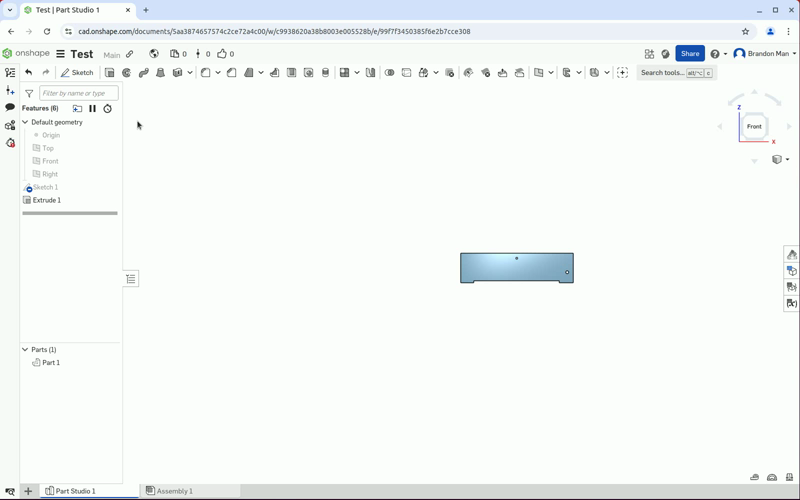
key(shift+h)
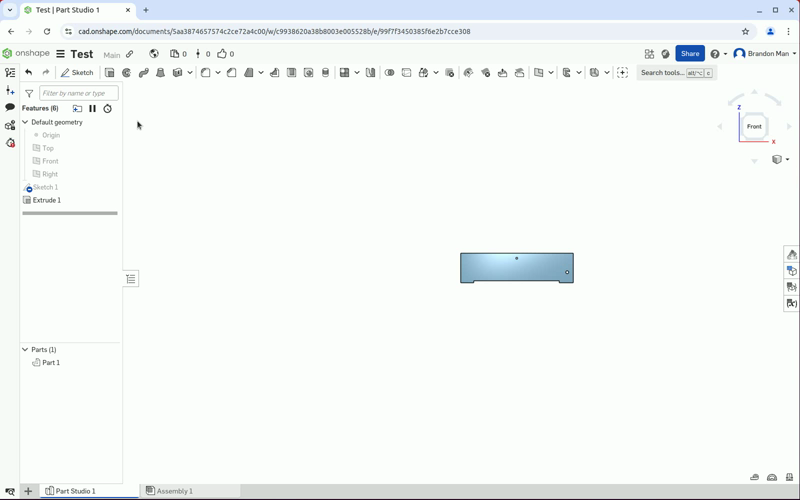
key(shift+h)
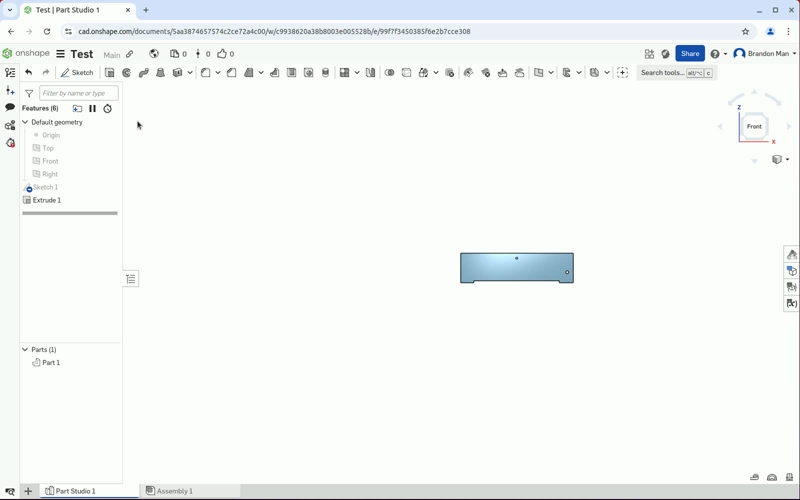
mouse_move(73, 189)
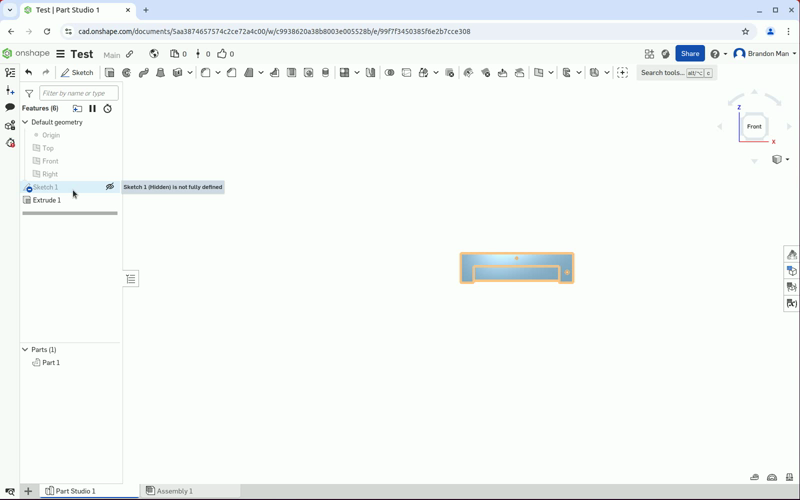
click(73, 189)
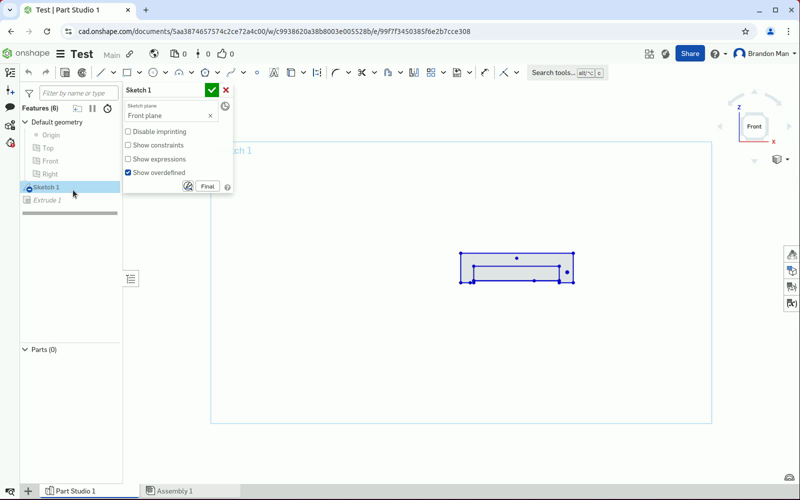
mouse_move(229, 92)
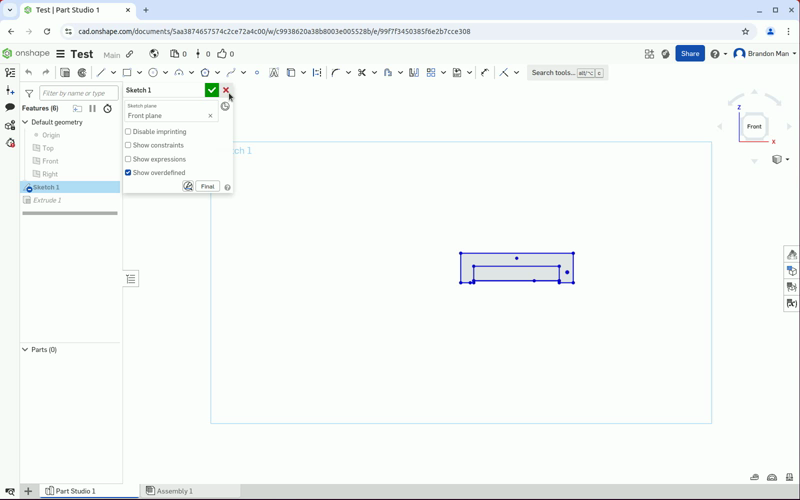
click(229, 92)
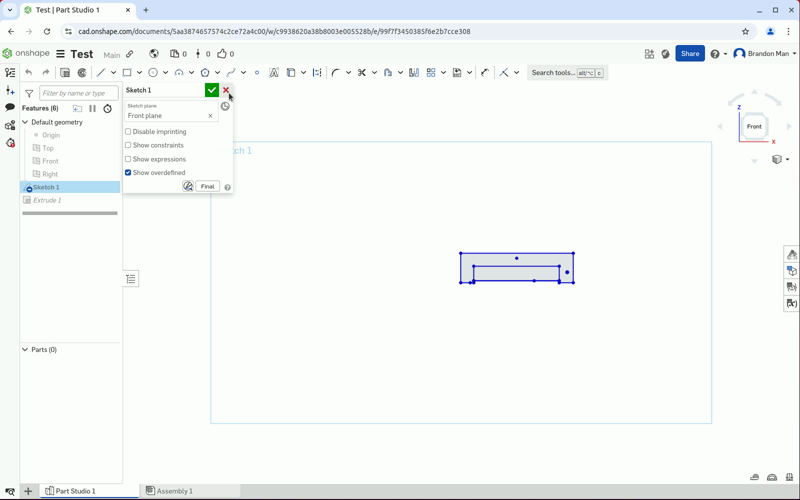
key(shift+s)
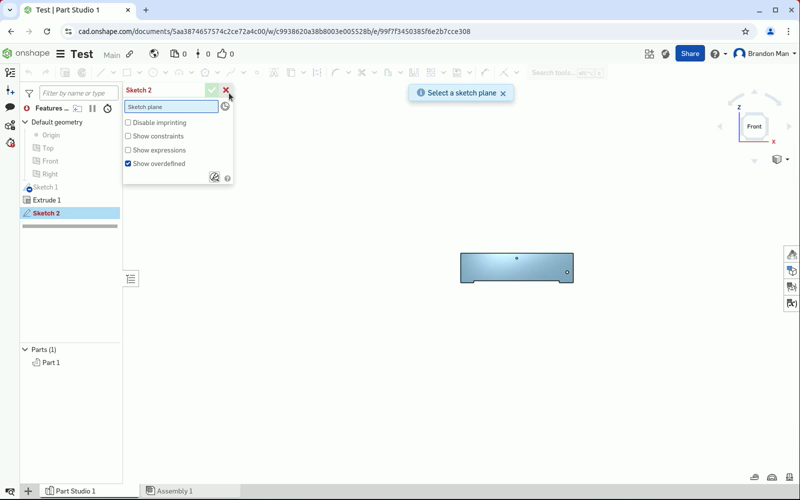
mouse_move(73, 163)
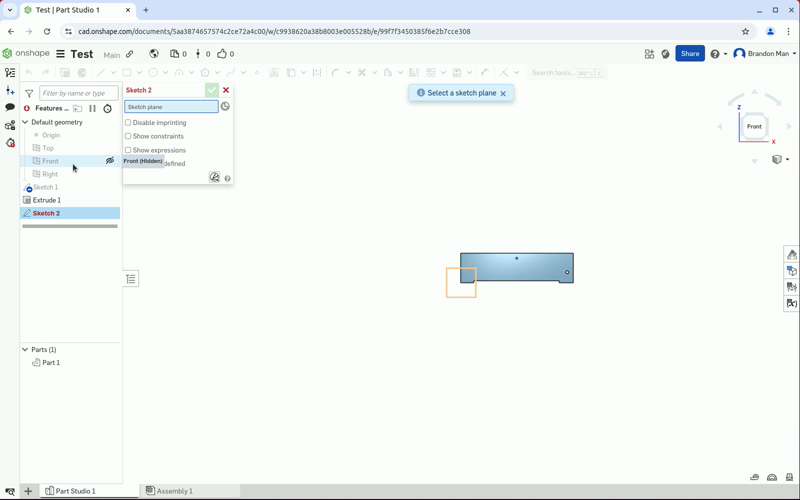
click(73, 163)
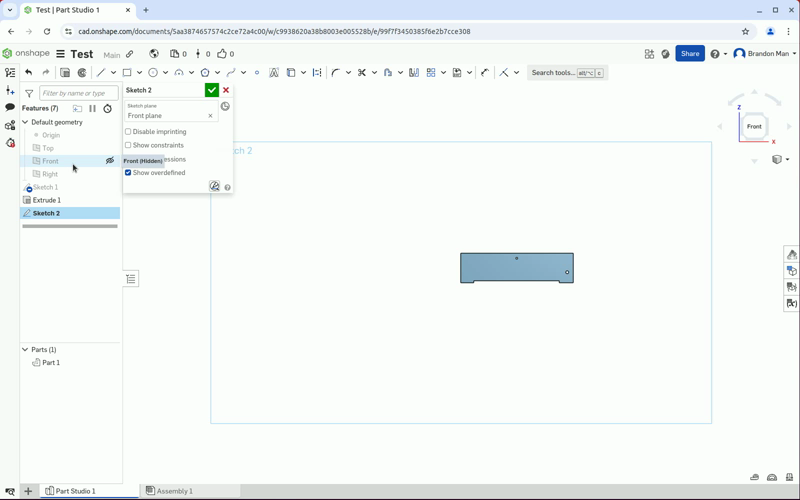
mouse_move(73, 352)
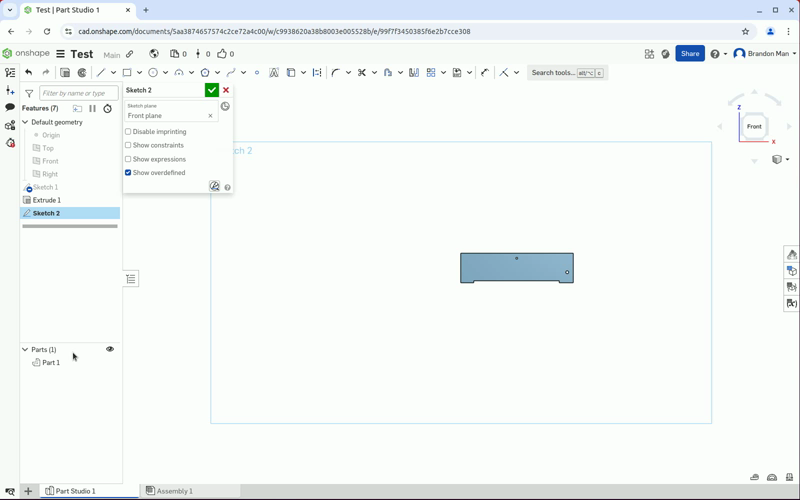
key(y)
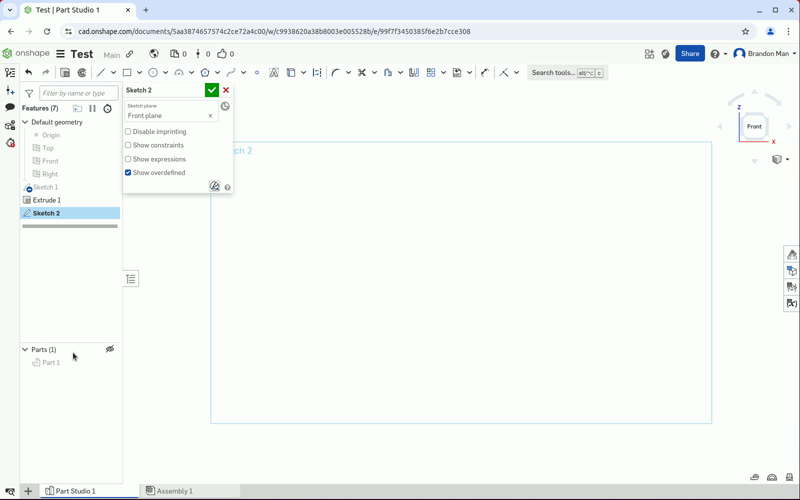
key(l)
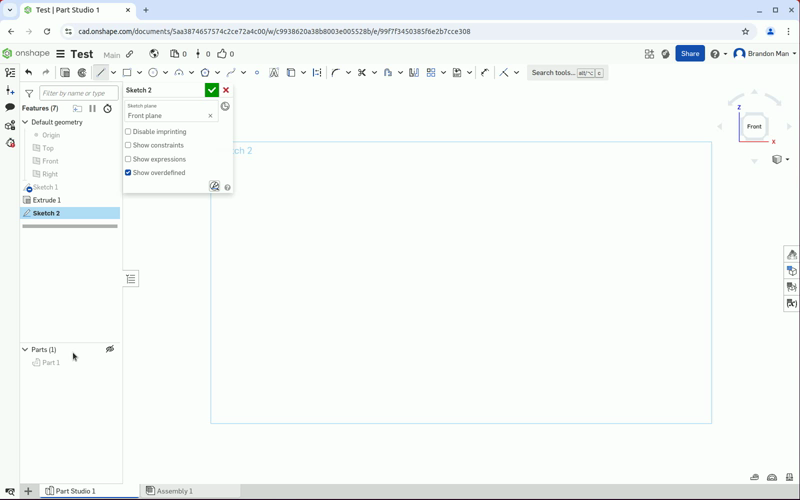
key_down(shift)
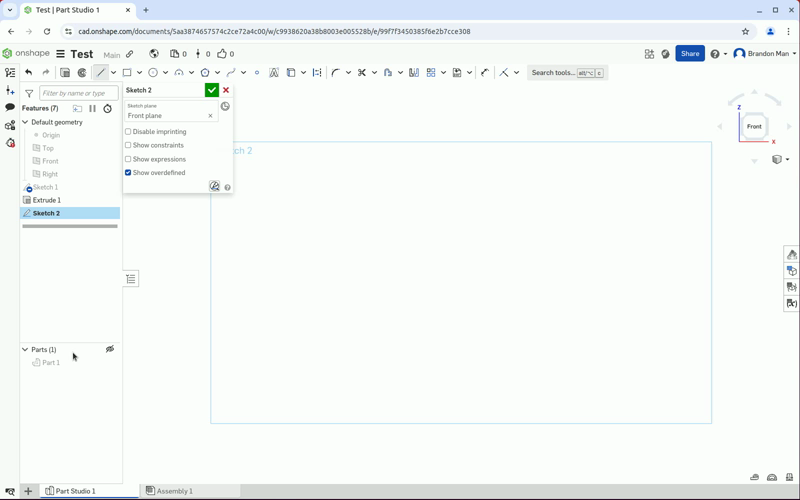
mouse_move(460, 282)
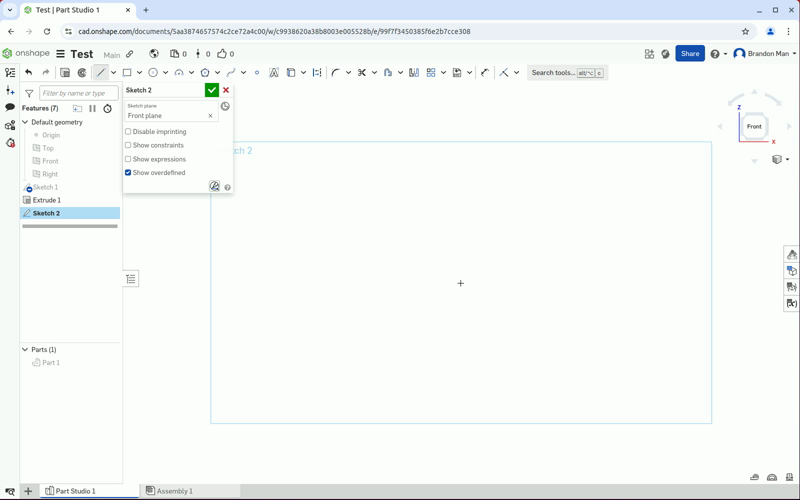
click(460, 282)
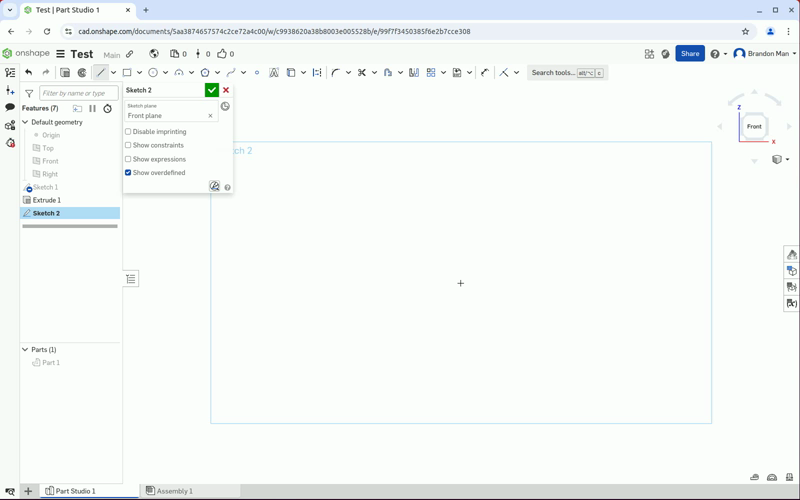
key_up(shift)
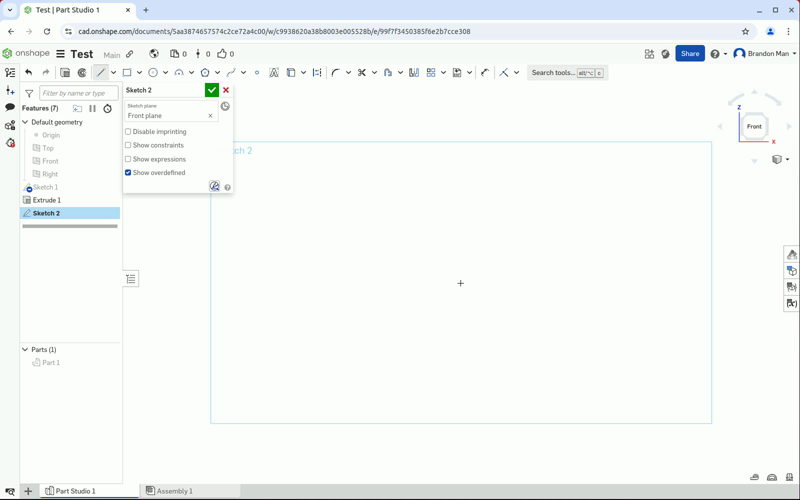
key_down(shift)
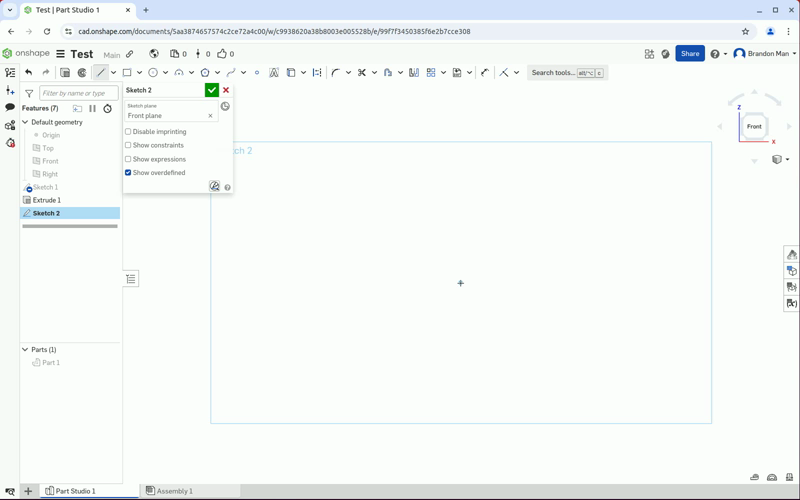
mouse_move(490, 282)
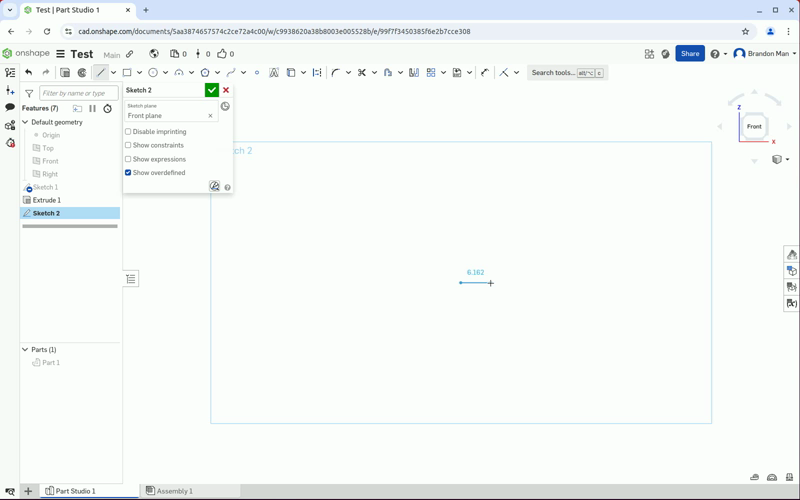
mouse_move(470, 282)
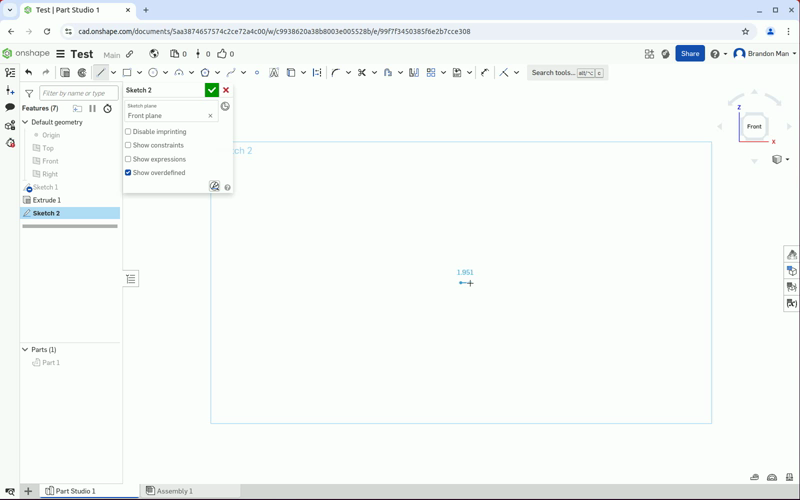
click(470, 282)
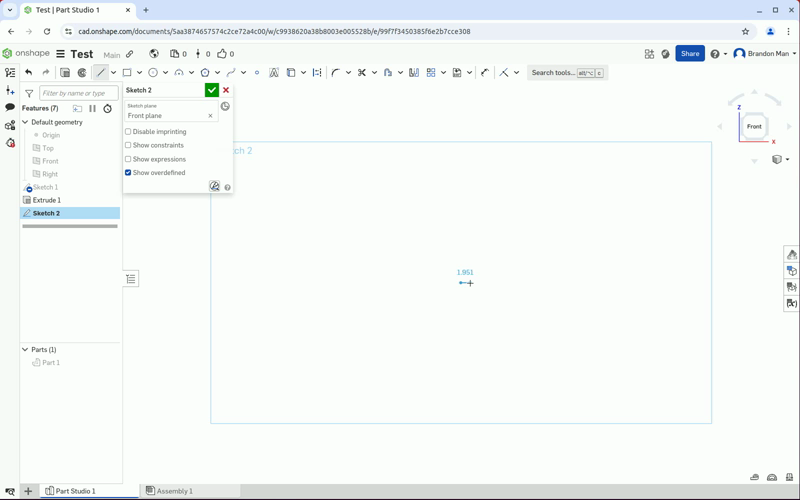
key_up(shift)
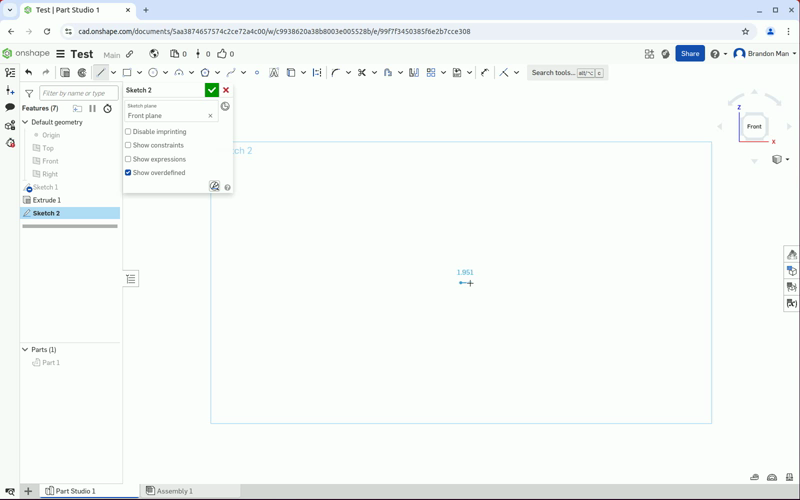
key_down(shift)
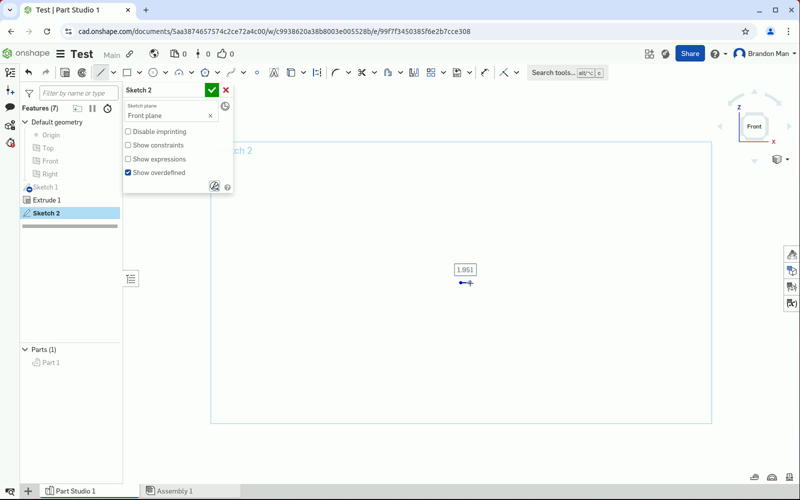
mouse_move(500, 282)
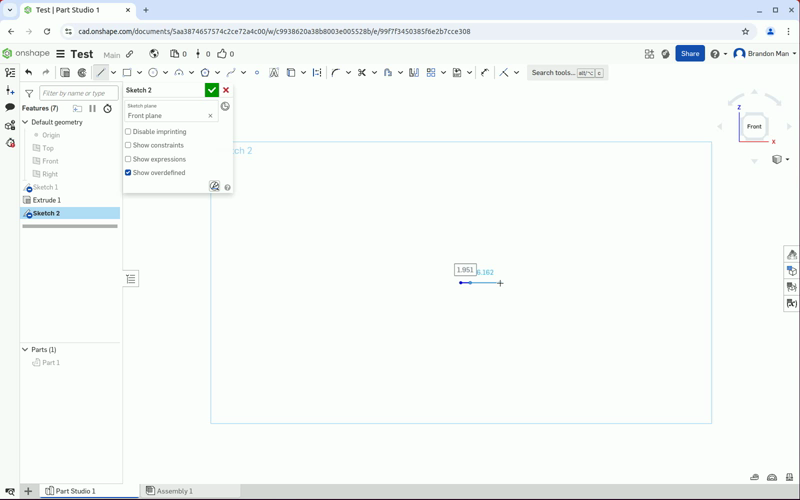
mouse_move(473, 282)
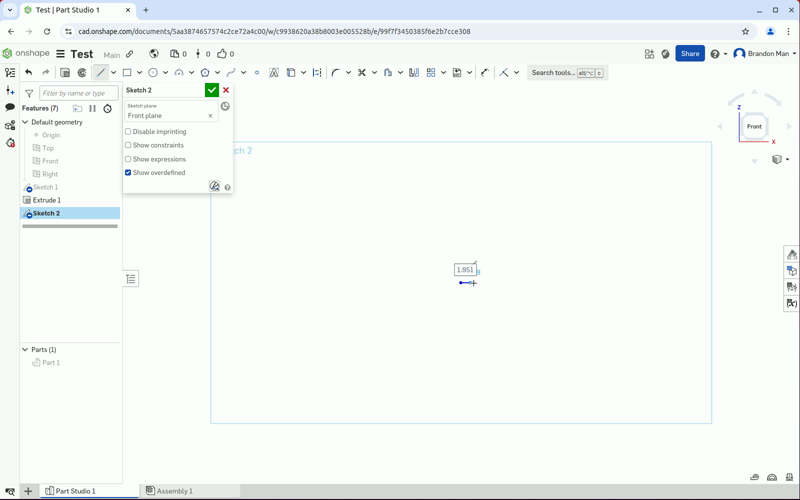
scroll(6)
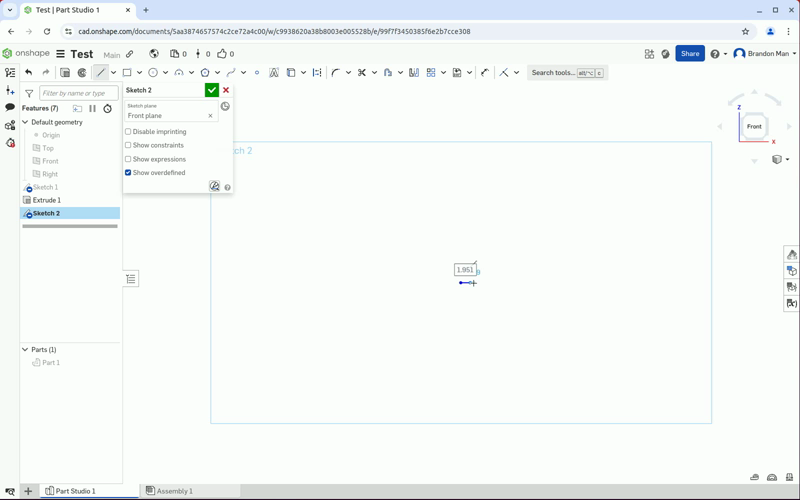
scroll(6)
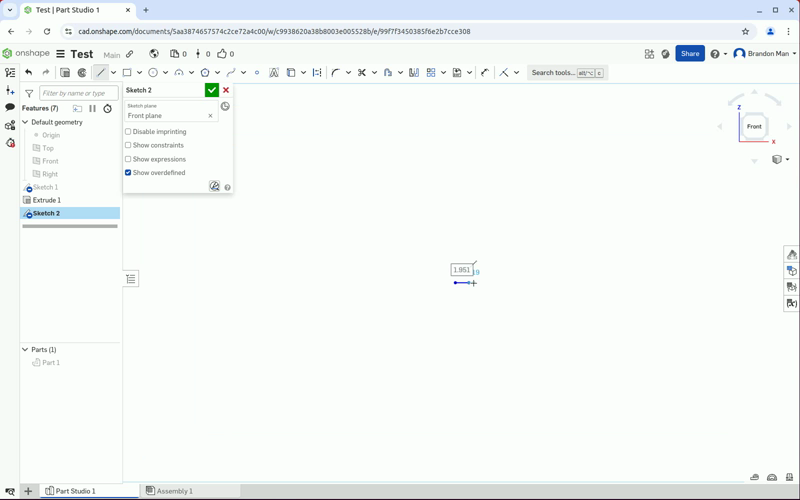
scroll(6)
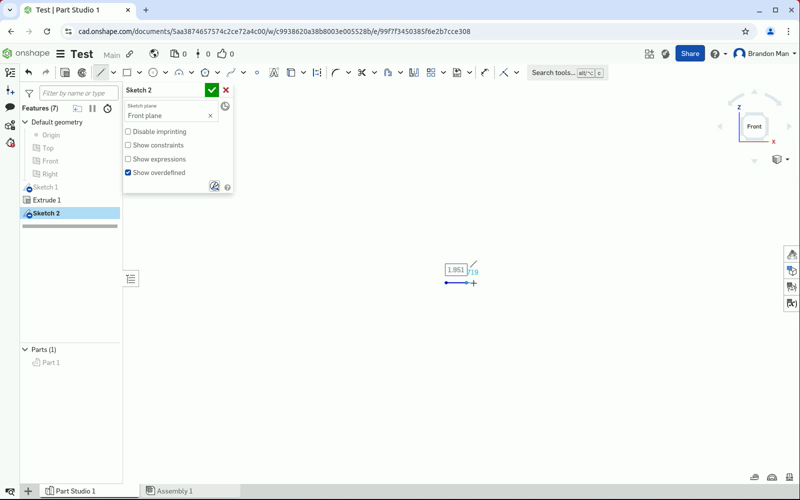
scroll(6)
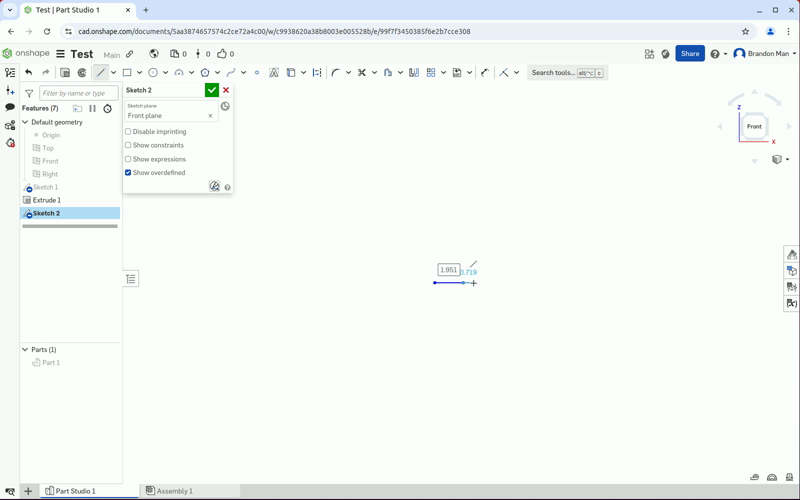
scroll(6)
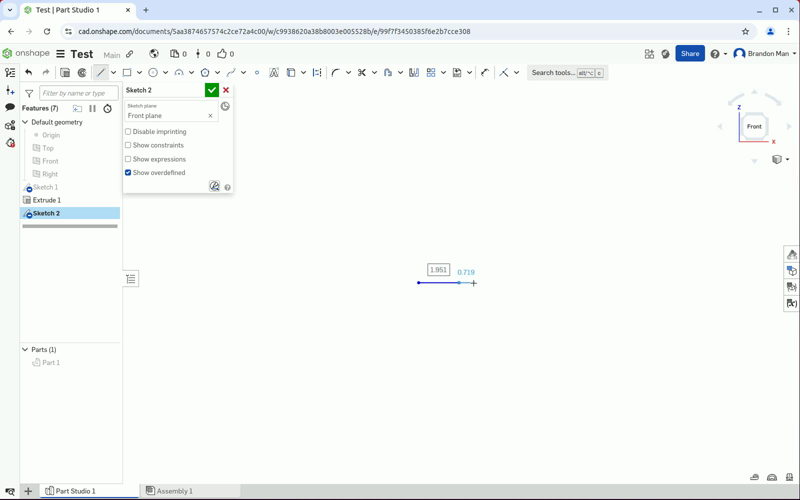
scroll(6)
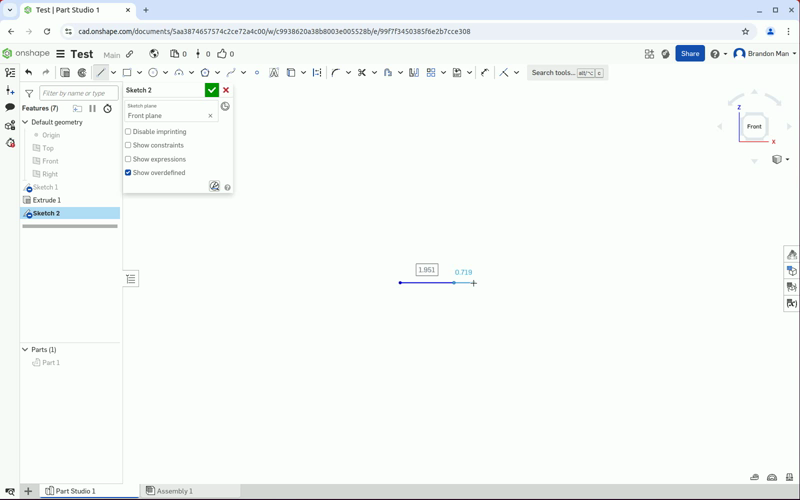
scroll(6)
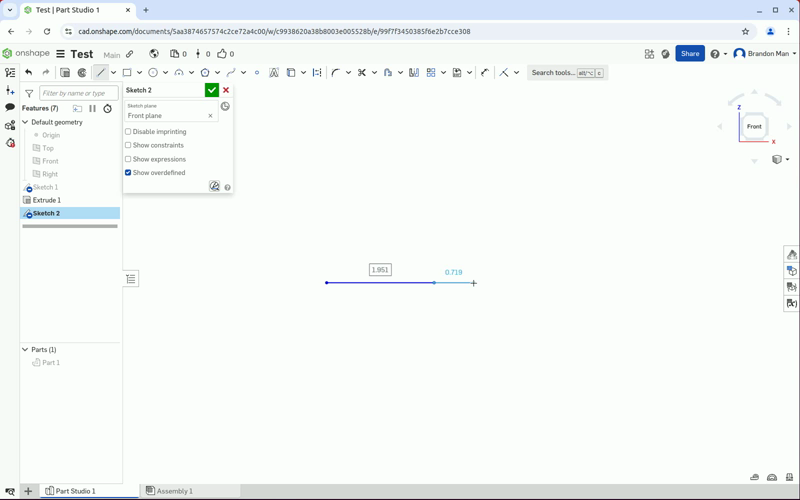
click(473, 282)
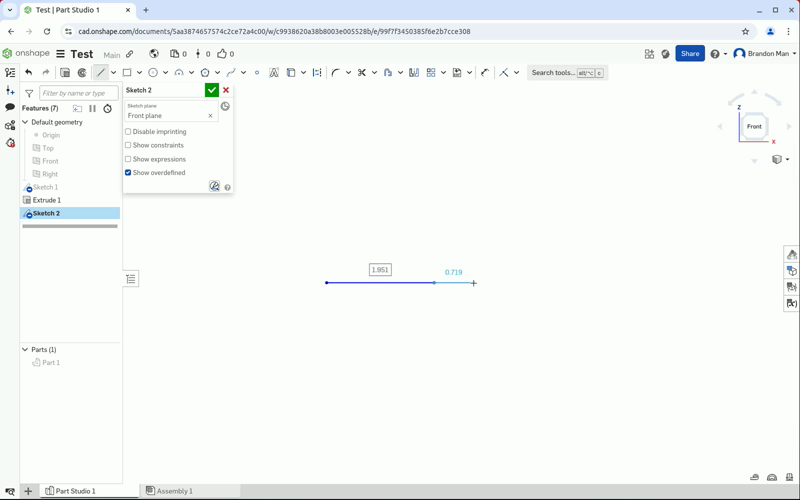
scroll(-6)
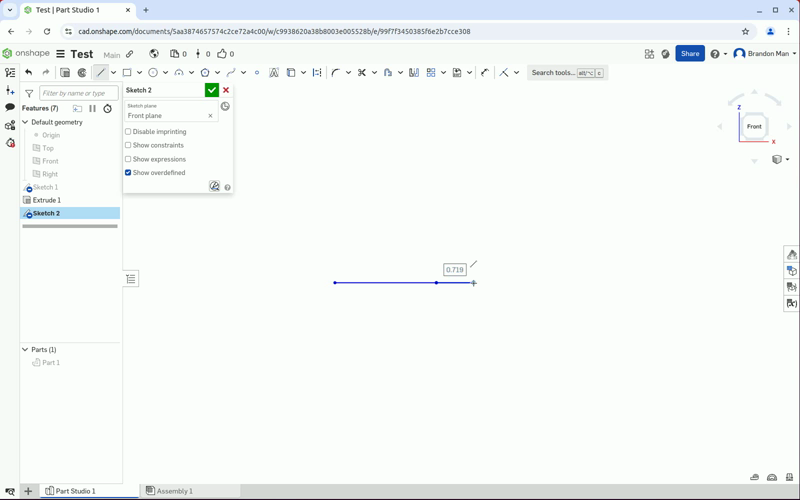
scroll(-6)
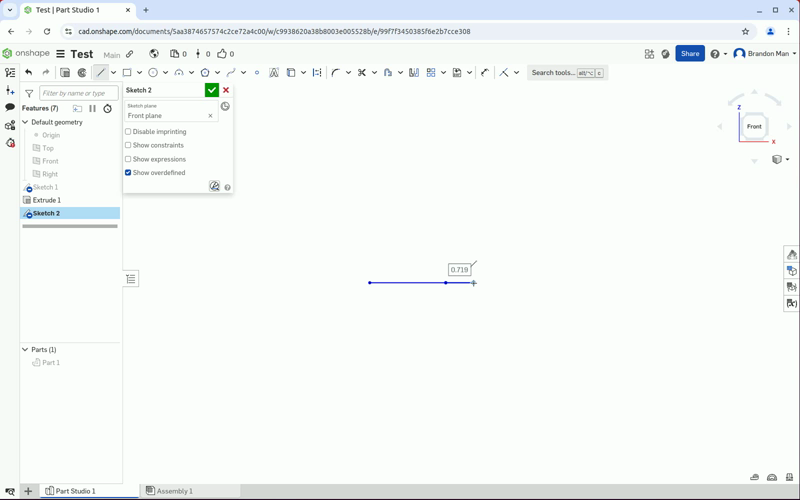
scroll(-6)
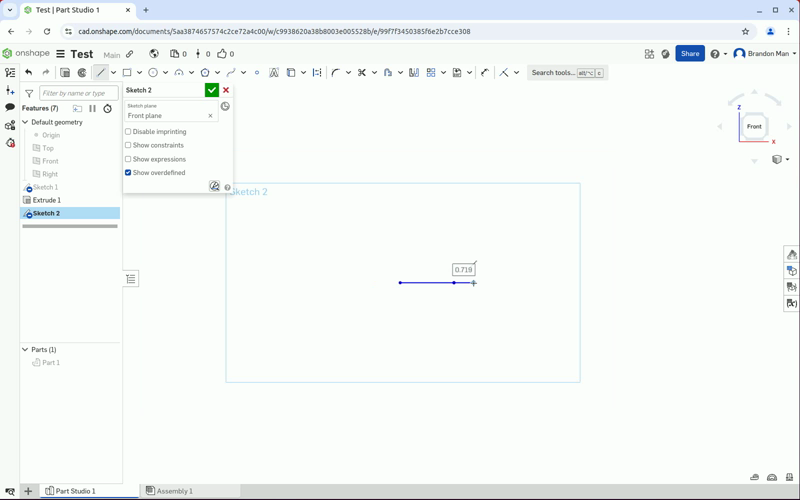
scroll(-6)
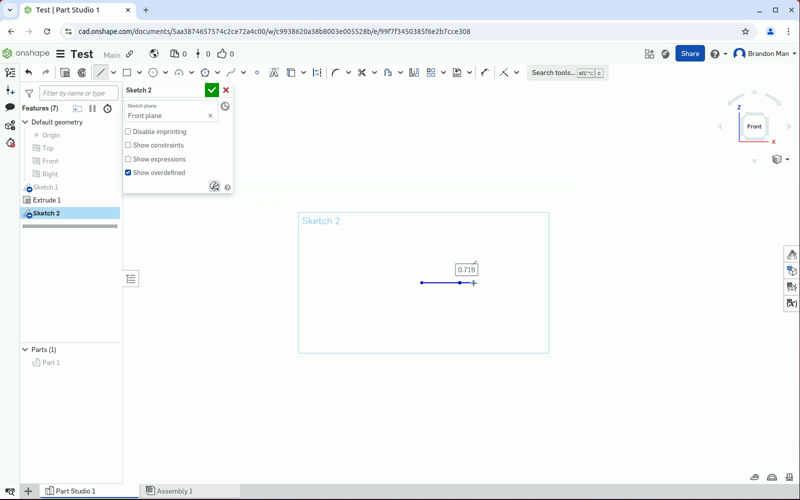
scroll(-6)
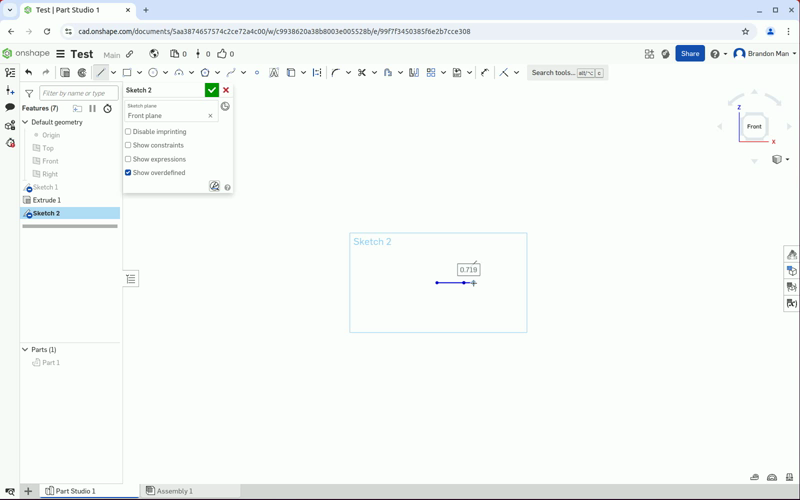
scroll(-6)
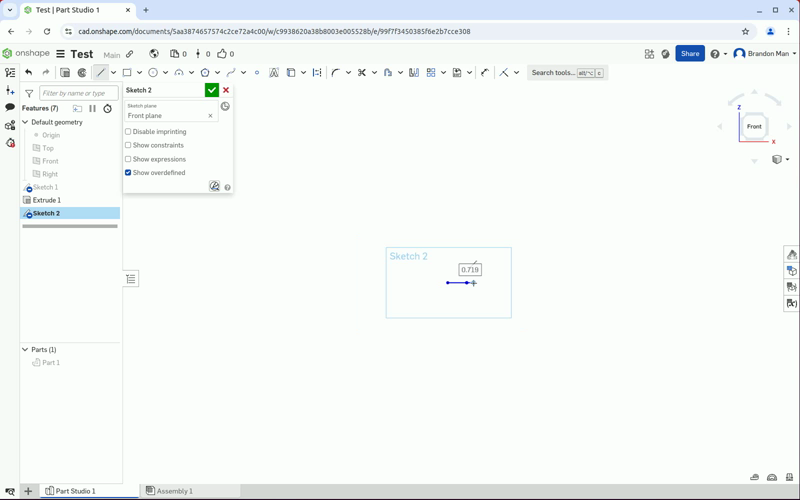
scroll(-6)
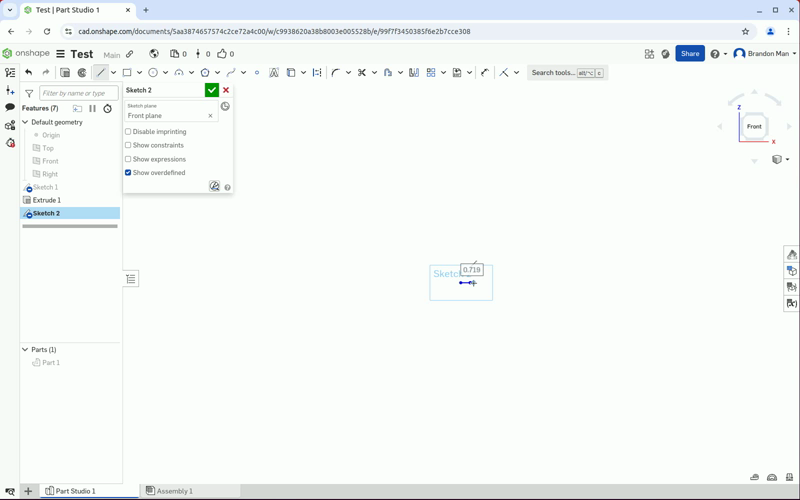
key_up(shift)
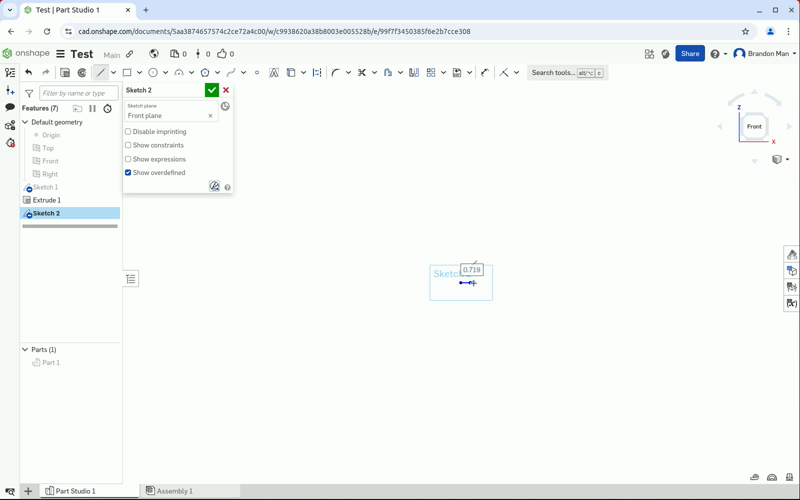
key_down(shift)
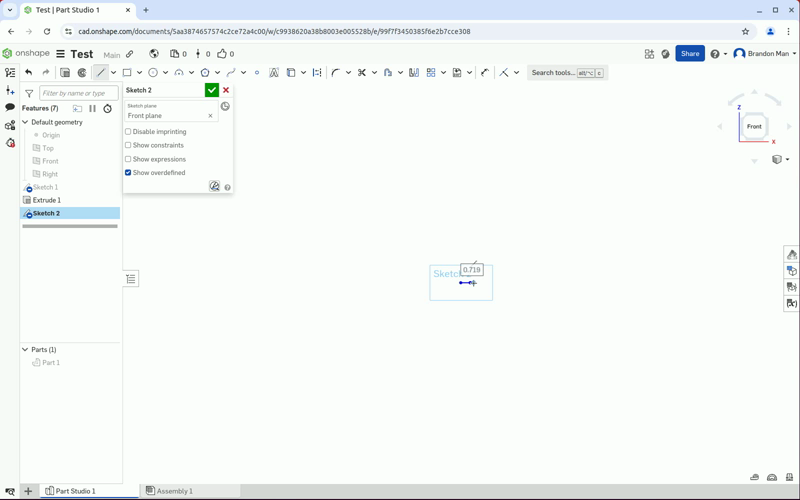
mouse_move(503, 282)
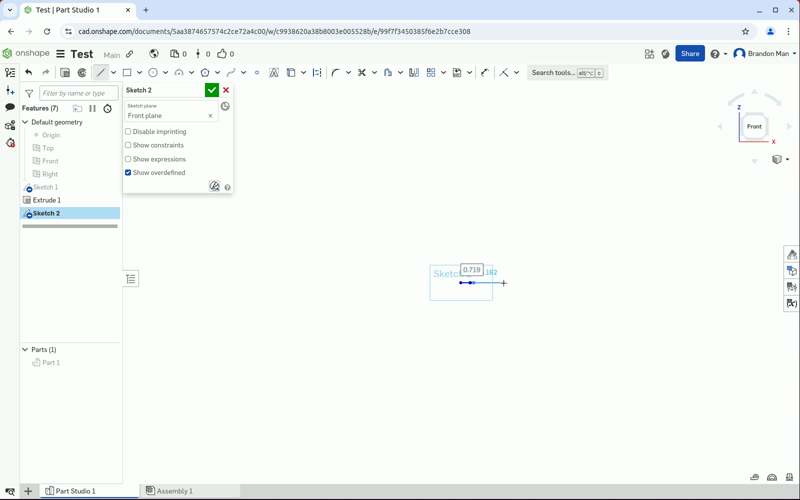
mouse_move(473, 280)
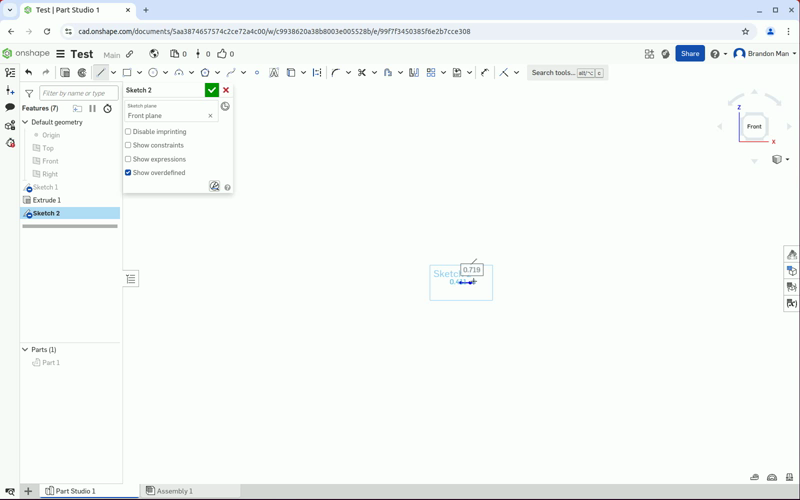
scroll(6)
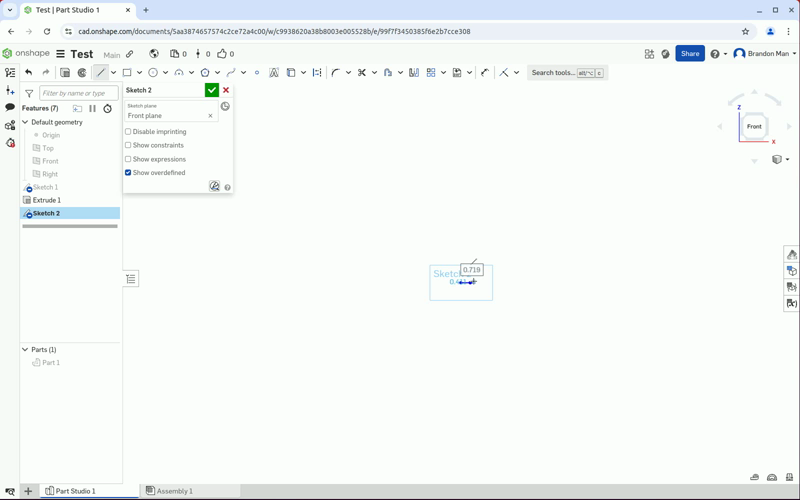
scroll(6)
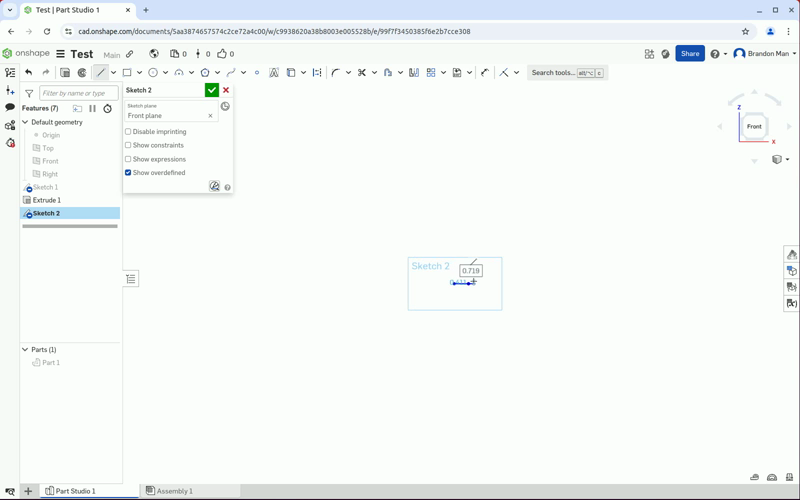
scroll(6)
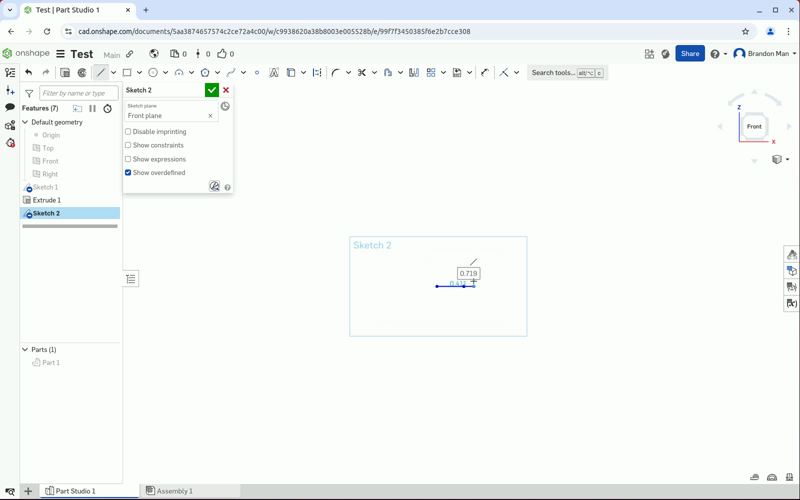
scroll(6)
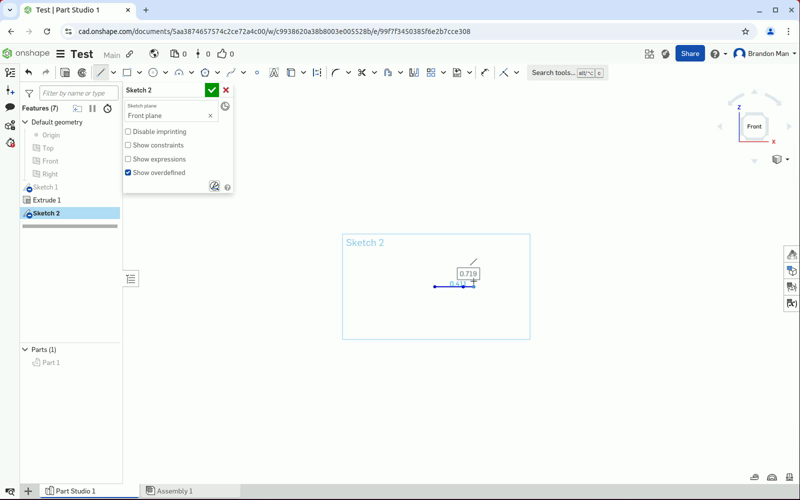
scroll(6)
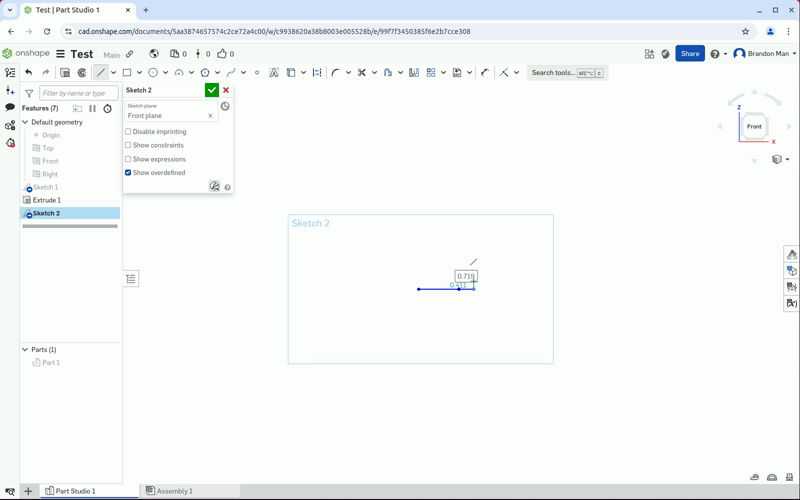
scroll(6)
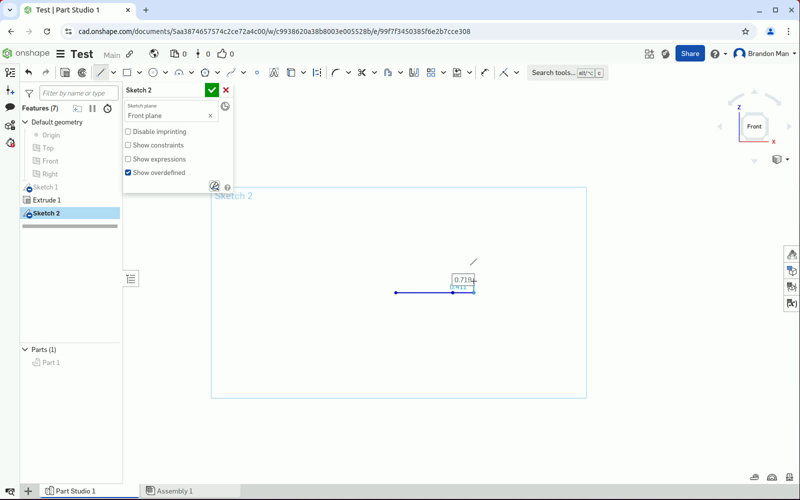
scroll(6)
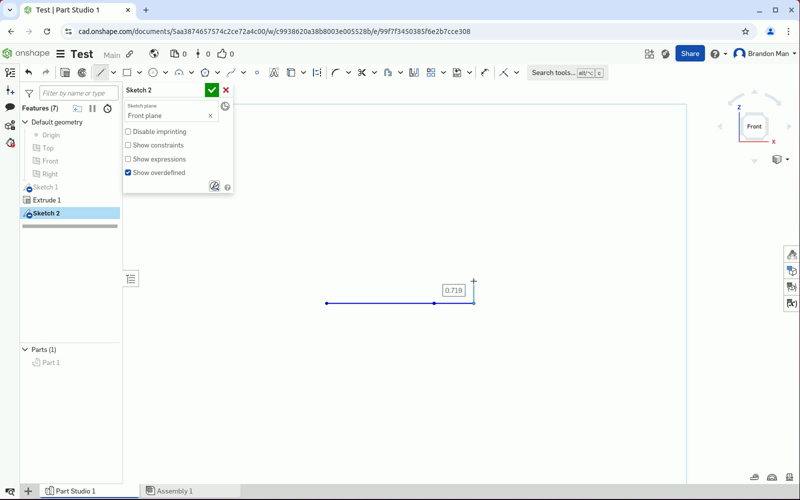
click(473, 280)
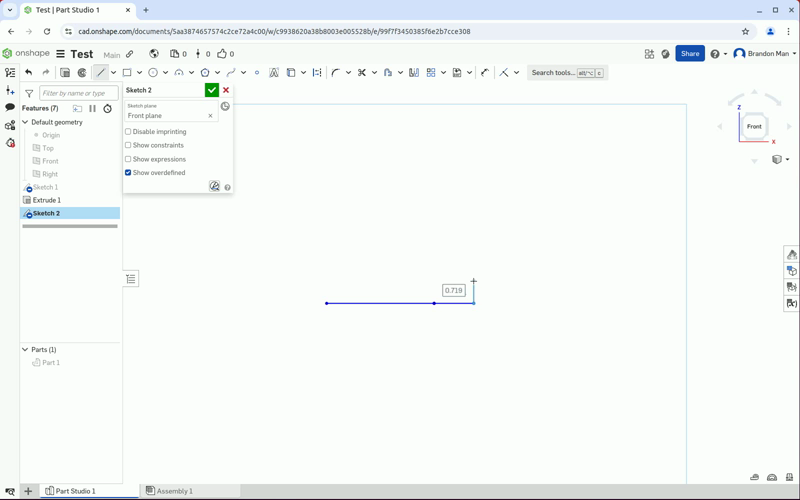
scroll(-6)
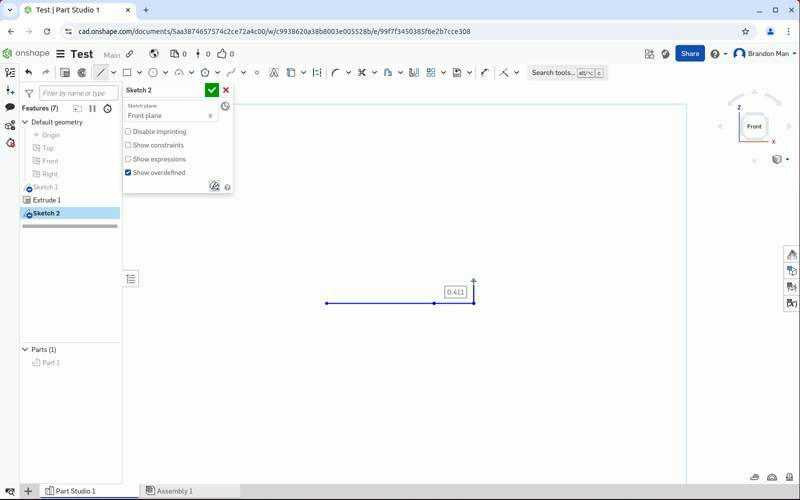
scroll(-6)
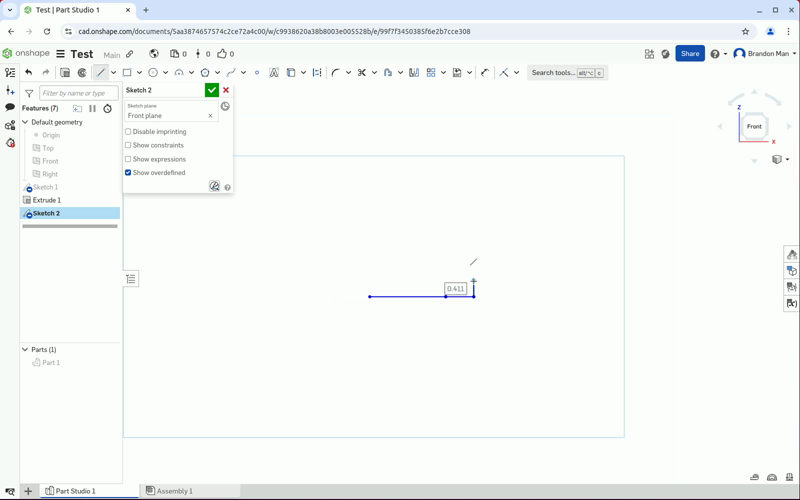
scroll(-6)
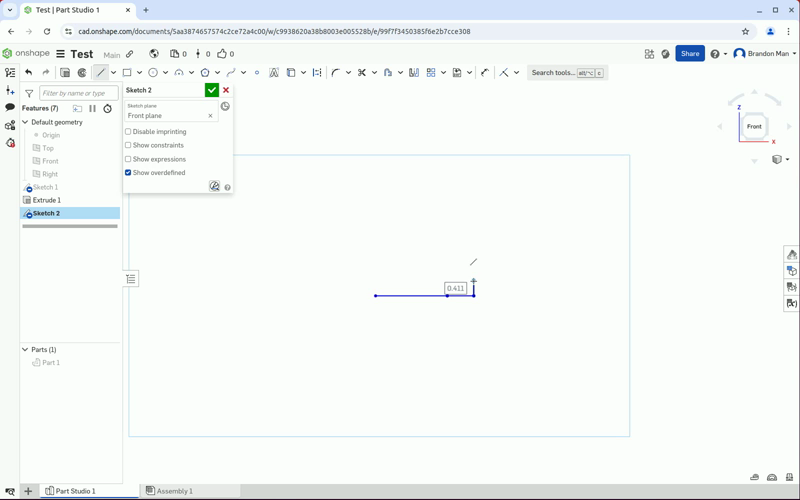
scroll(-6)
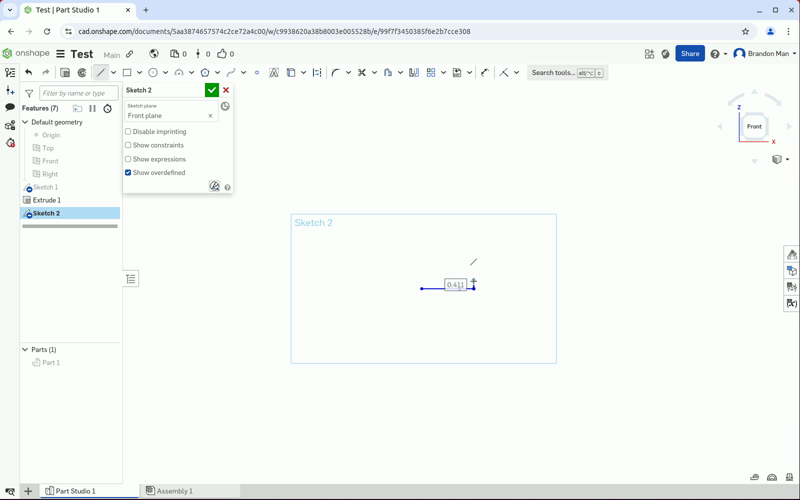
scroll(-6)
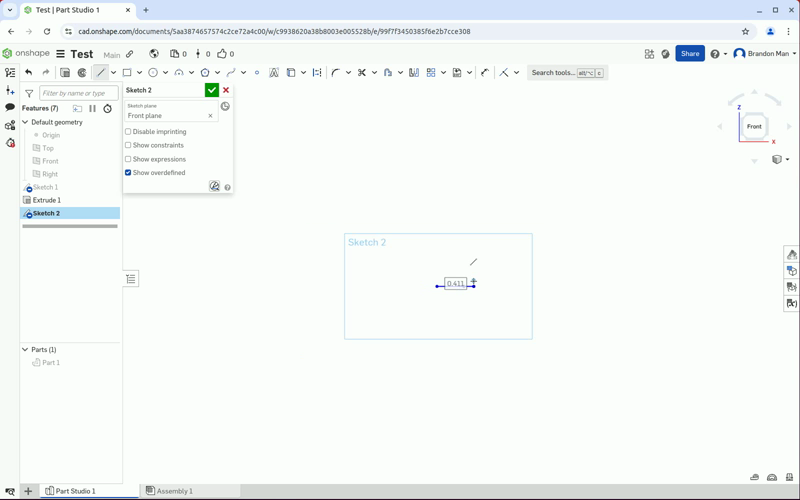
scroll(-6)
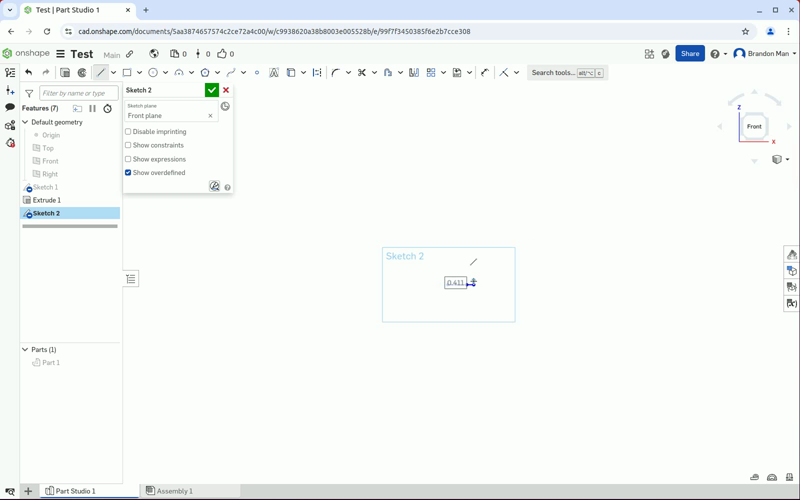
scroll(-6)
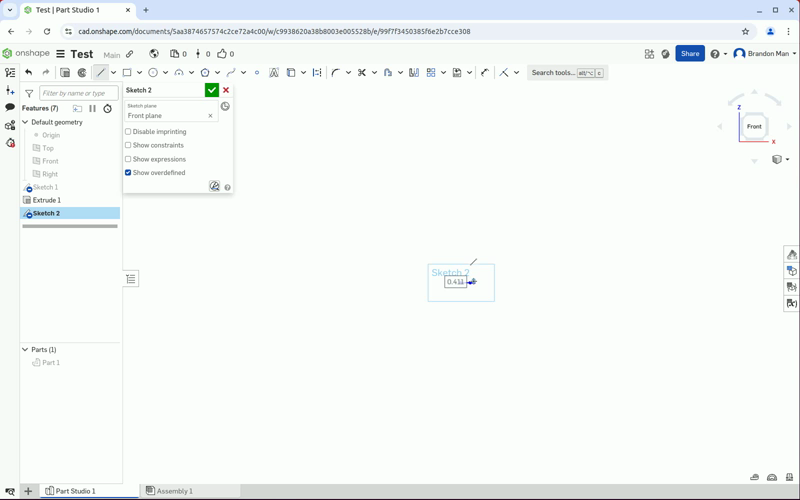
key_up(shift)
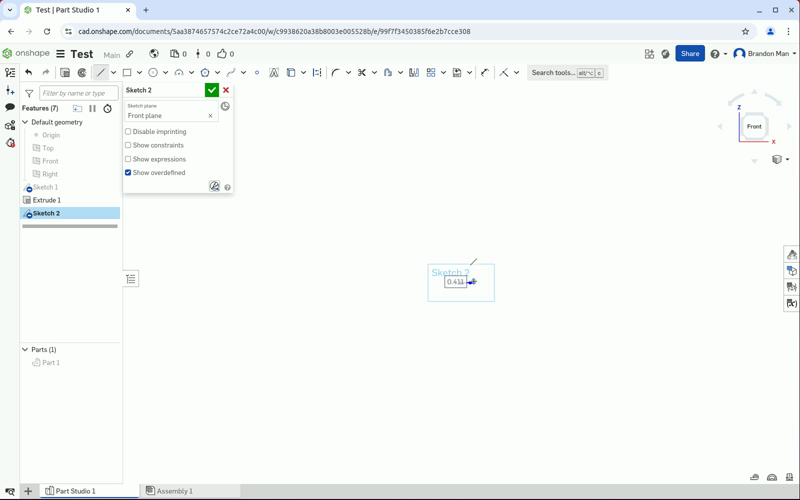
key_down(shift)
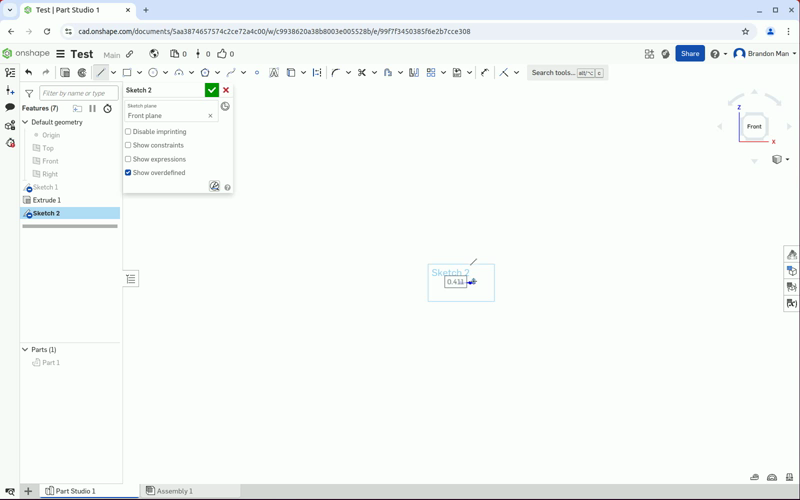
mouse_move(534, 280)
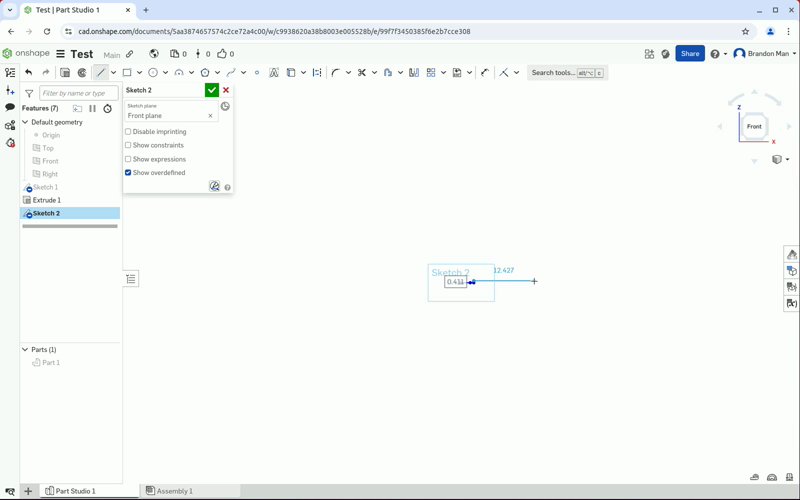
click(534, 280)
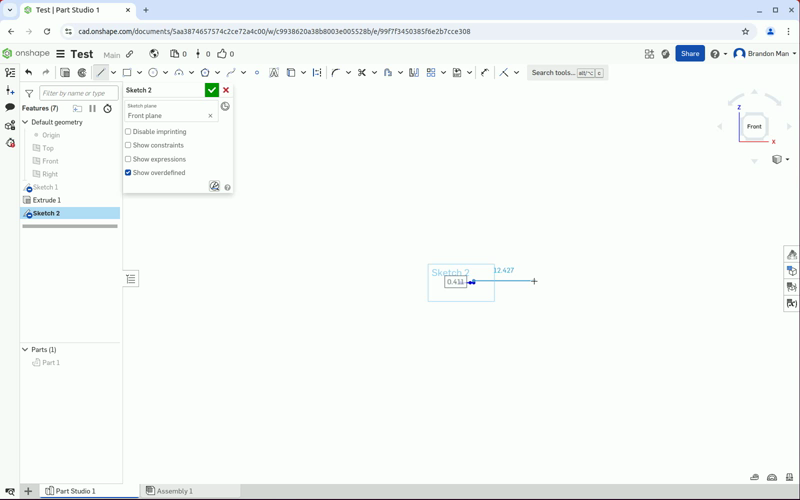
key_up(shift)
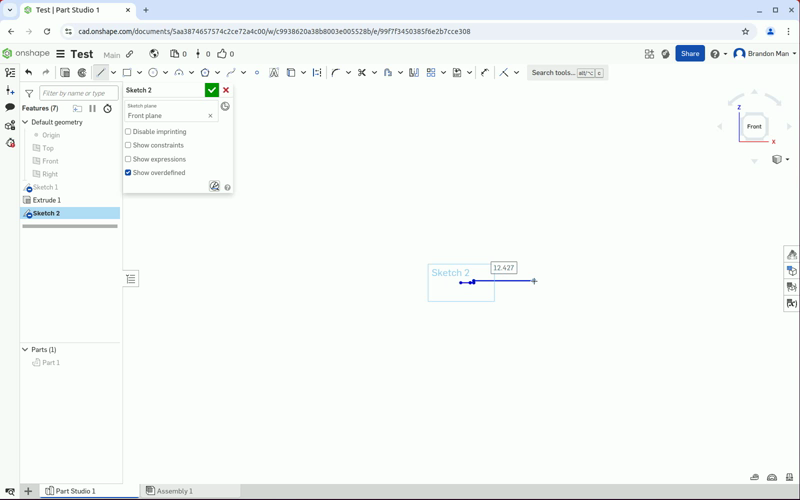
key_down(shift)
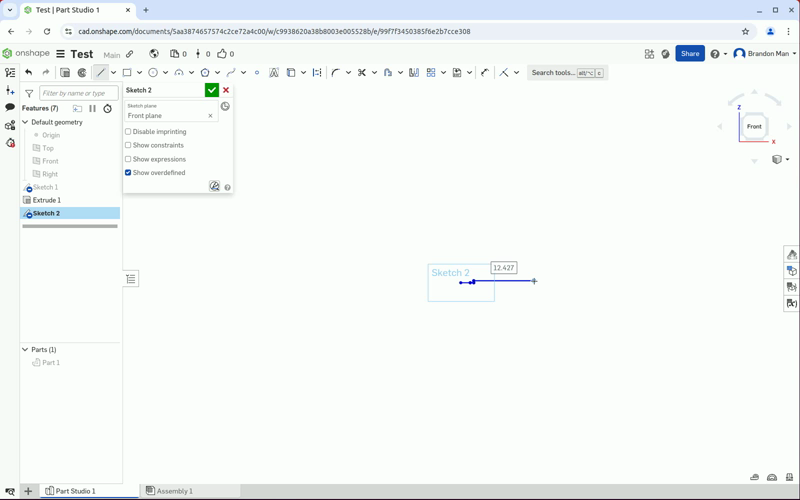
mouse_move(564, 280)
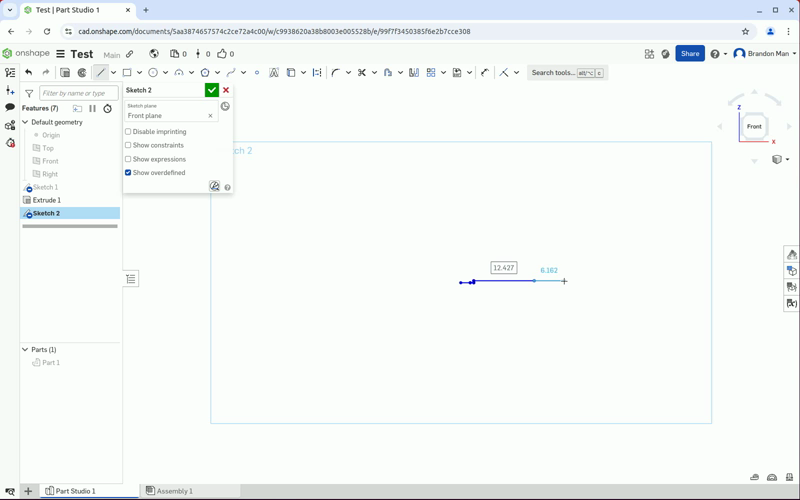
mouse_move(559, 280)
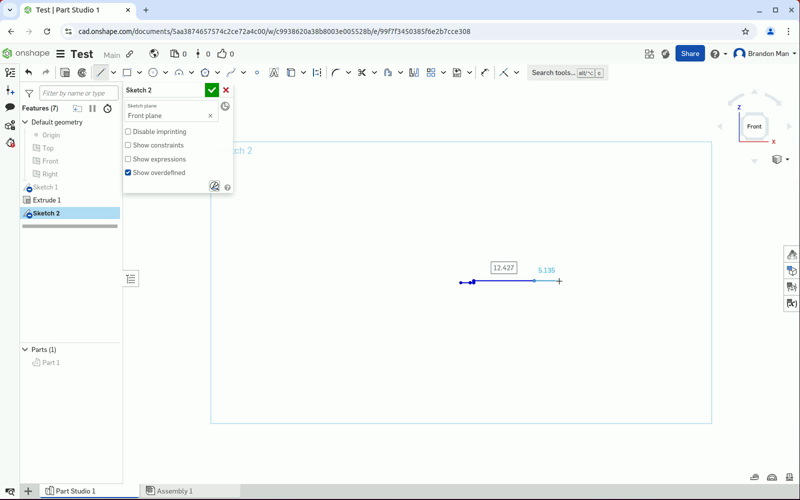
click(559, 280)
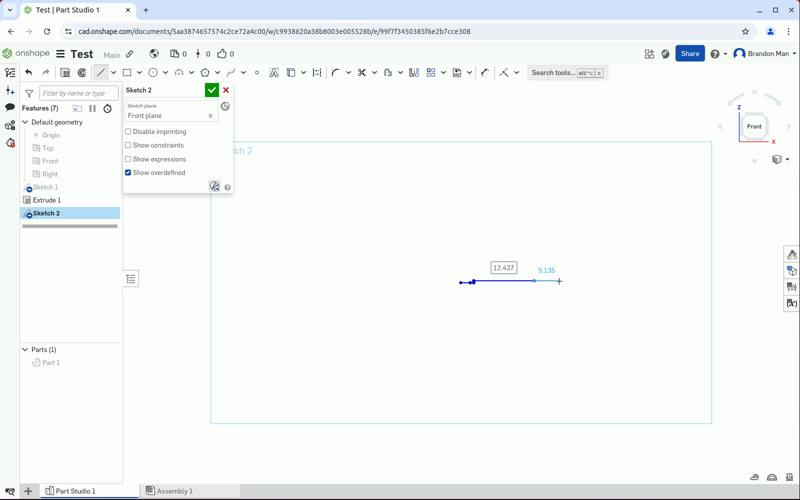
key_up(shift)
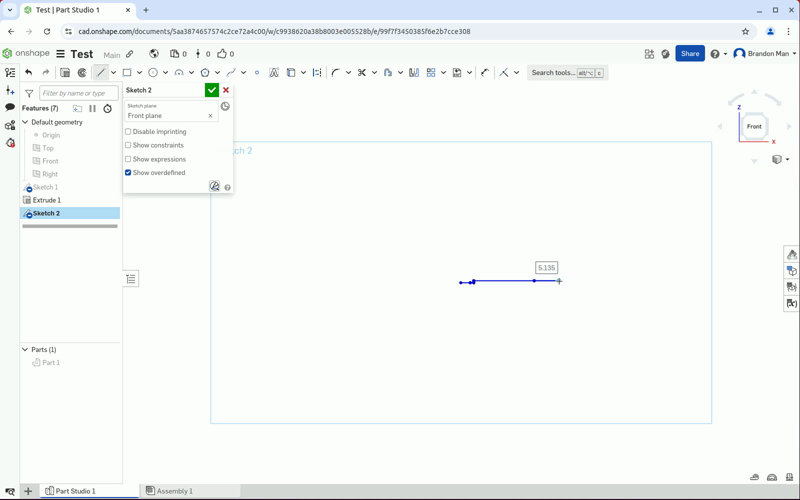
key_down(shift)
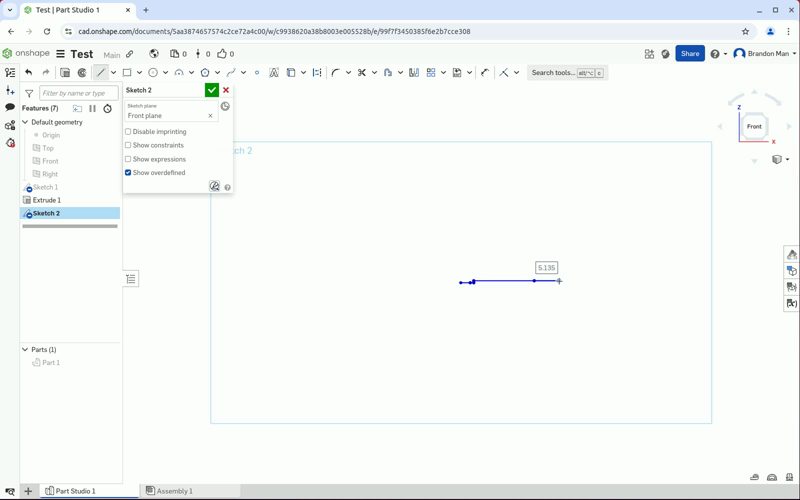
mouse_move(589, 280)
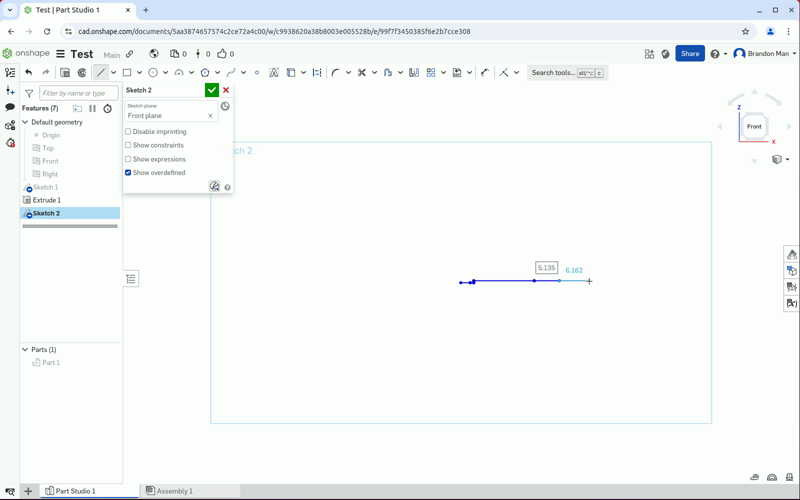
mouse_move(559, 282)
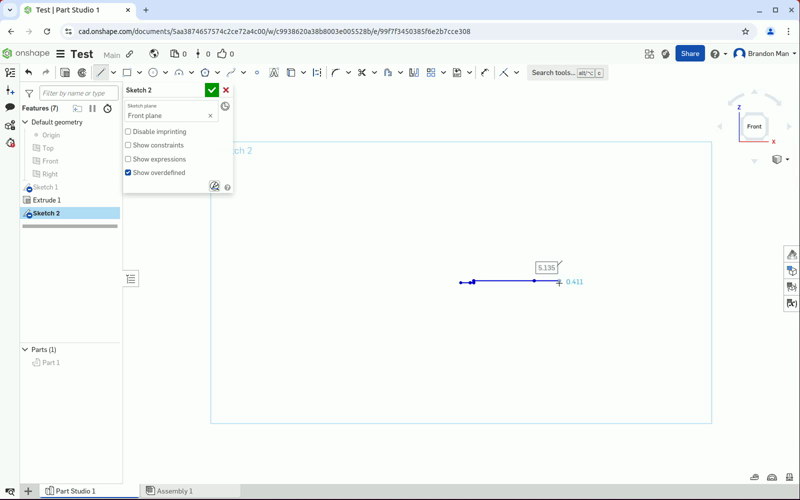
scroll(6)
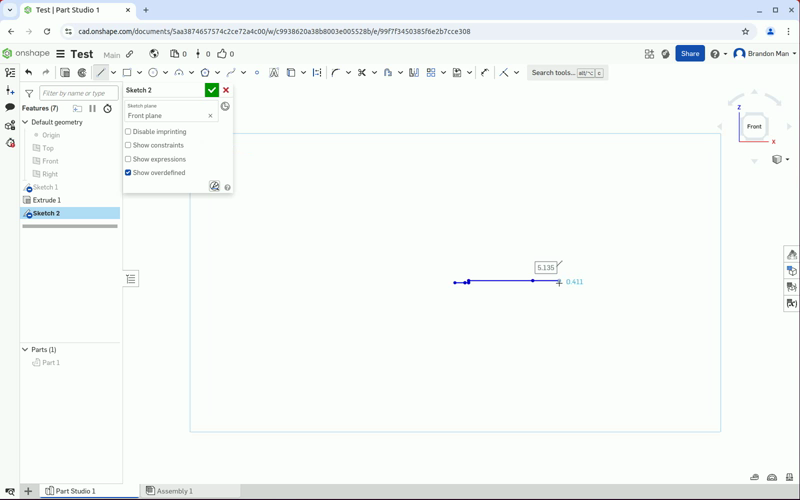
scroll(6)
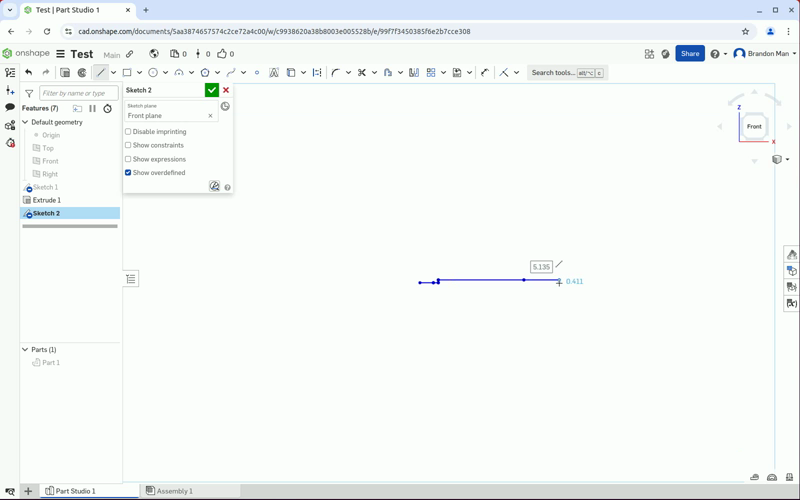
scroll(6)
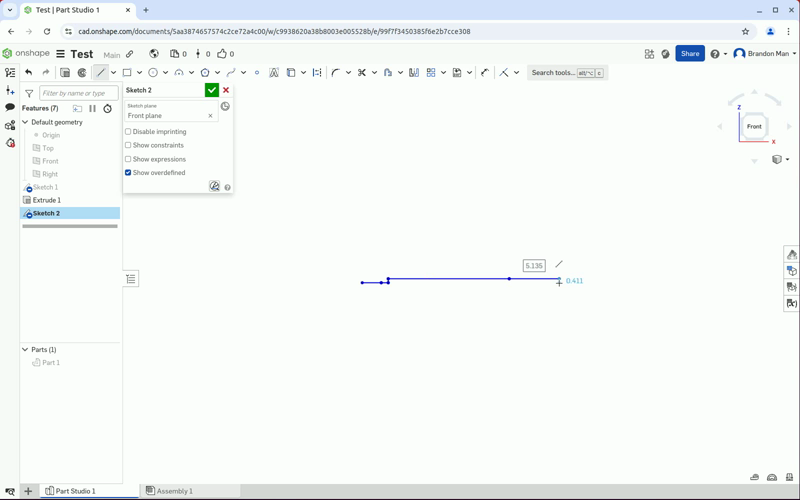
scroll(6)
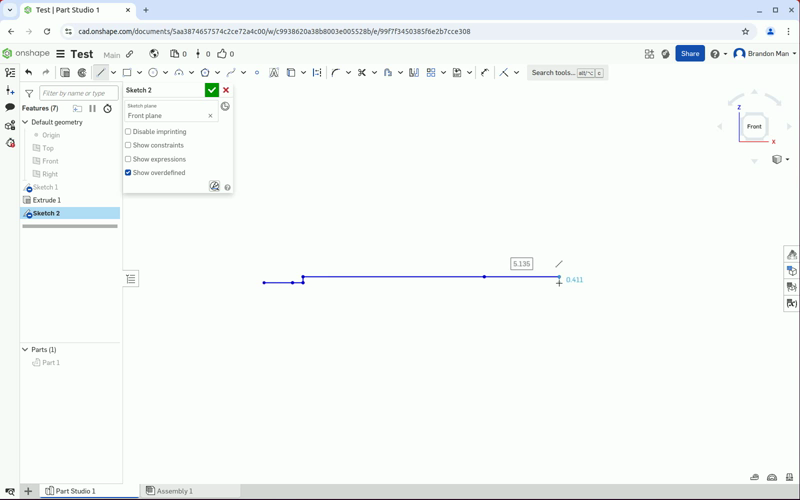
scroll(6)
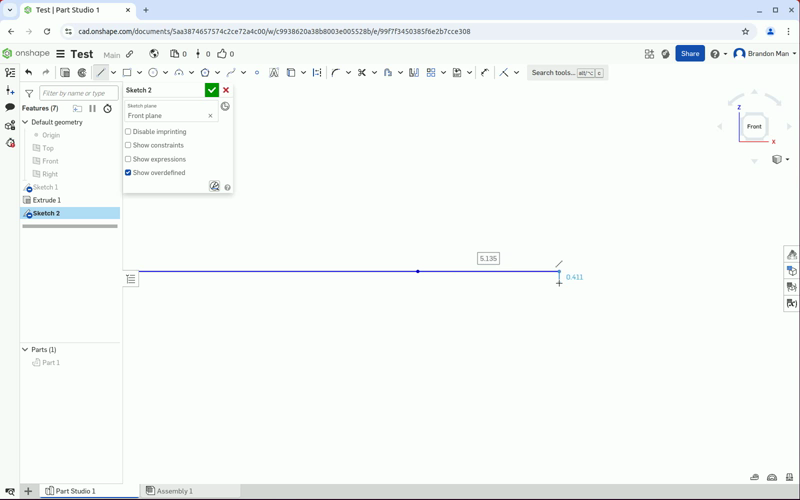
scroll(6)
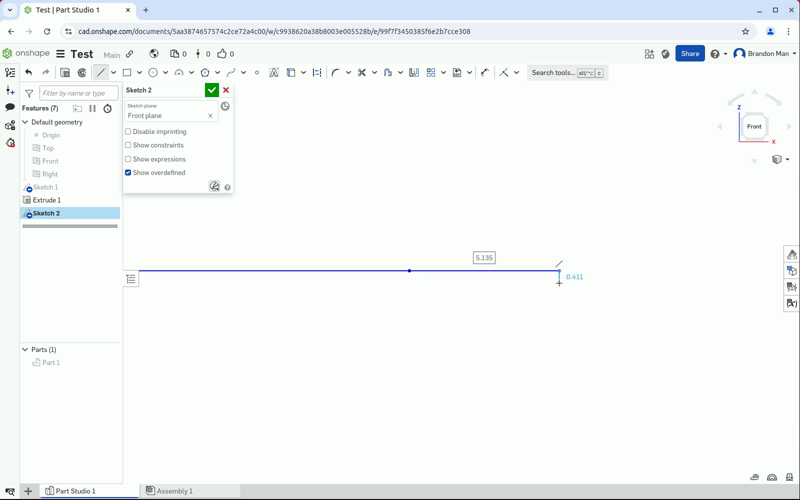
scroll(6)
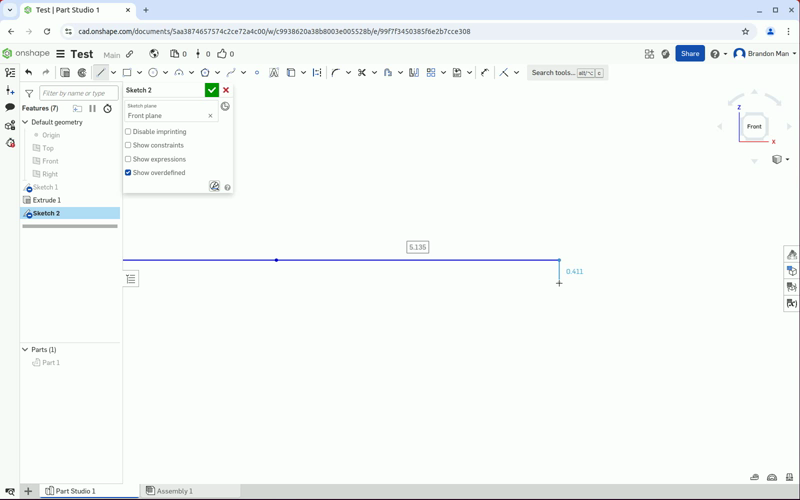
click(559, 282)
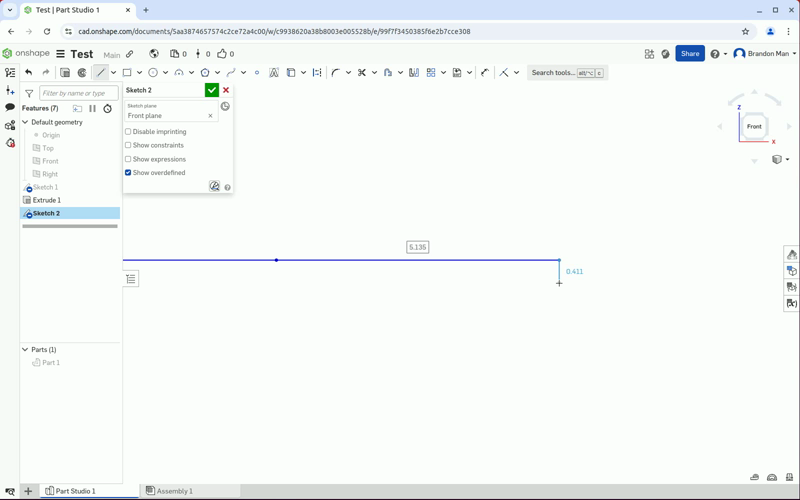
scroll(-6)
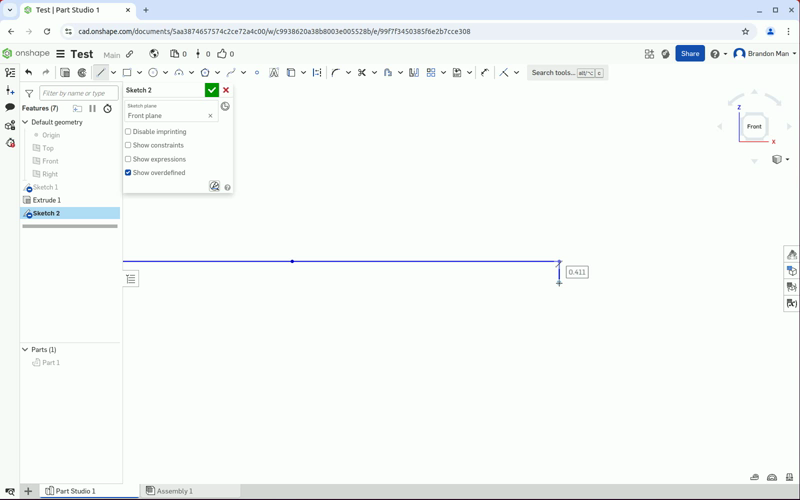
scroll(-6)
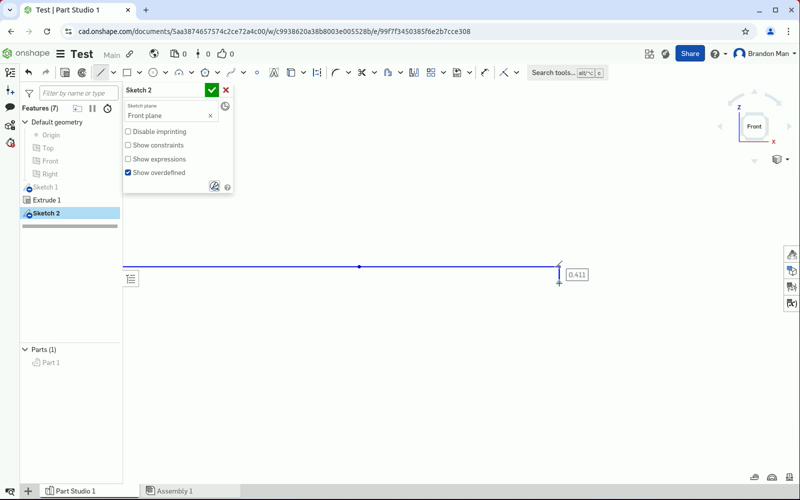
scroll(-6)
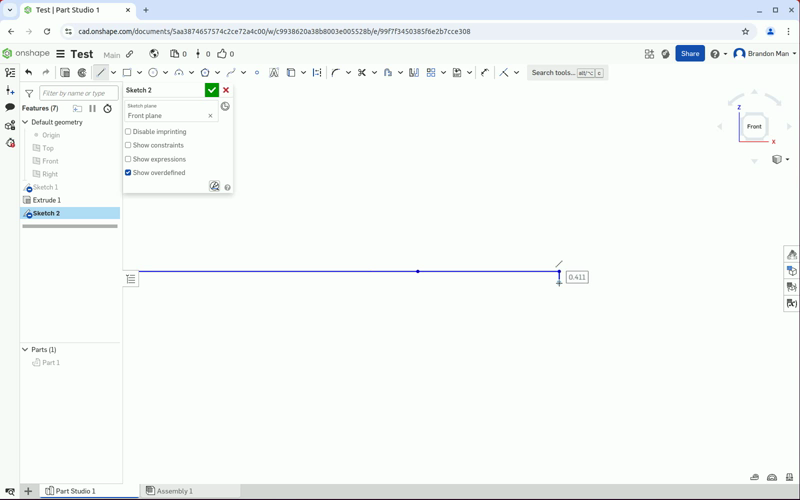
scroll(-6)
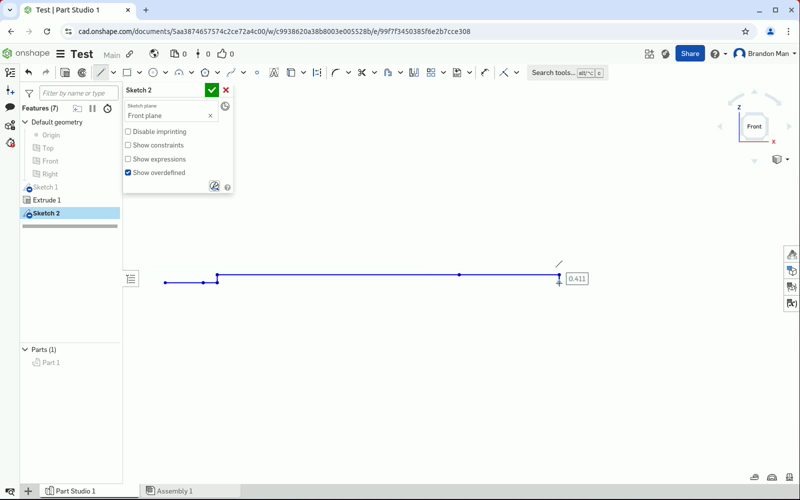
scroll(-6)
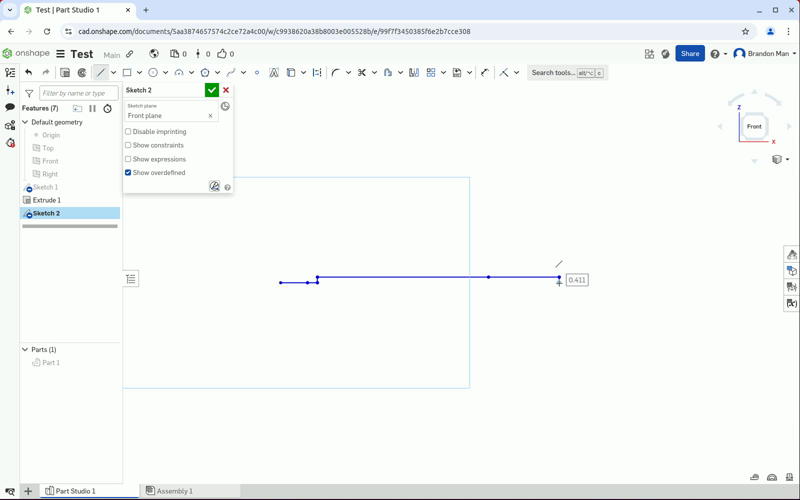
scroll(-6)
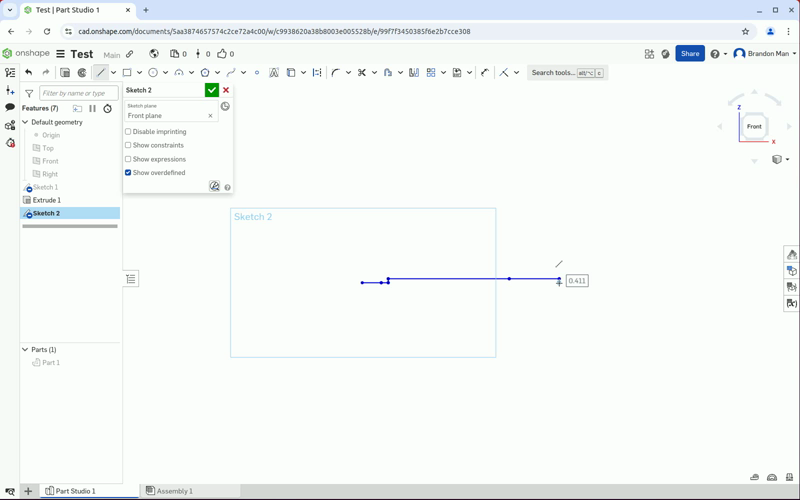
scroll(-6)
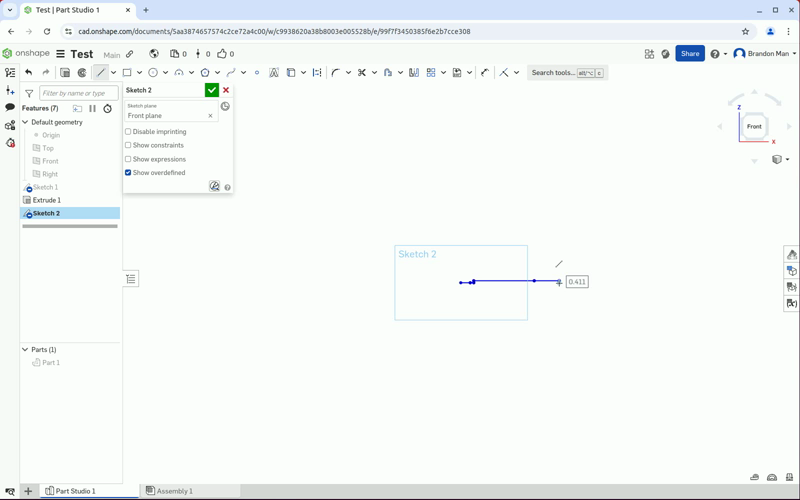
key_up(shift)
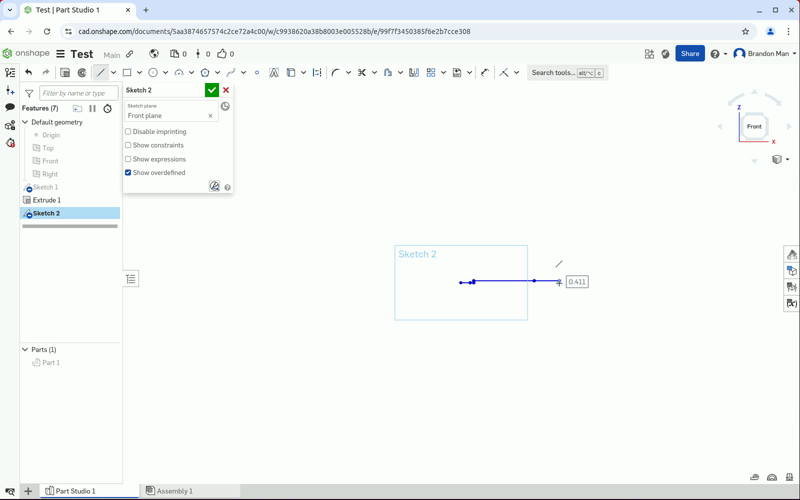
key_down(shift)
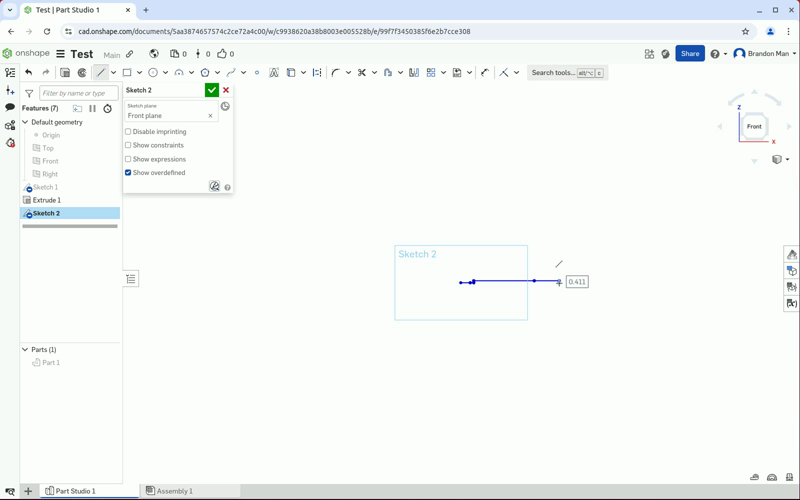
mouse_move(589, 282)
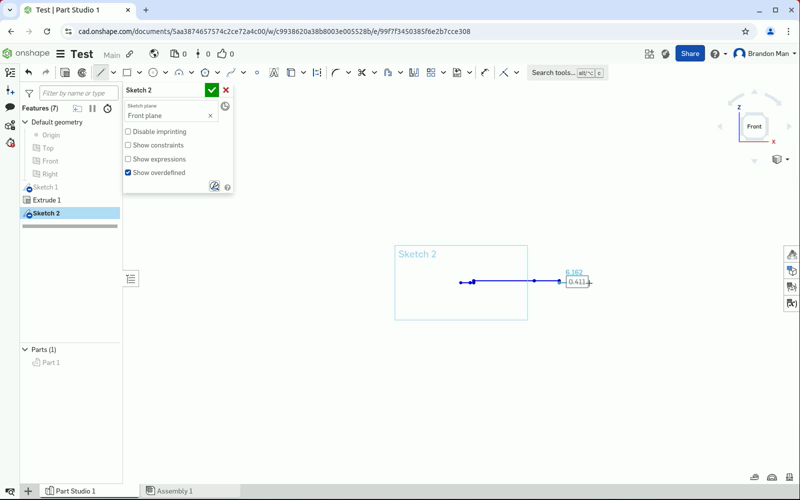
mouse_move(573, 282)
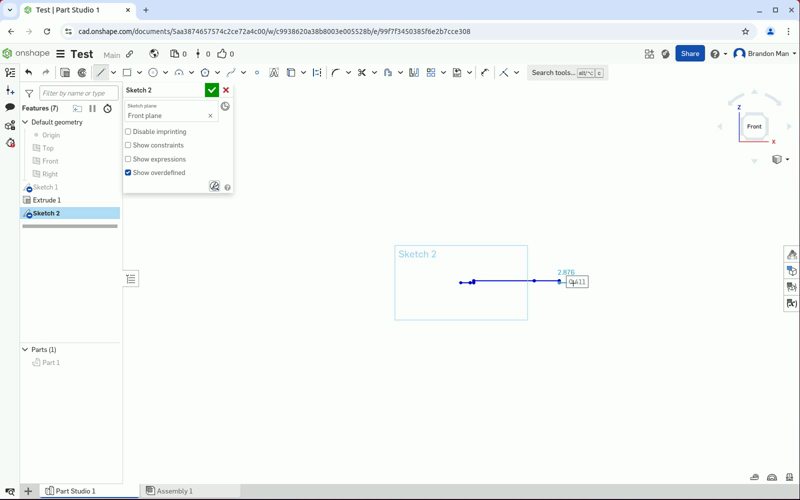
click(573, 282)
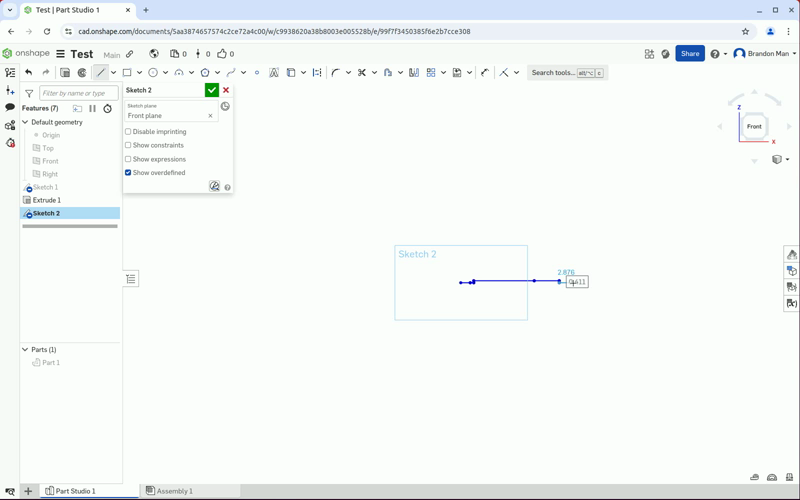
key_up(shift)
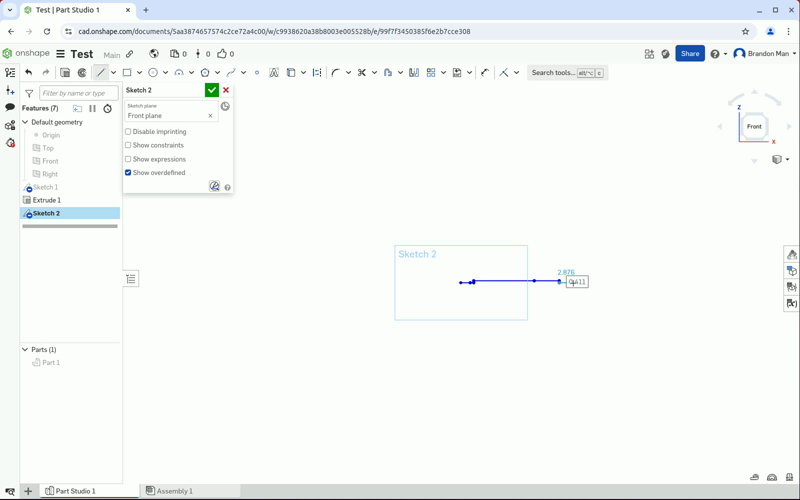
key_down(shift)
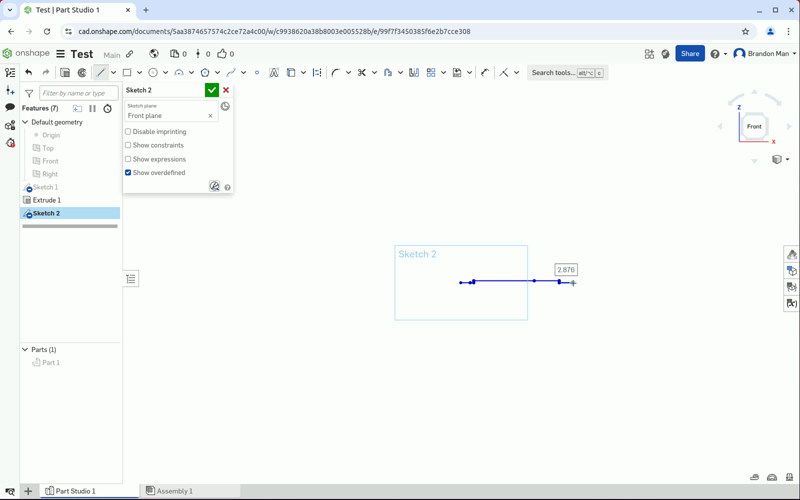
mouse_move(589, 282)
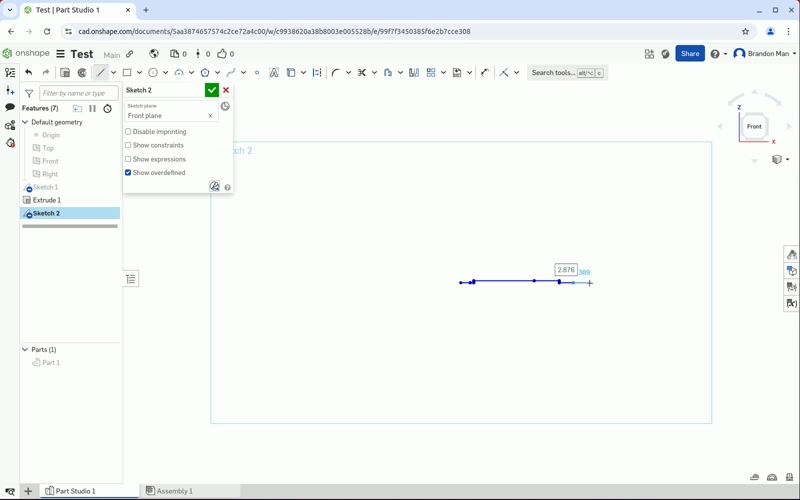
mouse_move(573, 253)
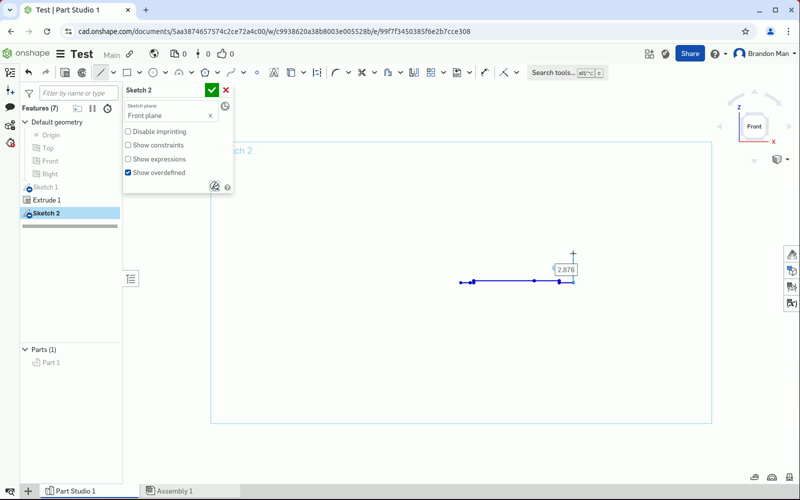
click(573, 253)
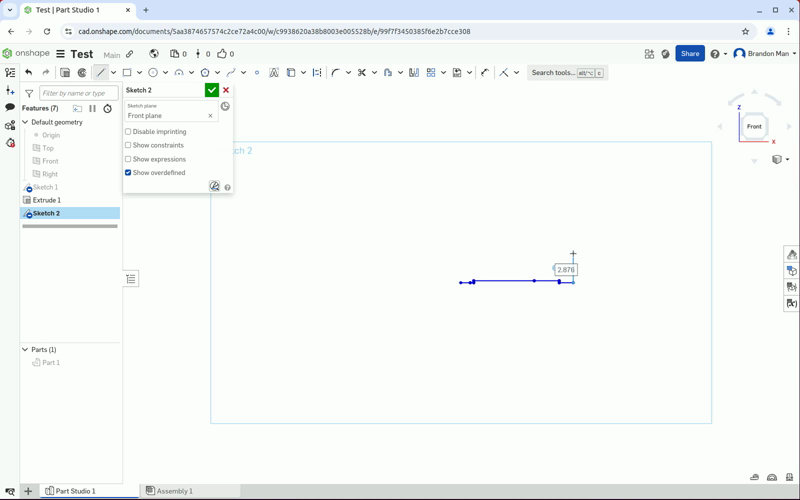
key_up(shift)
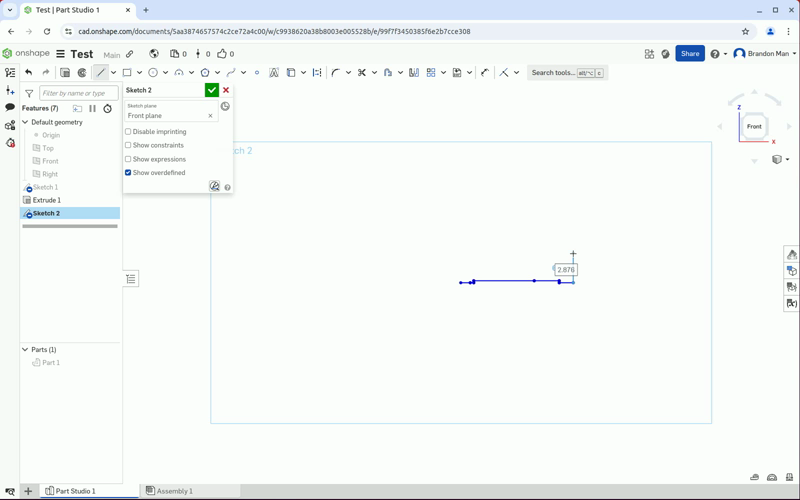
key_down(shift)
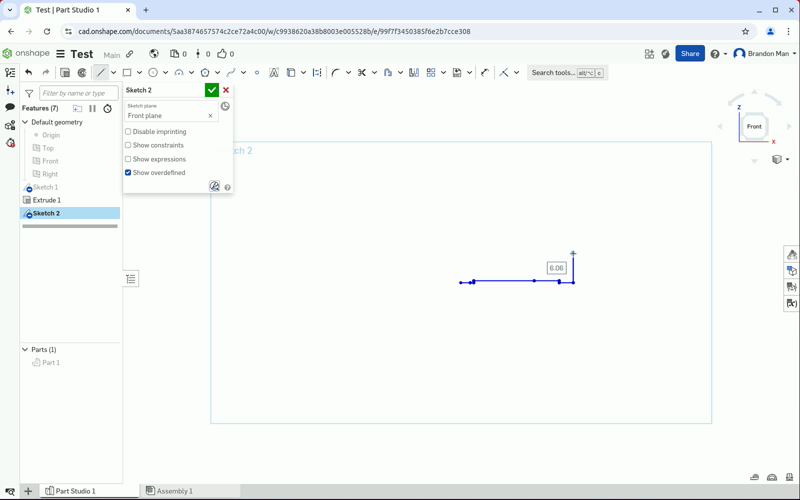
mouse_move(460, 253)
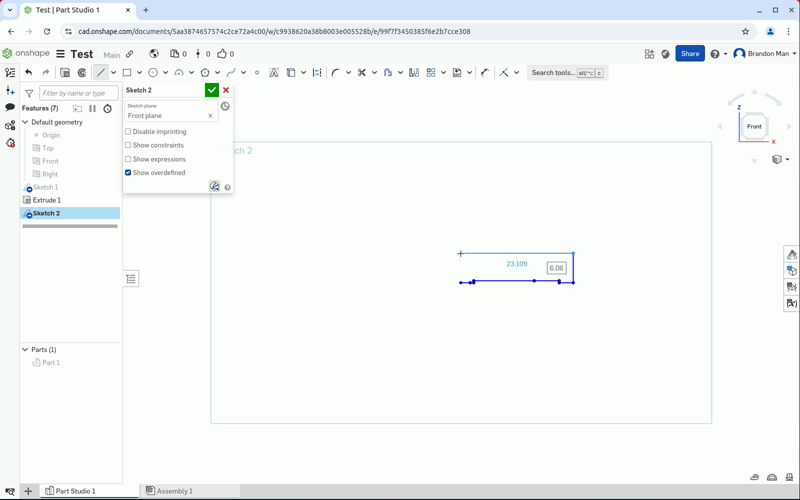
click(460, 253)
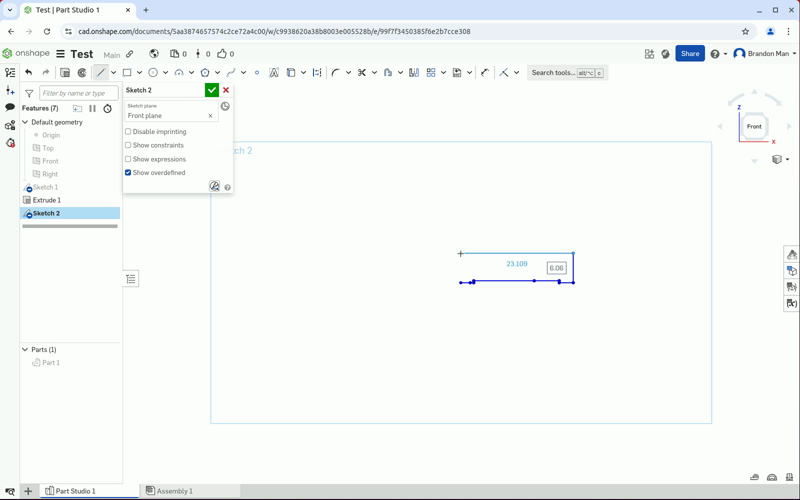
key_up(shift)
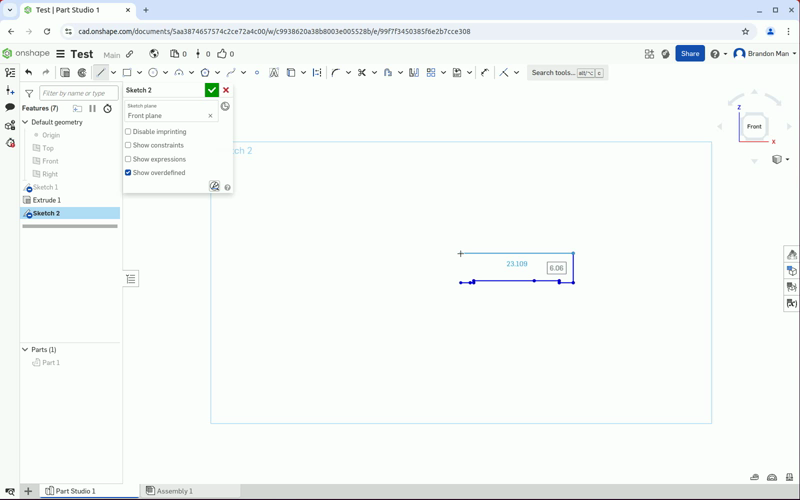
mouse_move(490, 253)
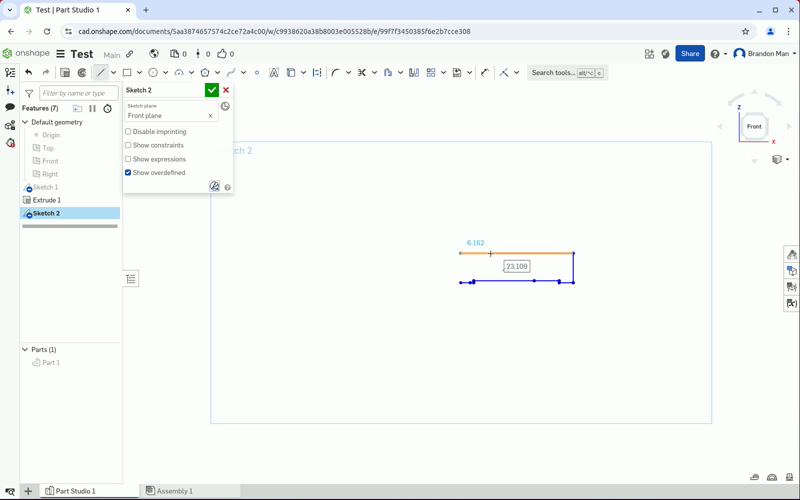
key_down(shift)
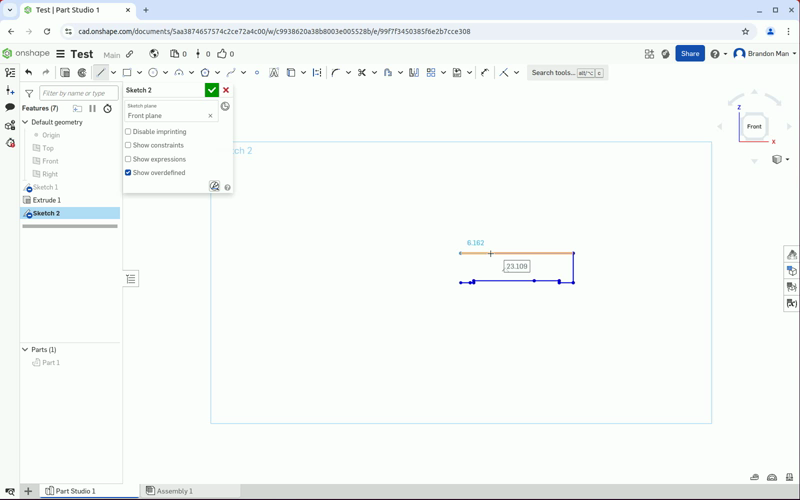
mouse_move(460, 282)
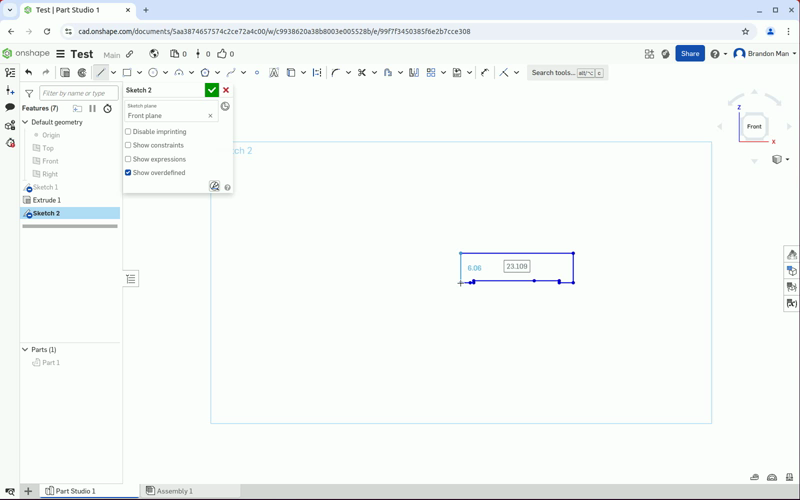
key_up(shift)
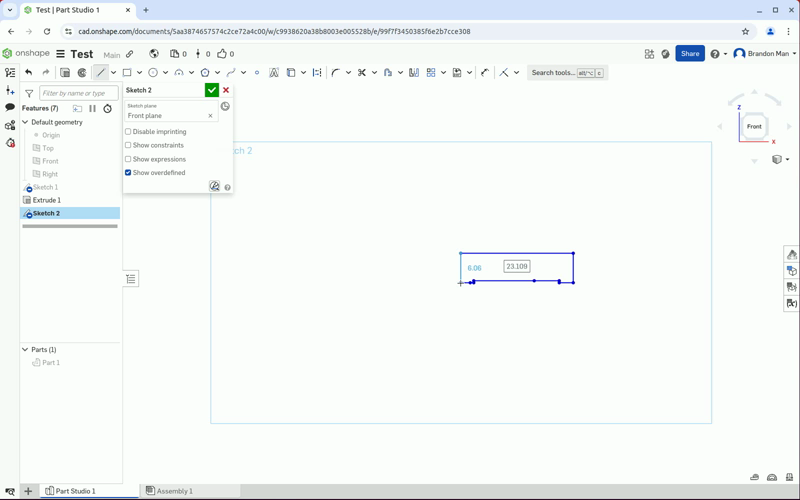
click(460, 282)
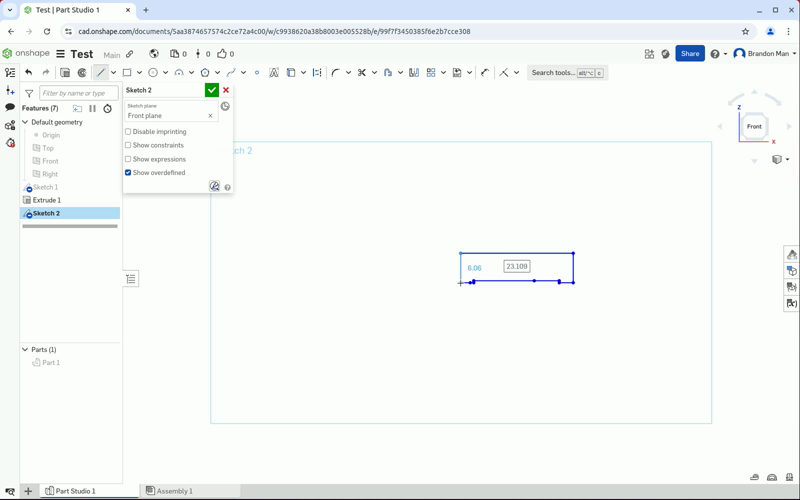
key(esc)
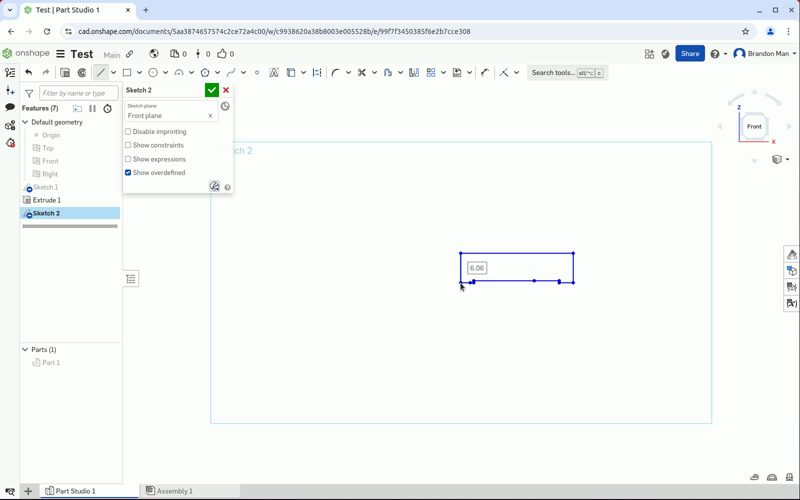
key(l)
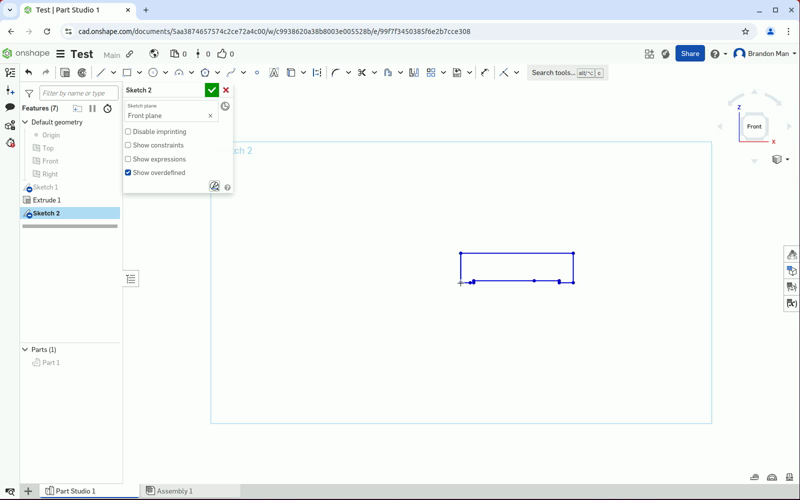
key_down(shift)
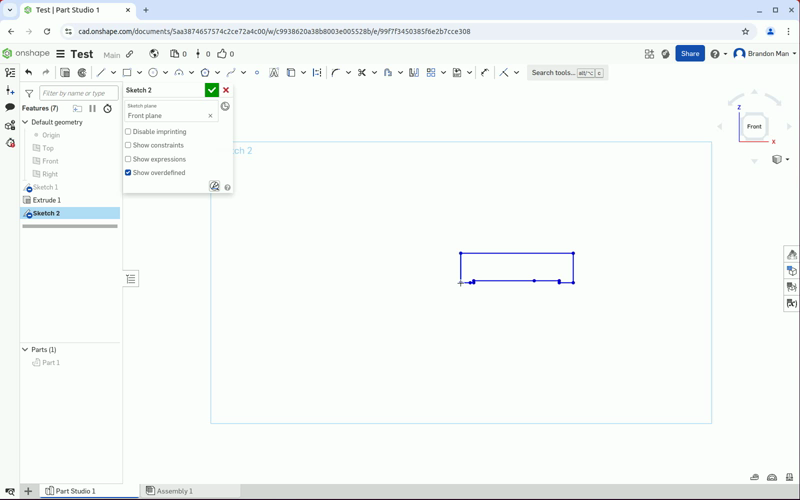
mouse_move(473, 280)
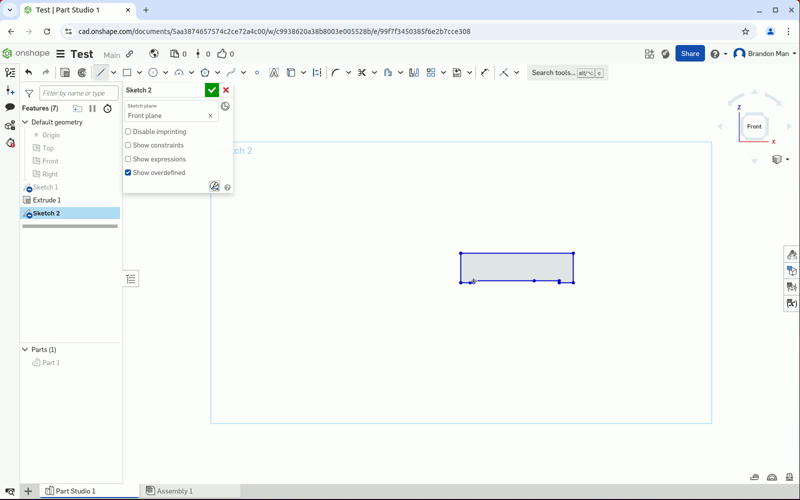
scroll(6)
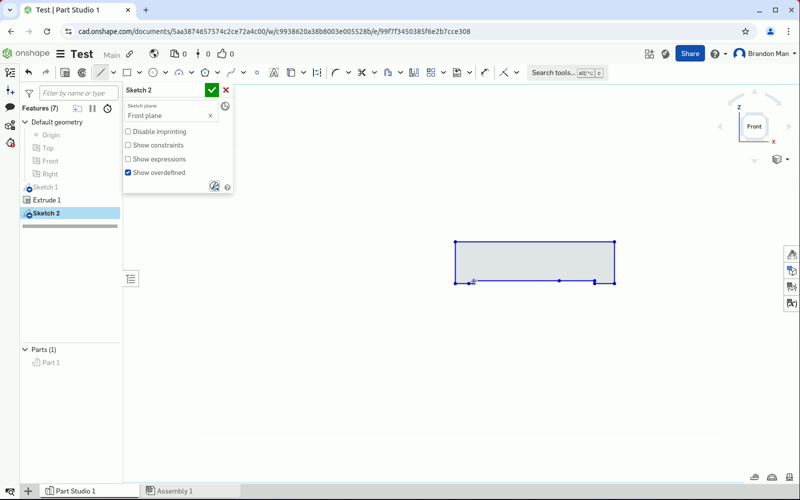
scroll(6)
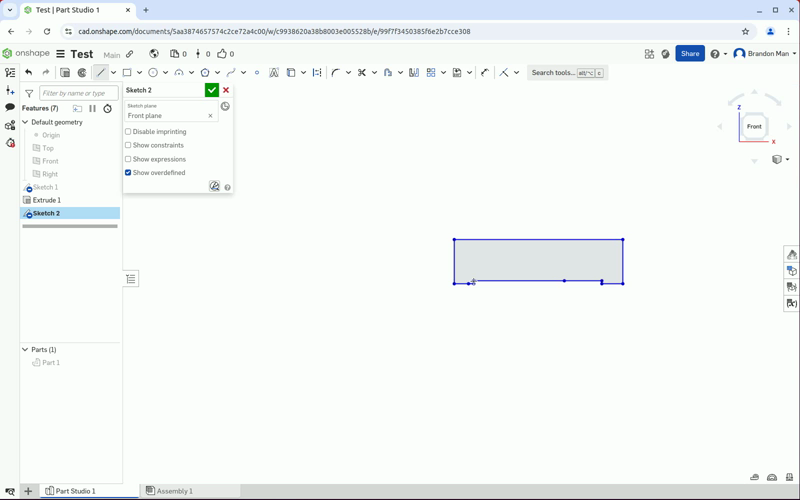
scroll(6)
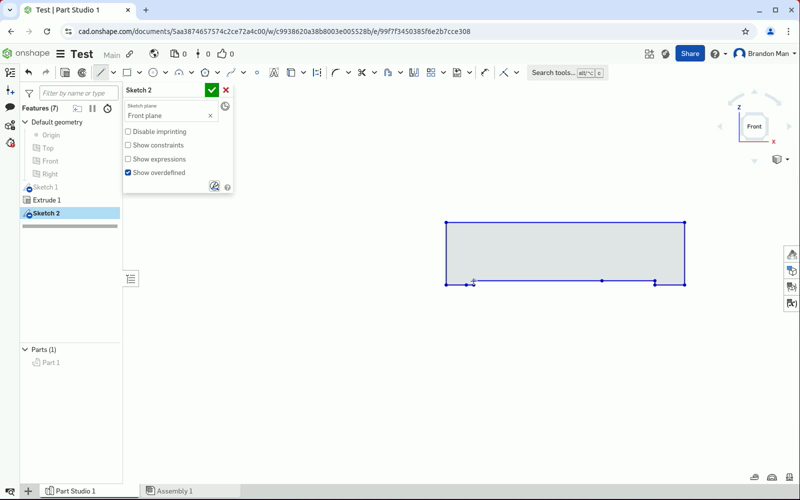
scroll(6)
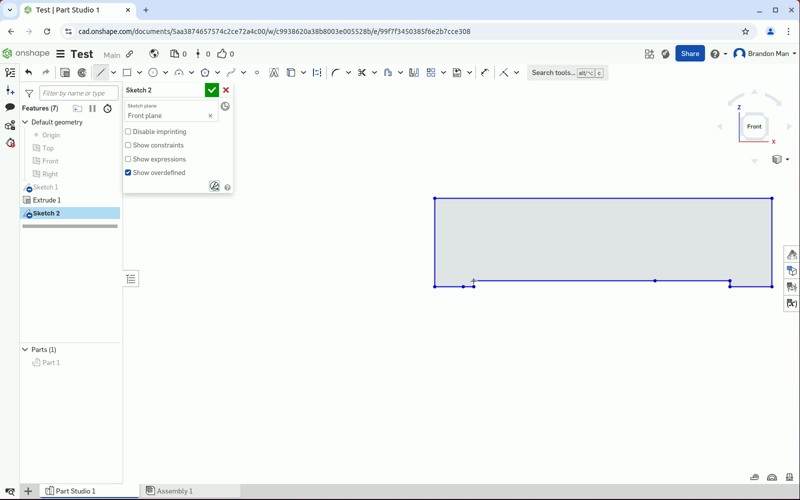
scroll(6)
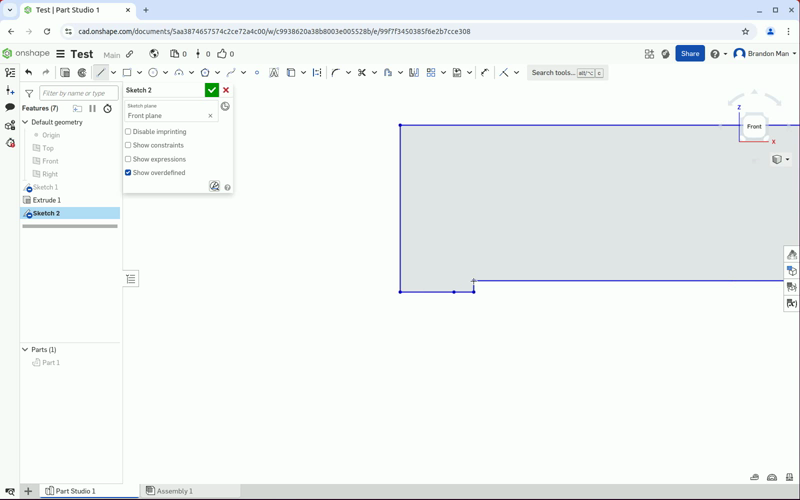
scroll(6)
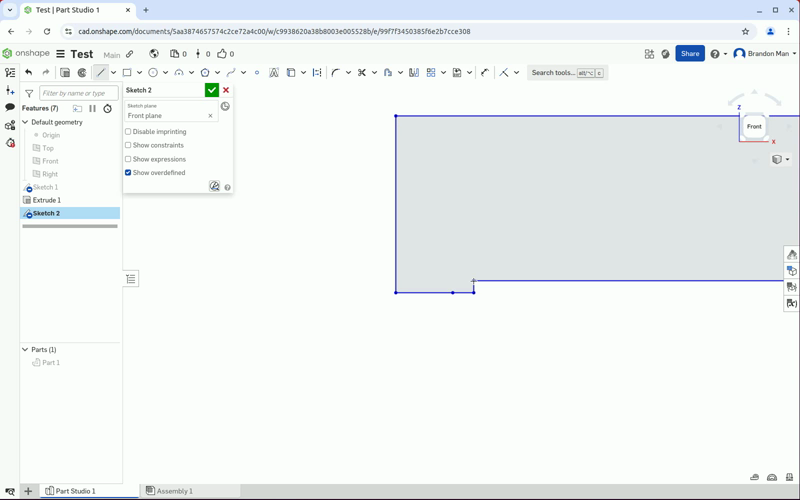
scroll(6)
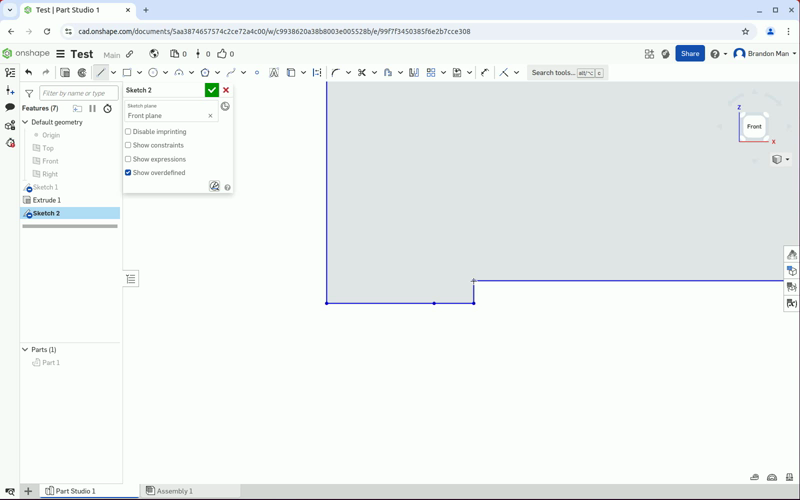
click(473, 280)
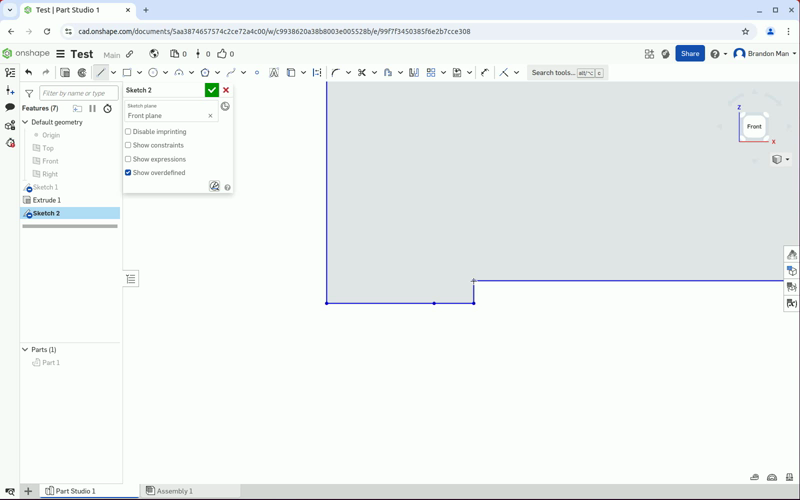
scroll(-6)
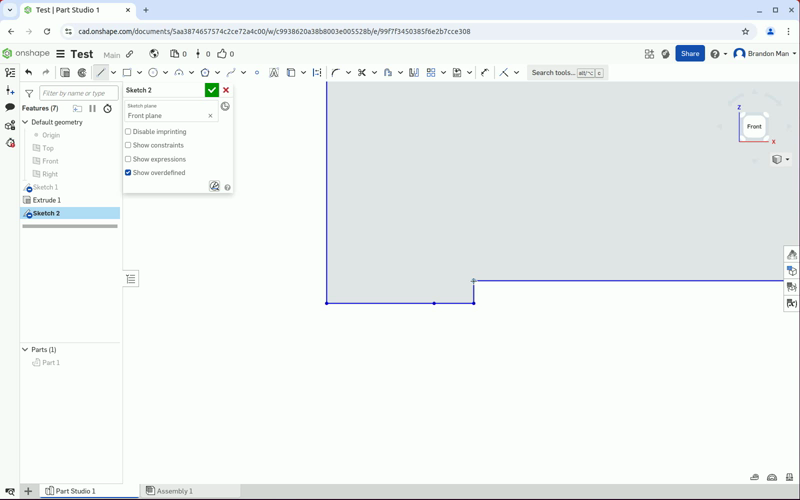
scroll(-6)
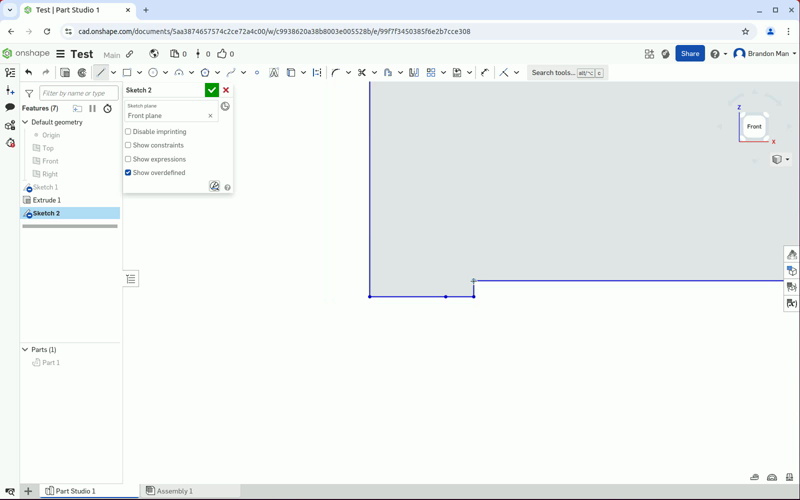
scroll(-6)
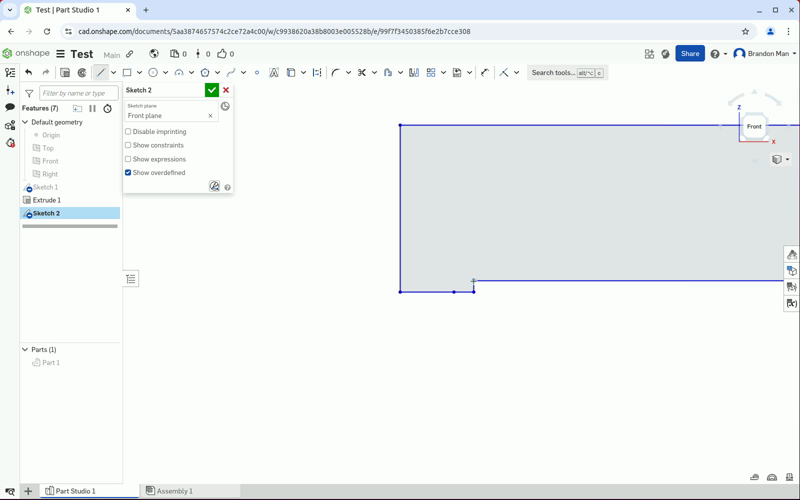
scroll(-6)
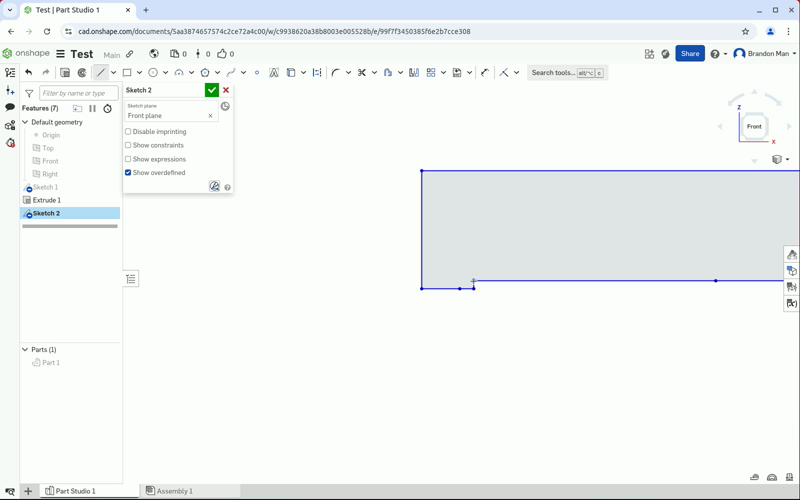
scroll(-6)
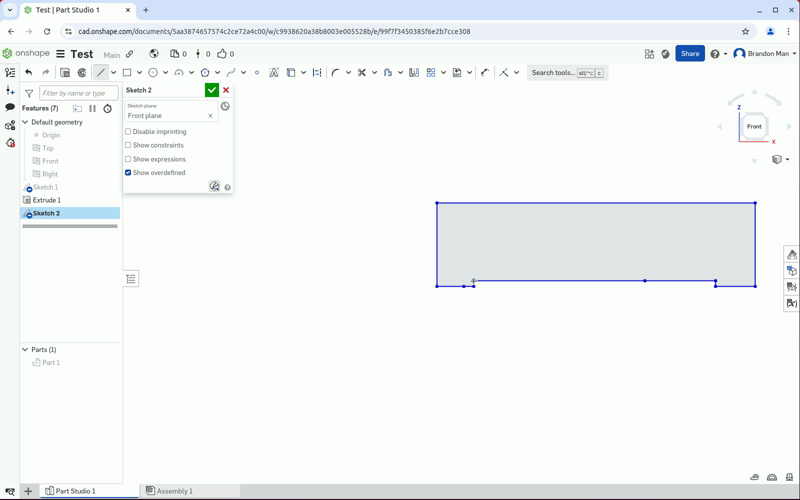
scroll(-6)
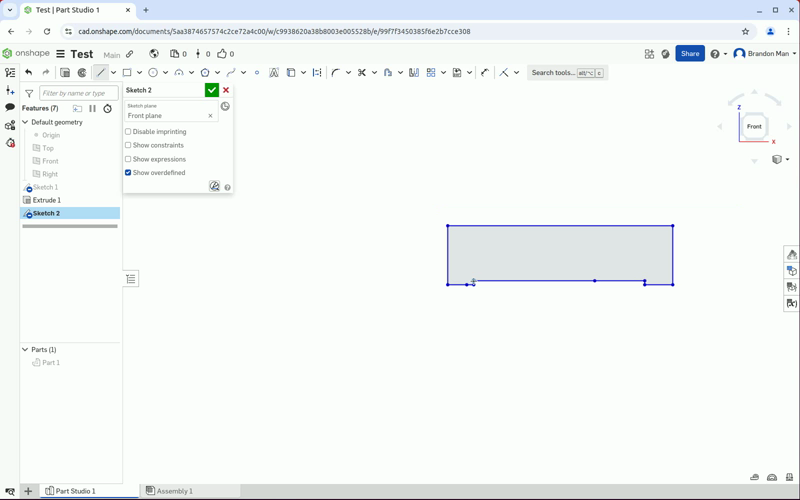
scroll(-6)
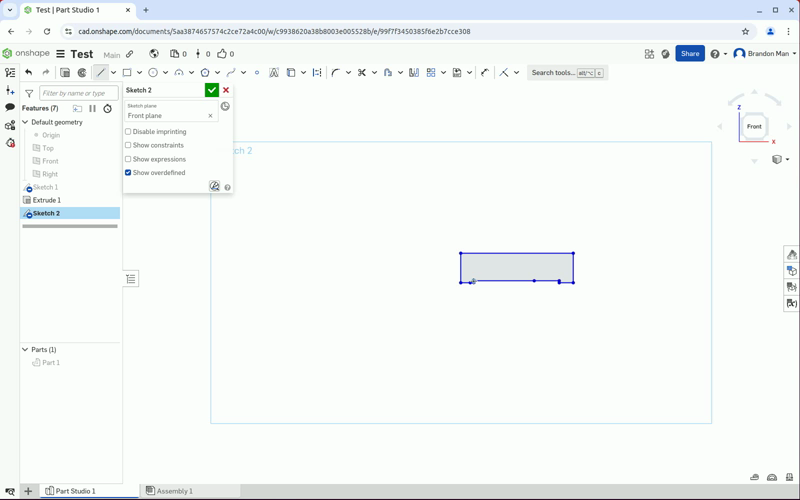
key_up(shift)
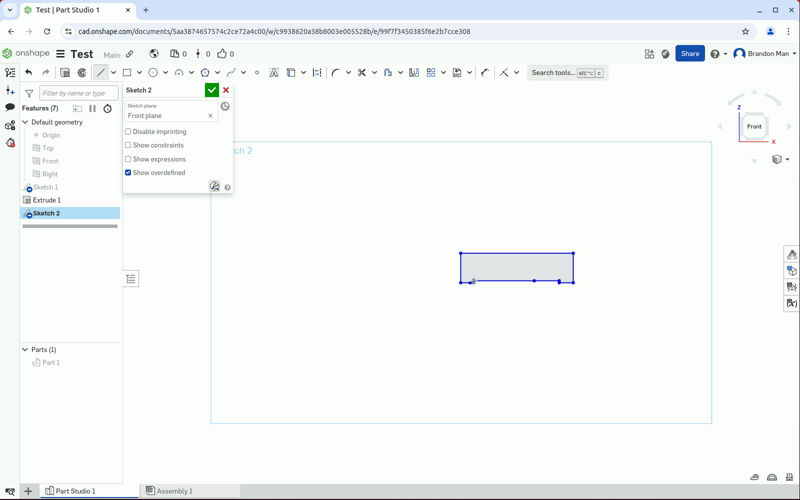
key_down(shift)
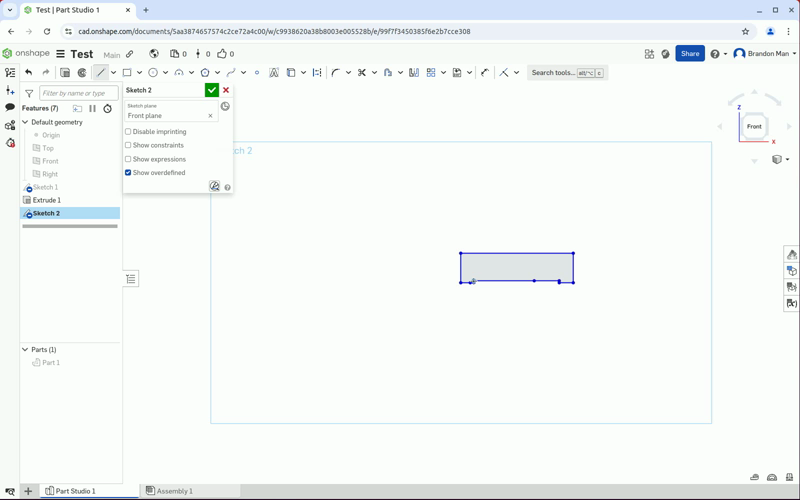
mouse_move(559, 280)
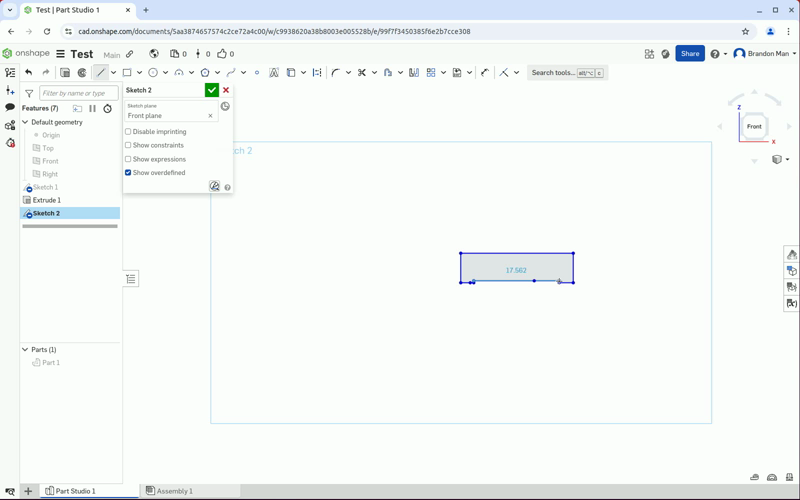
scroll(6)
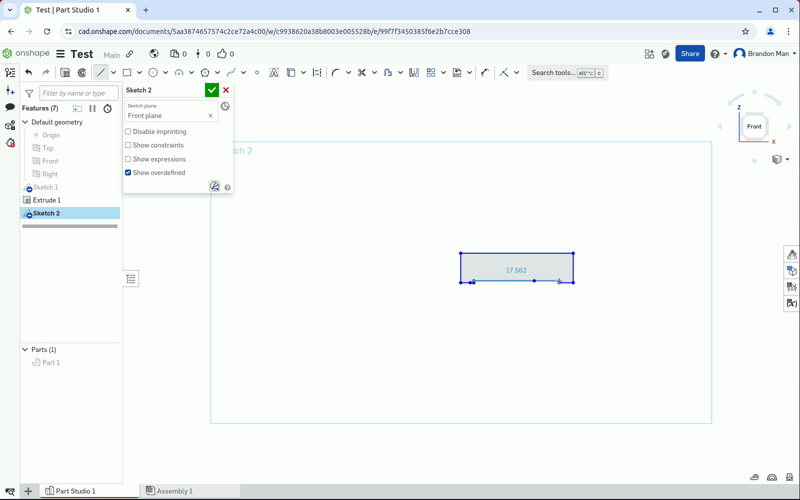
scroll(6)
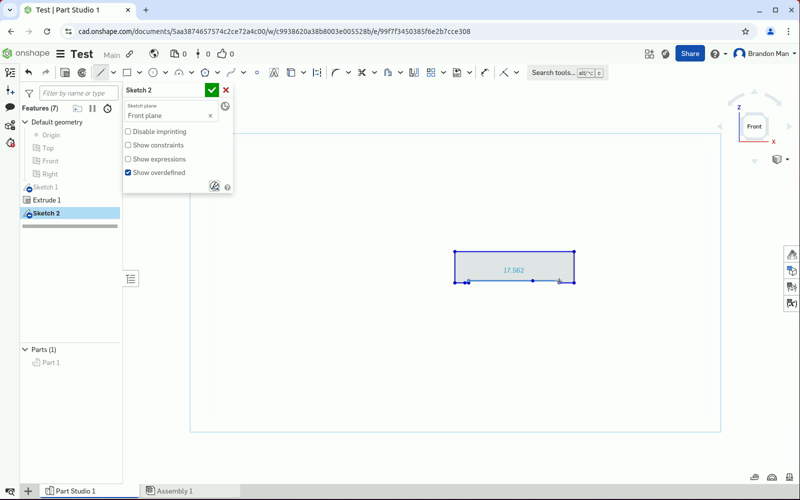
scroll(6)
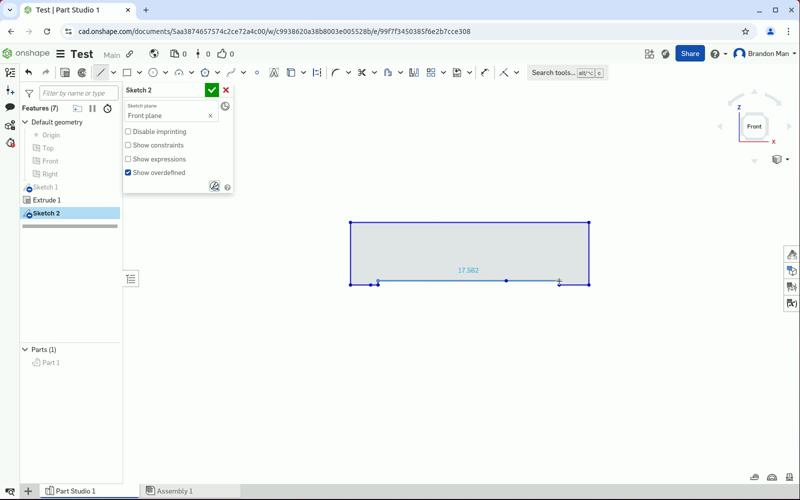
scroll(6)
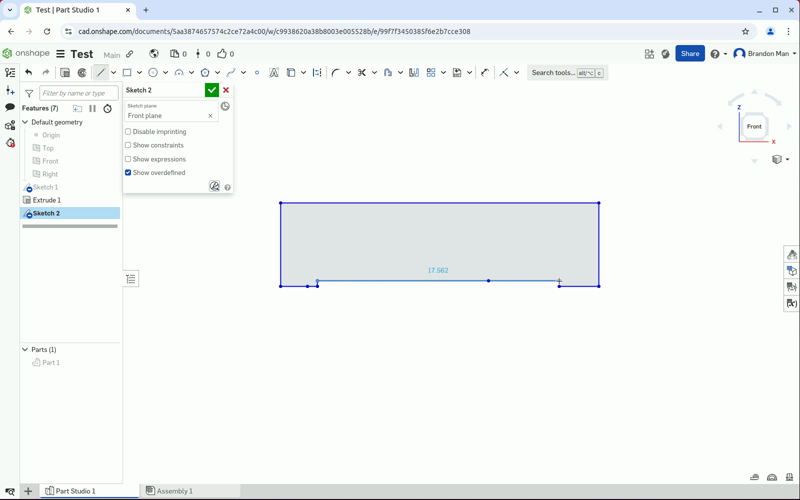
scroll(6)
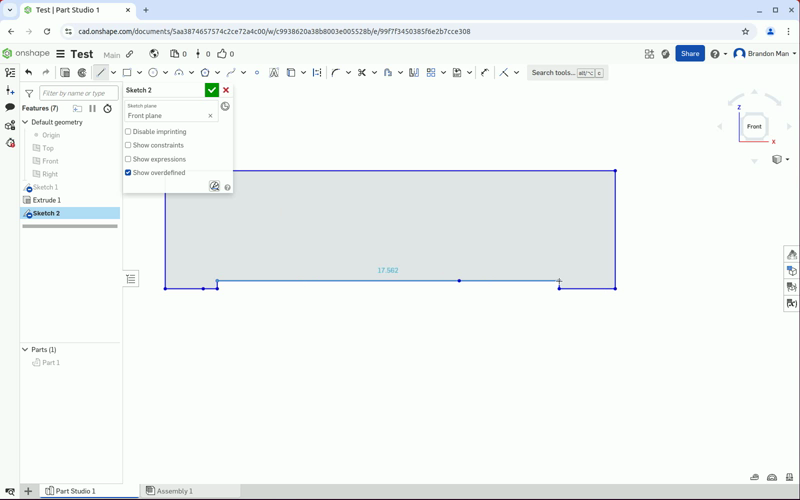
scroll(6)
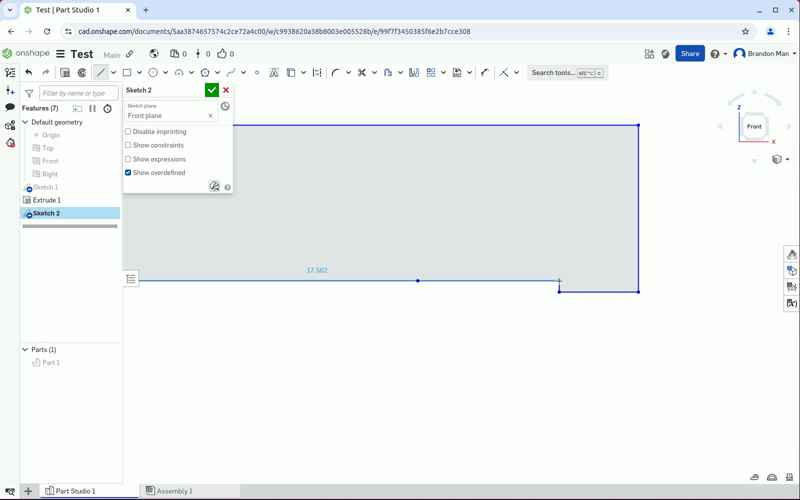
scroll(6)
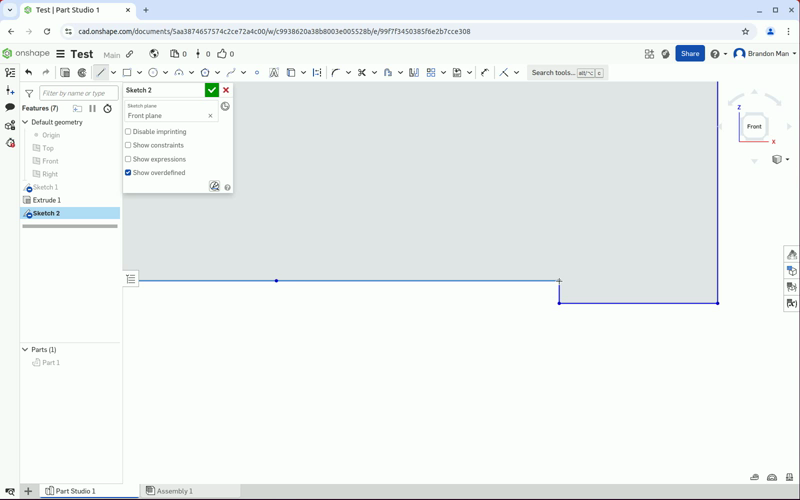
click(559, 280)
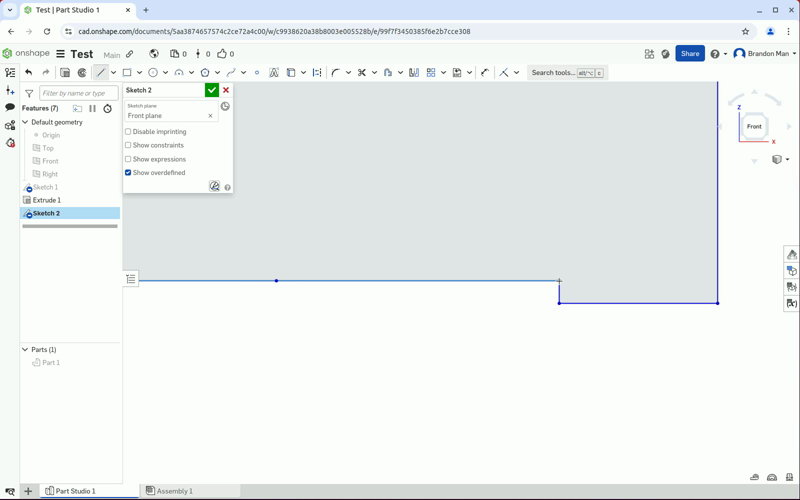
scroll(-6)
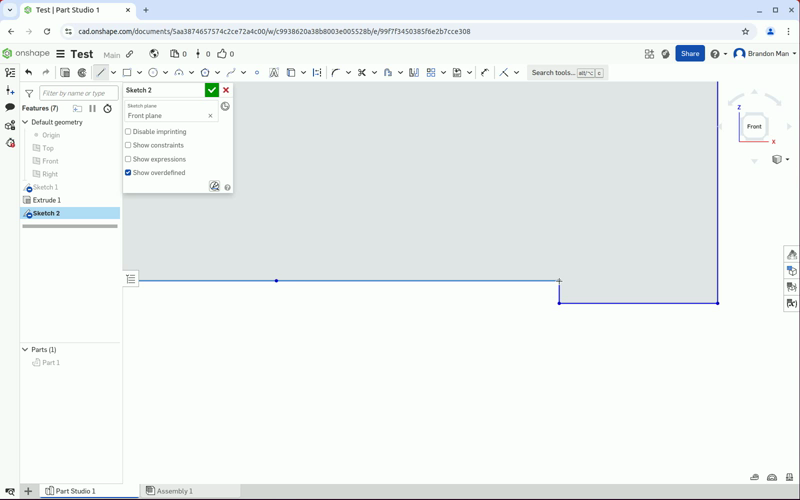
scroll(-6)
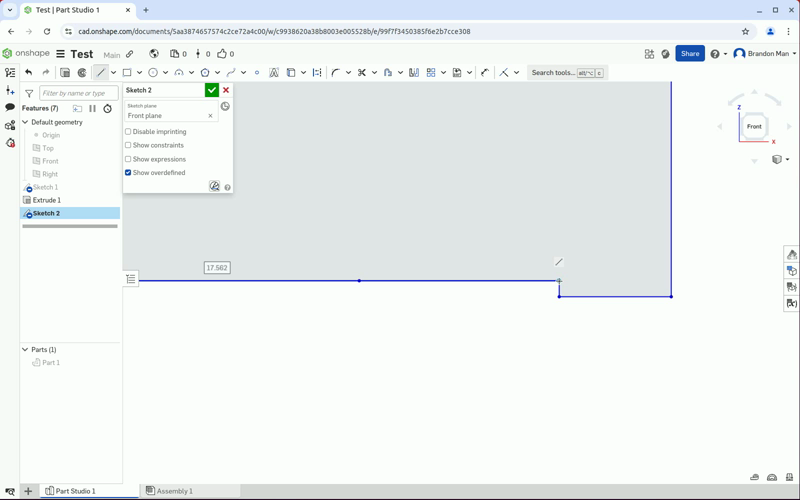
scroll(-6)
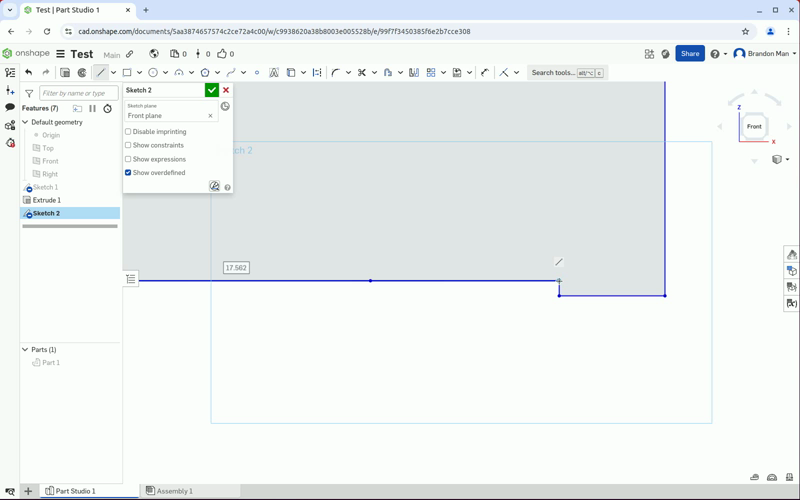
scroll(-6)
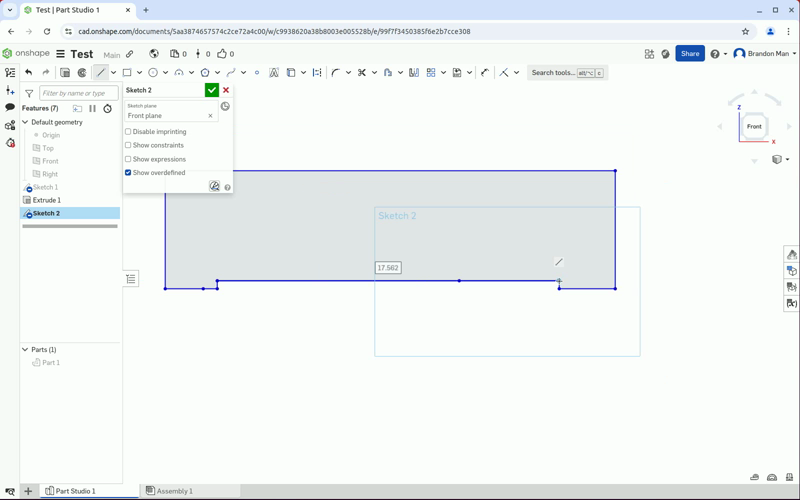
scroll(-6)
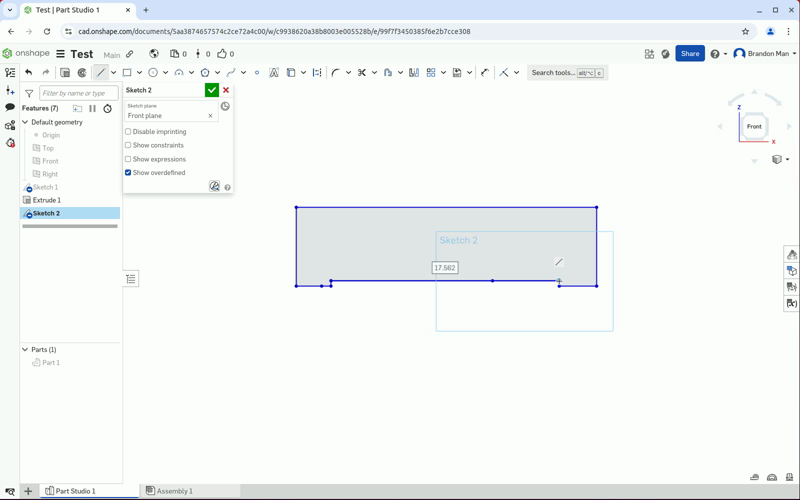
scroll(-6)
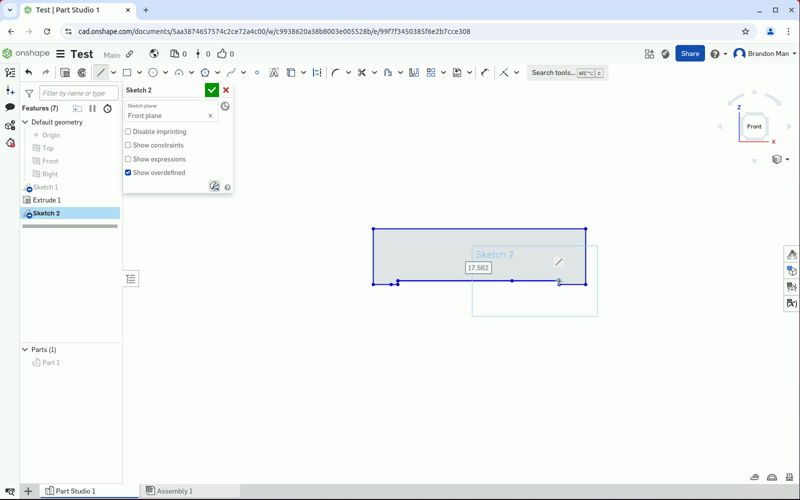
scroll(-6)
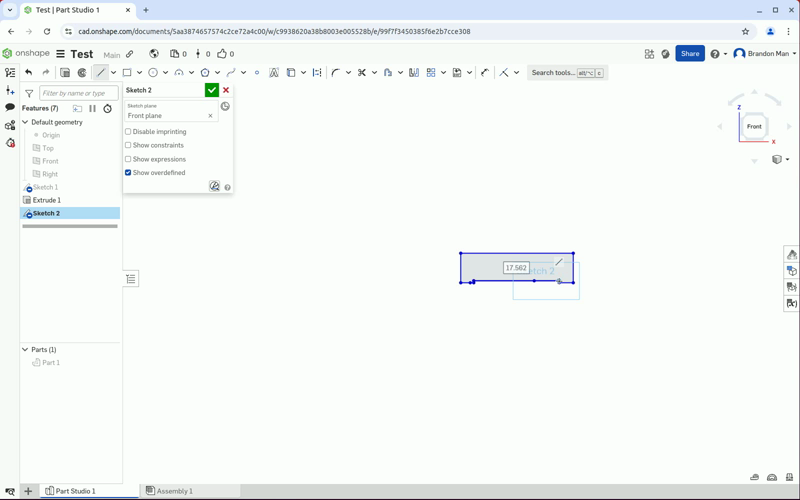
key_up(shift)
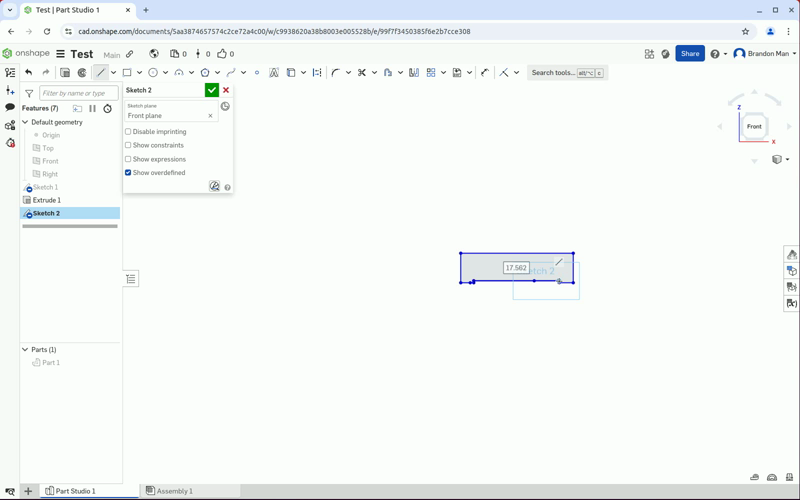
key_down(shift)
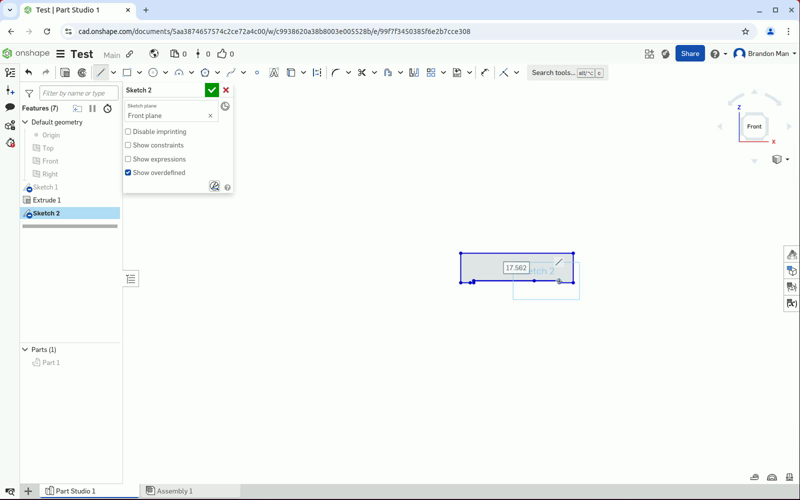
mouse_move(589, 280)
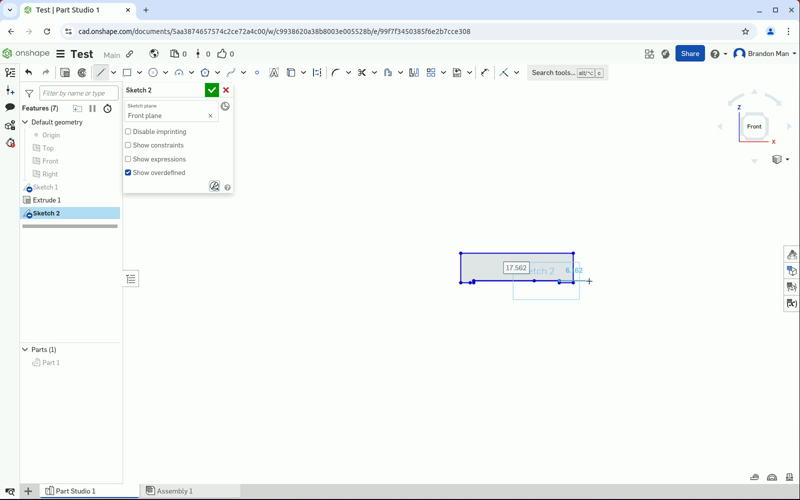
mouse_move(559, 266)
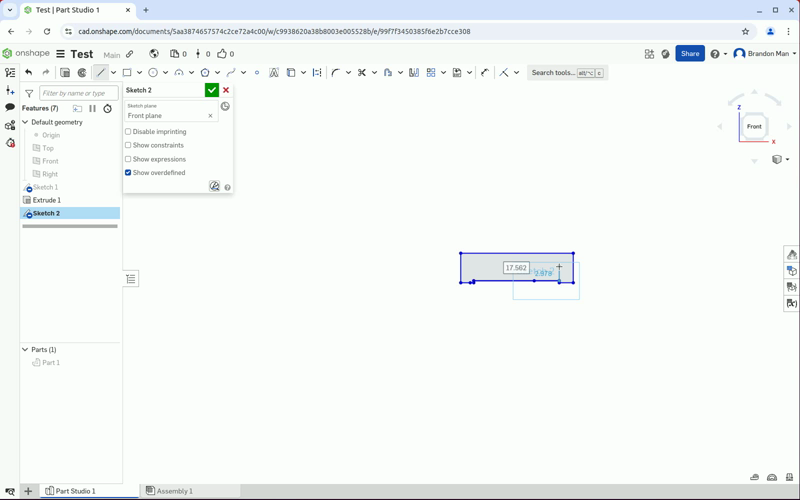
click(559, 266)
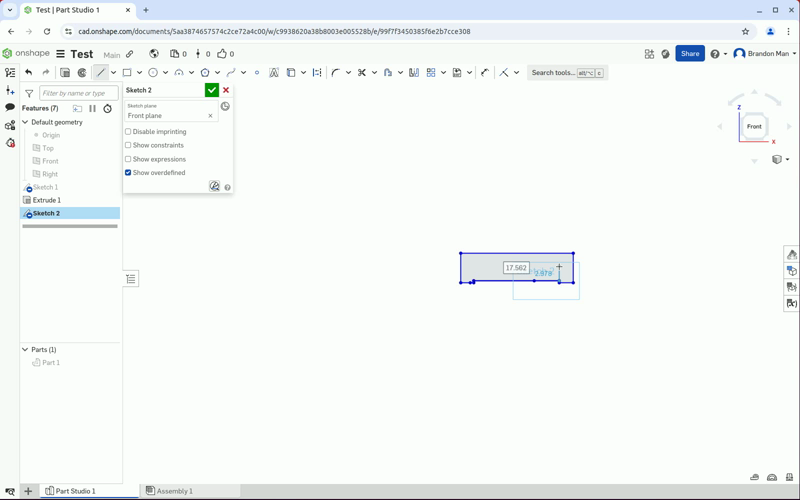
key_up(shift)
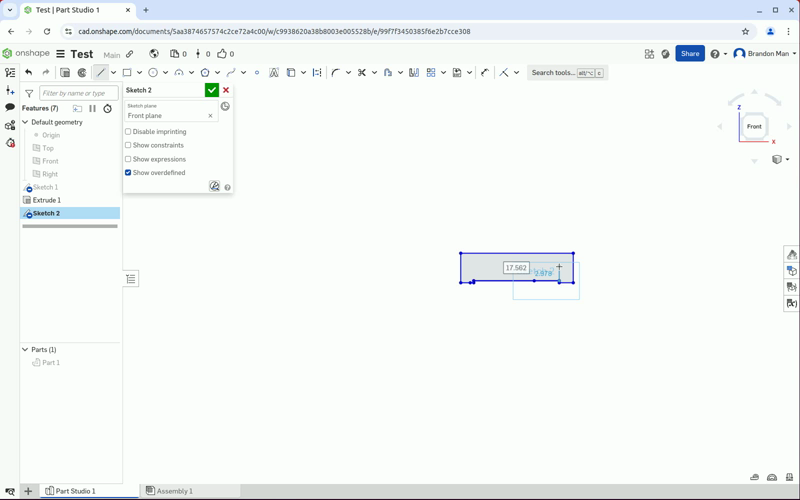
key_down(shift)
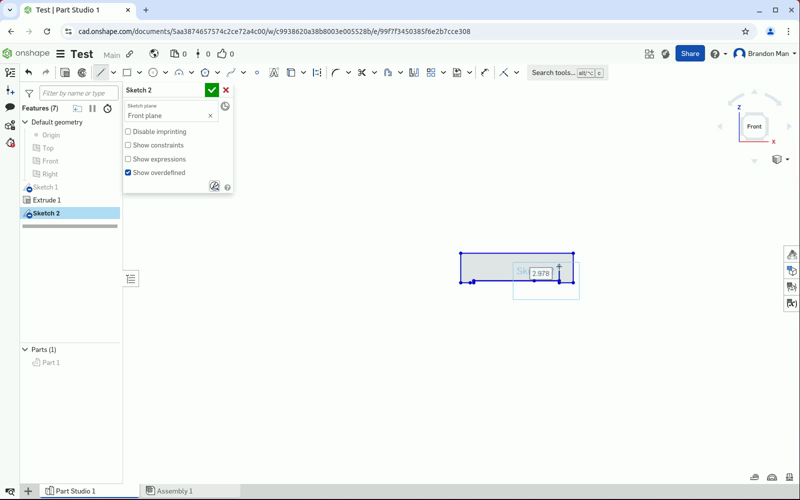
mouse_move(473, 266)
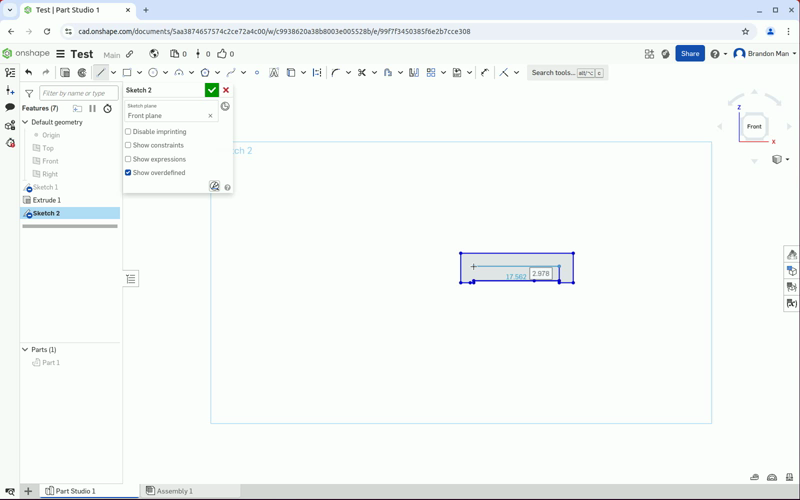
click(473, 266)
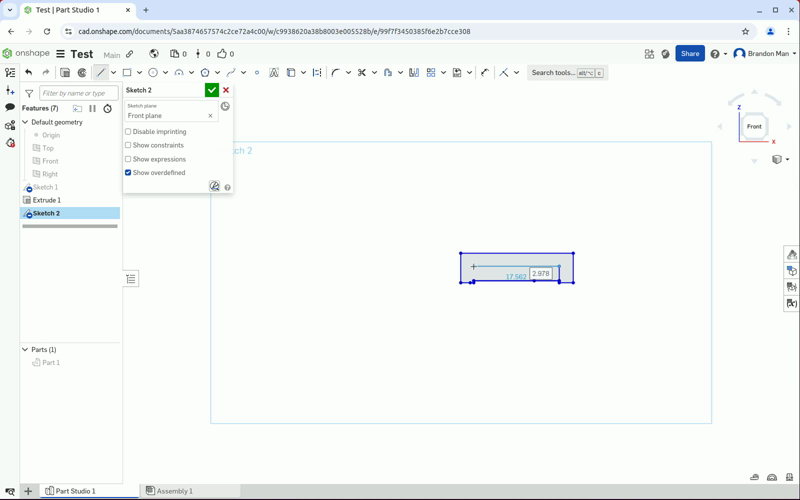
key_up(shift)
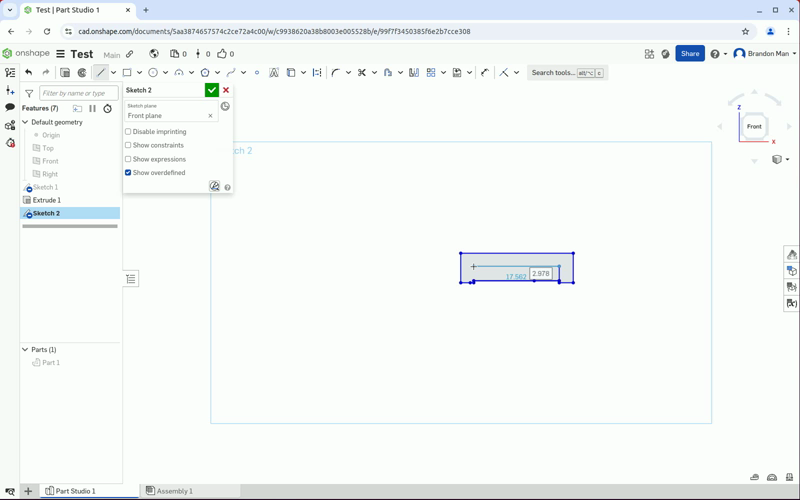
mouse_move(503, 266)
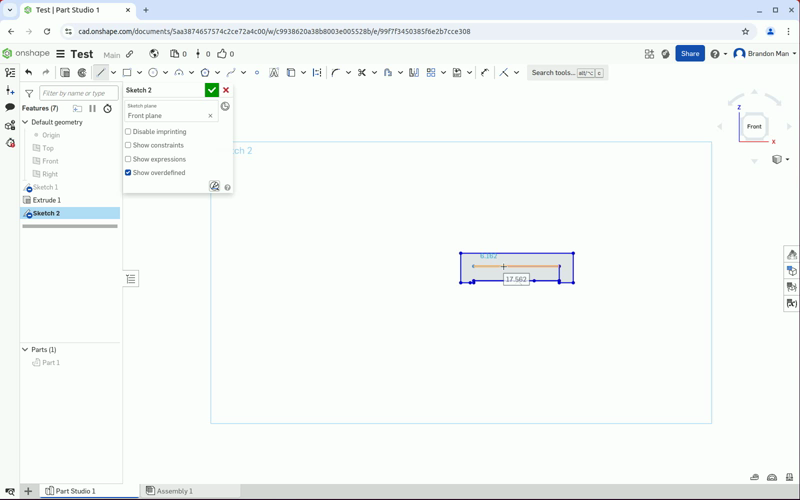
key_down(shift)
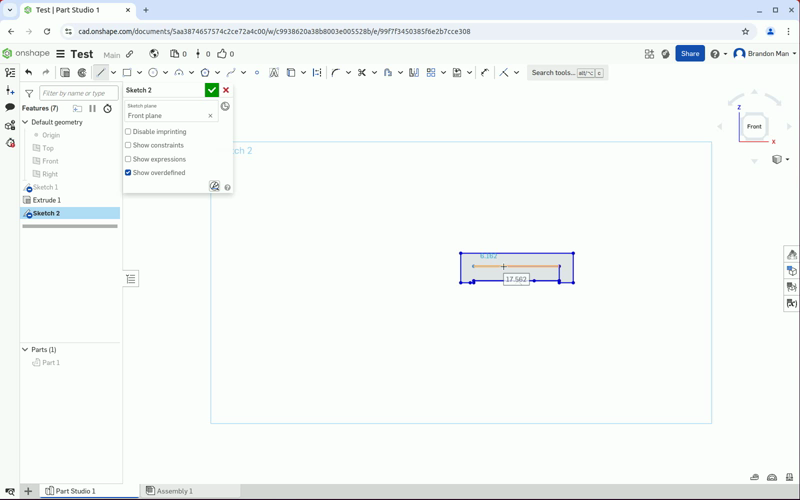
mouse_move(473, 280)
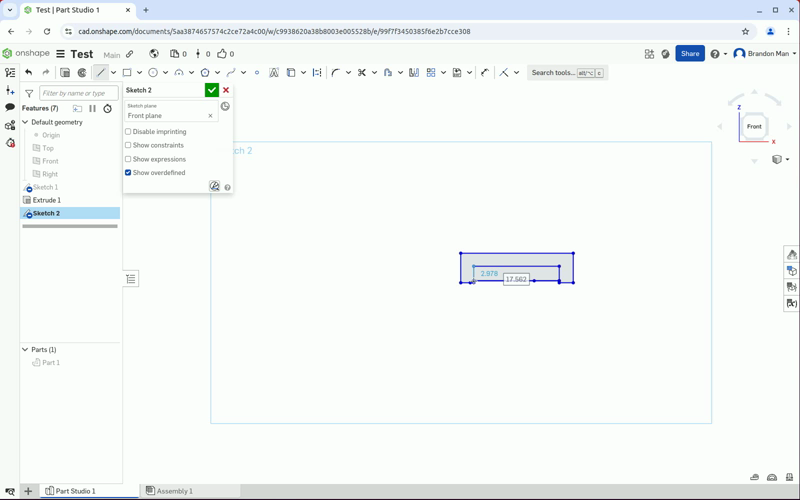
scroll(6)
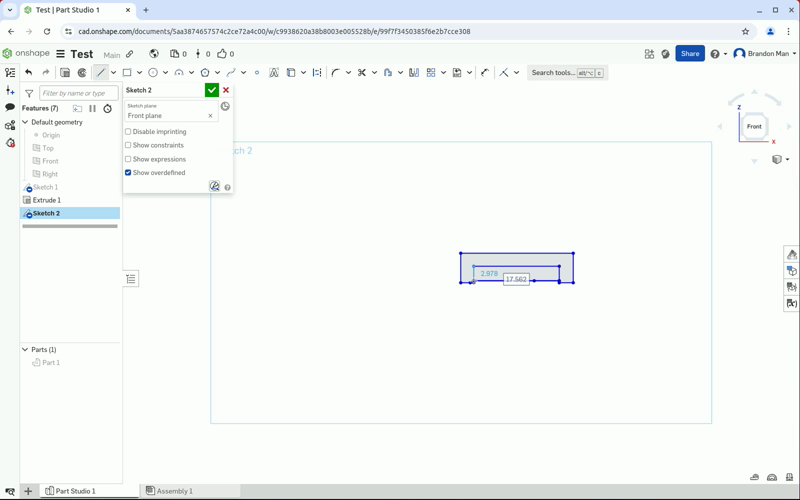
scroll(6)
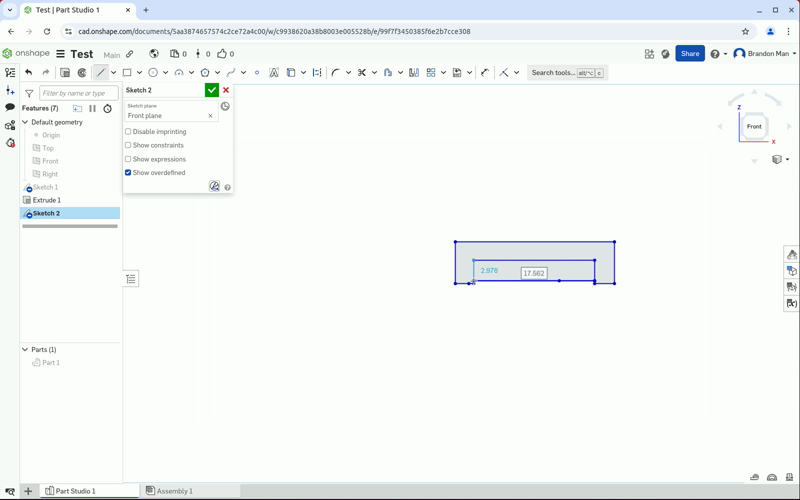
scroll(6)
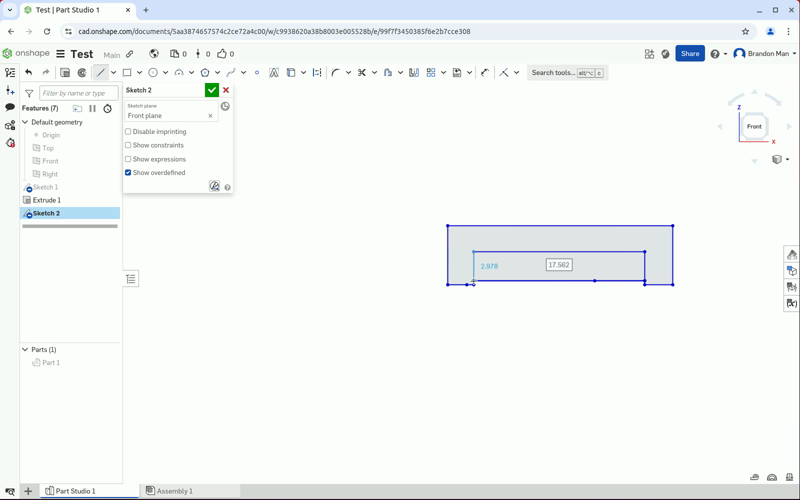
scroll(6)
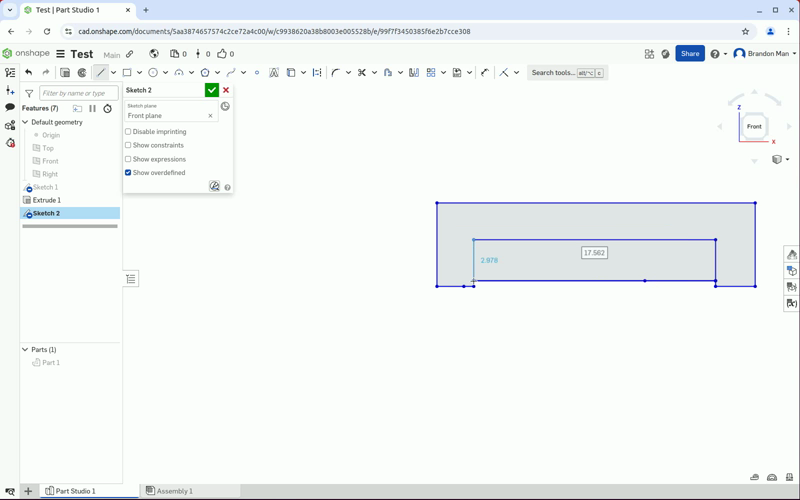
scroll(6)
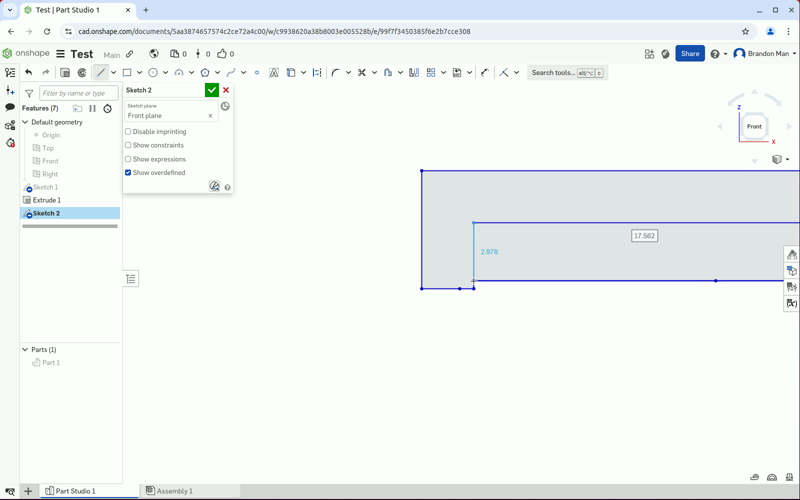
scroll(6)
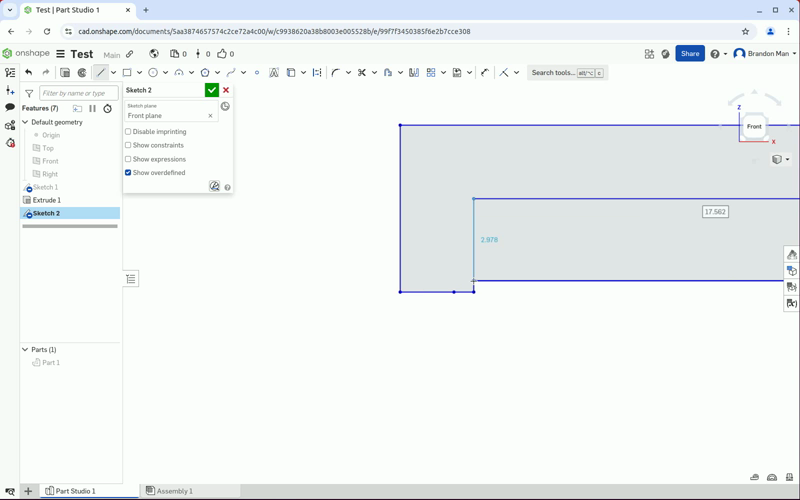
scroll(6)
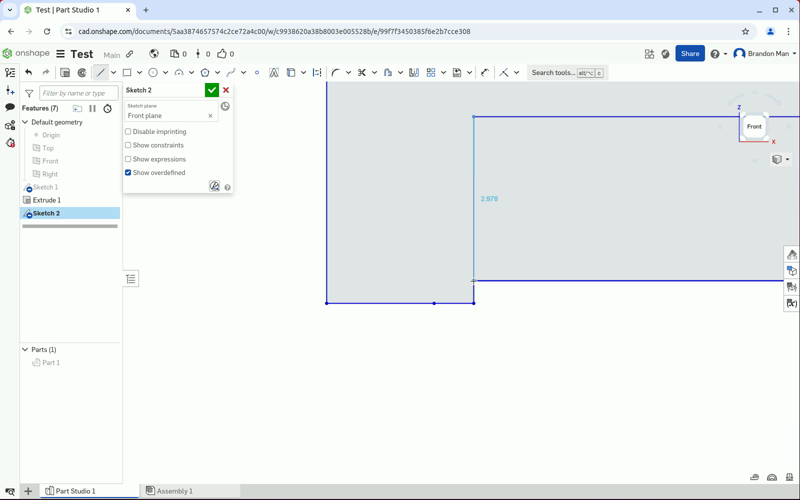
key_up(shift)
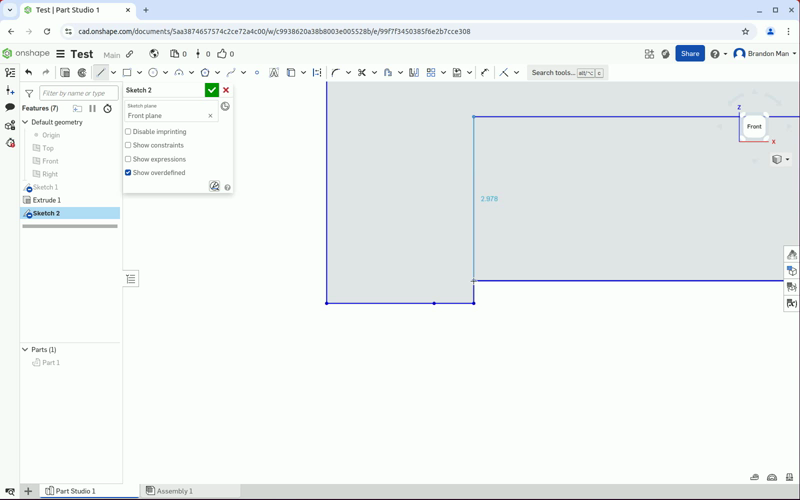
click(473, 280)
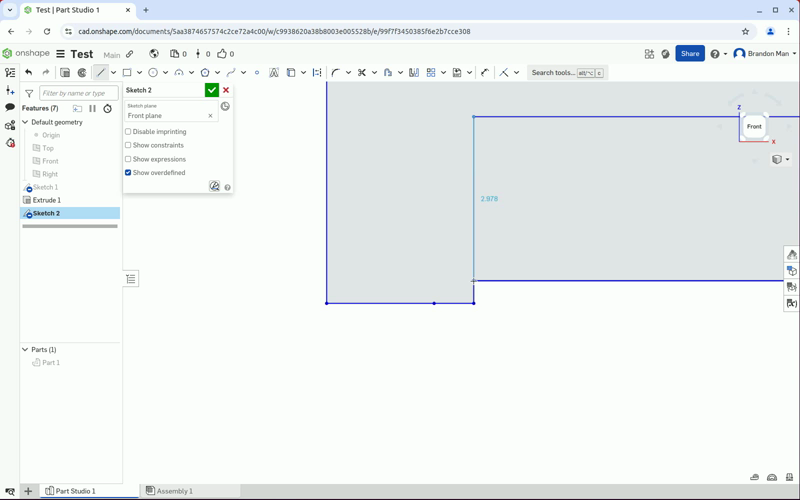
scroll(-6)
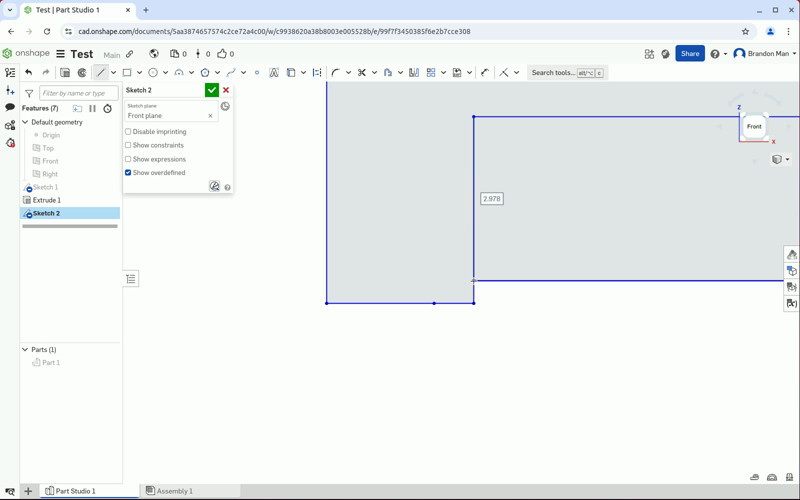
scroll(-6)
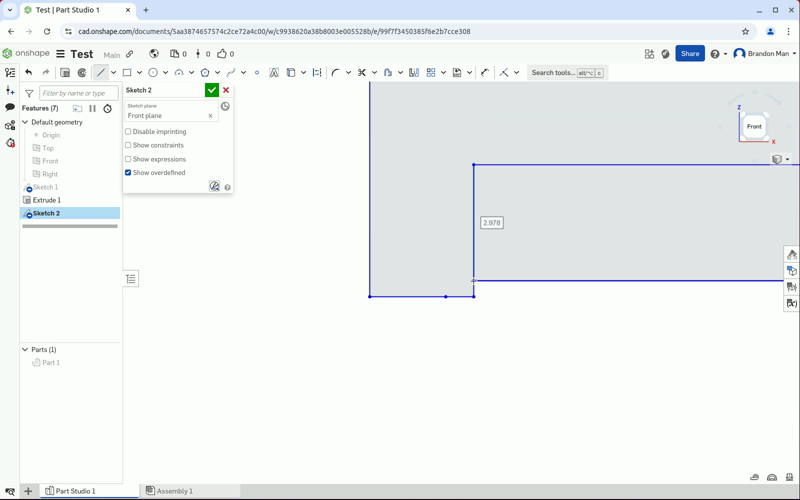
scroll(-6)
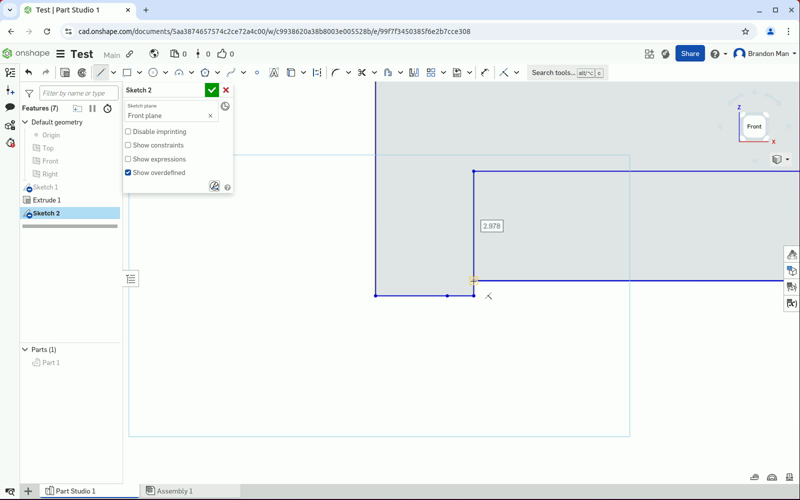
scroll(-6)
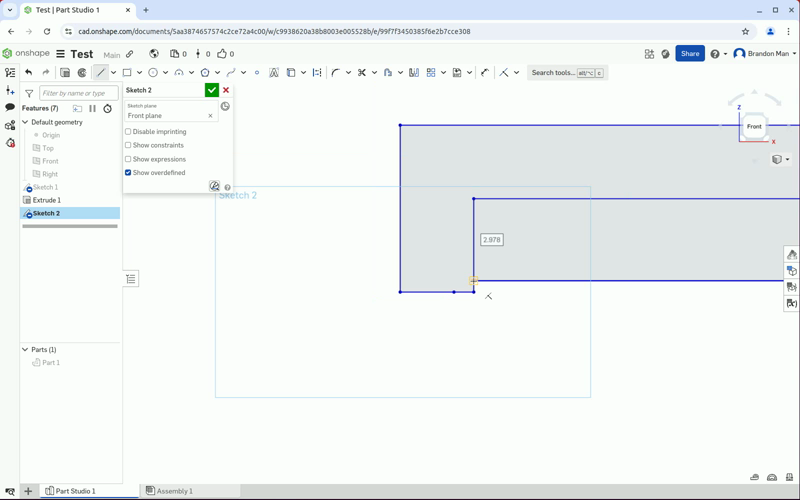
scroll(-6)
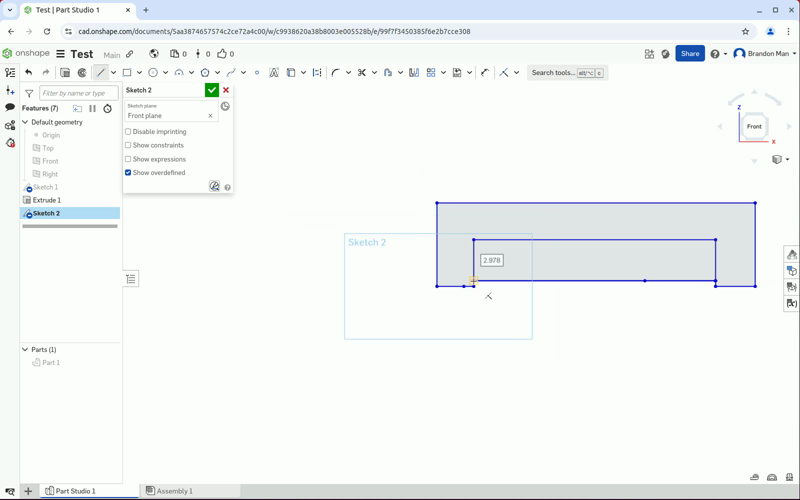
scroll(-6)
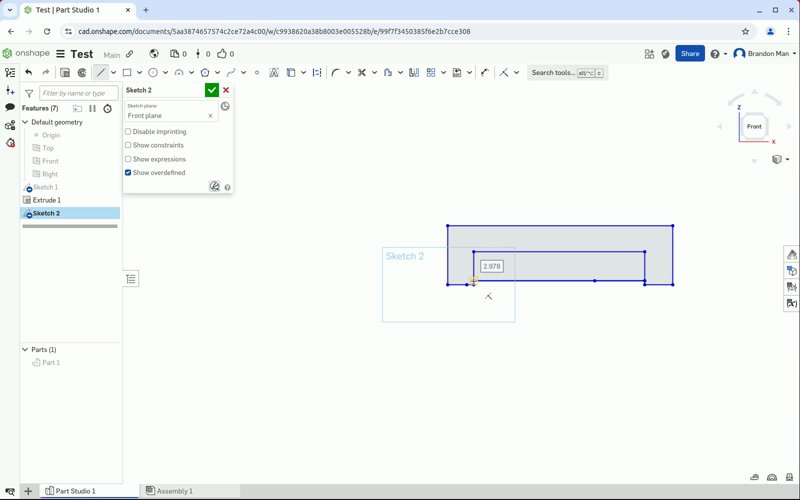
scroll(-6)
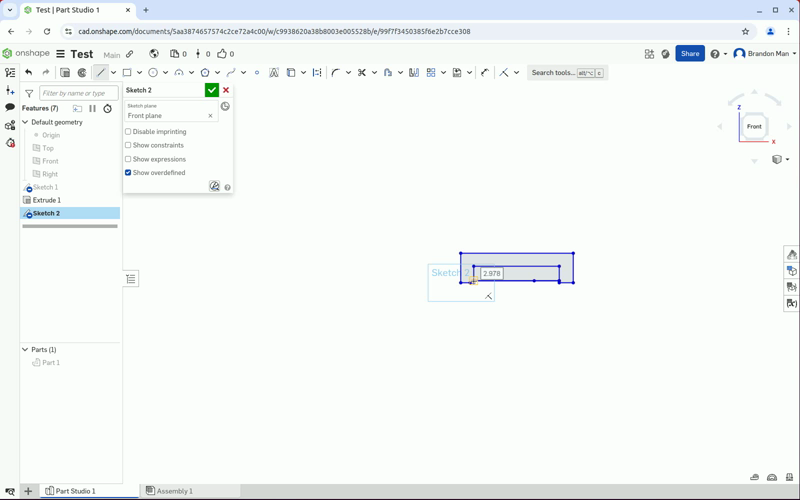
key(esc)
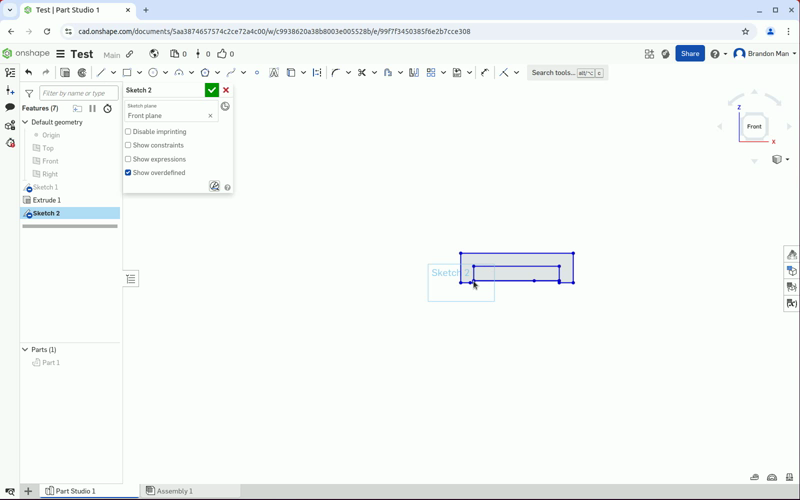
key(c)
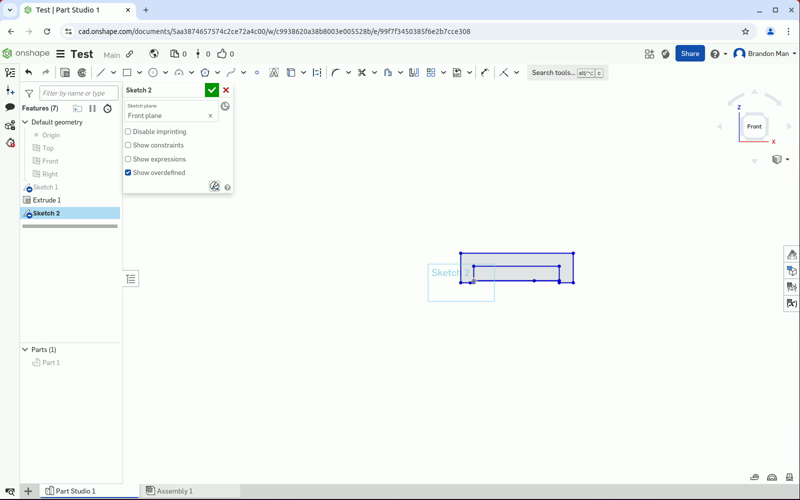
key_down(shift)
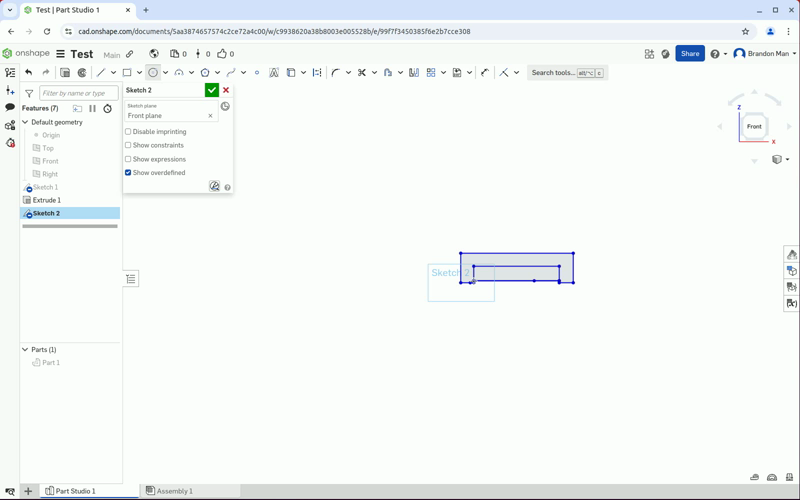
mouse_move(516, 258)
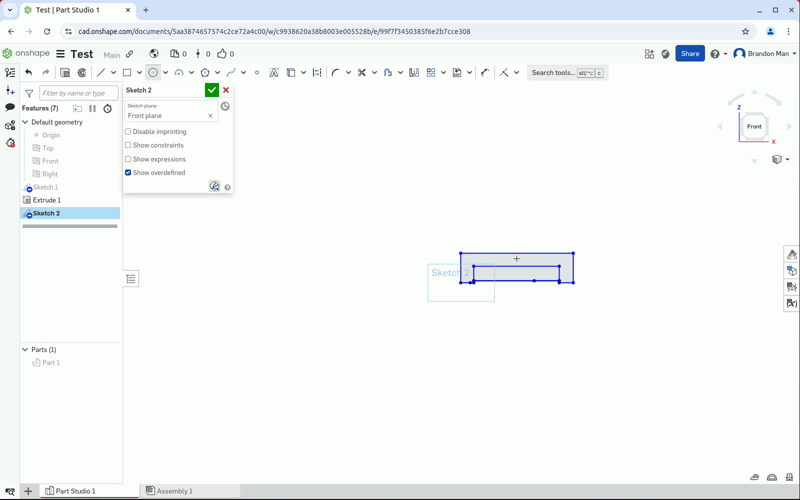
click(516, 258)
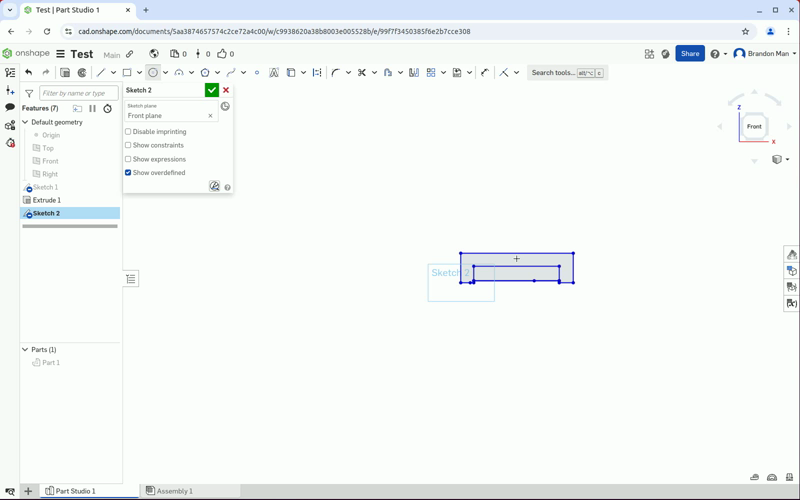
key_up(shift)
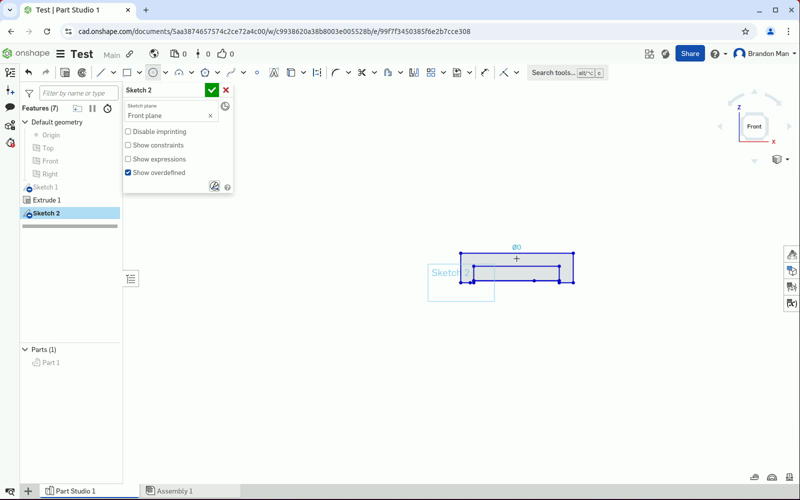
mouse_move(517, 258)
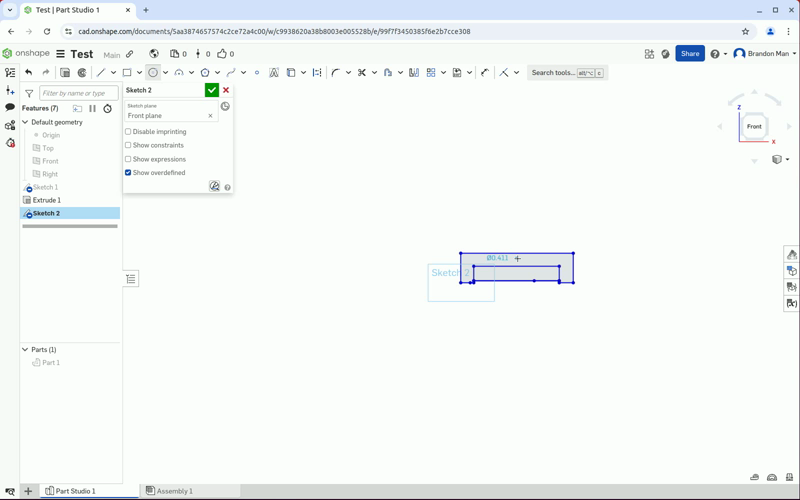
scroll(6)
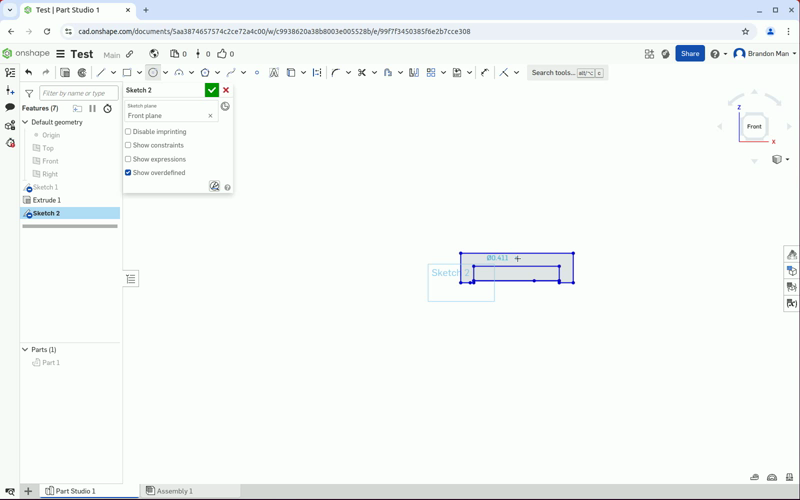
scroll(6)
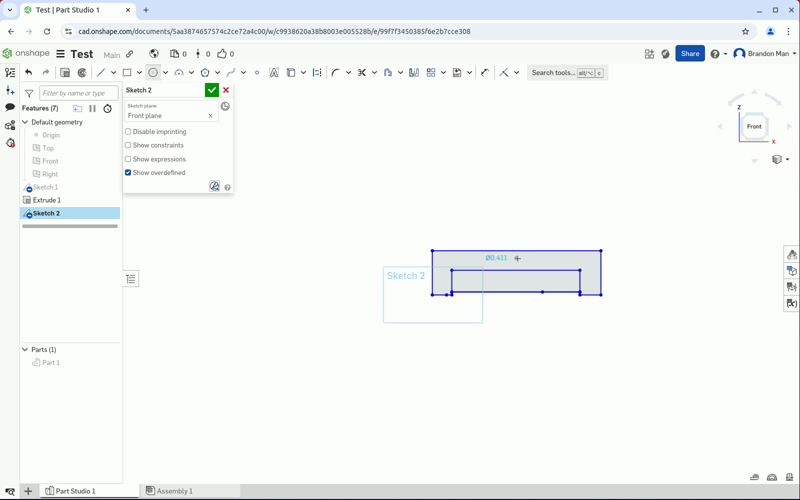
scroll(6)
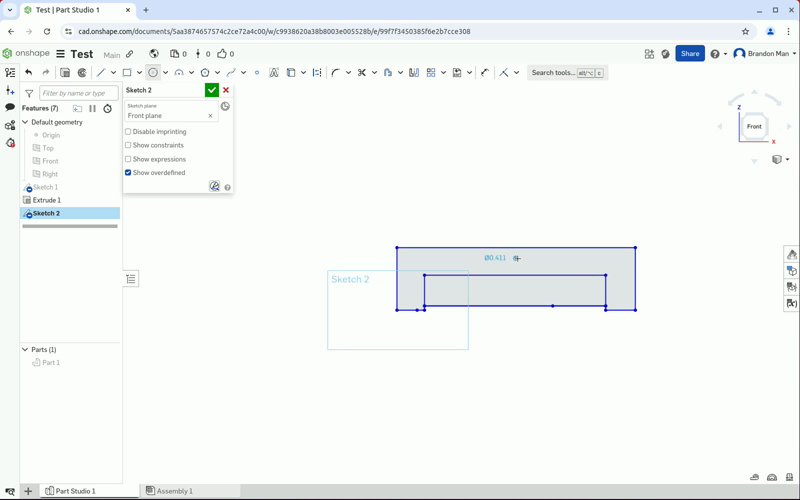
scroll(6)
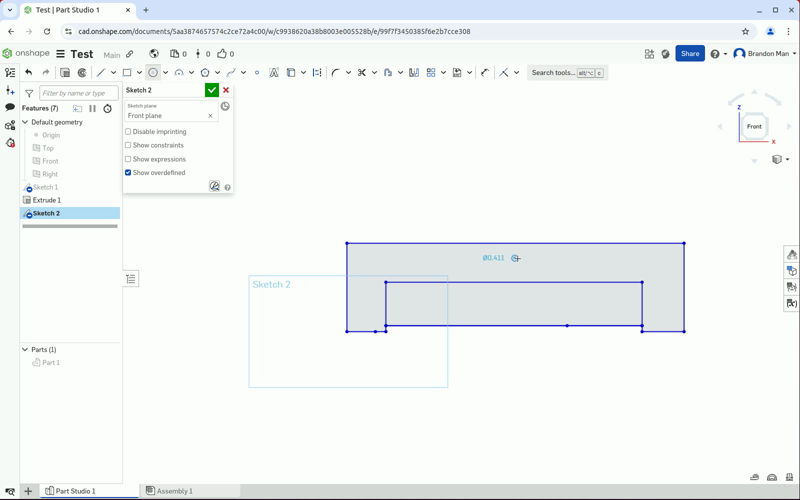
scroll(6)
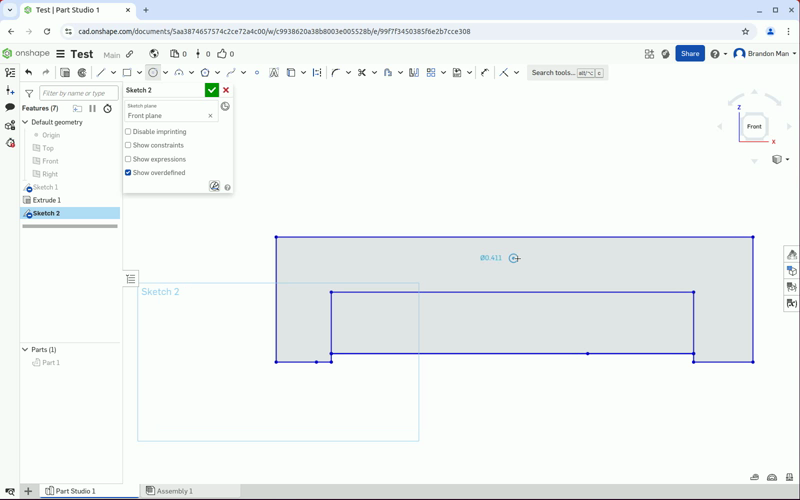
scroll(6)
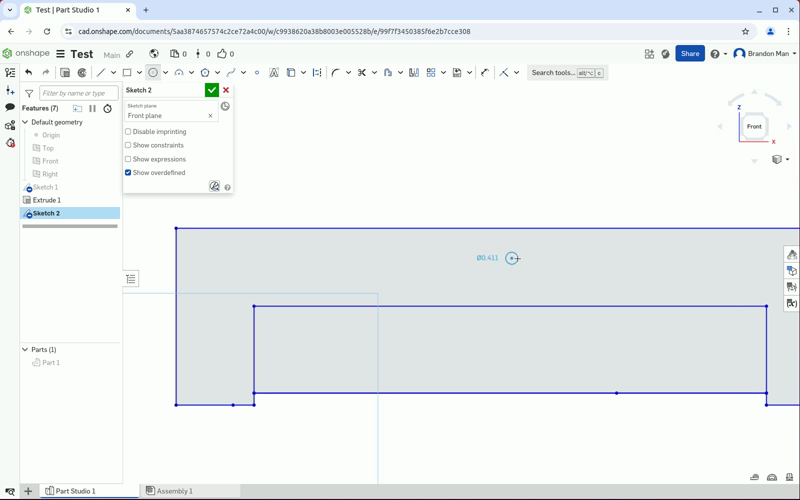
scroll(6)
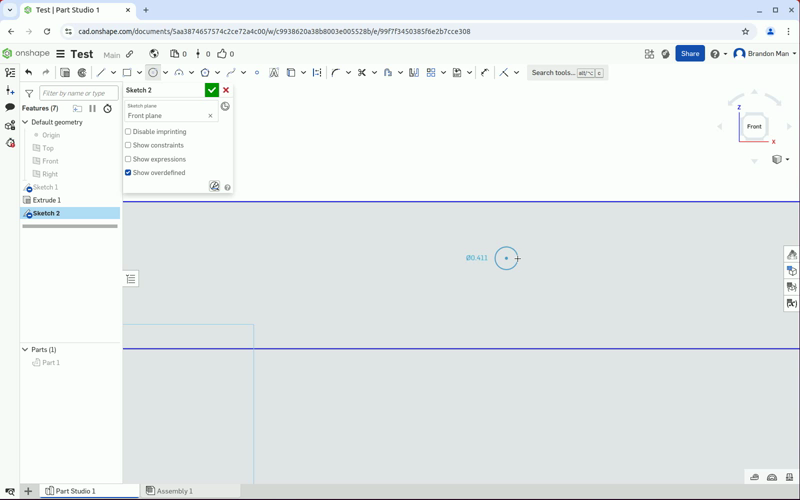
click(517, 258)
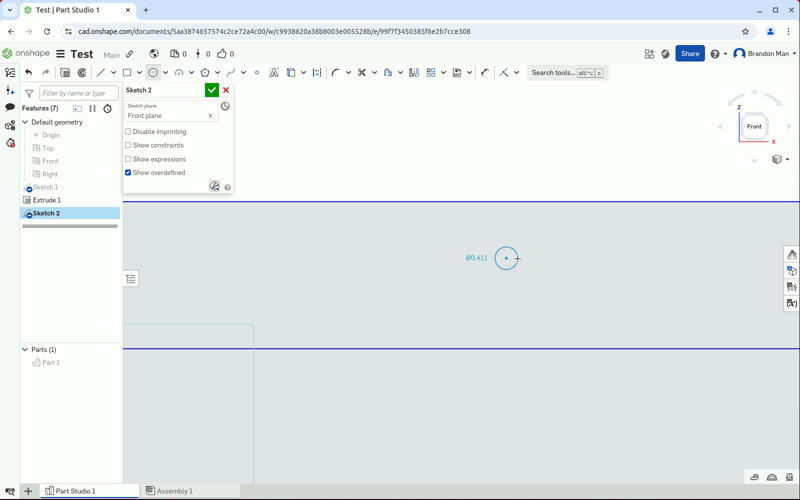
scroll(-6)
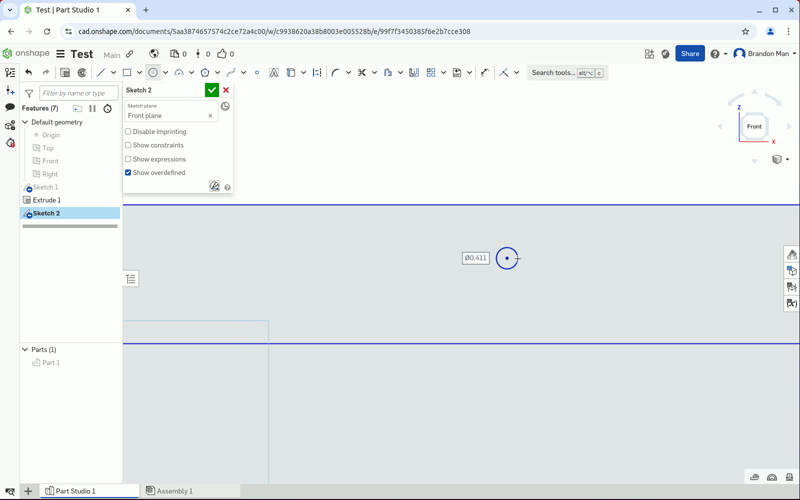
scroll(-6)
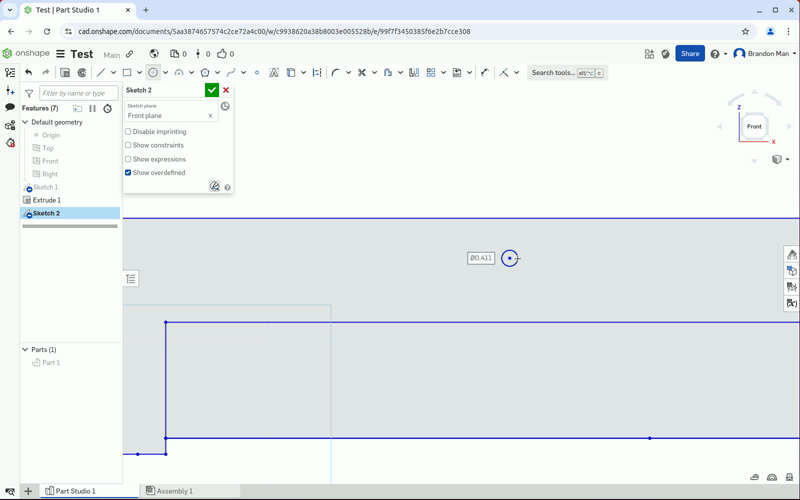
scroll(-6)
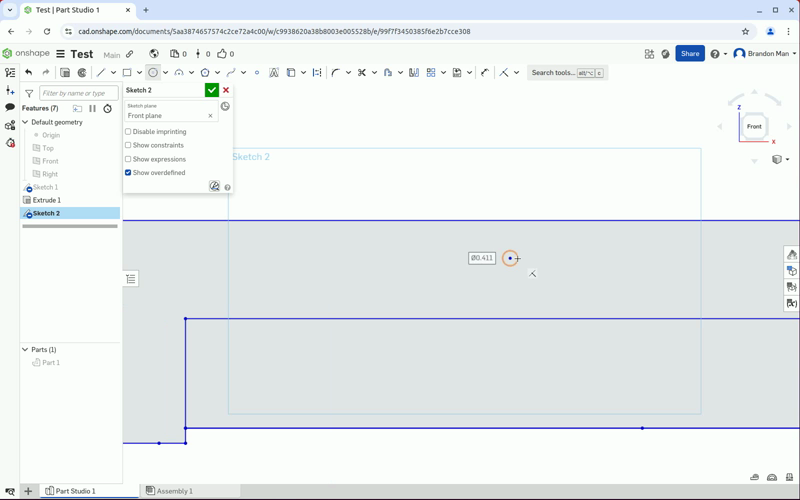
scroll(-6)
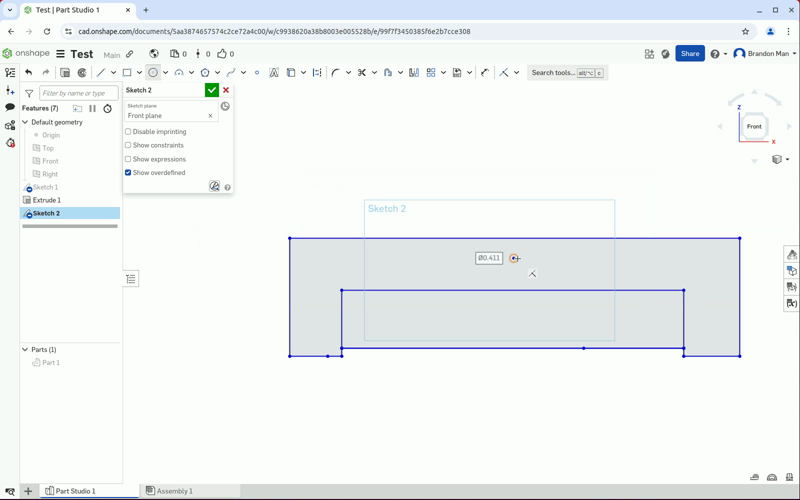
scroll(-6)
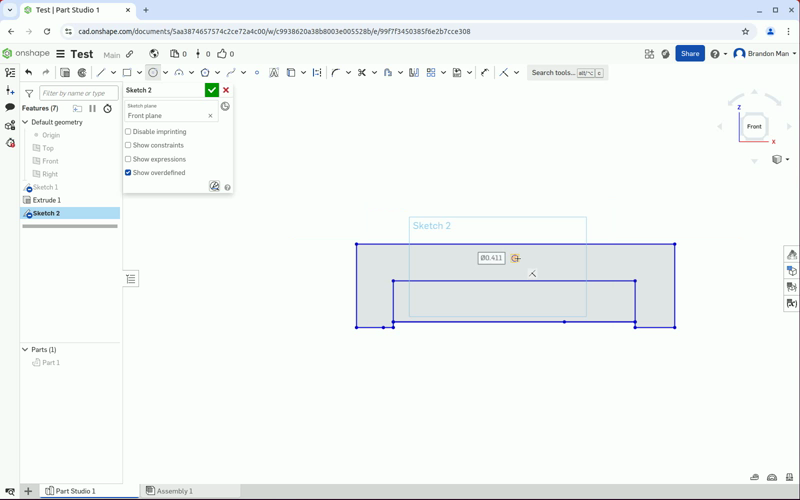
scroll(-6)
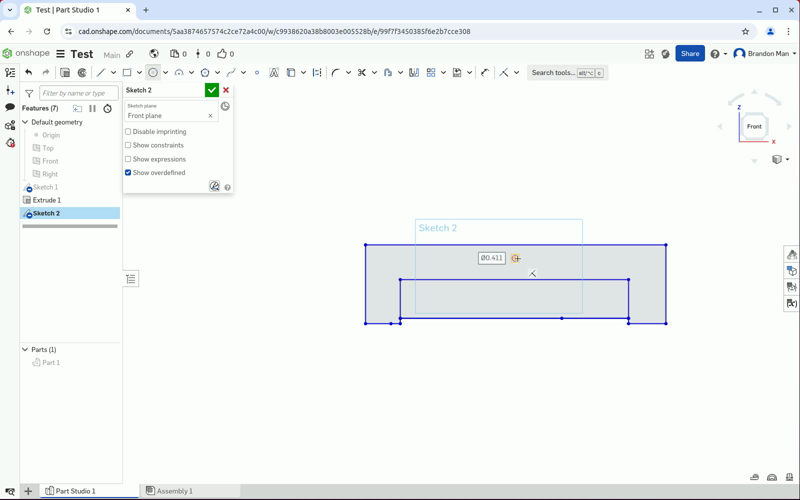
scroll(-6)
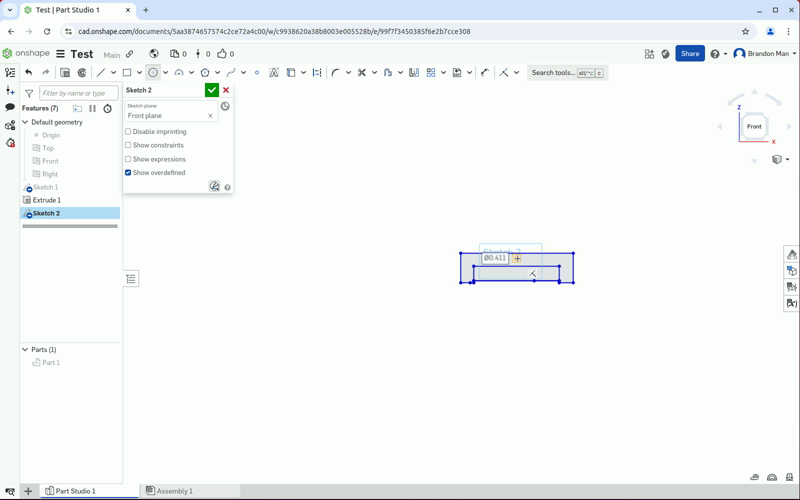
key(esc)
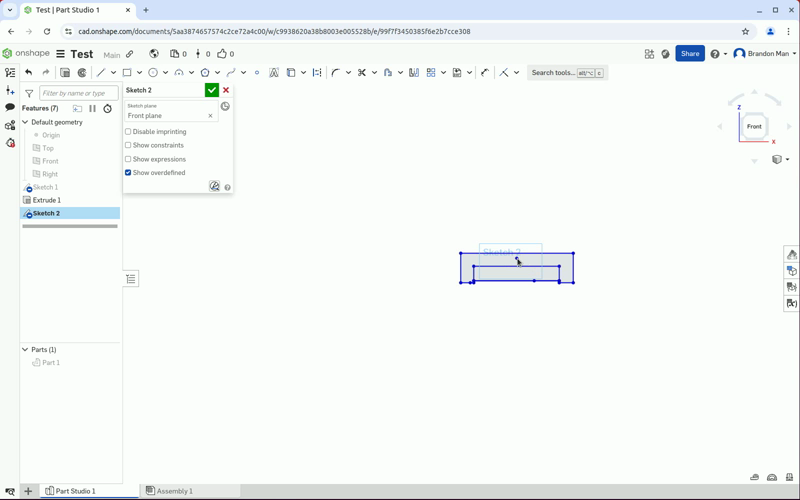
key(c)
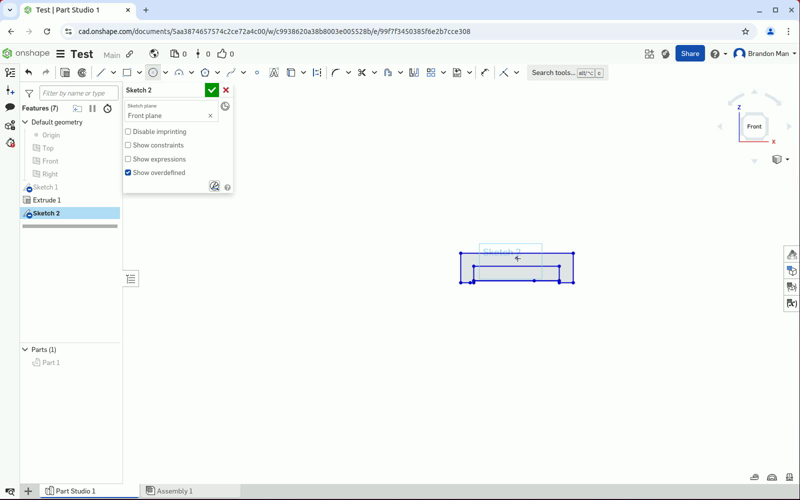
key_down(shift)
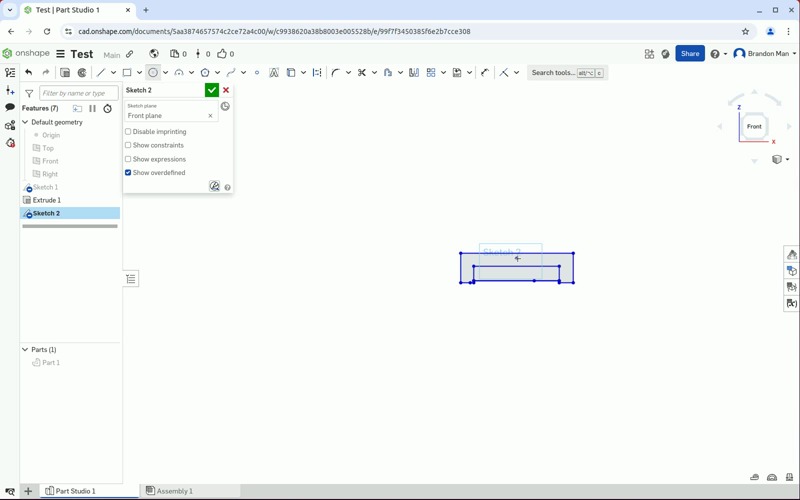
mouse_move(567, 272)
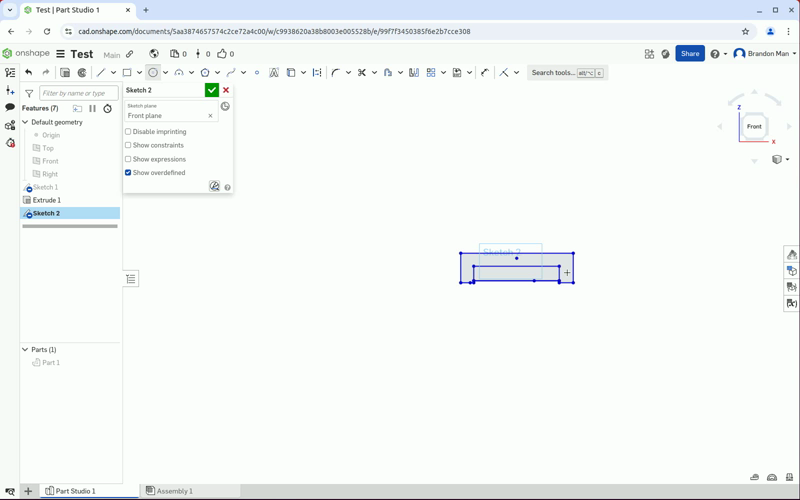
click(567, 272)
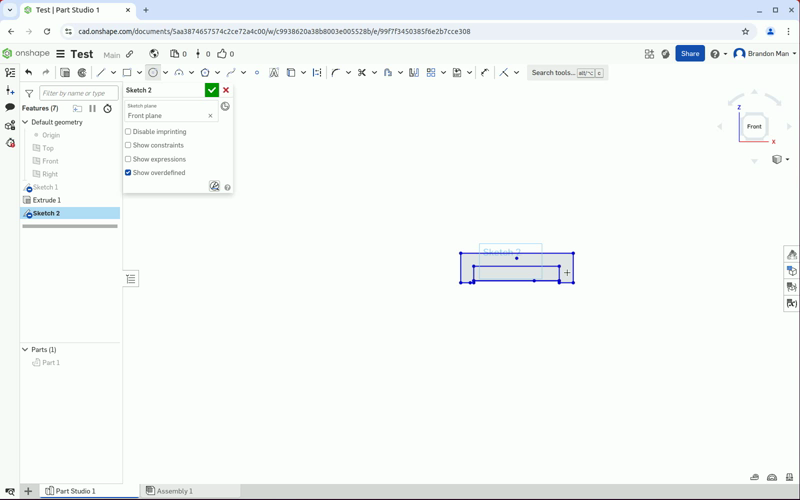
key_up(shift)
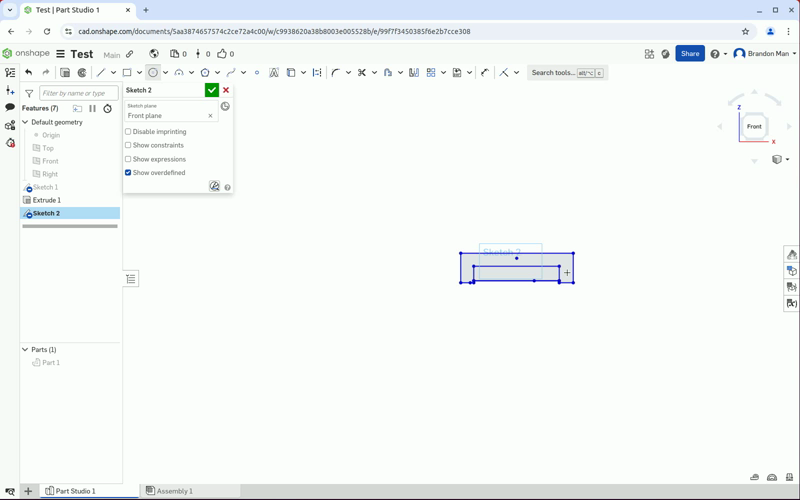
mouse_move(568, 272)
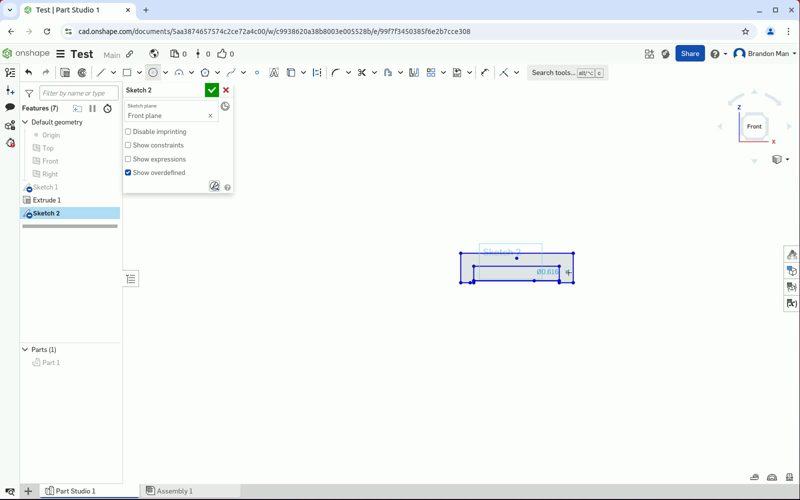
scroll(6)
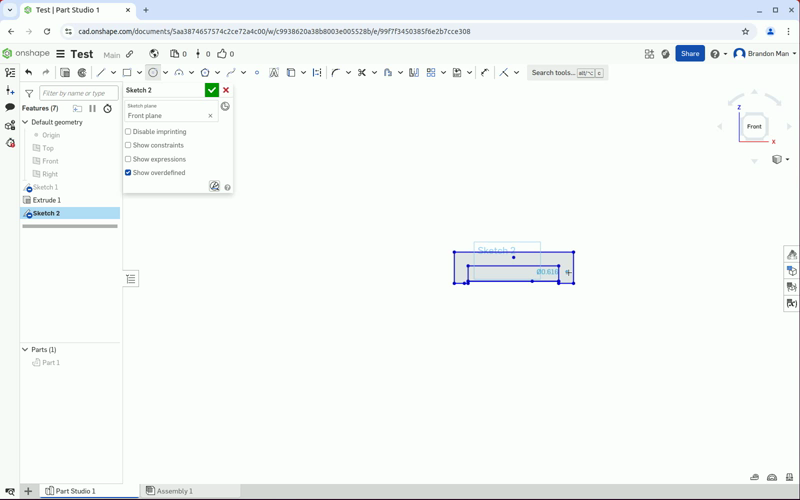
scroll(6)
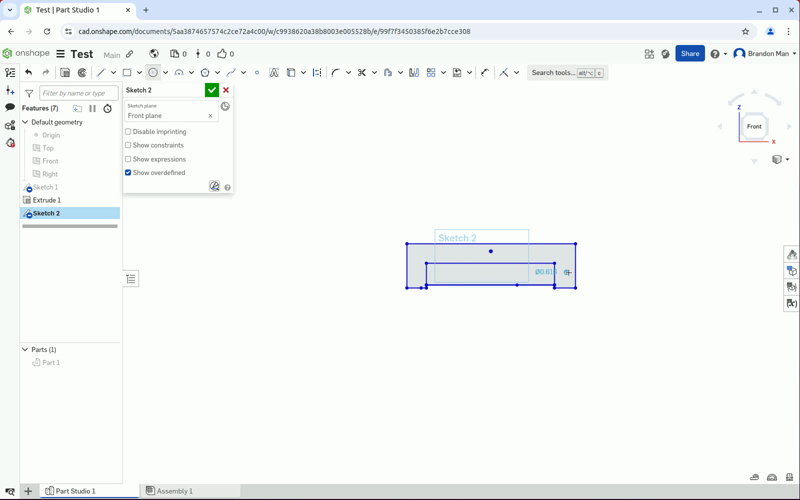
scroll(6)
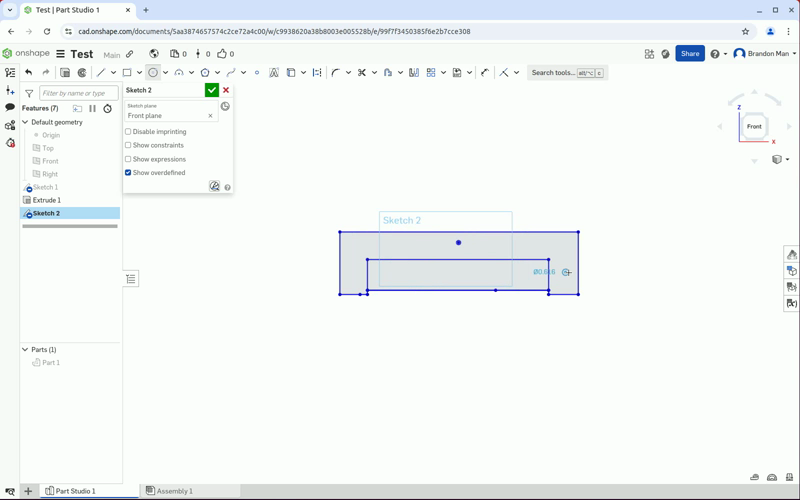
scroll(6)
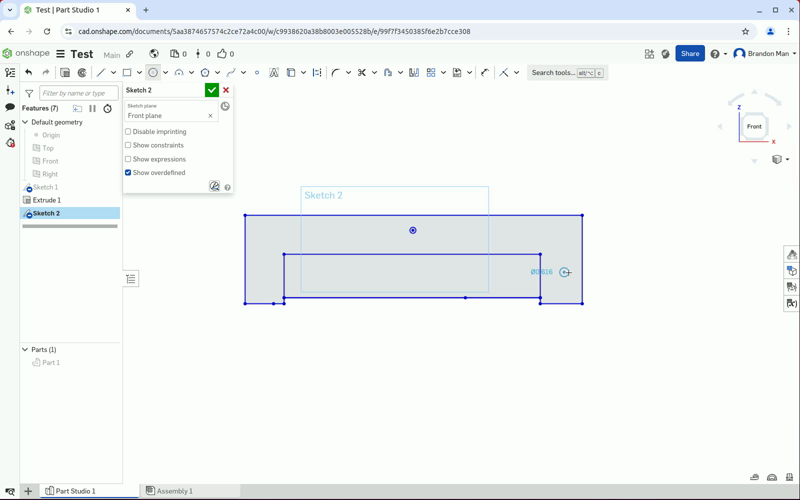
scroll(6)
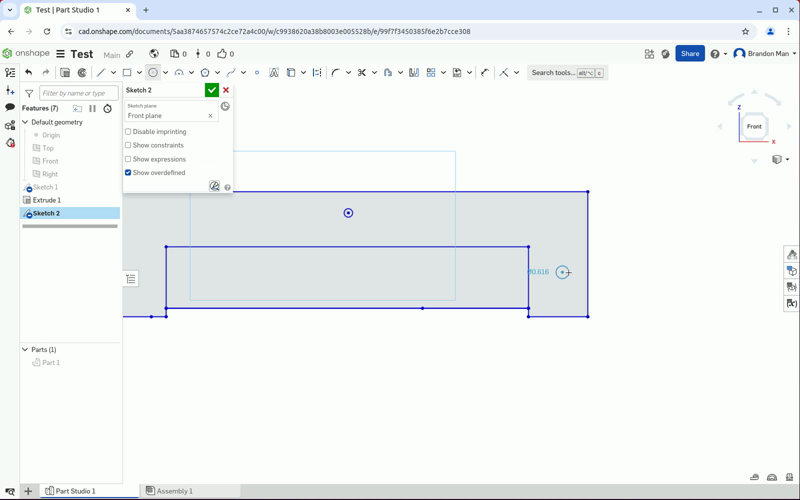
scroll(6)
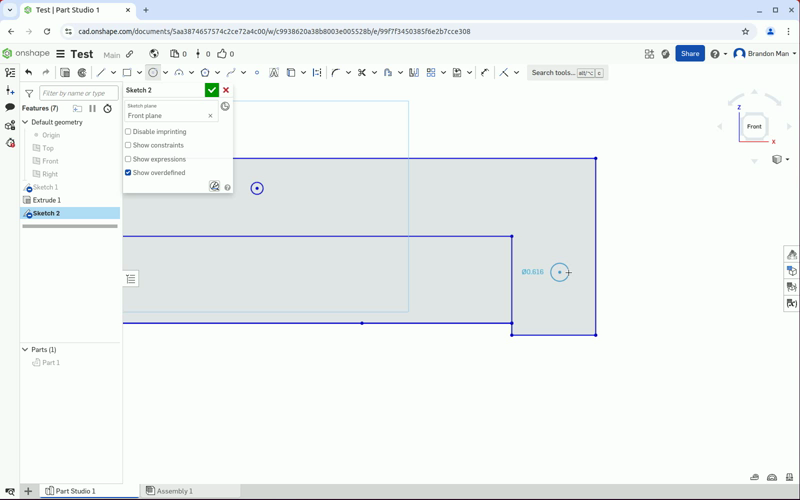
scroll(6)
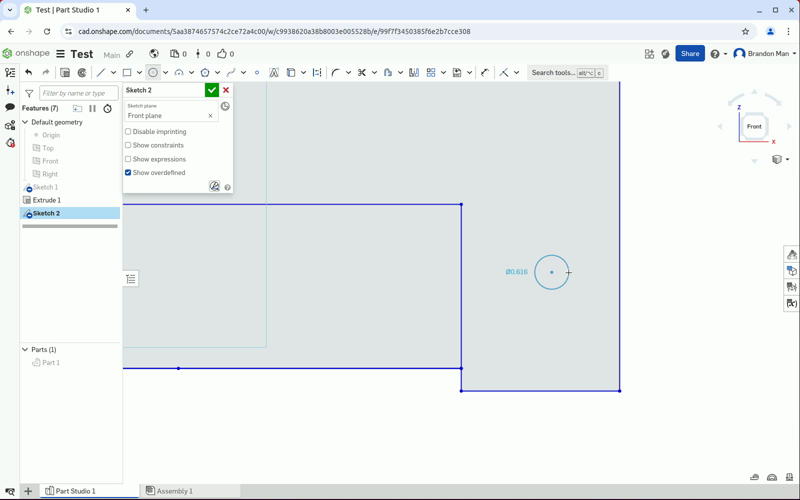
click(568, 272)
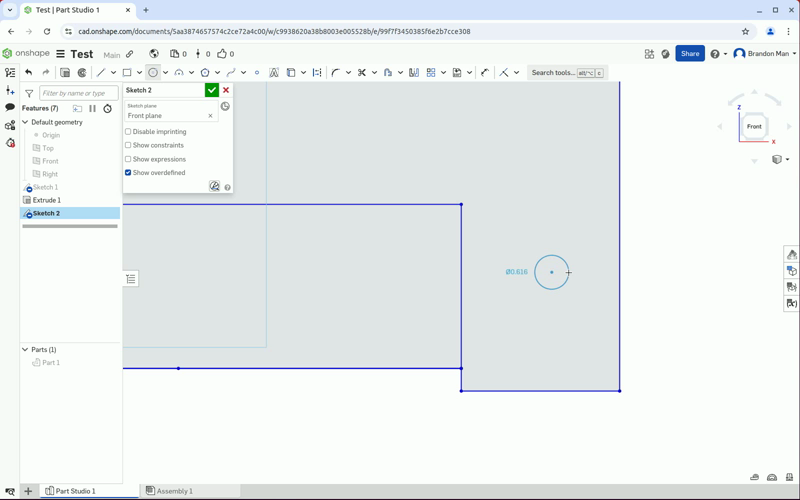
scroll(-6)
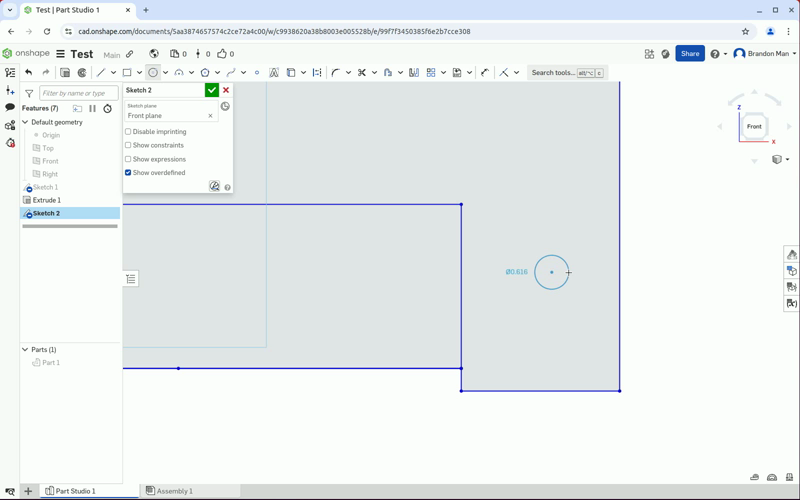
scroll(-6)
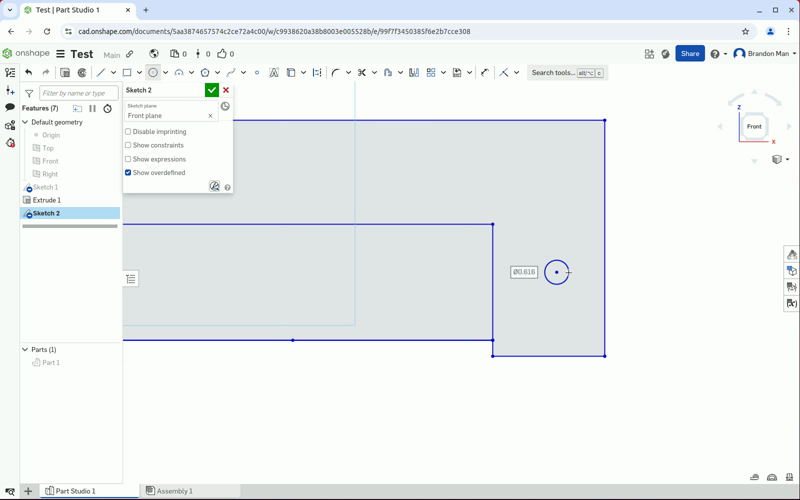
scroll(-6)
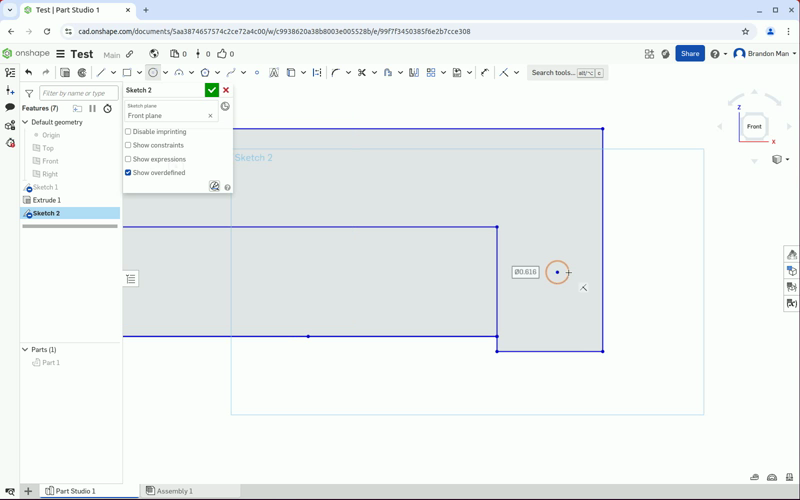
scroll(-6)
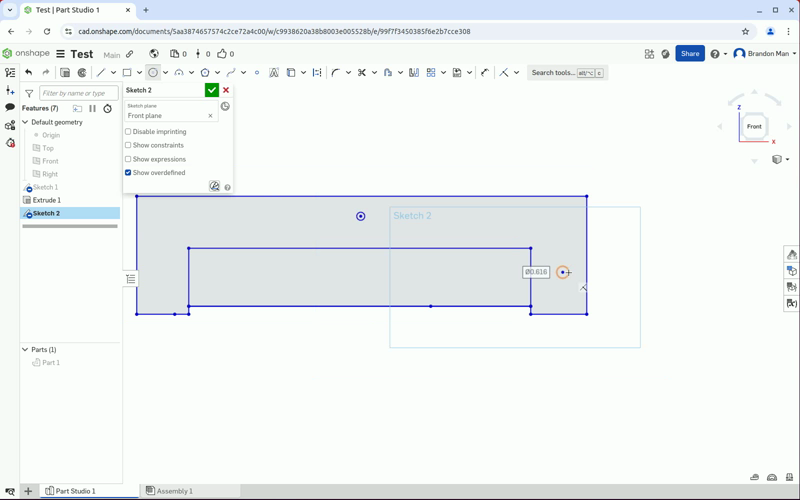
scroll(-6)
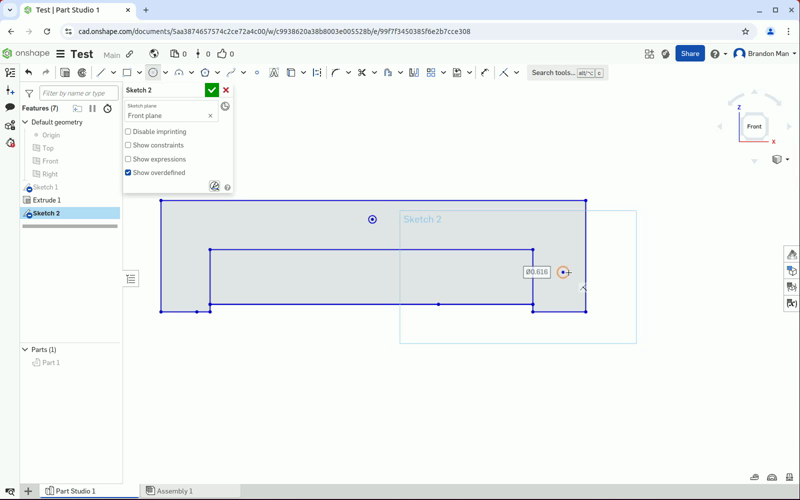
scroll(-6)
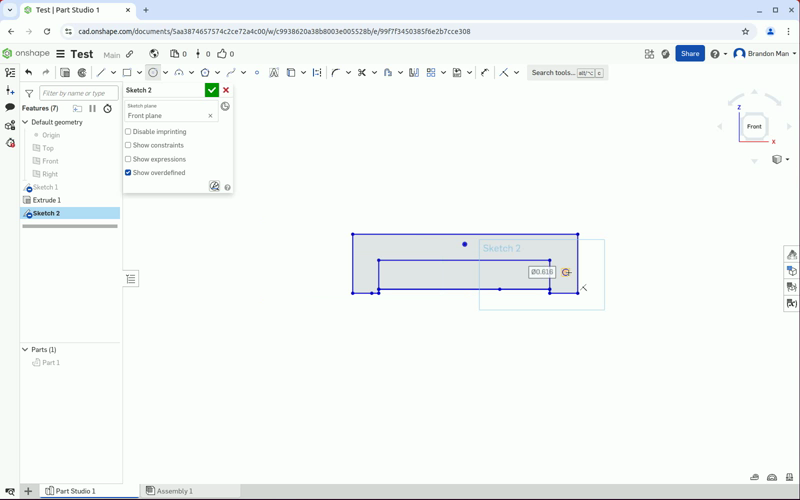
scroll(-6)
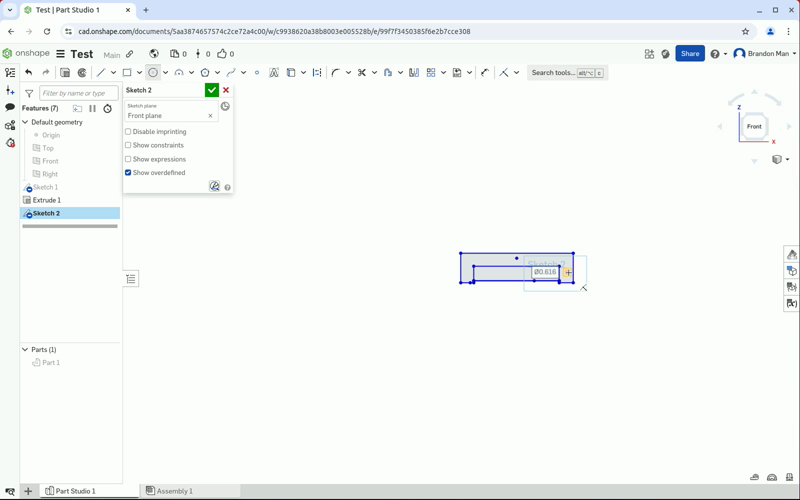
key(esc)
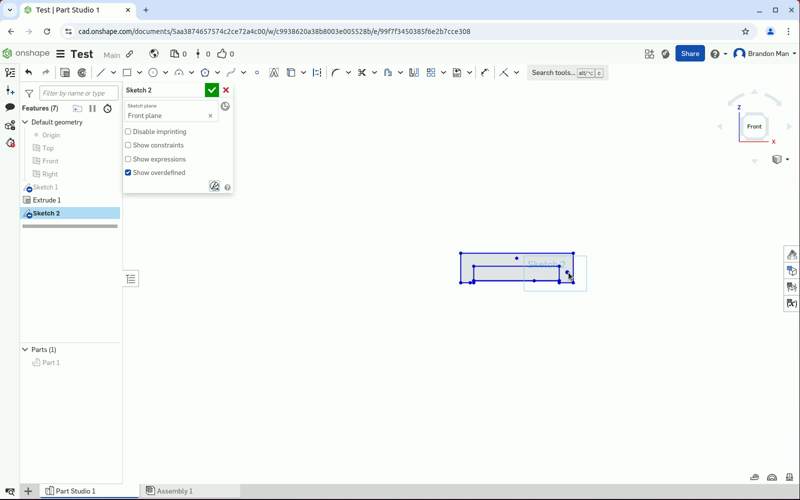
mouse_move(566, 258)
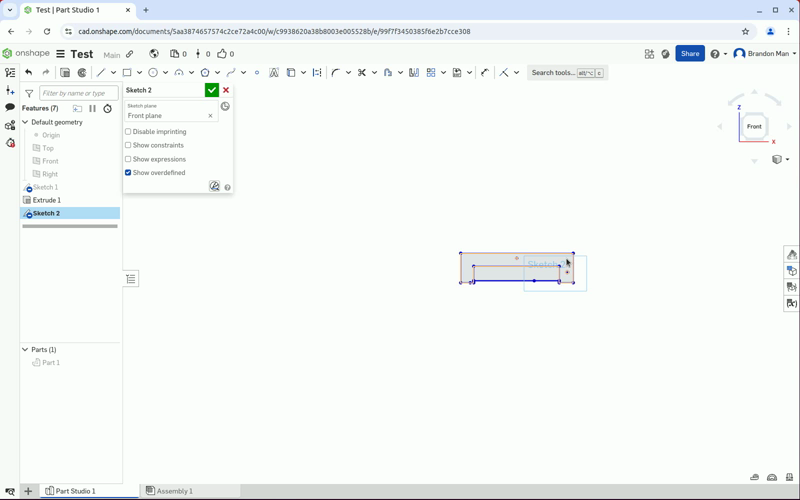
click(566, 258)
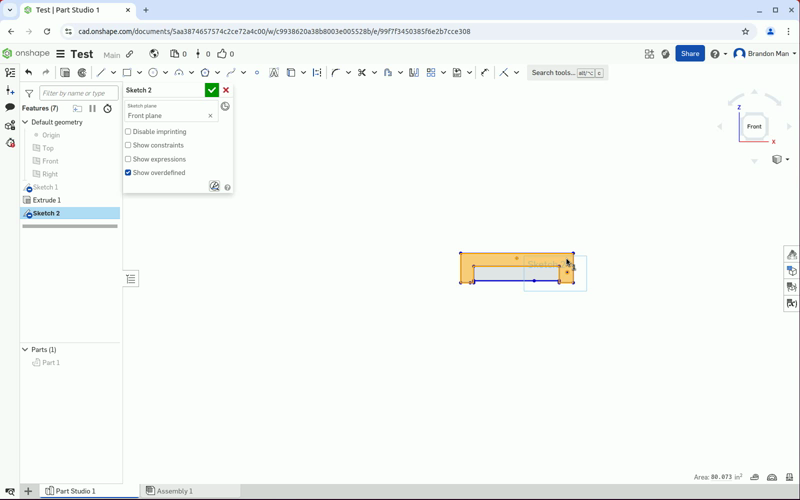
mouse_move(73, 352)
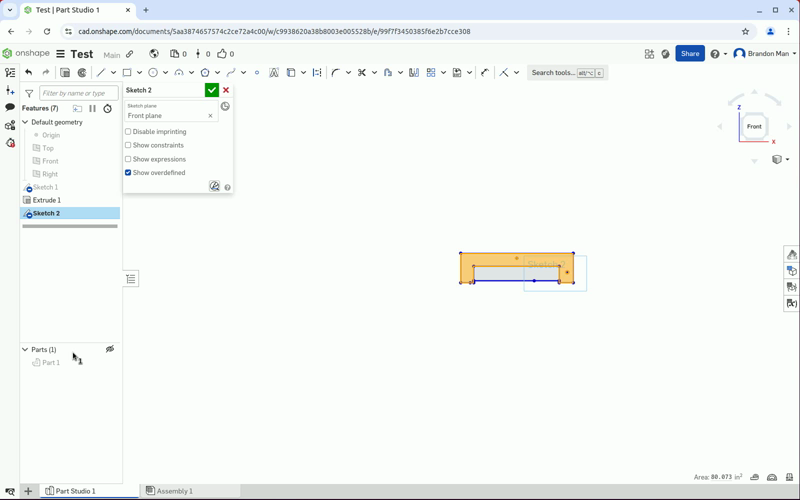
key(shift+y)
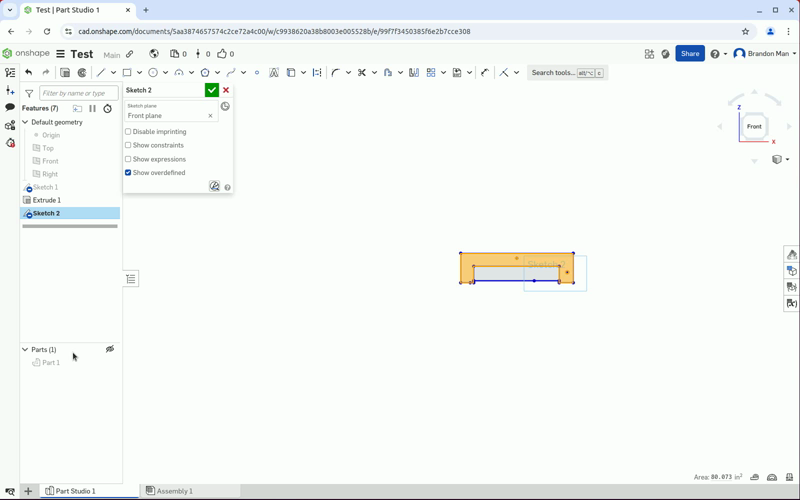
key(shift+e)
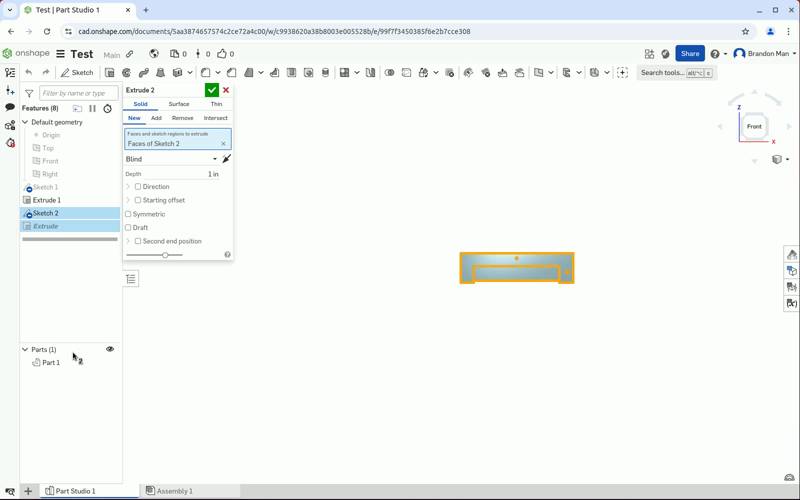
mouse_move(143, 106)
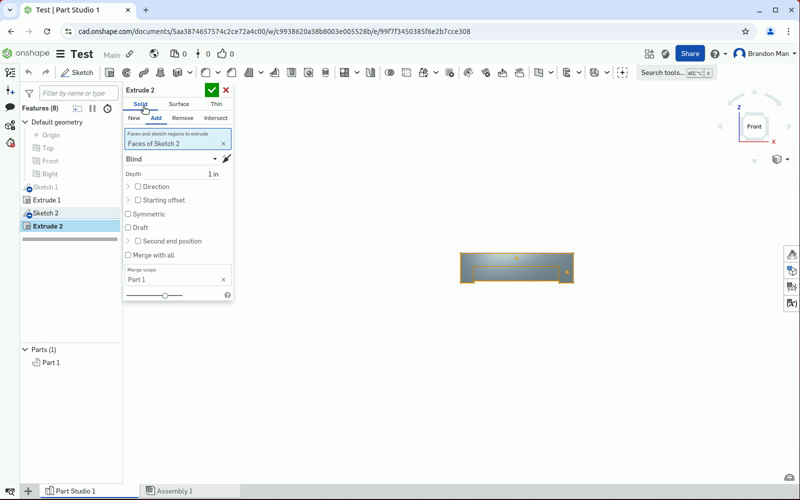
click(143, 106)
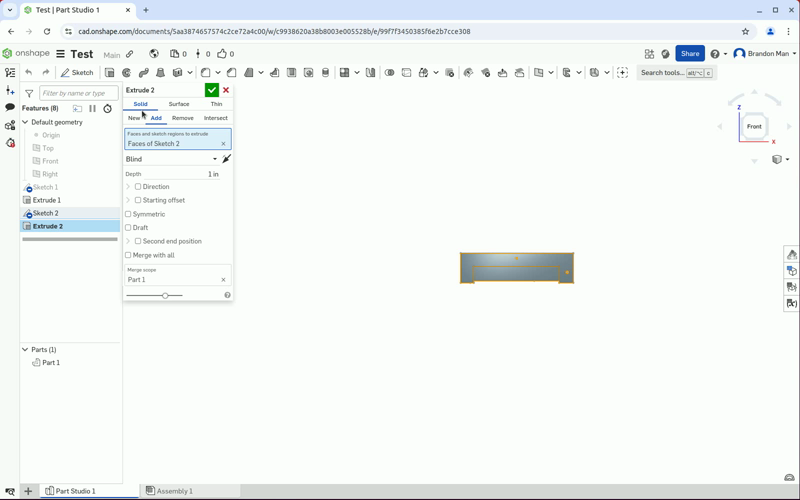
mouse_move(137, 120)
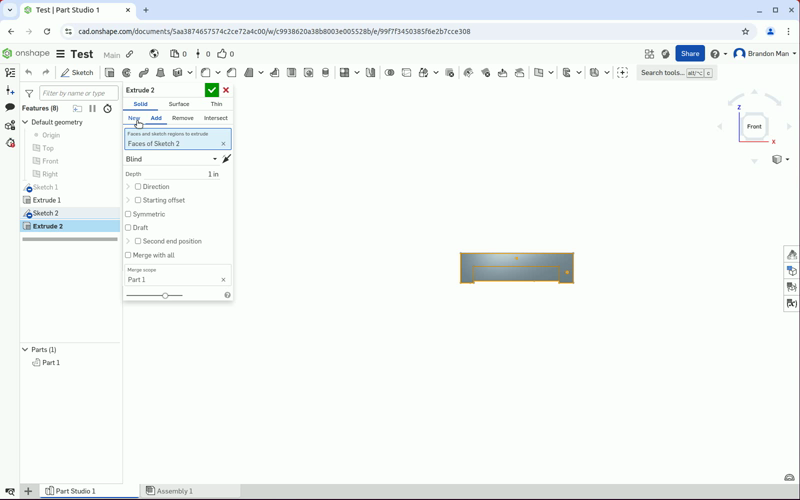
click(137, 120)
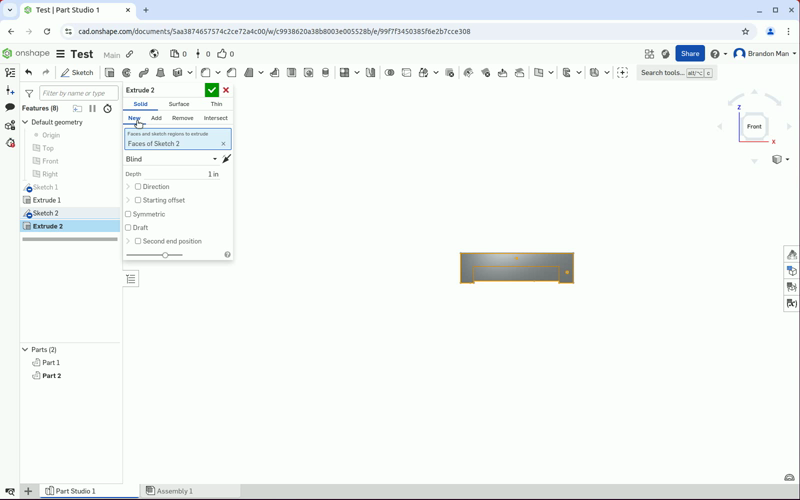
key(tab, 4)
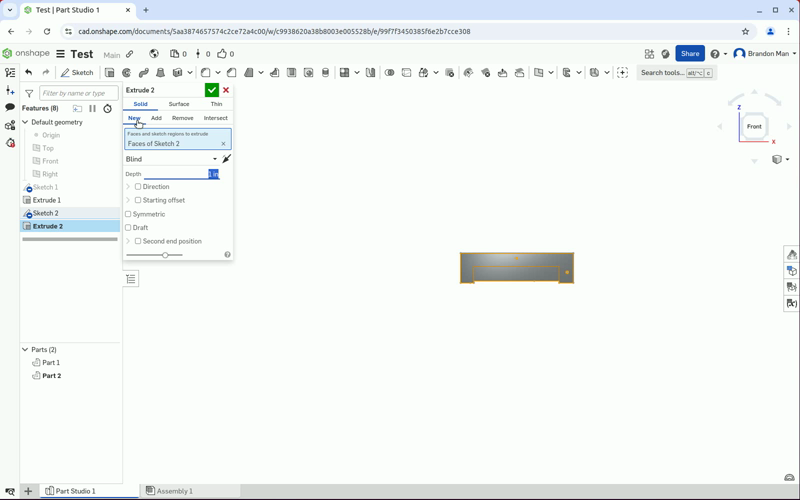
text(0.241)
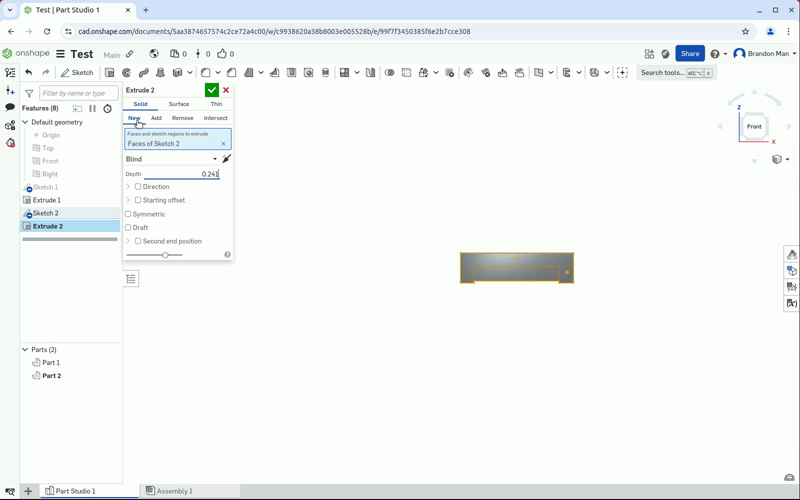
key(enter)
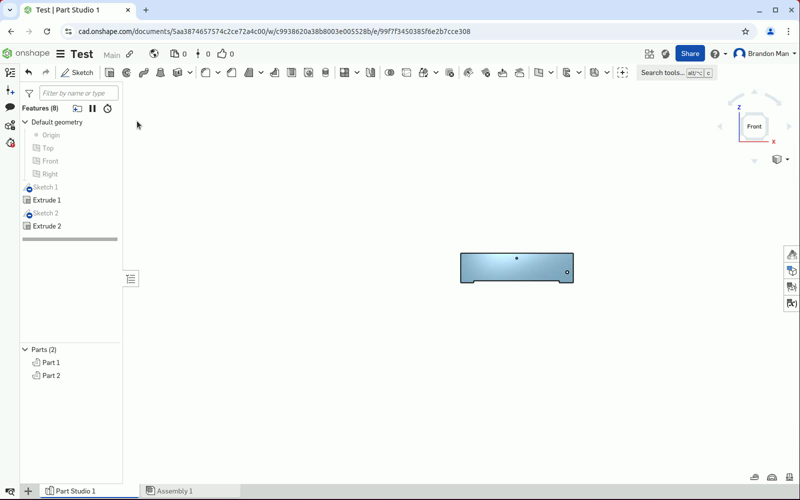
key(shift+h)
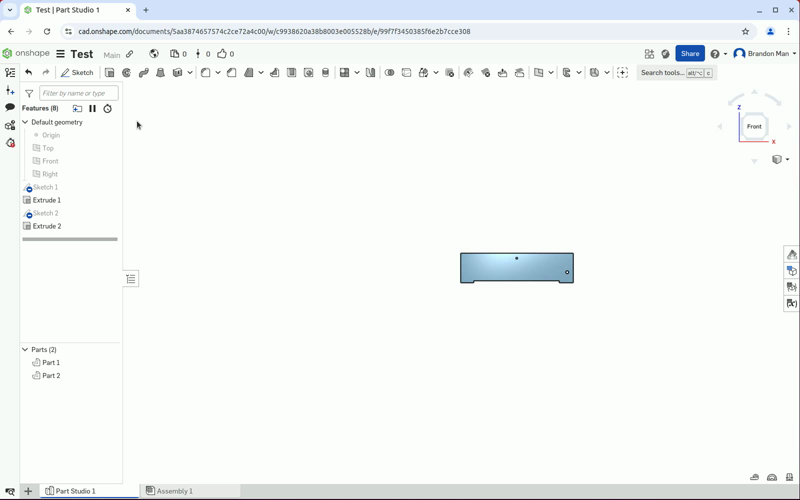
key(shift+h)
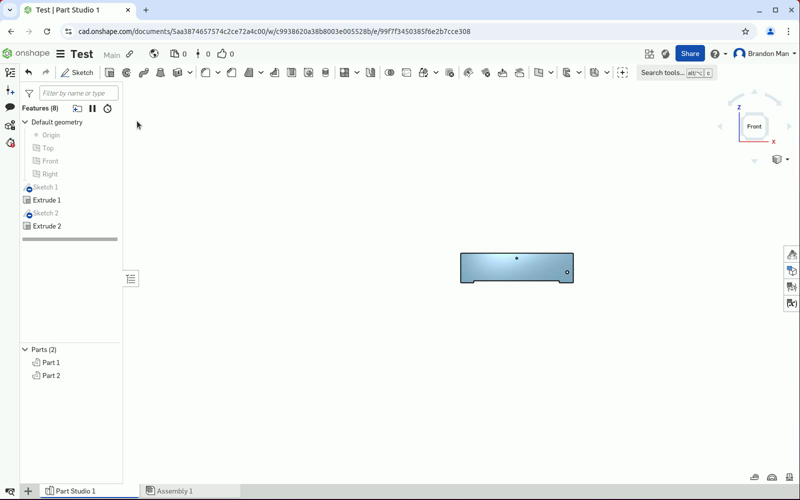
mouse_move(73, 189)
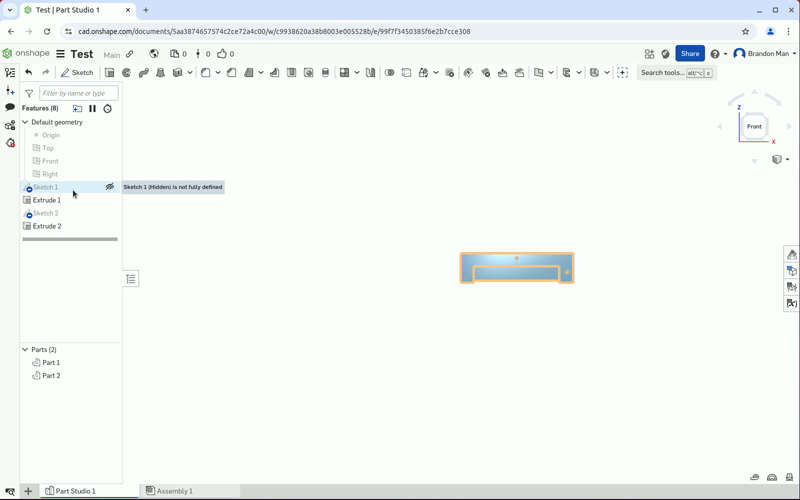
click(73, 189)
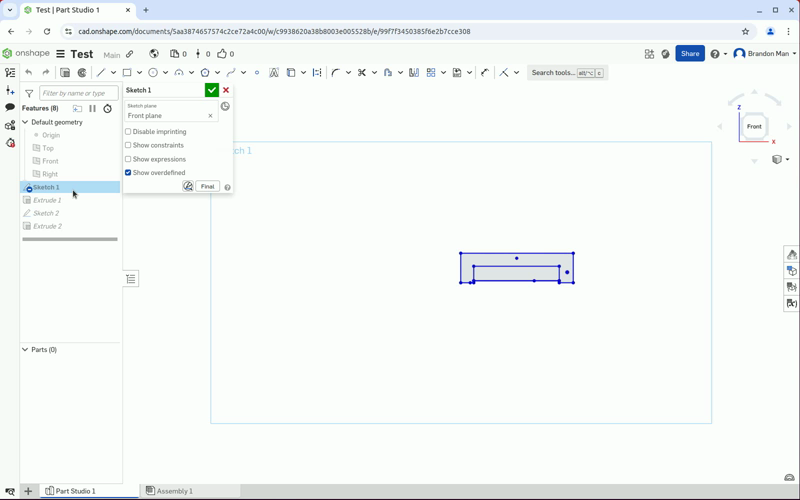
mouse_move(229, 92)
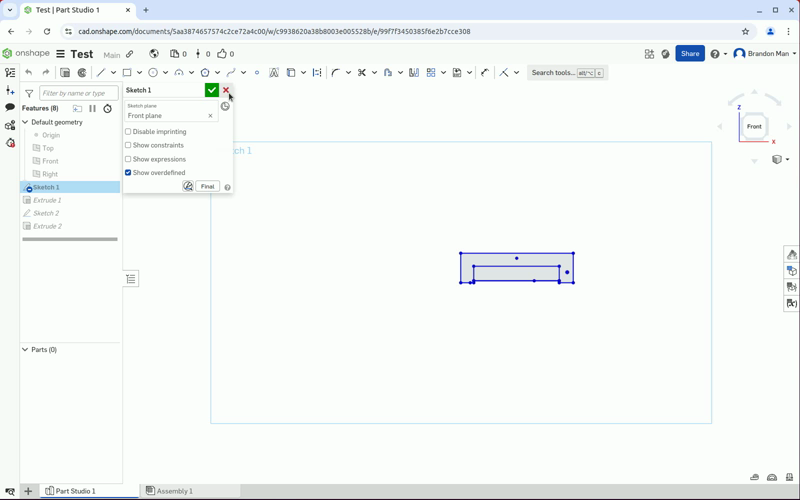
click(229, 92)
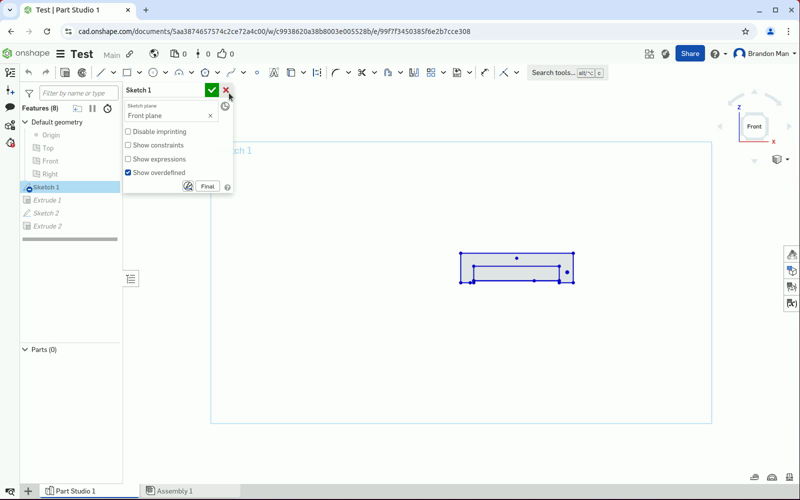
key(shift+s)
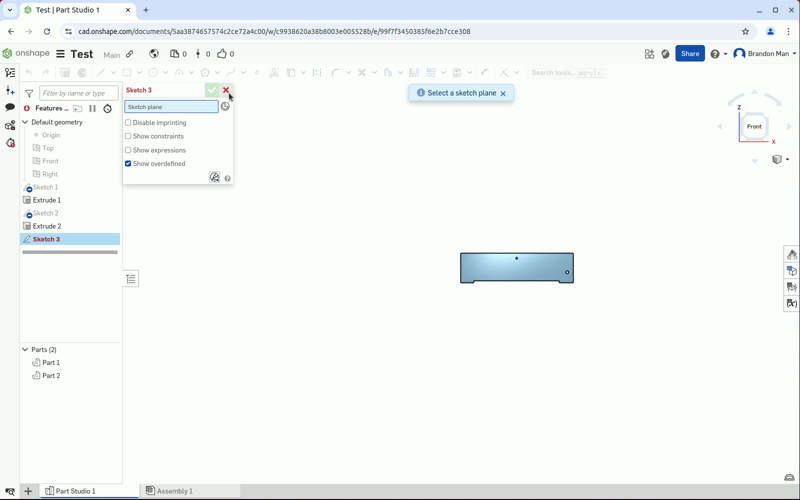
mouse_move(73, 163)
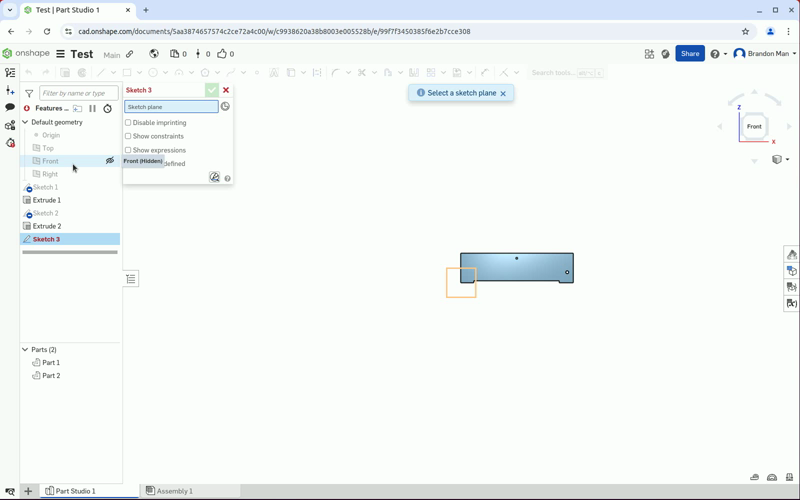
click(73, 163)
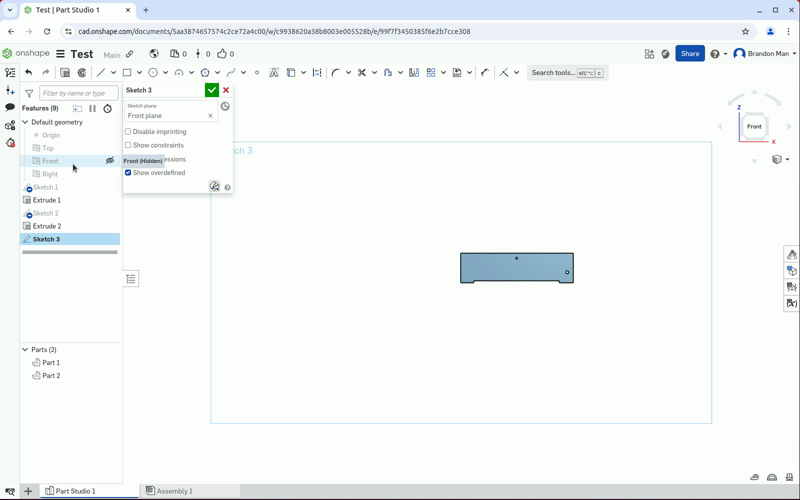
mouse_move(73, 352)
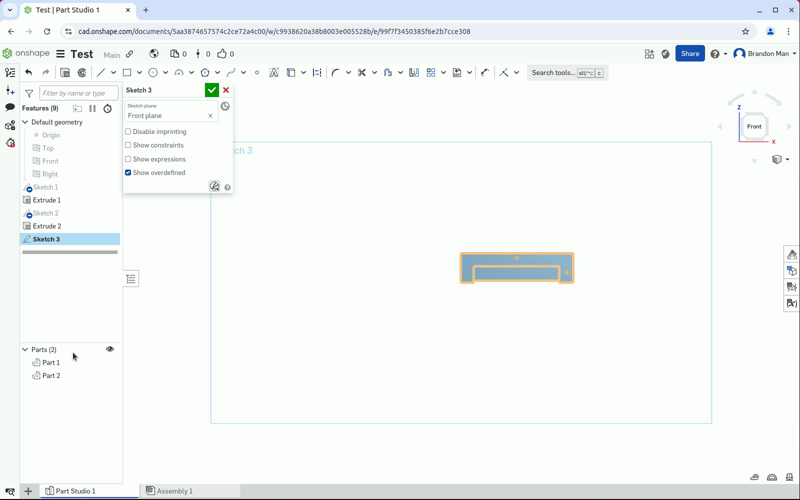
key(y)
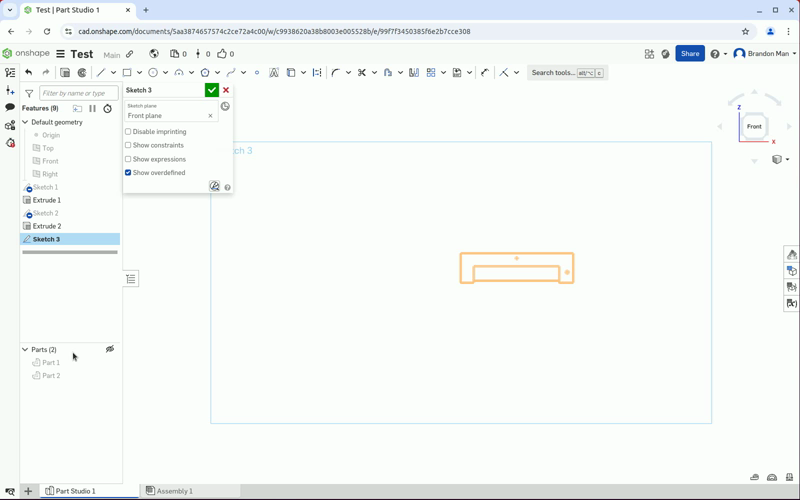
key(l)
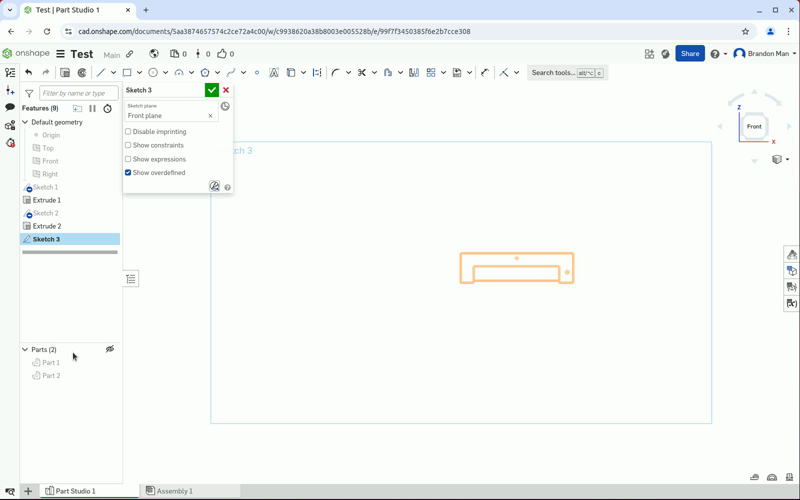
key_down(shift)
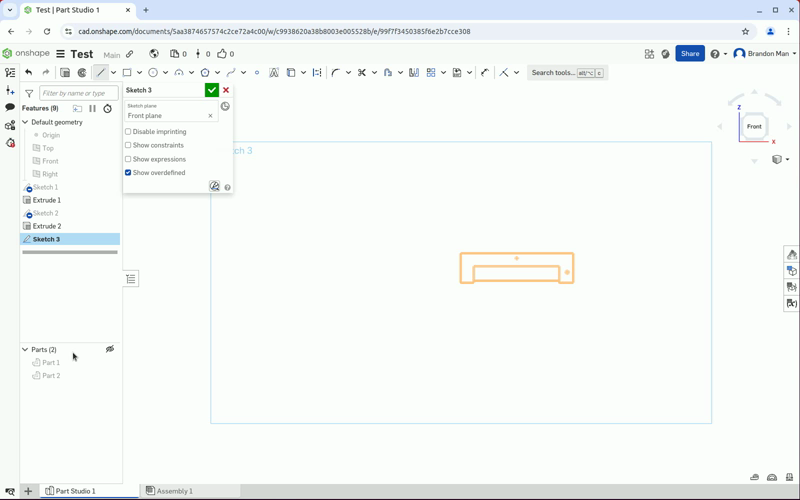
mouse_move(470, 282)
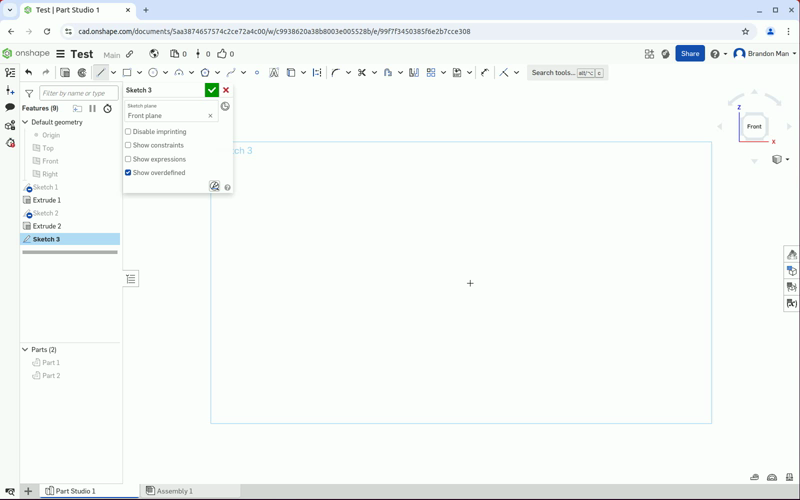
click(470, 282)
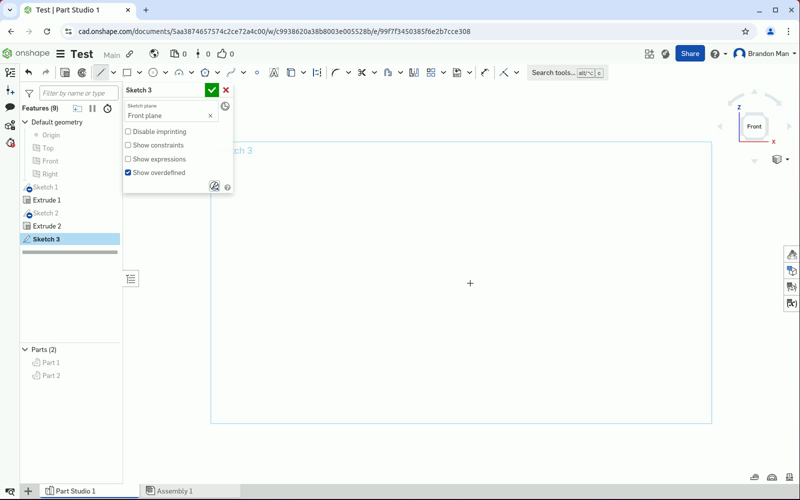
key_up(shift)
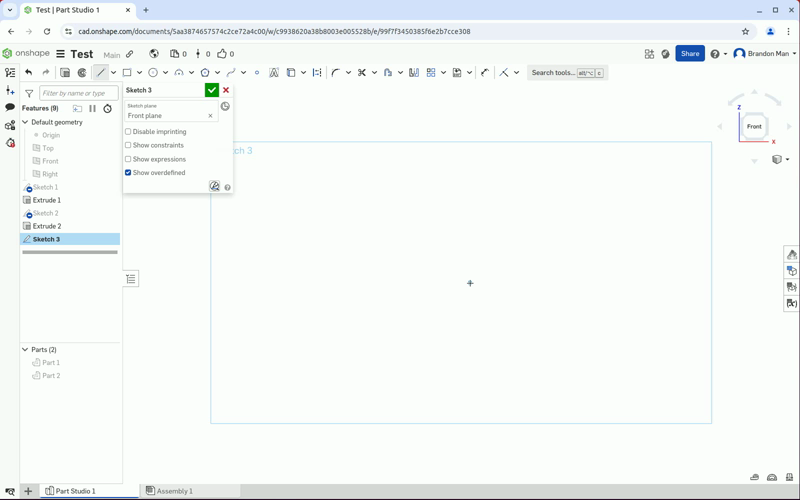
key_down(shift)
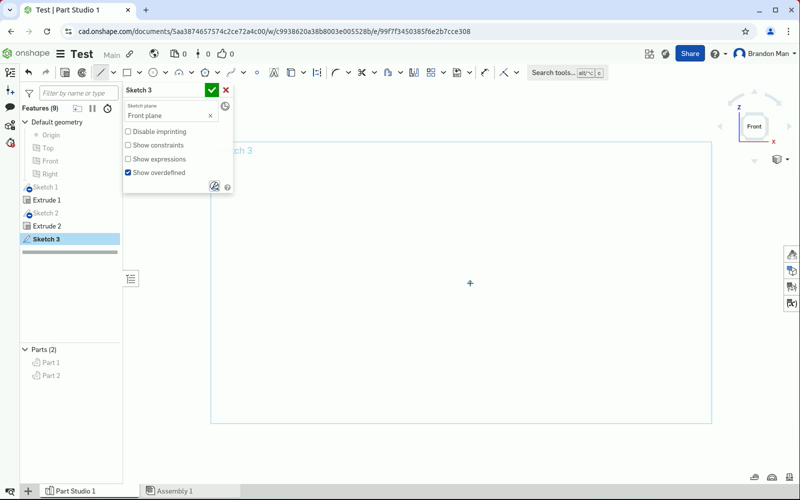
mouse_move(500, 282)
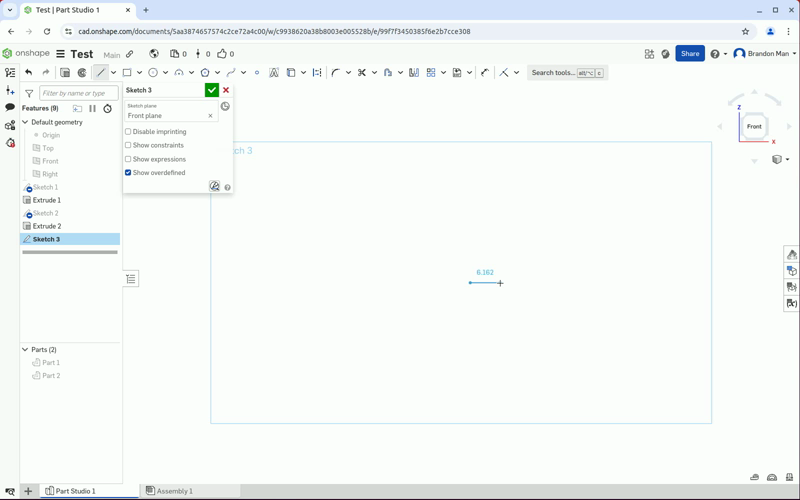
mouse_move(498, 313)
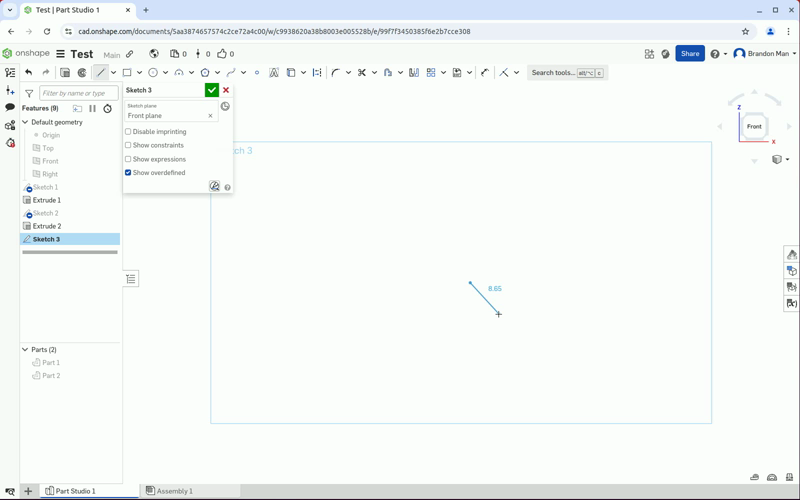
click(498, 313)
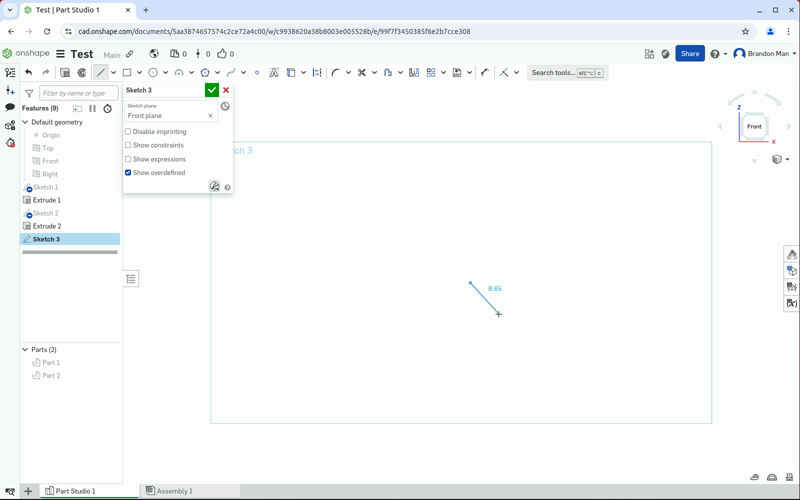
key_up(shift)
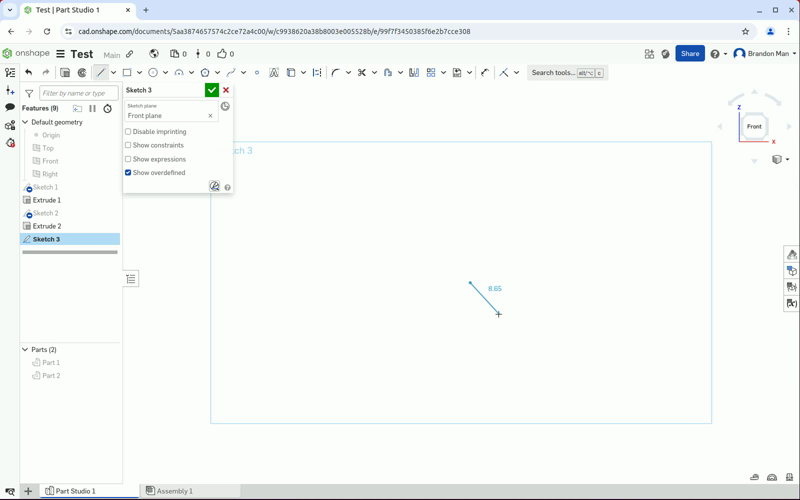
key_down(shift)
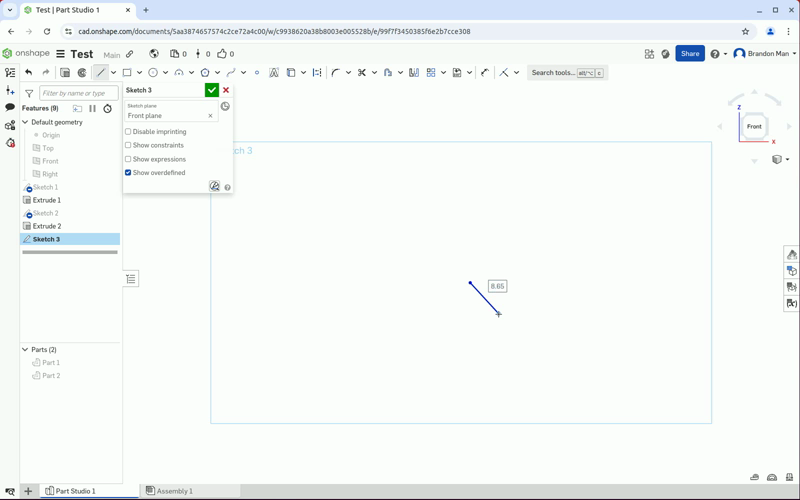
mouse_move(528, 313)
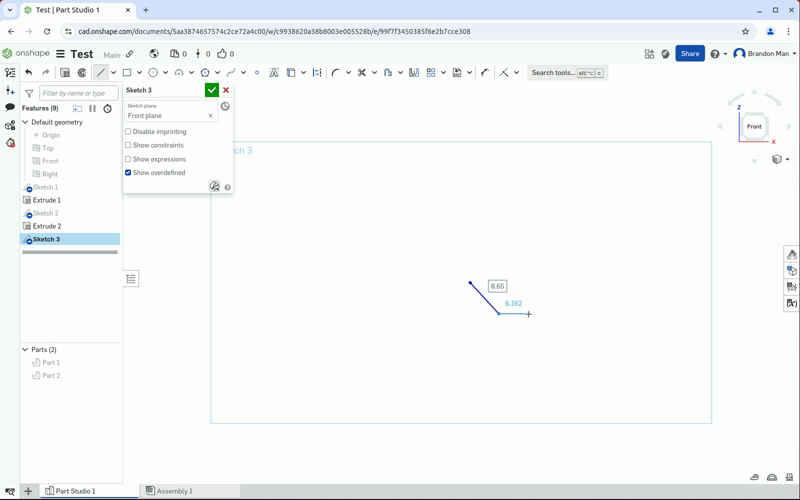
mouse_move(534, 280)
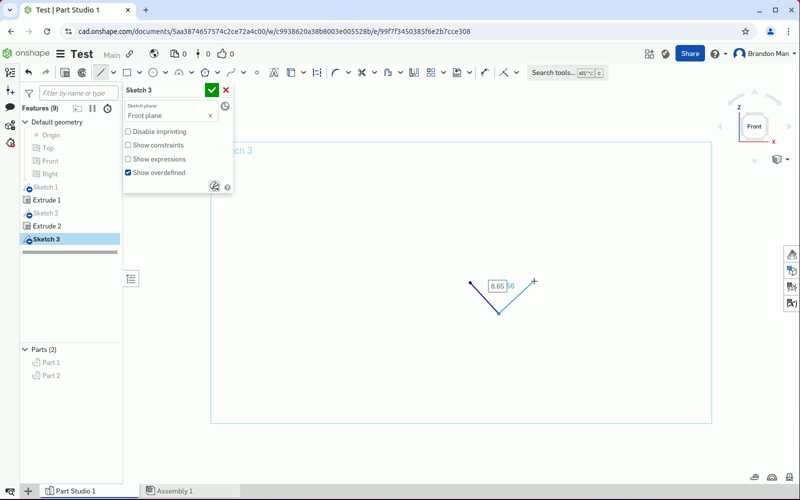
click(534, 280)
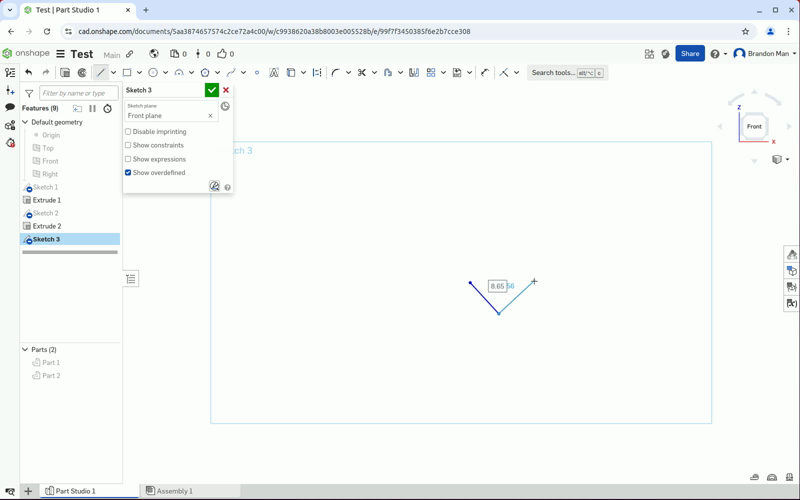
key_up(shift)
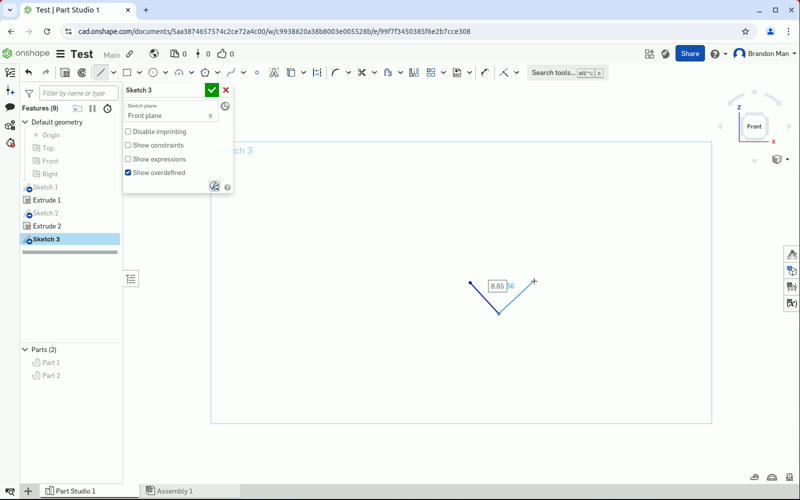
key_down(shift)
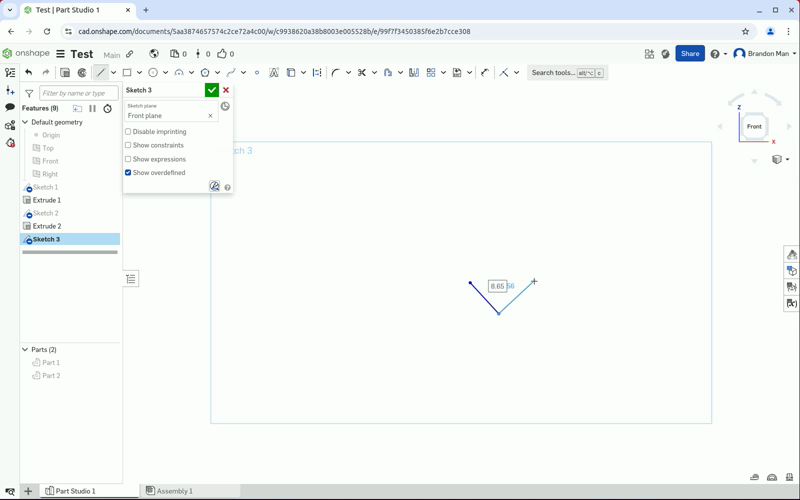
mouse_move(473, 280)
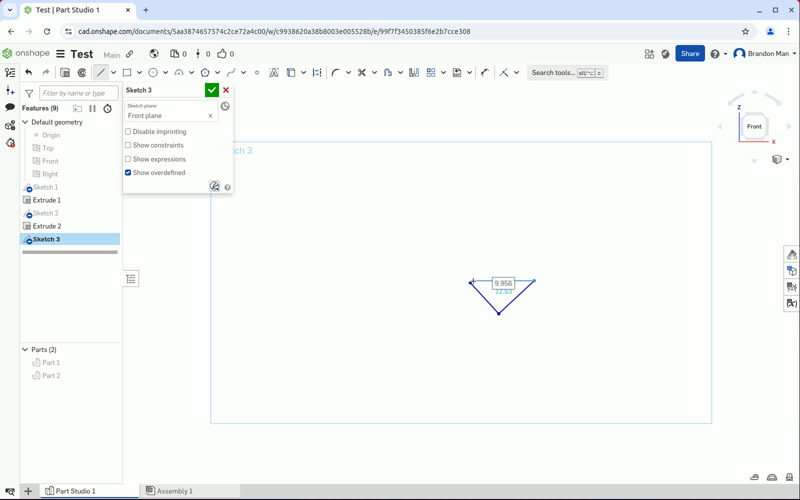
scroll(6)
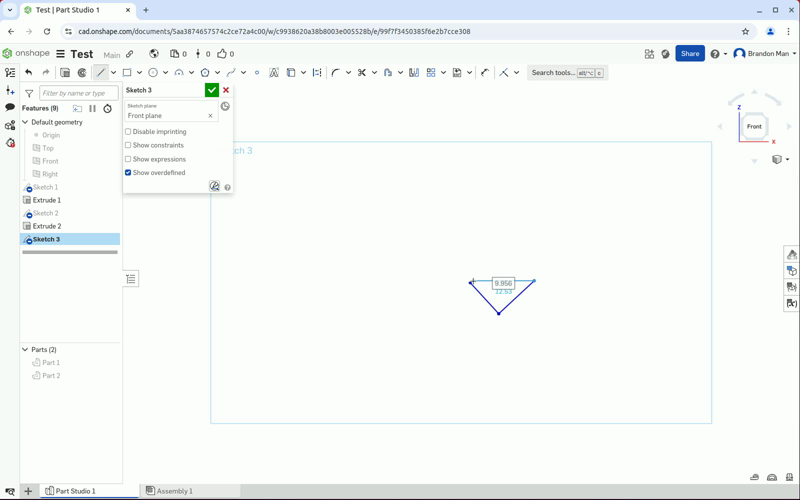
scroll(6)
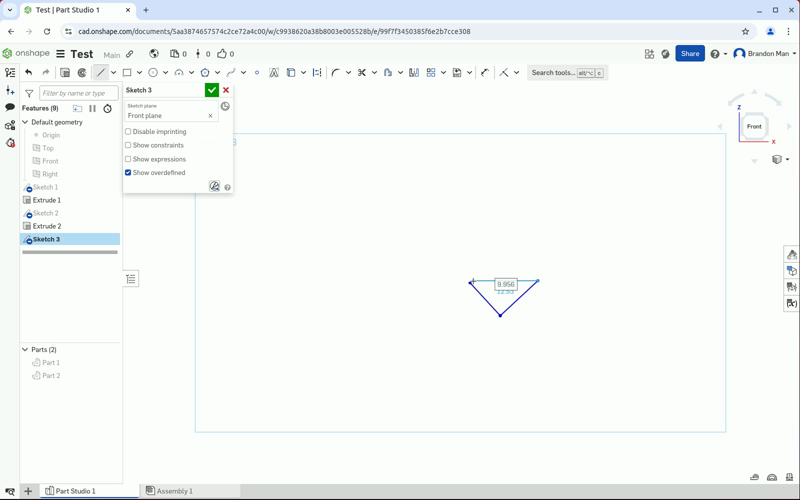
scroll(6)
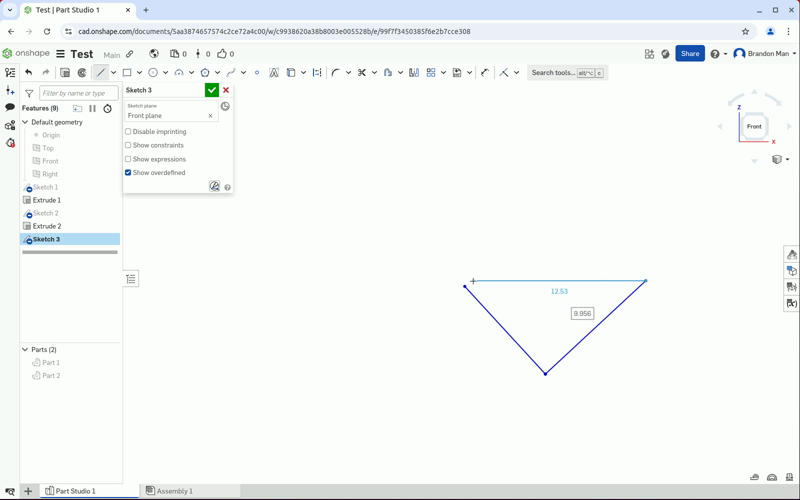
scroll(6)
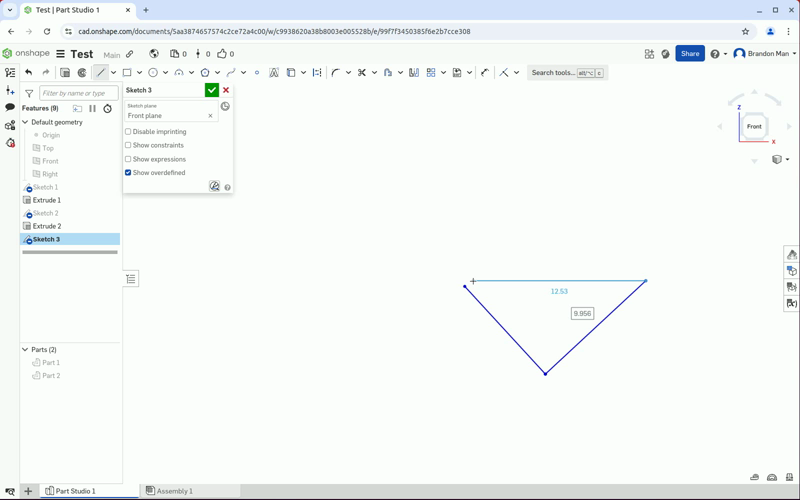
scroll(6)
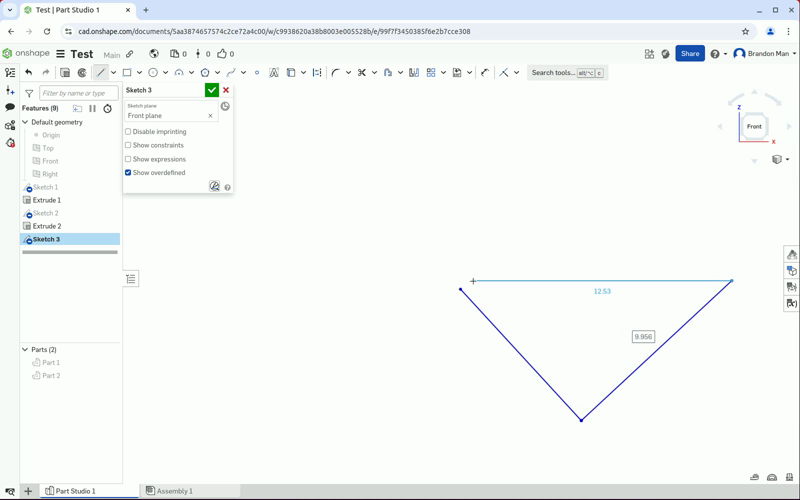
scroll(6)
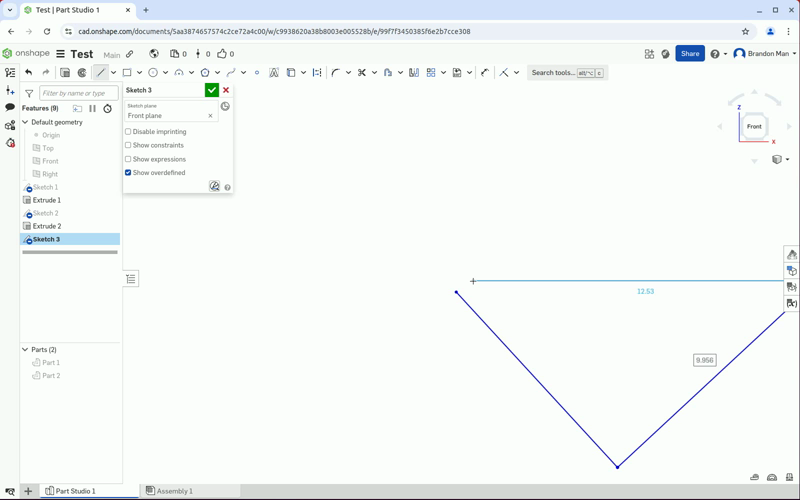
scroll(6)
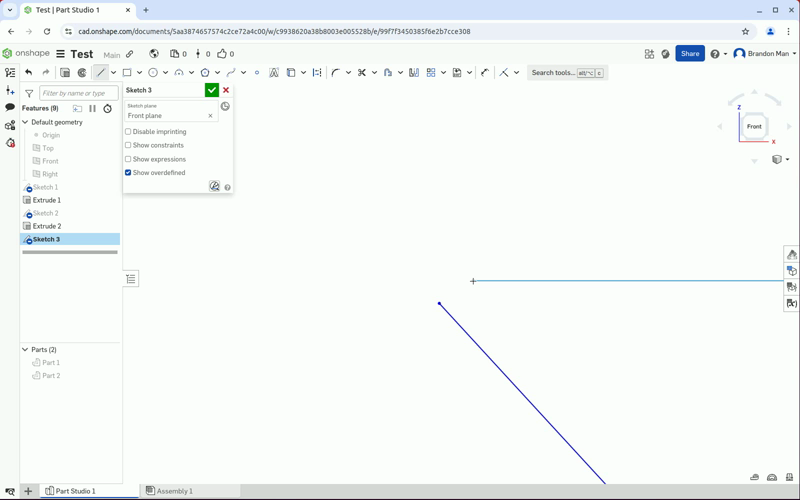
click(473, 280)
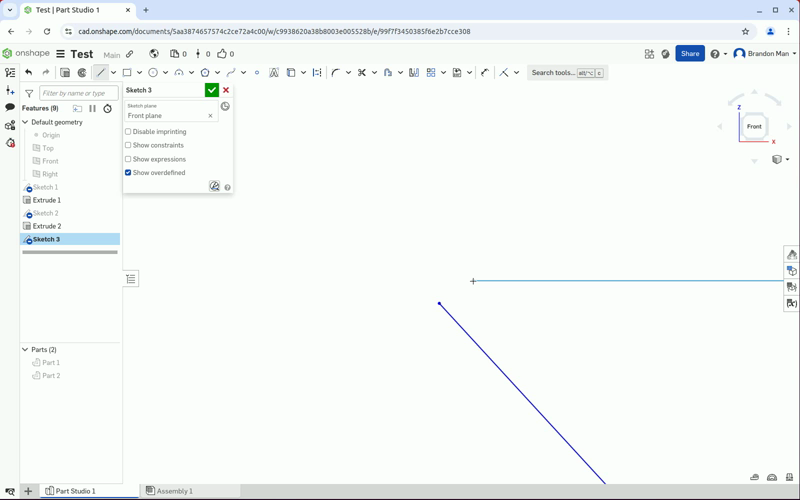
scroll(-6)
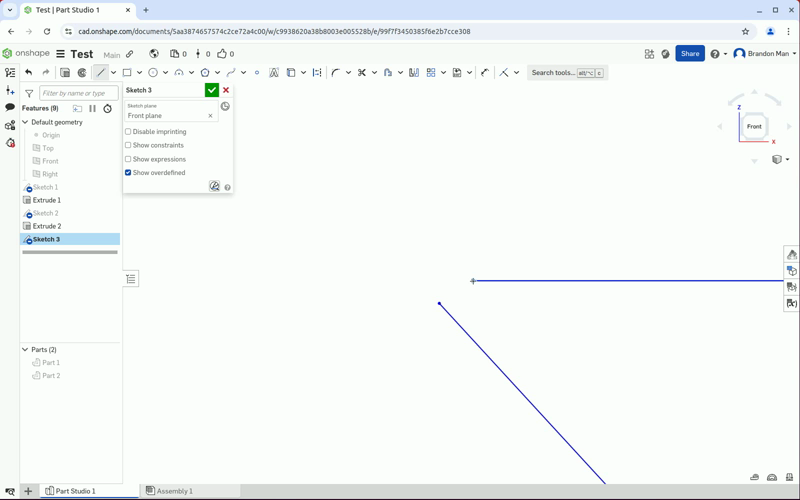
scroll(-6)
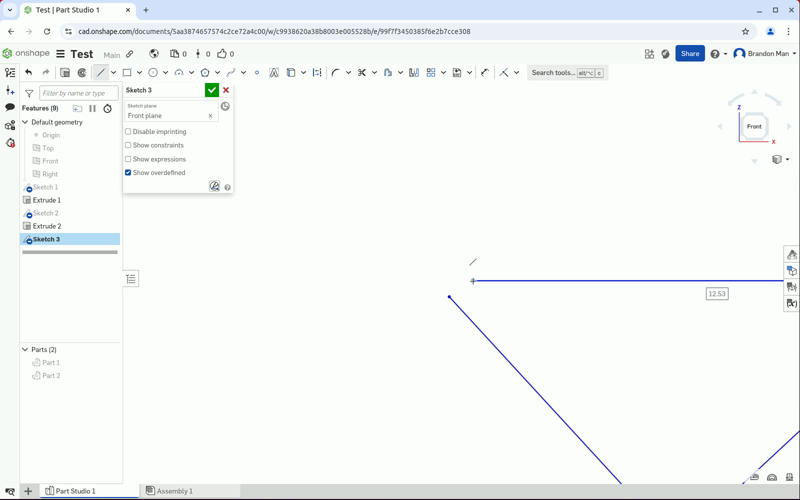
scroll(-6)
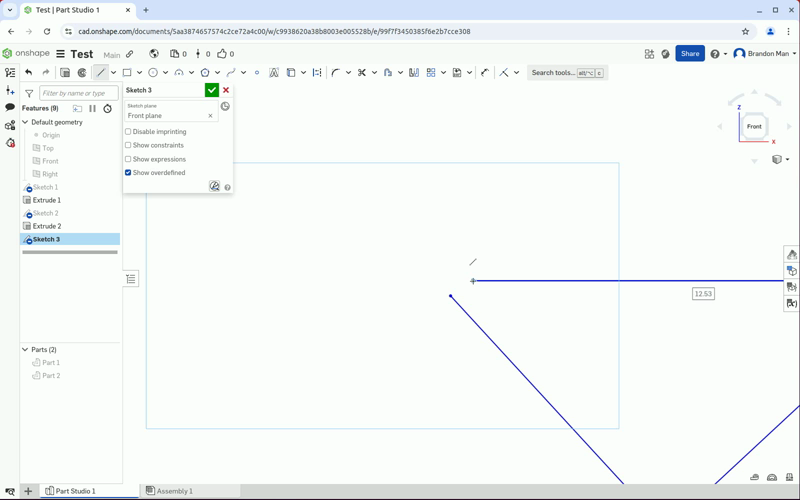
scroll(-6)
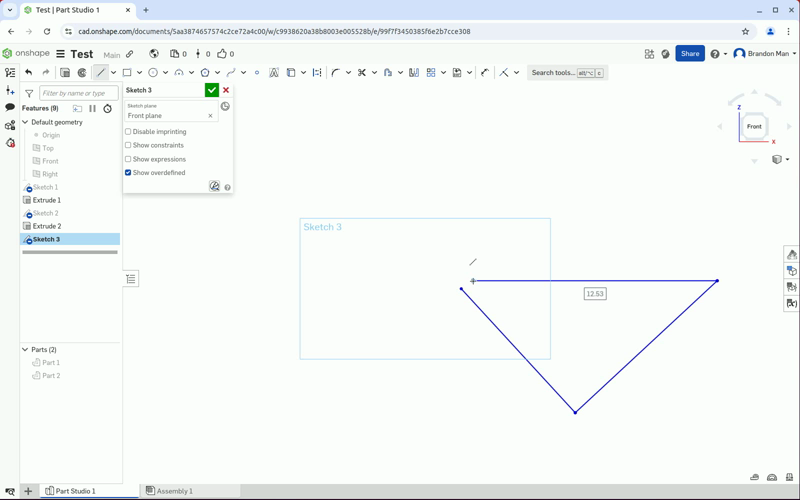
scroll(-6)
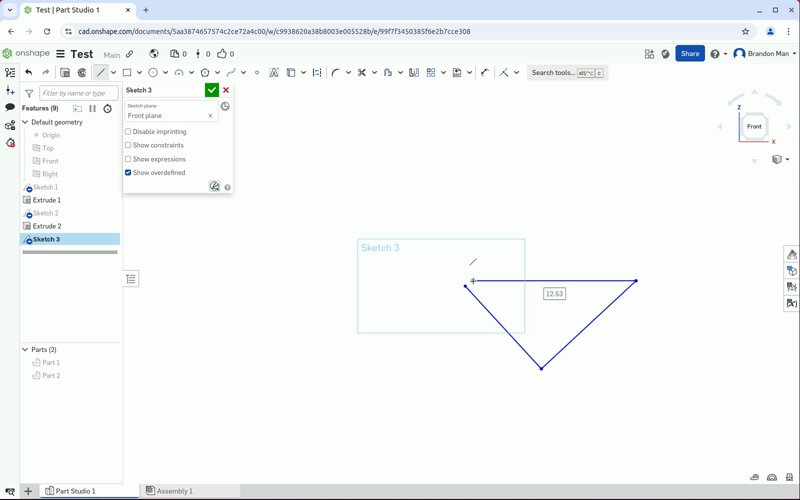
scroll(-6)
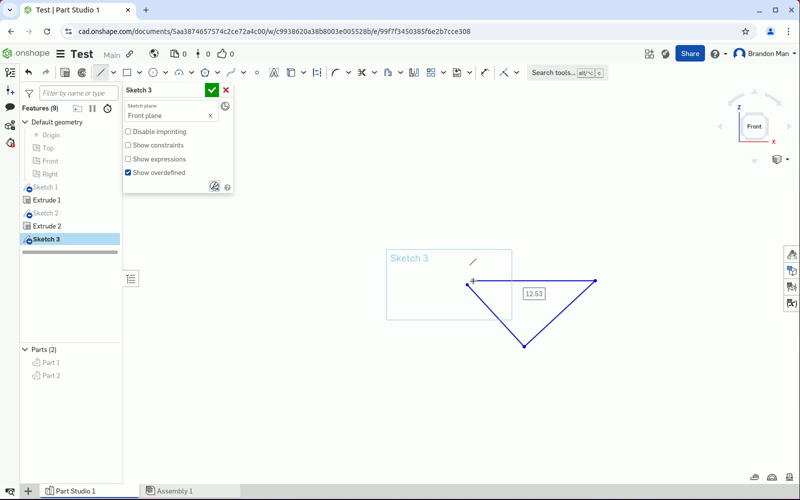
scroll(-6)
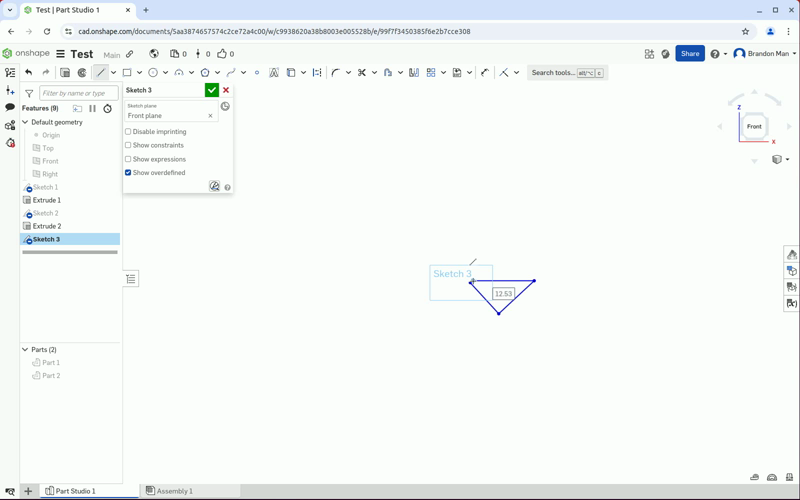
key_up(shift)
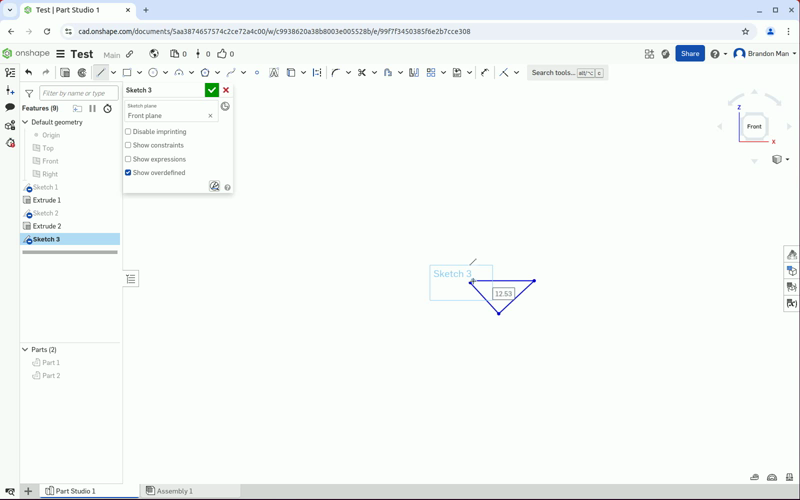
key_down(shift)
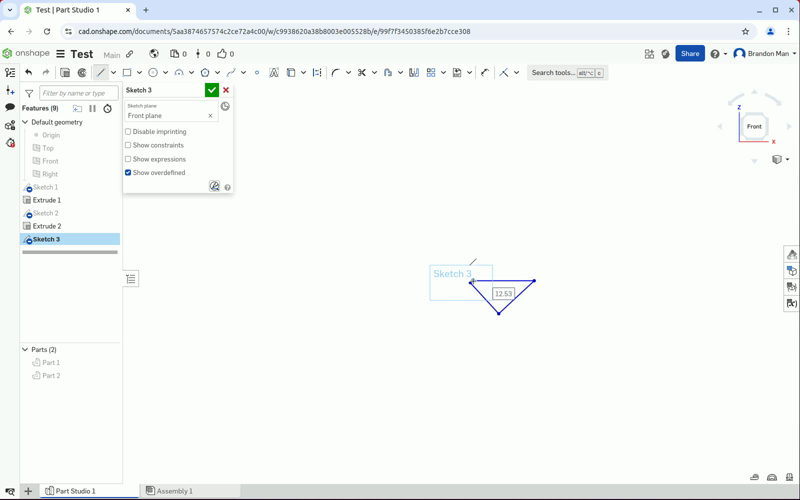
mouse_move(503, 280)
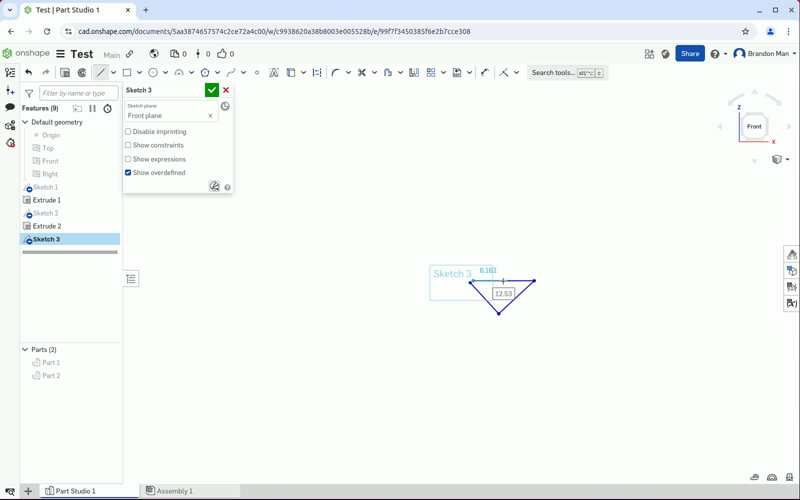
mouse_move(473, 282)
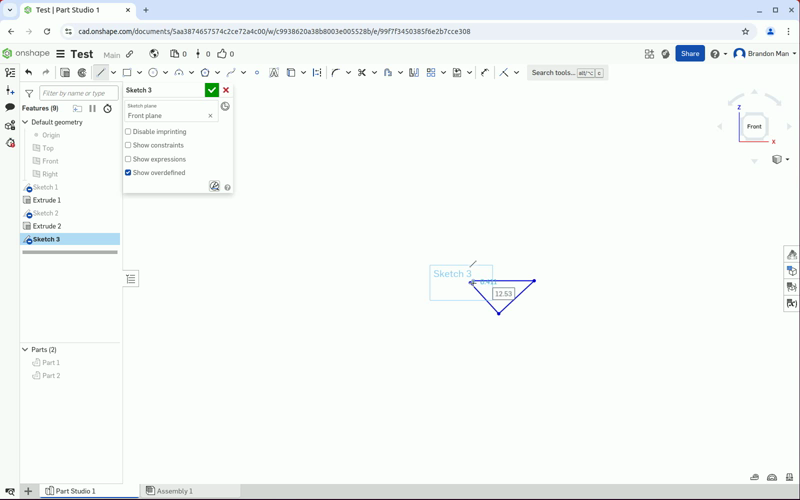
scroll(6)
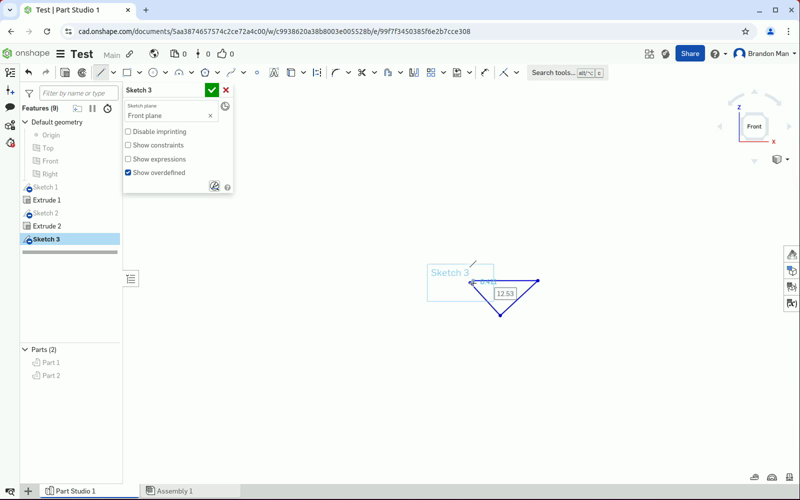
scroll(6)
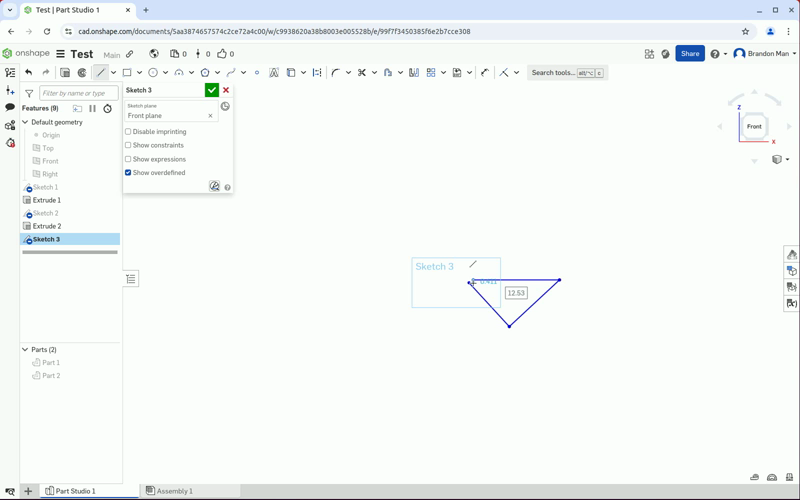
scroll(6)
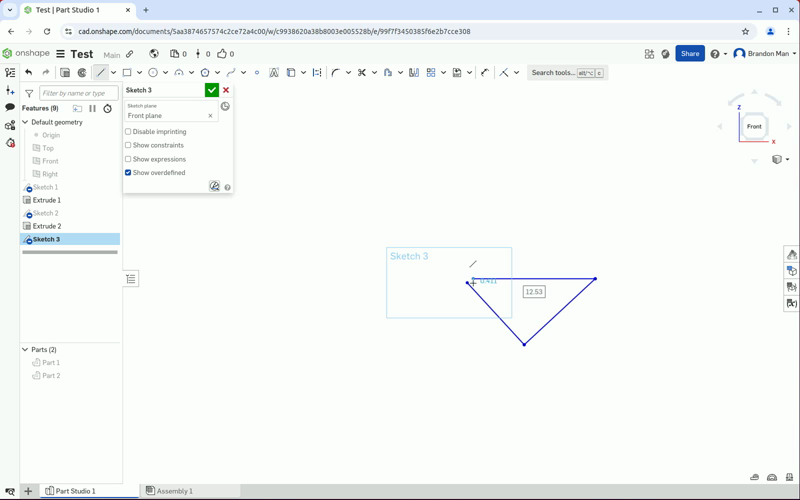
scroll(6)
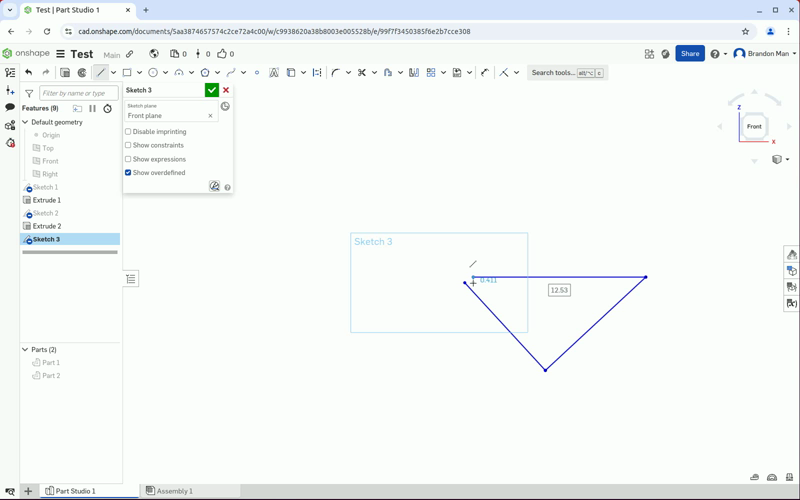
scroll(6)
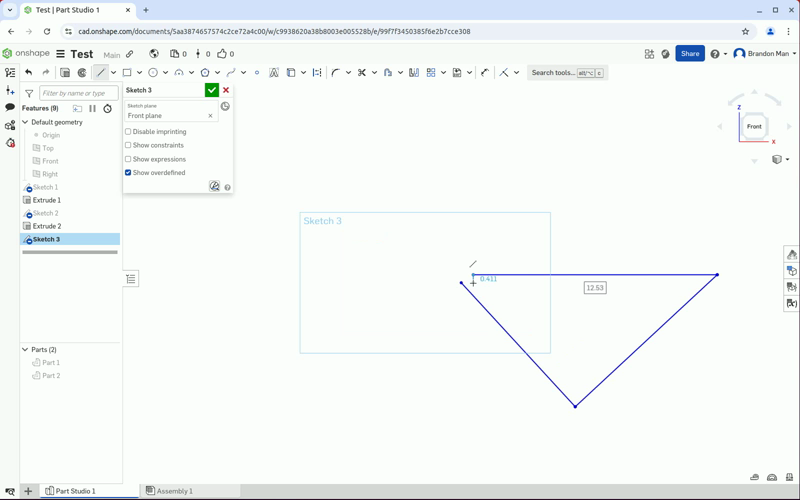
scroll(6)
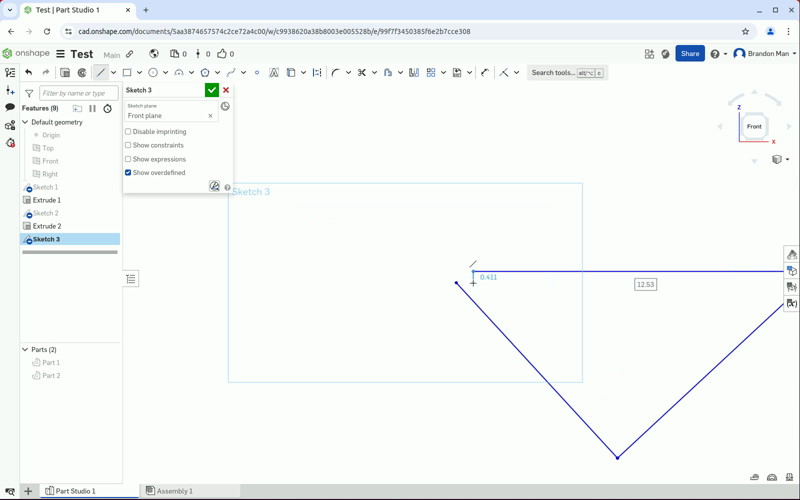
scroll(6)
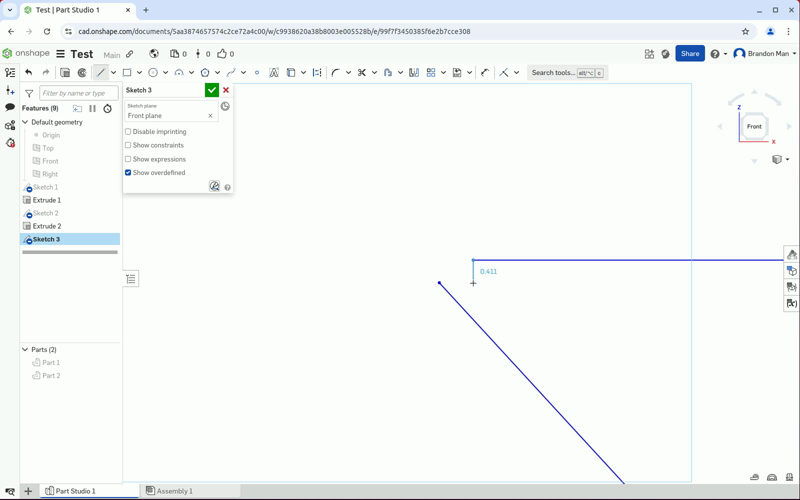
click(473, 282)
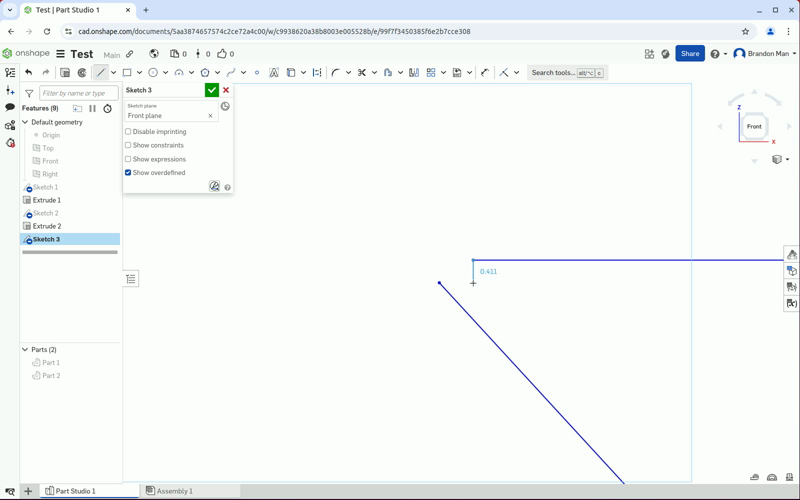
scroll(-6)
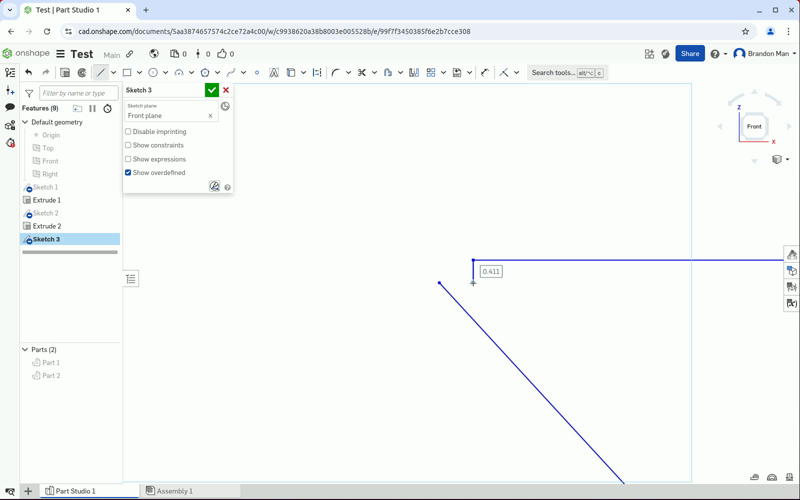
scroll(-6)
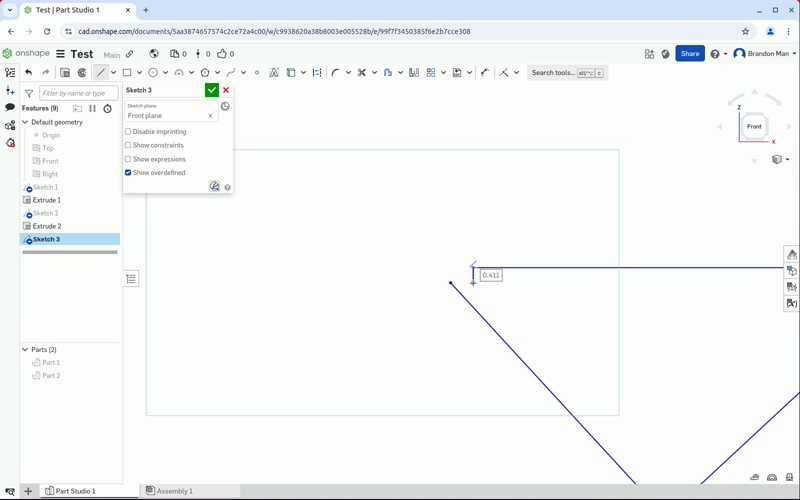
scroll(-6)
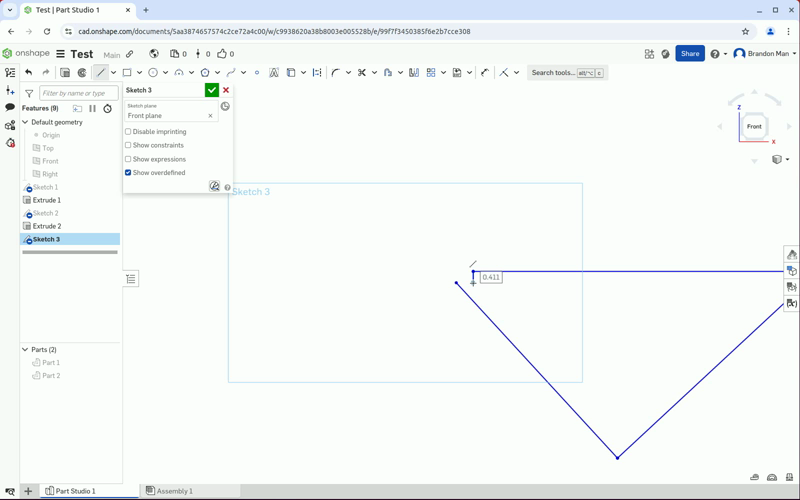
scroll(-6)
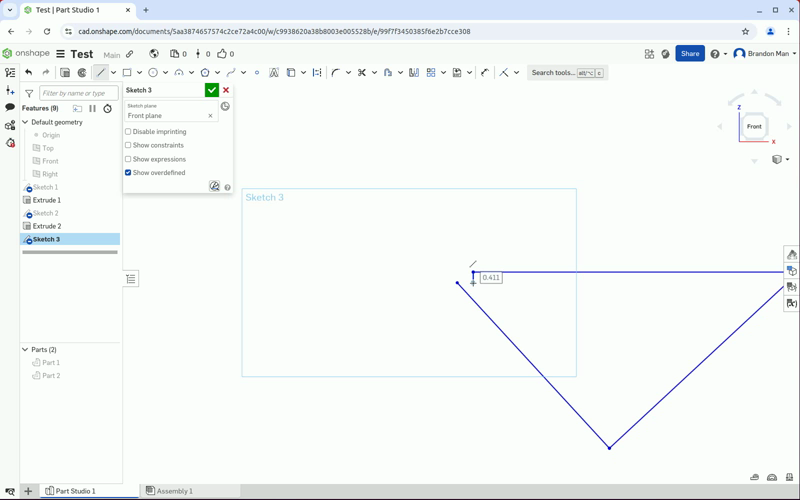
scroll(-6)
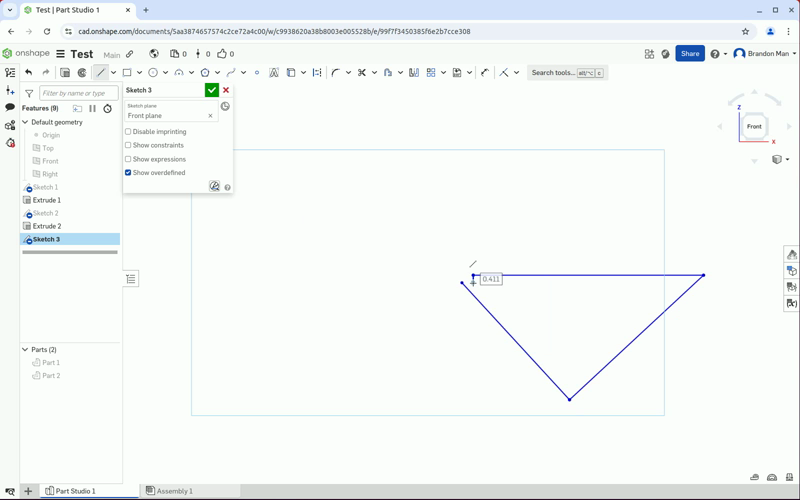
scroll(-6)
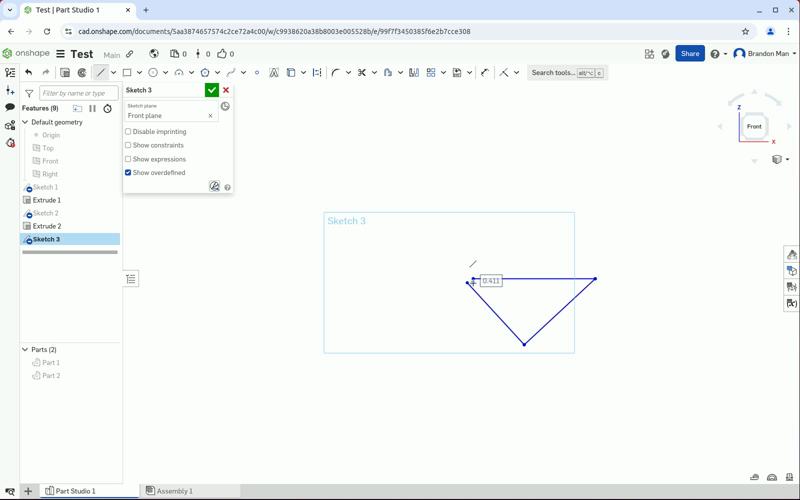
scroll(-6)
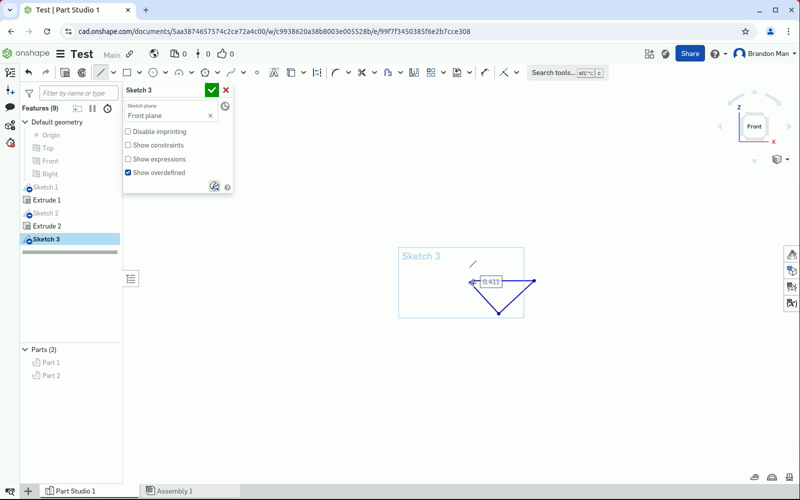
key_up(shift)
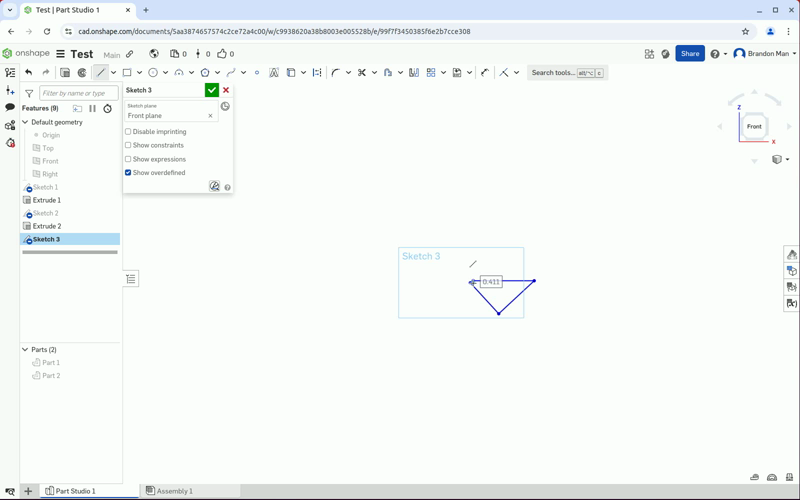
mouse_move(503, 282)
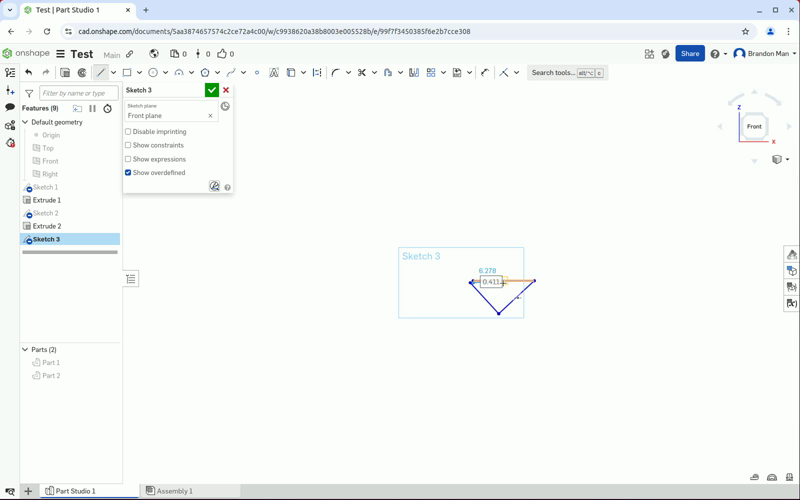
key_down(shift)
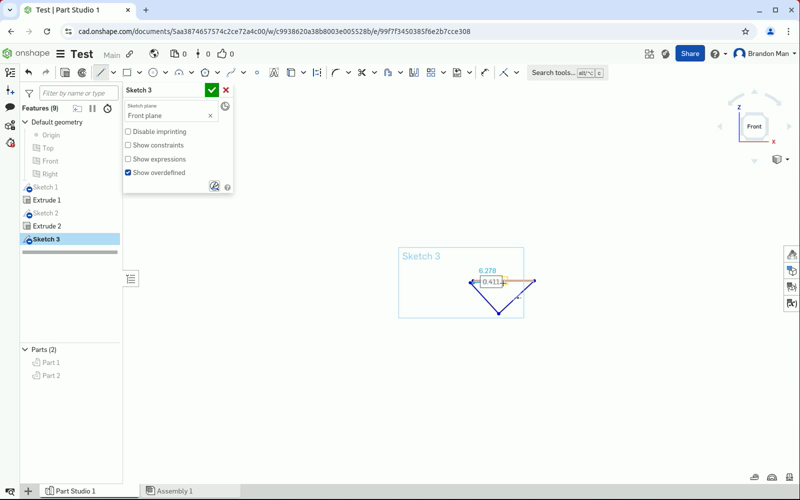
mouse_move(470, 282)
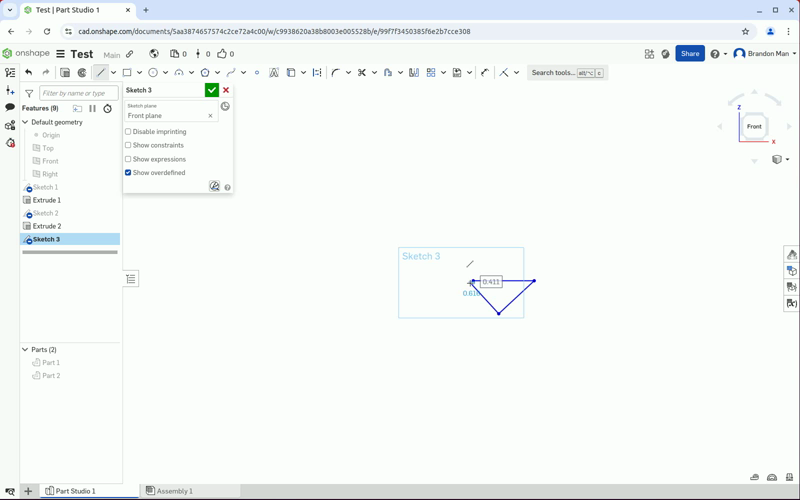
scroll(6)
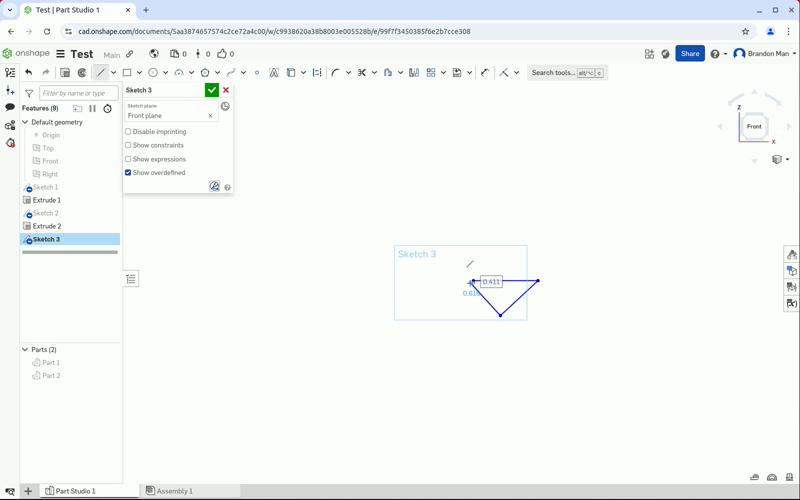
scroll(6)
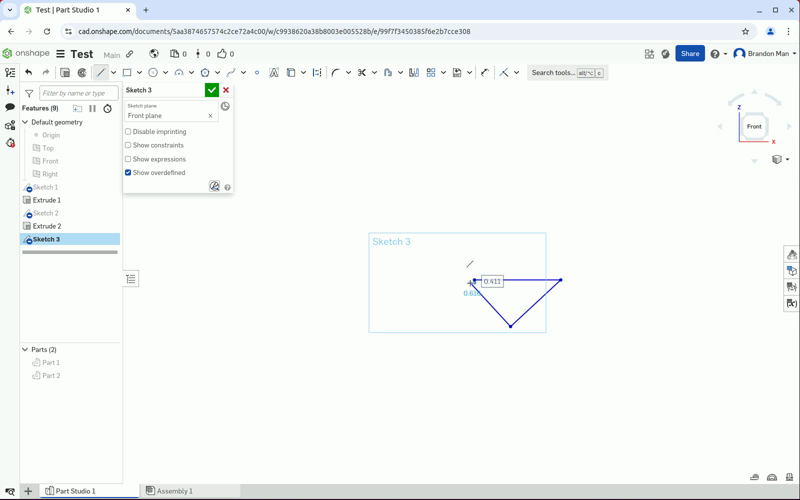
scroll(6)
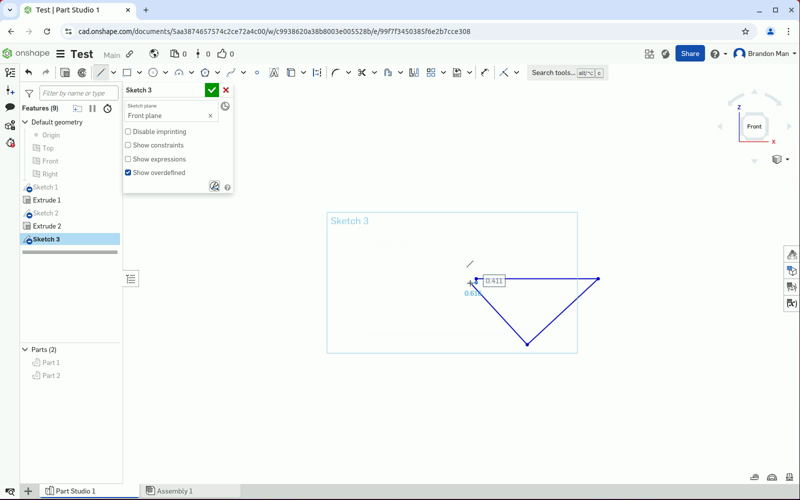
scroll(6)
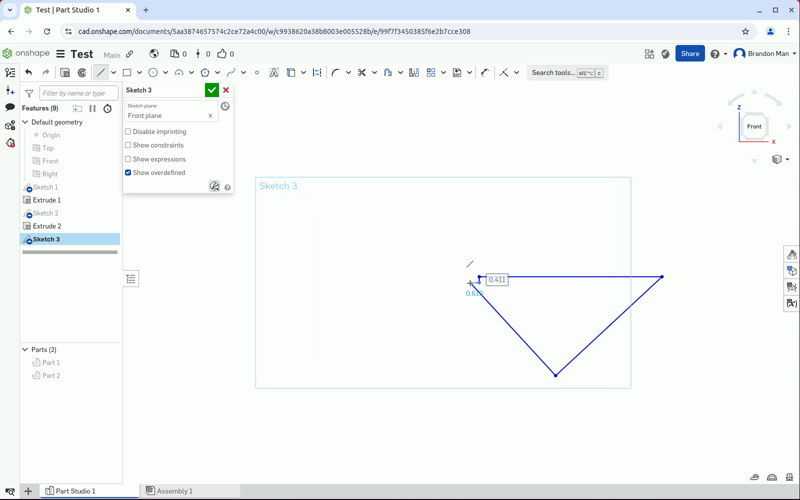
scroll(6)
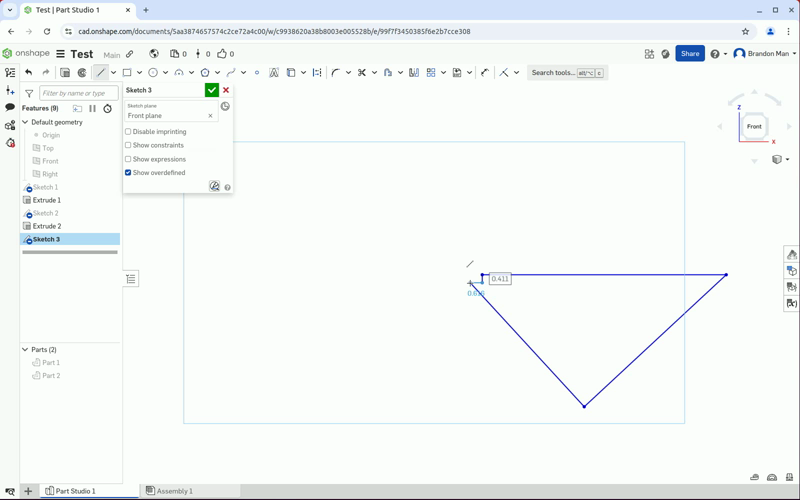
scroll(6)
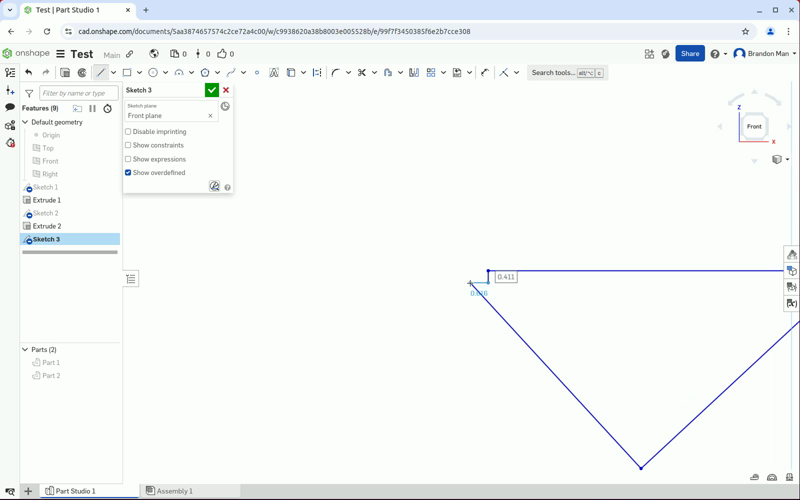
scroll(6)
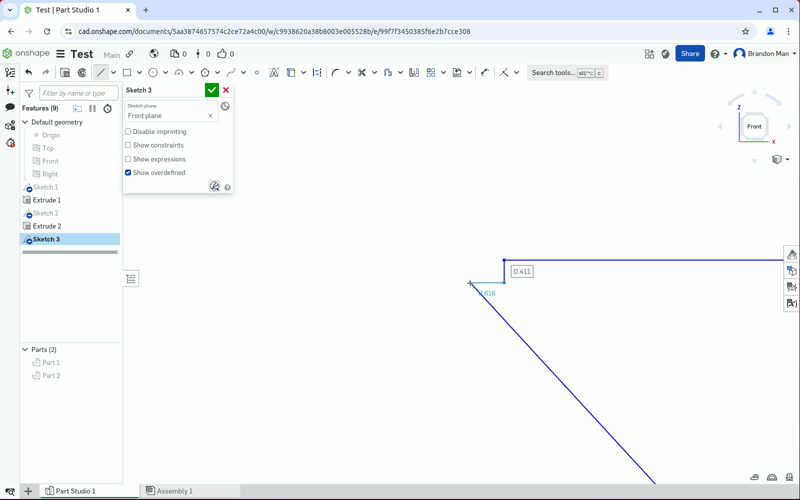
key_up(shift)
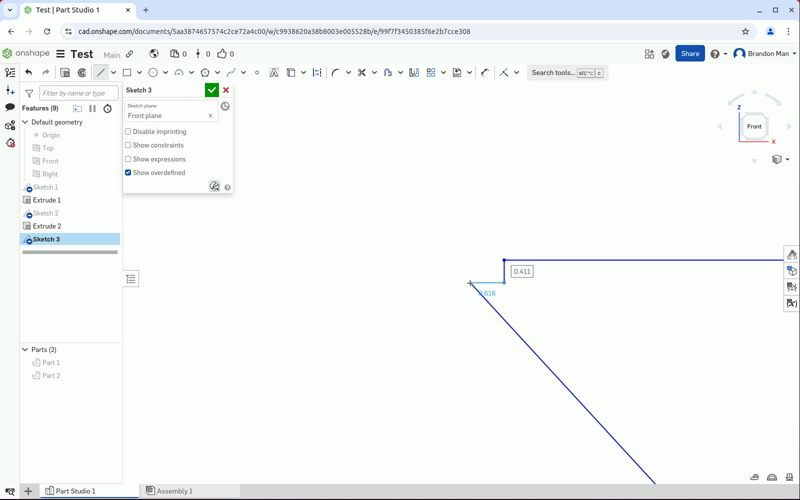
click(470, 282)
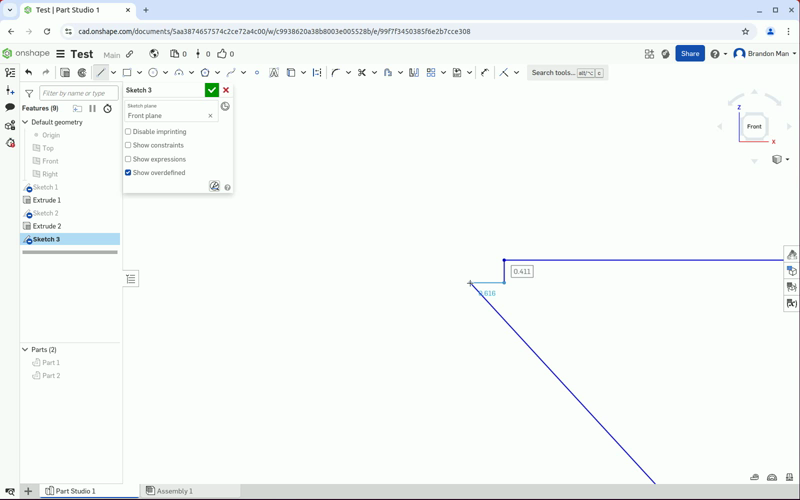
scroll(-6)
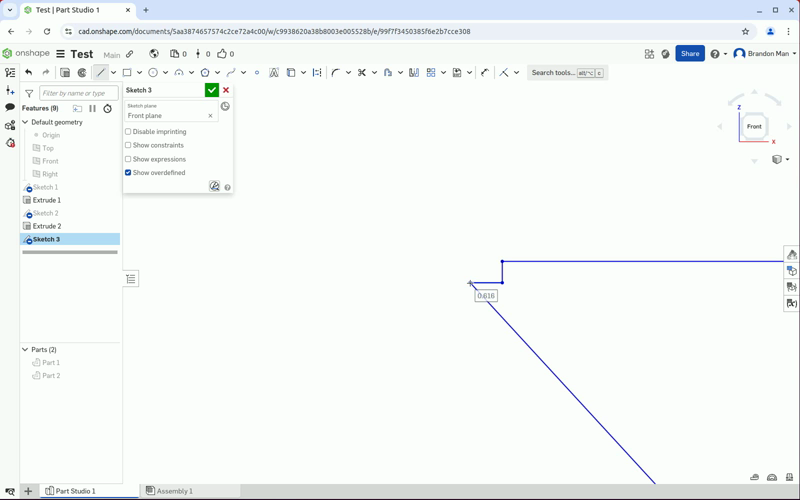
scroll(-6)
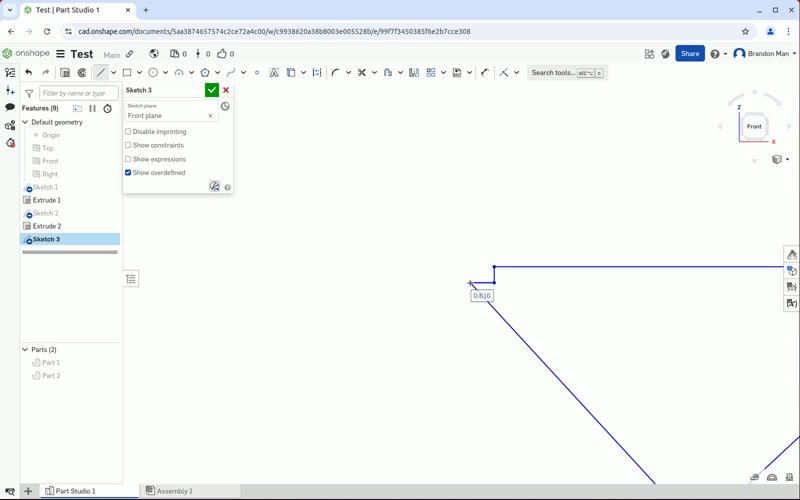
scroll(-6)
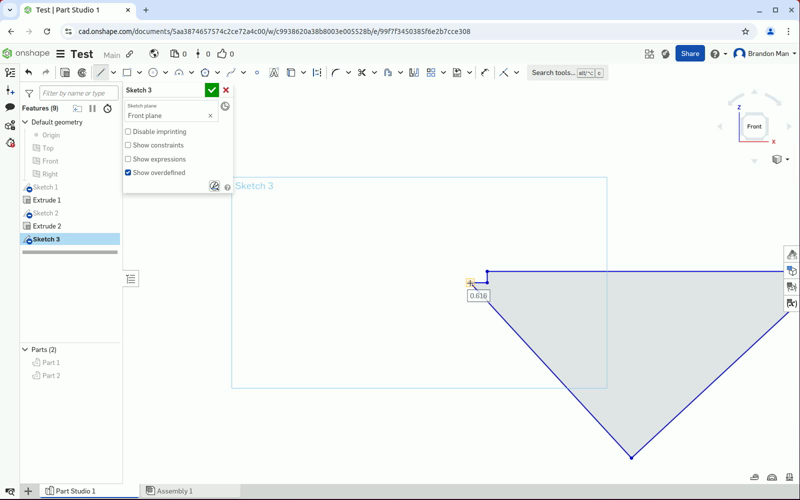
scroll(-6)
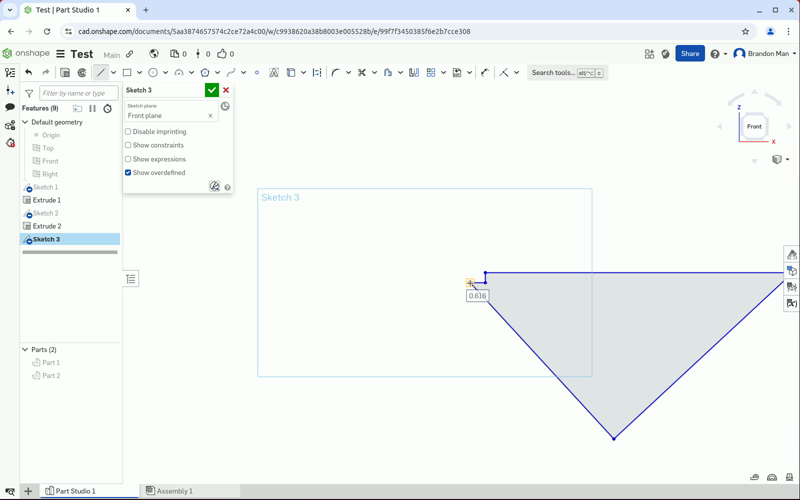
scroll(-6)
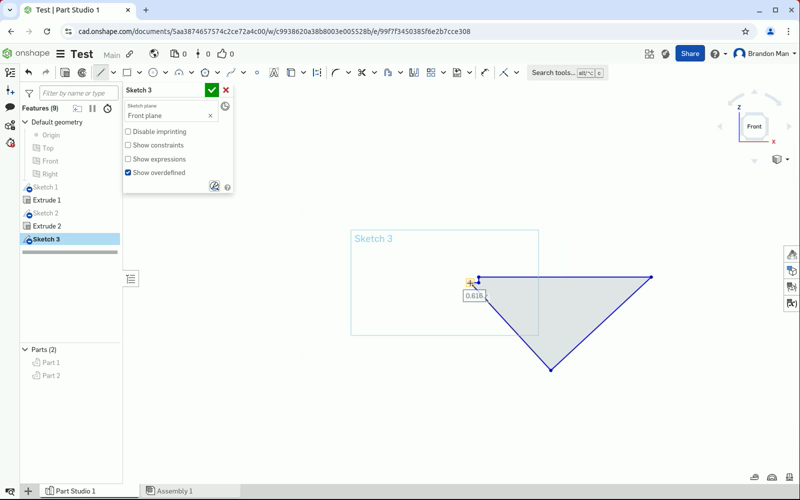
scroll(-6)
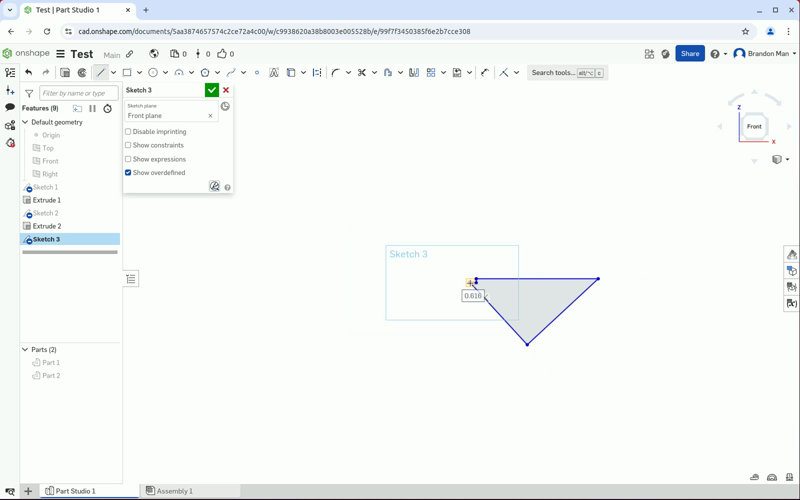
scroll(-6)
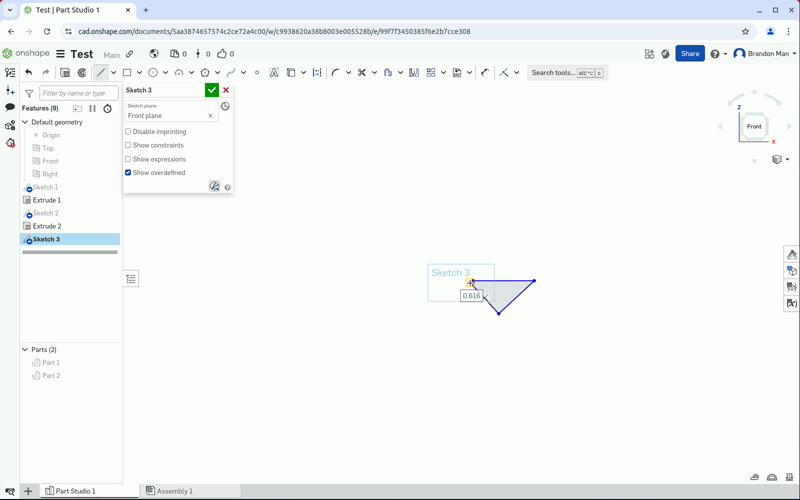
key(esc)
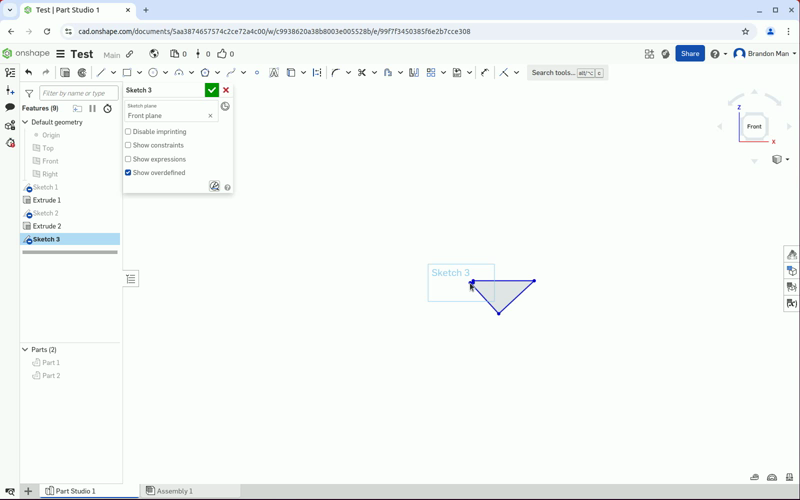
mouse_move(530, 282)
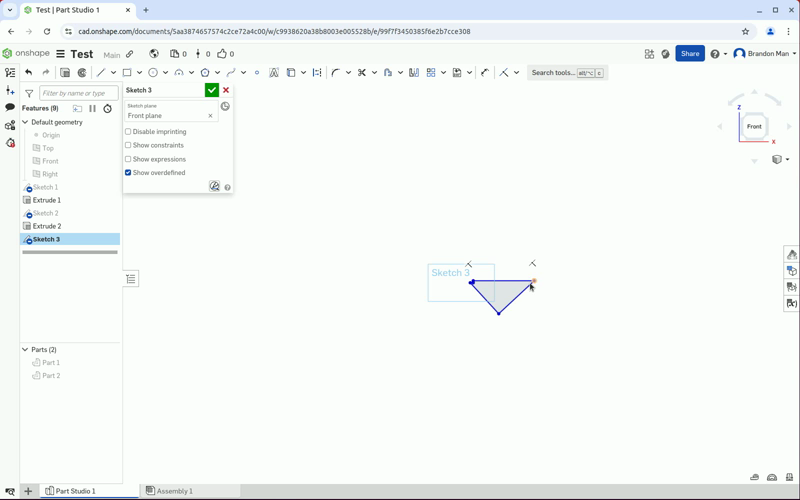
scroll(6)
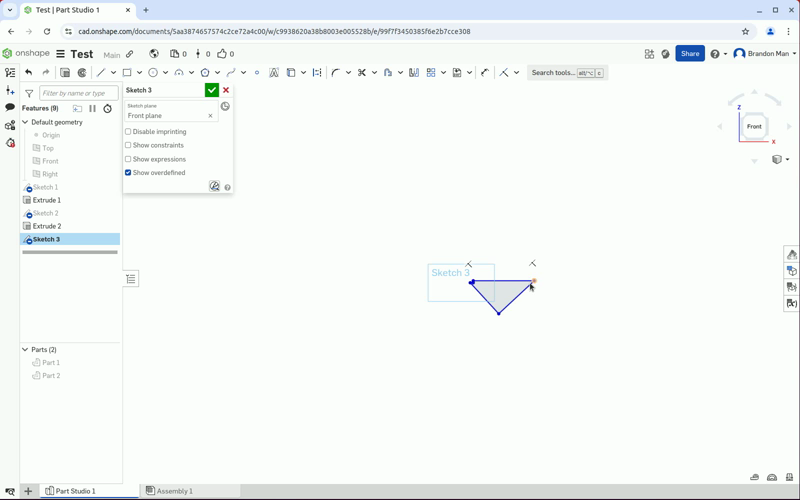
scroll(6)
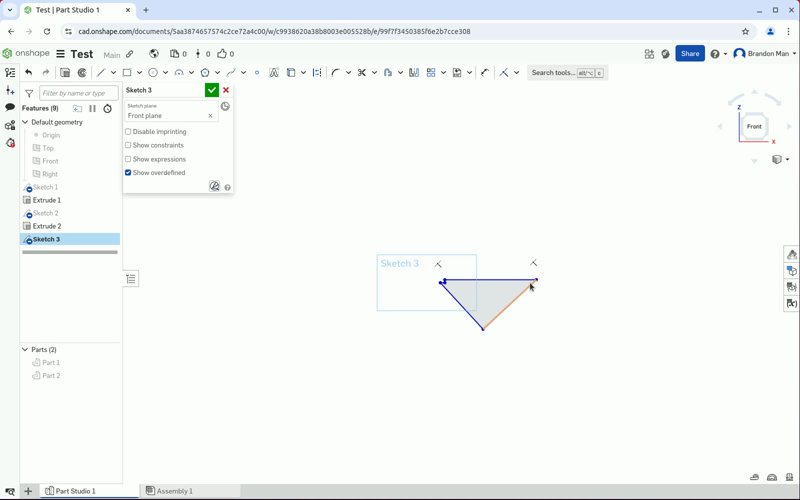
scroll(6)
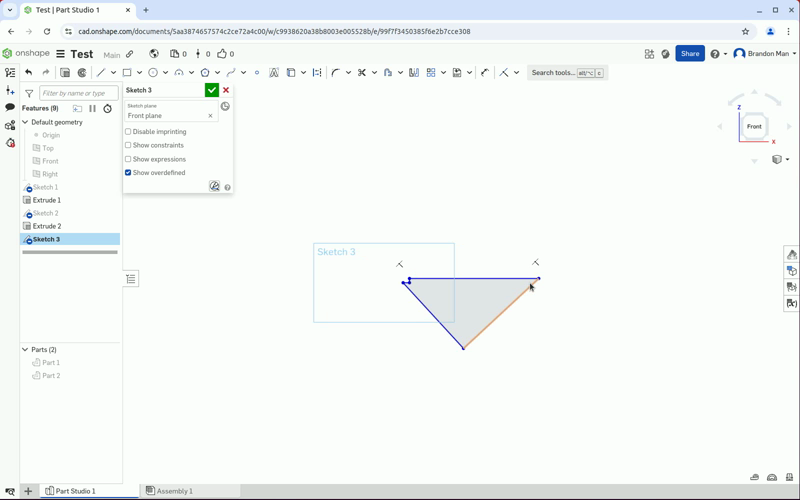
scroll(6)
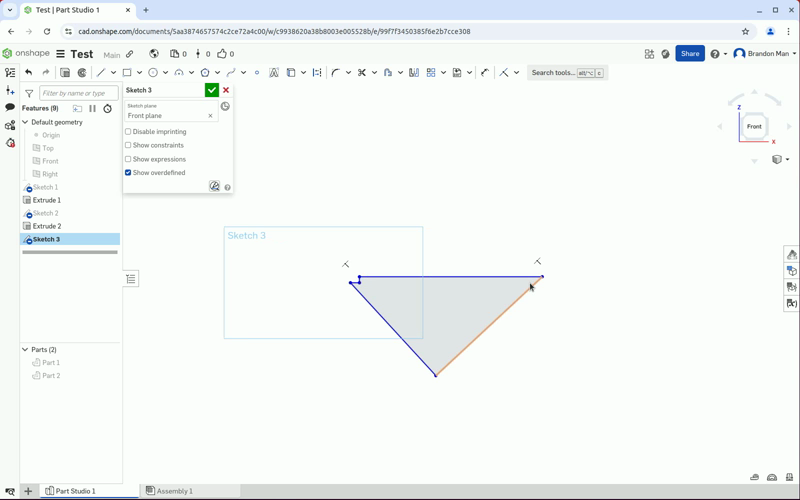
scroll(6)
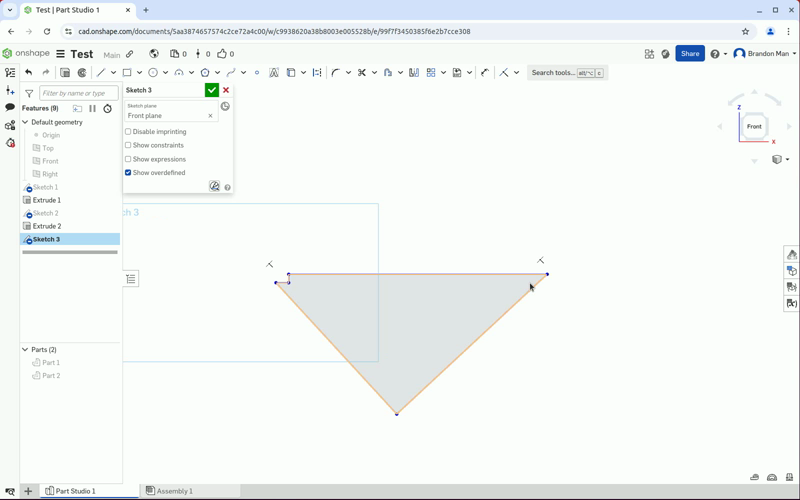
scroll(6)
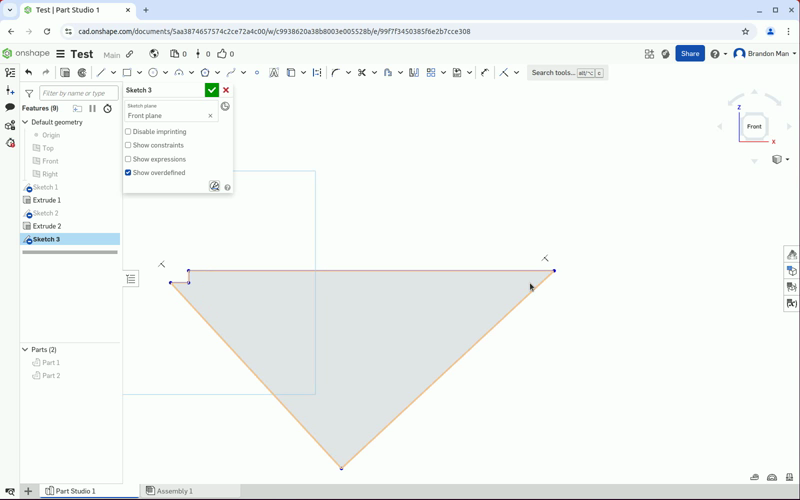
scroll(6)
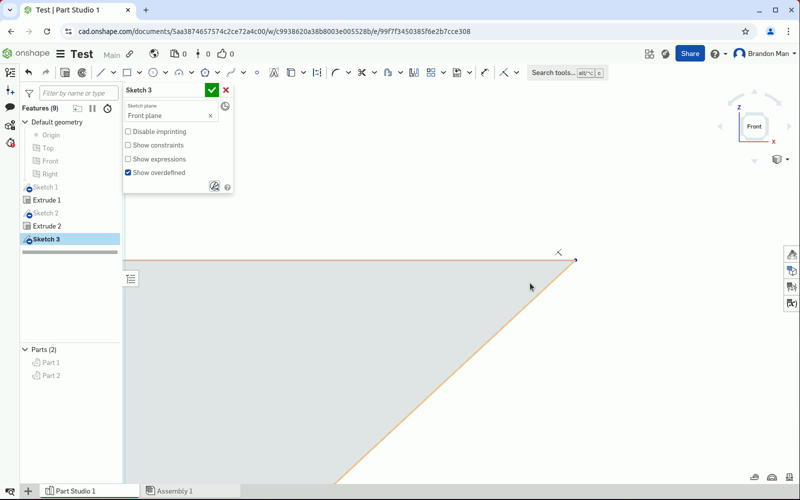
click(530, 282)
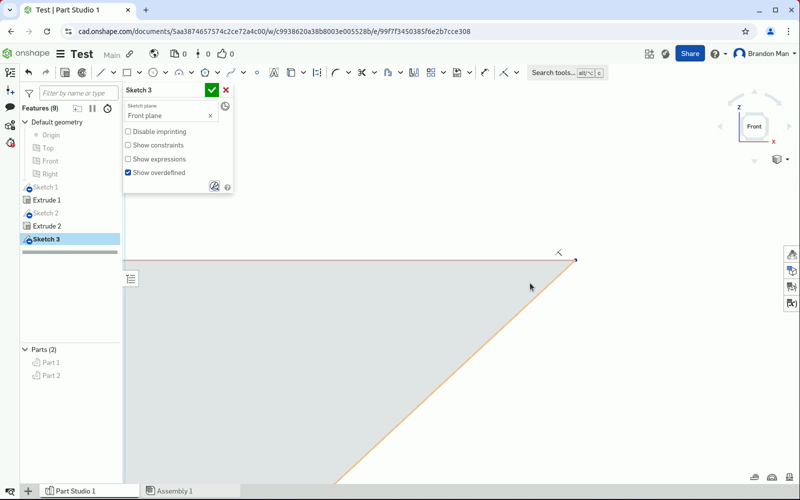
scroll(-6)
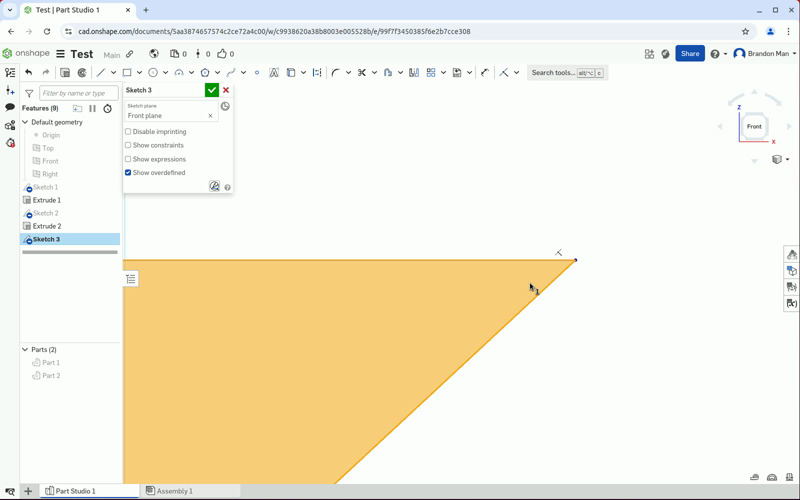
scroll(-6)
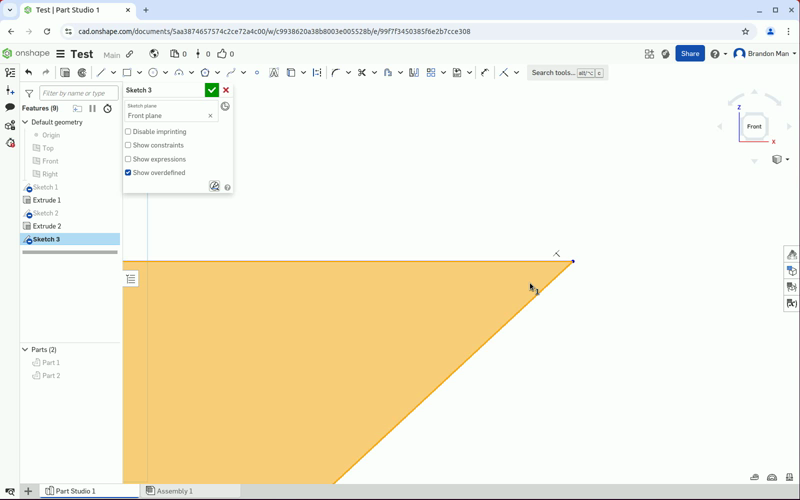
scroll(-6)
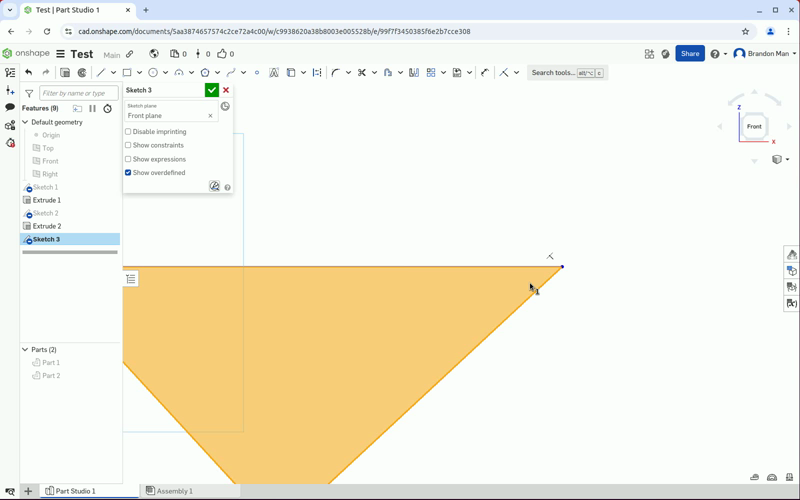
scroll(-6)
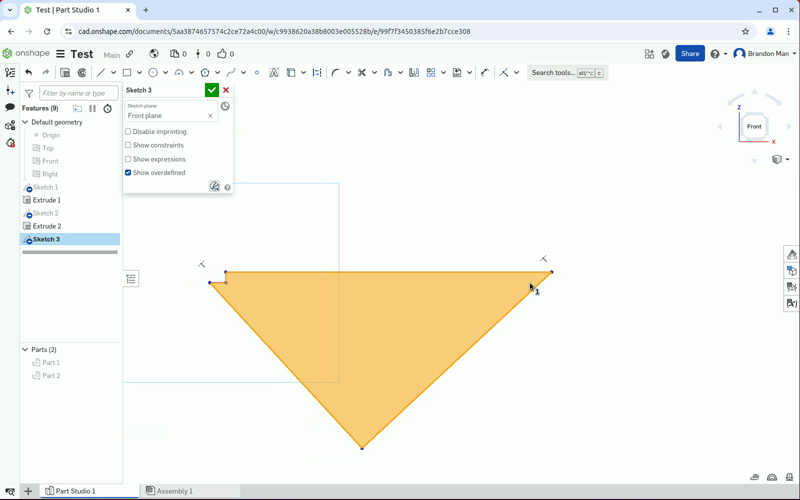
scroll(-6)
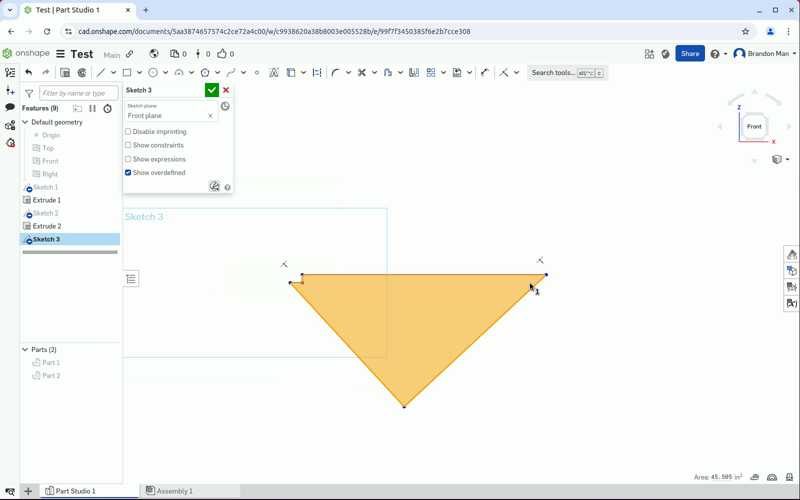
scroll(-6)
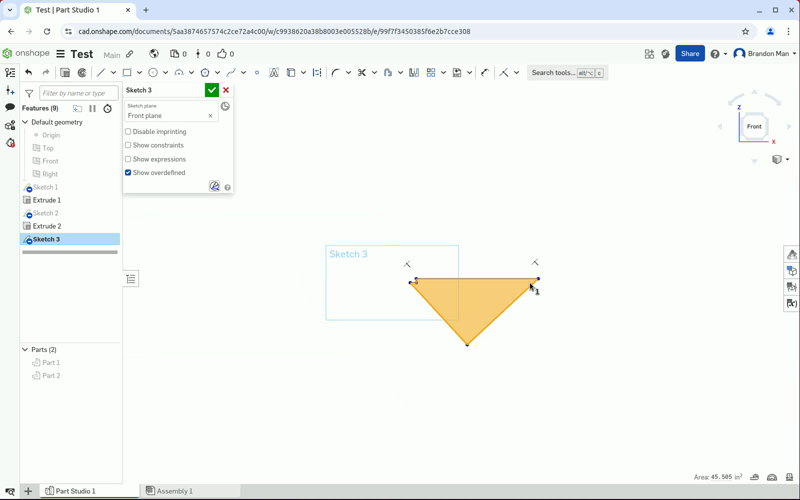
scroll(-6)
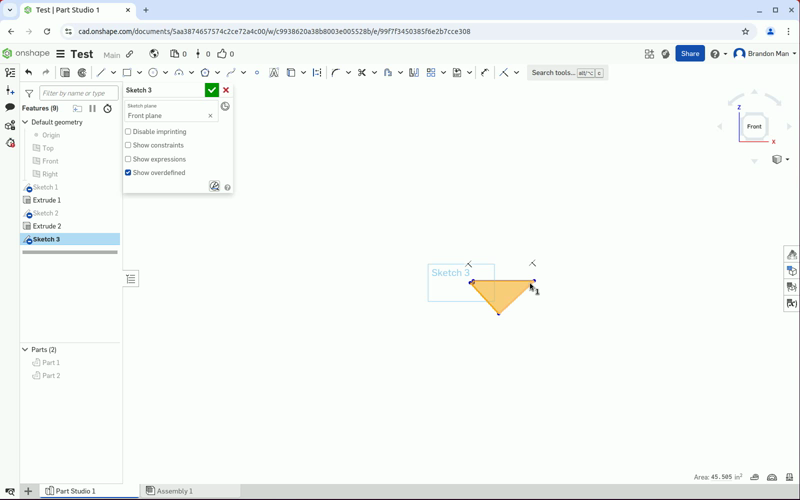
mouse_move(73, 352)
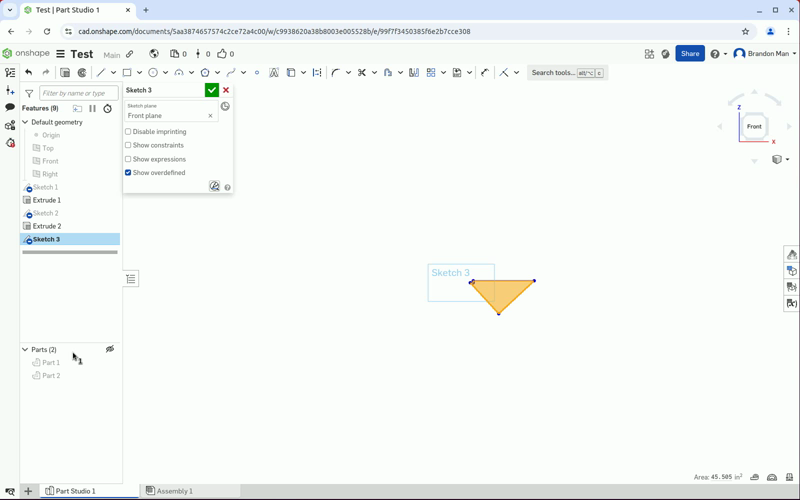
key(shift+y)
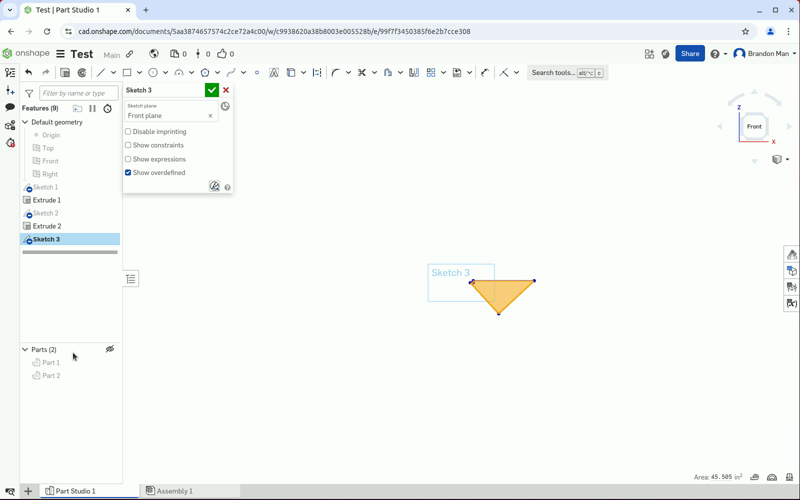
key(shift+e)
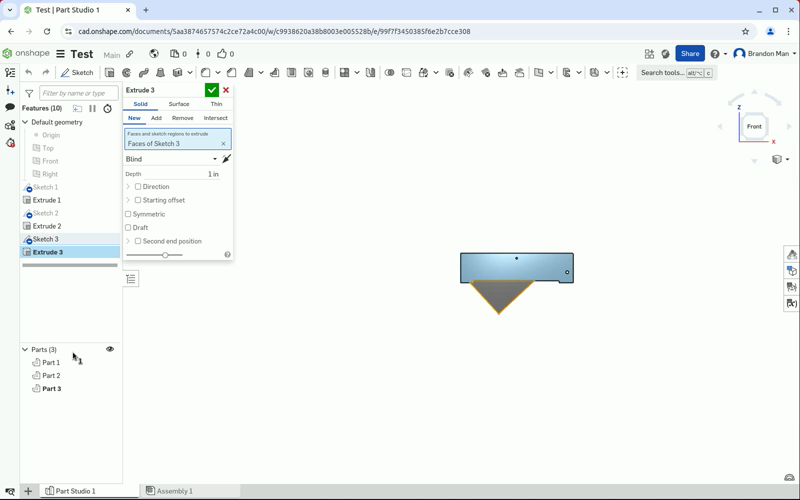
mouse_move(143, 106)
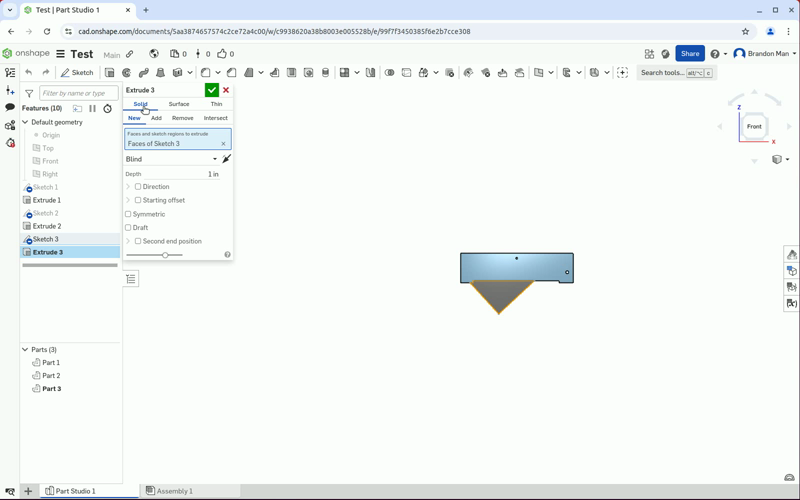
click(143, 106)
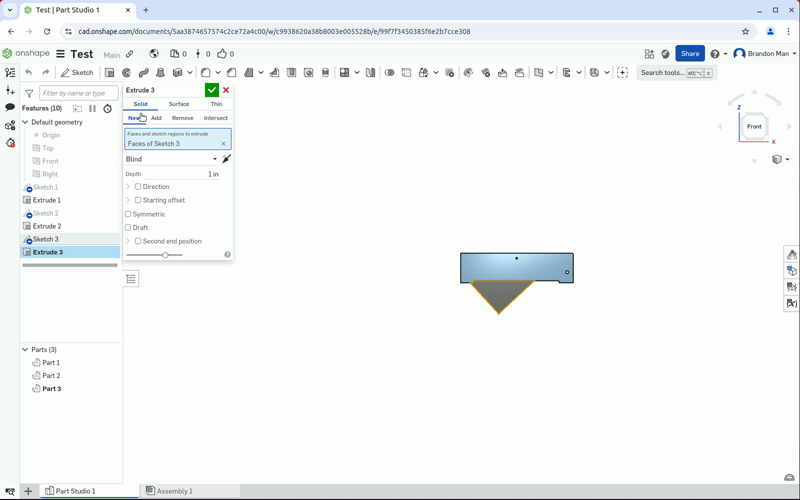
mouse_move(137, 120)
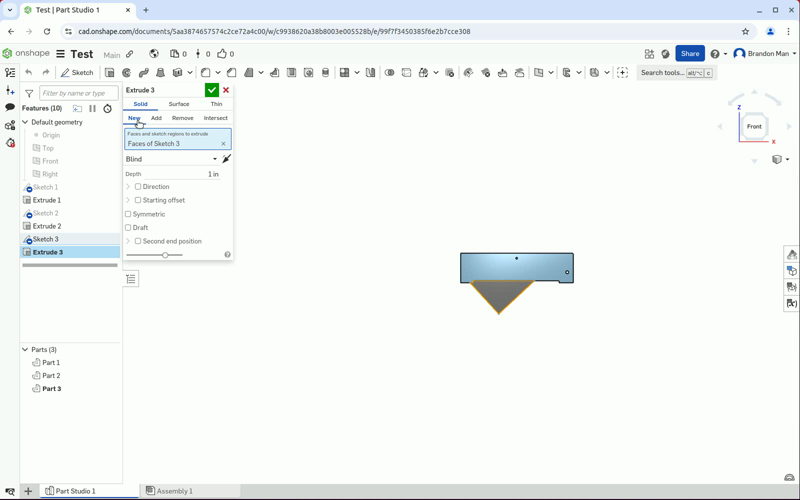
click(137, 120)
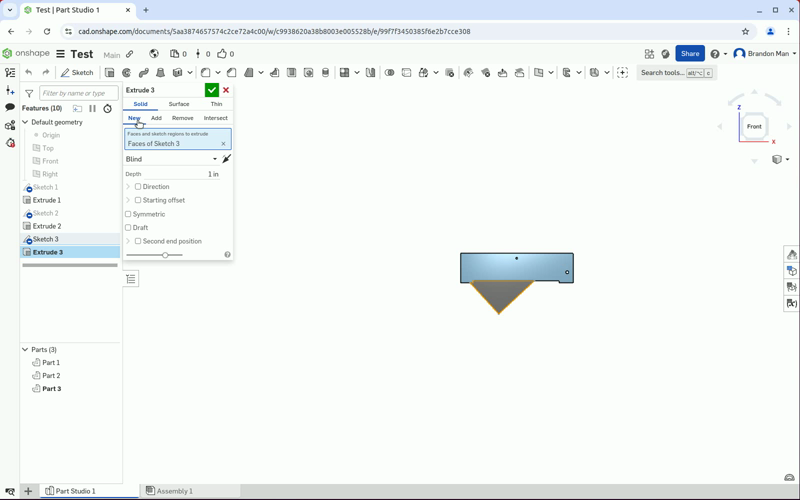
key(tab, 4)
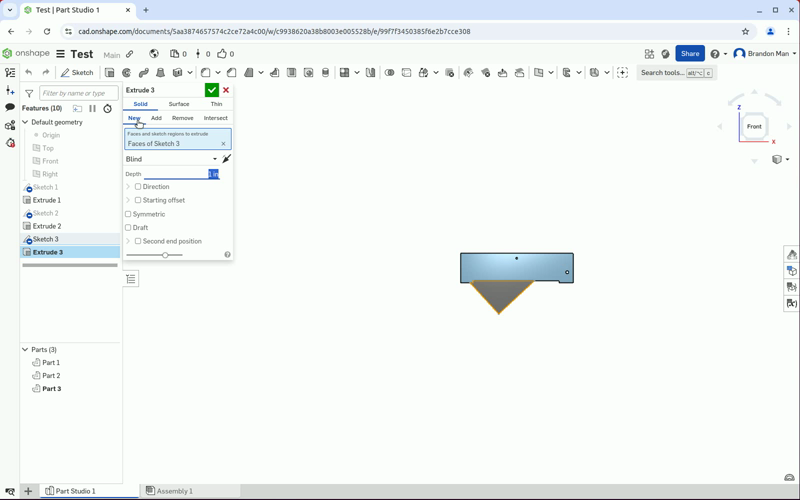
text(0.241)
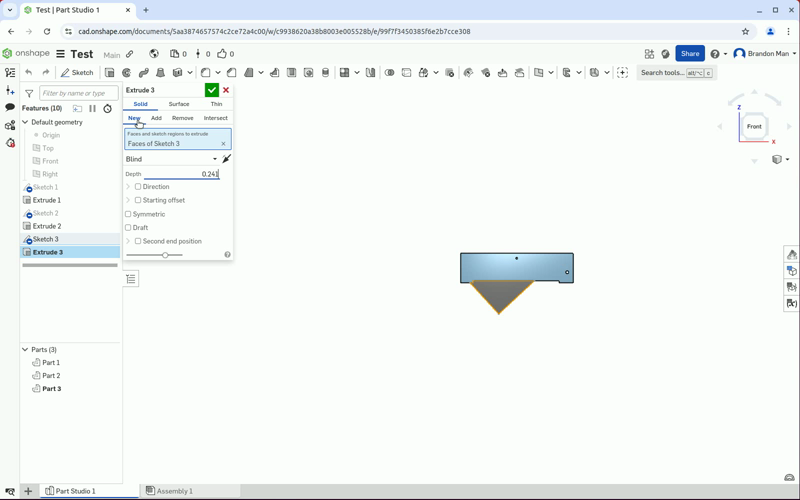
key(enter)
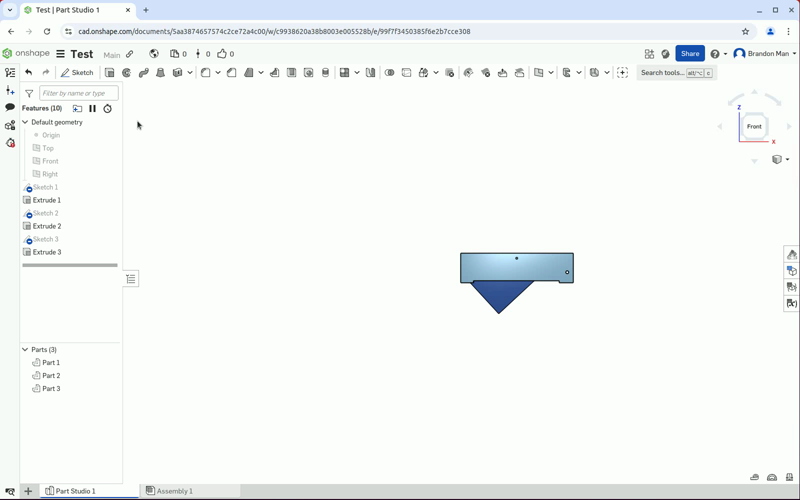
key(shift+h)
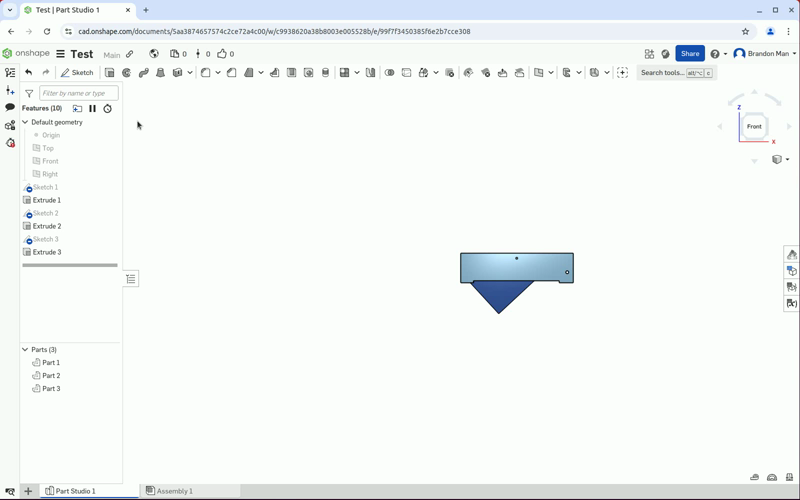
key(shift+h)
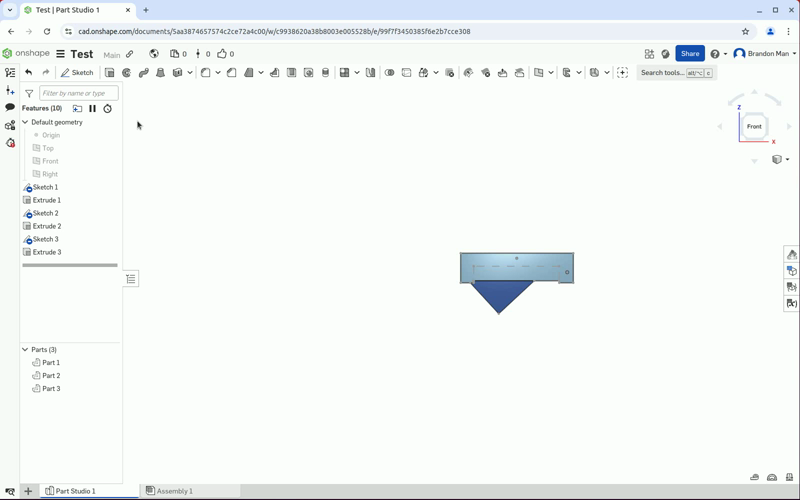
key(shift+7)
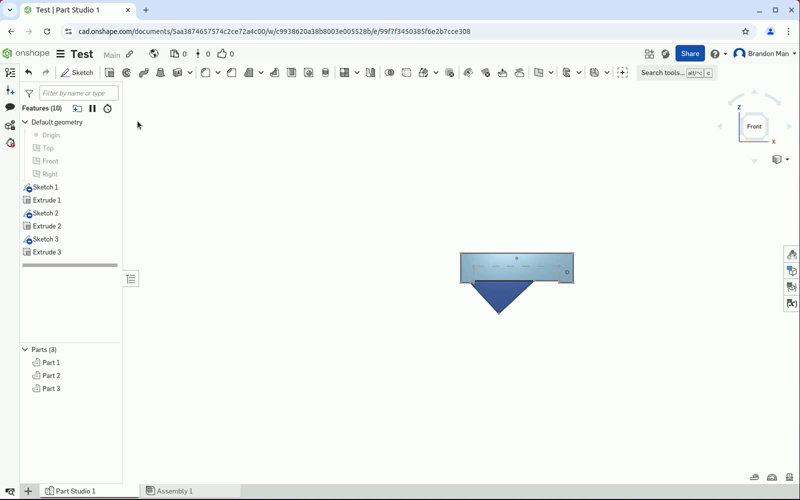
key(left, 2)
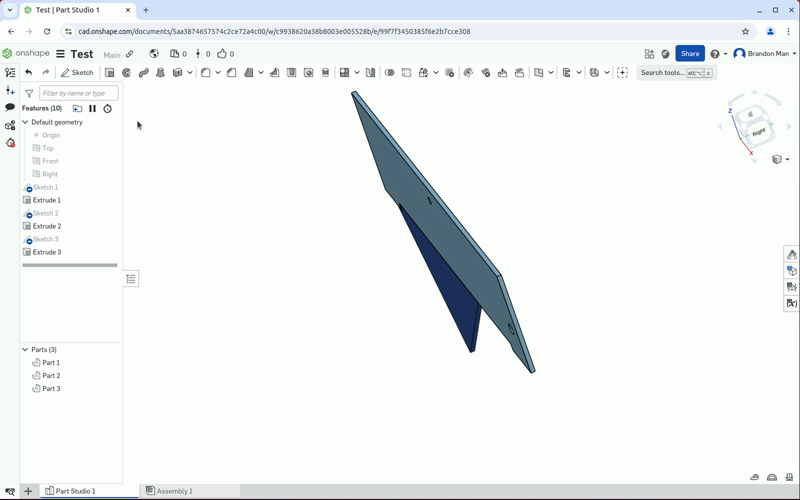
key(down, 2)
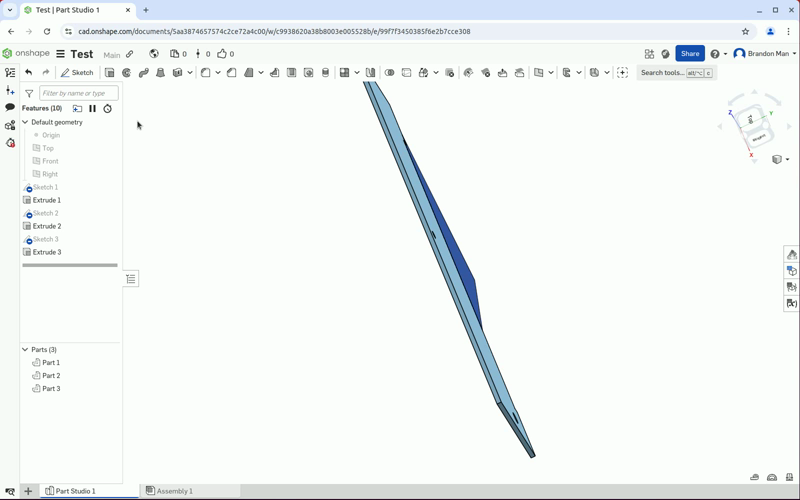
key(up, 2)
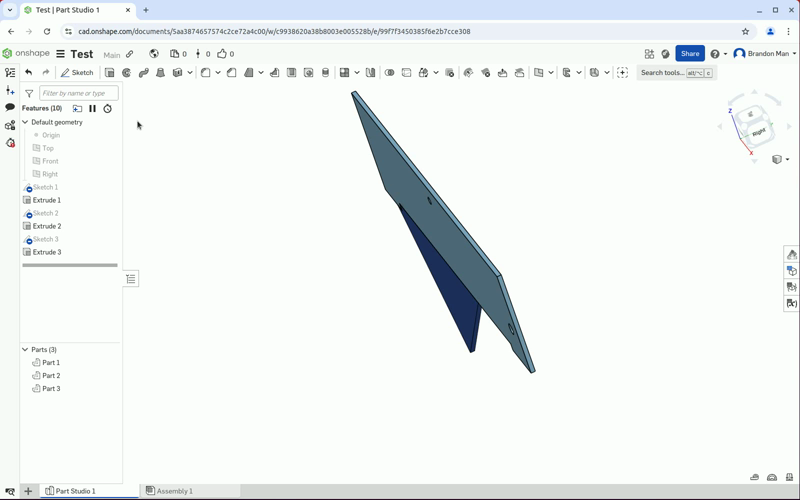
key(right, 2)
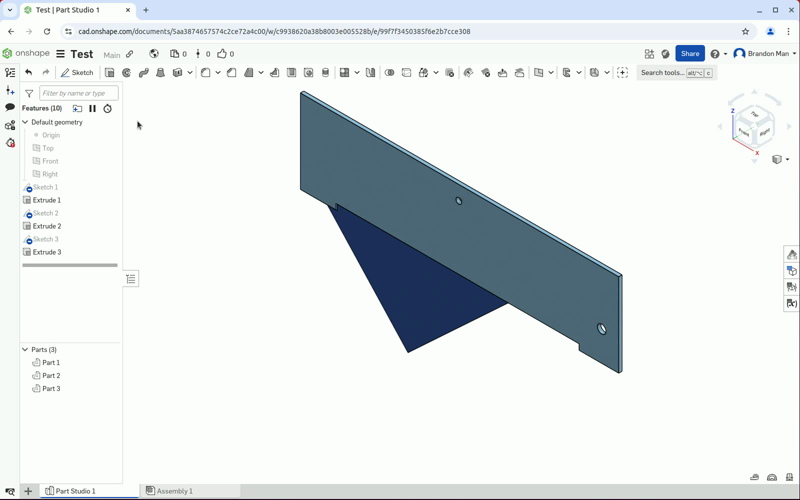
mouse_move(73, 189)
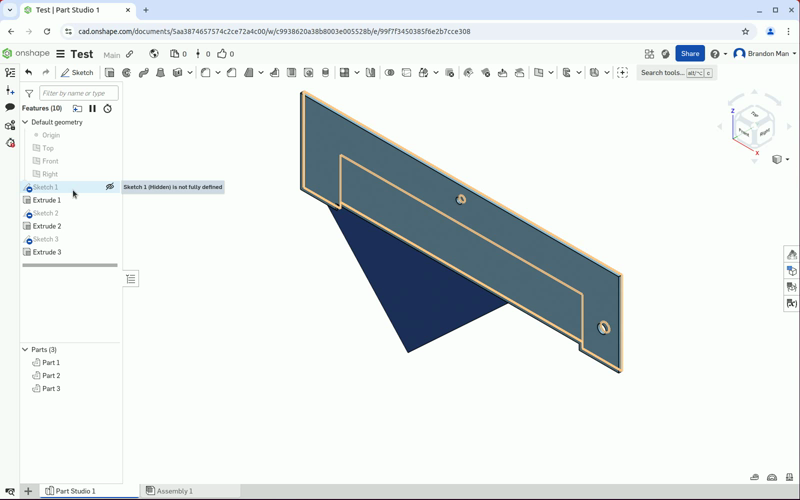
click(73, 189)